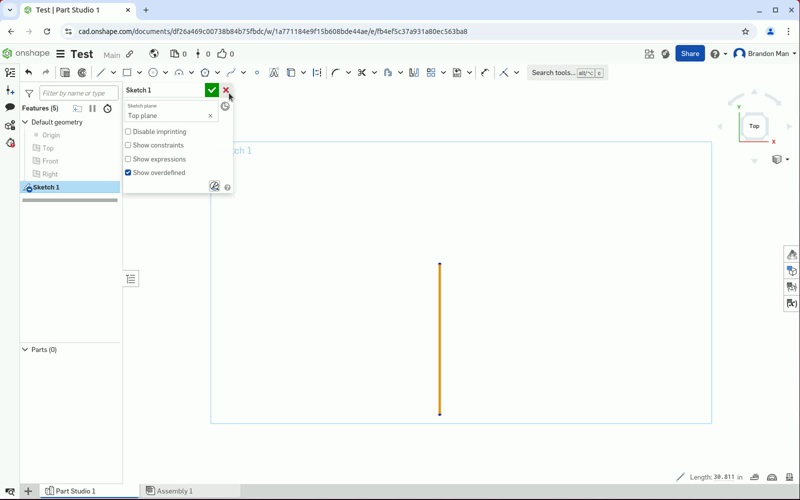
key(shift+h)
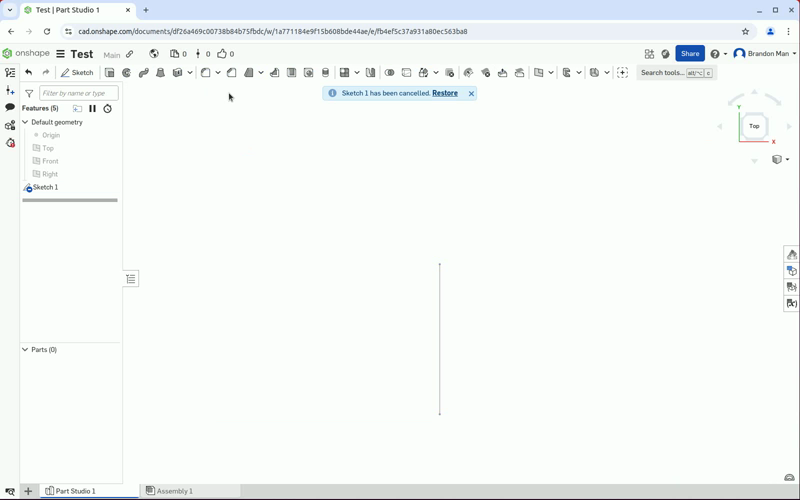
key(shift+s)
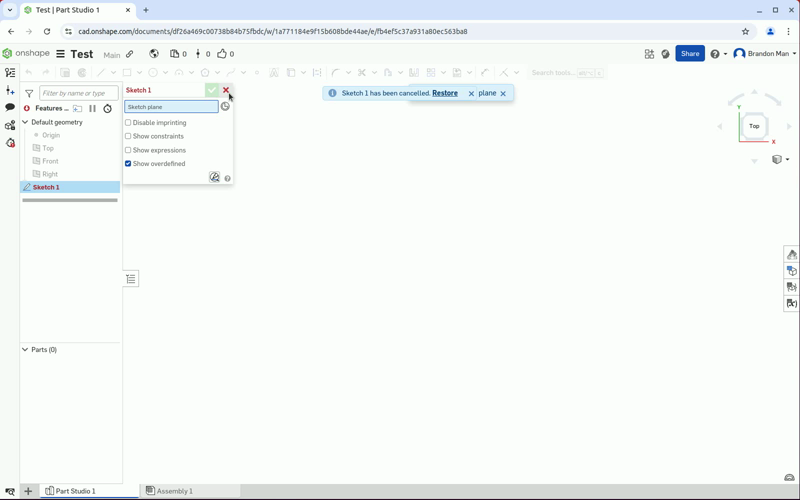
mouse_move(73, 150)
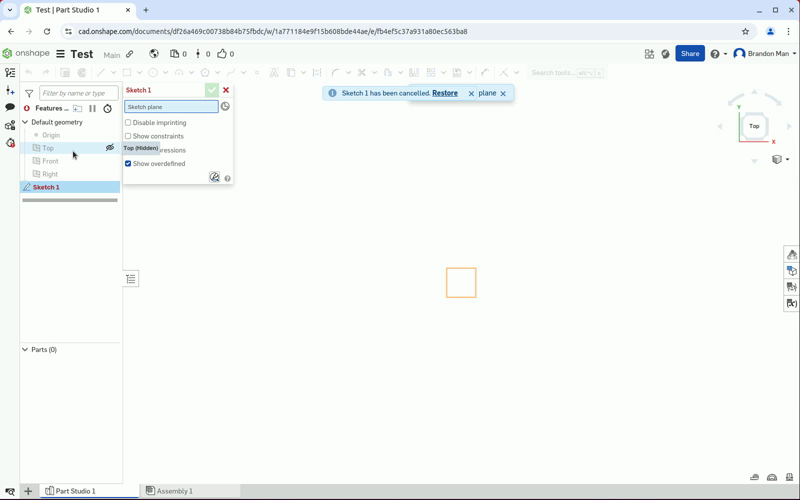
click(73, 150)
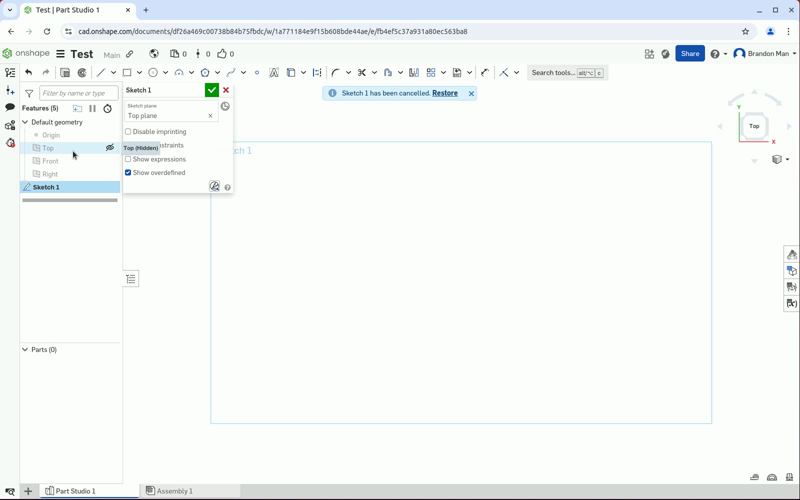
mouse_move(73, 352)
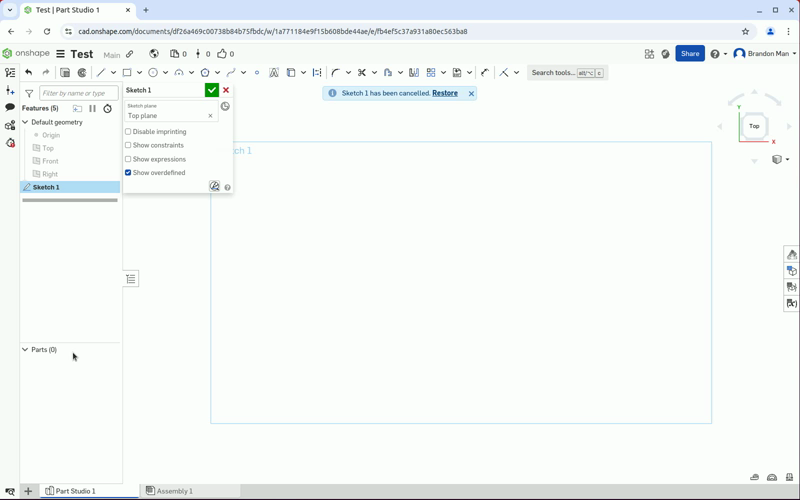
key(y)
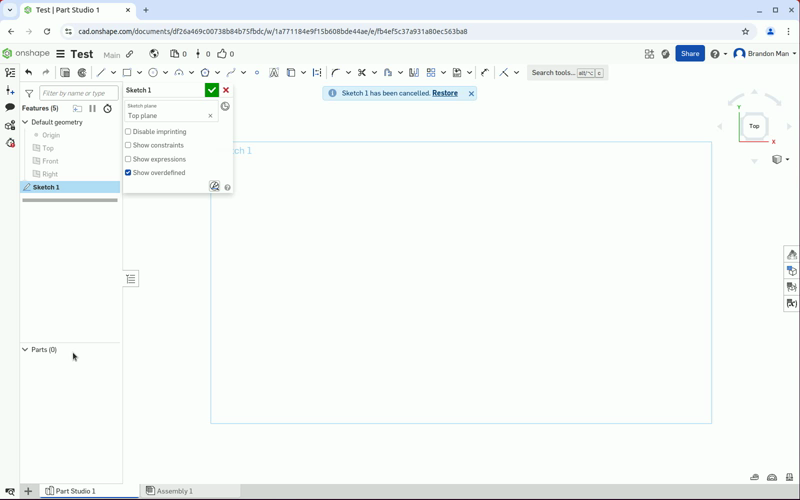
key(l)
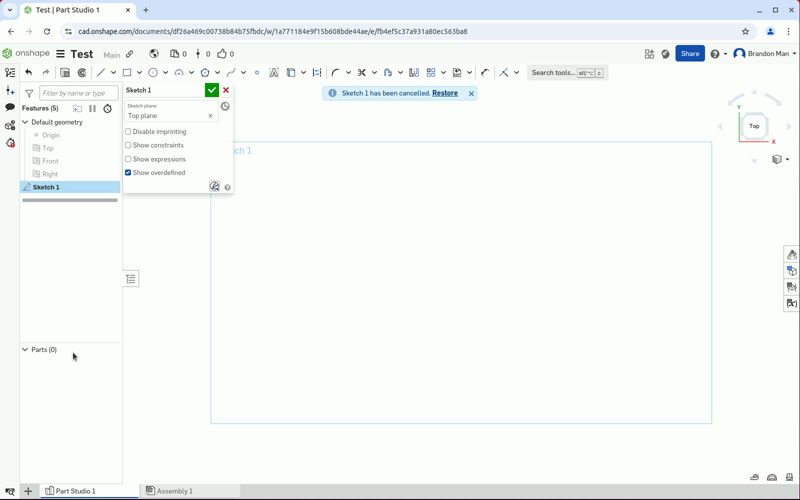
key_down(shift)
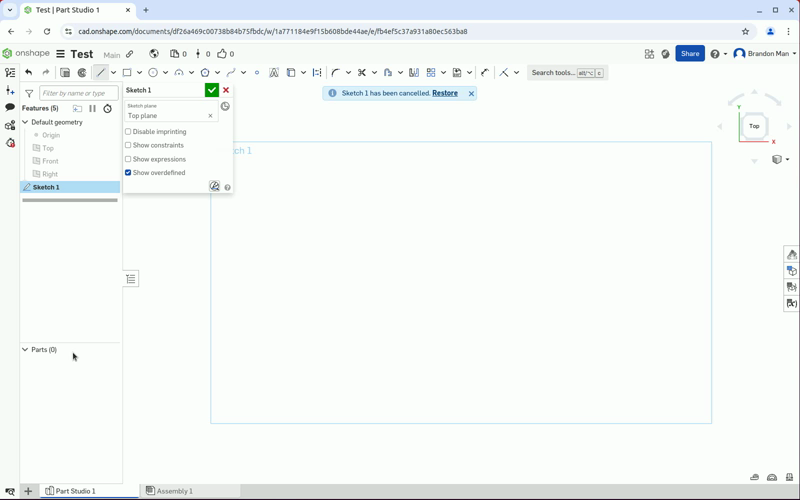
mouse_move(446, 297)
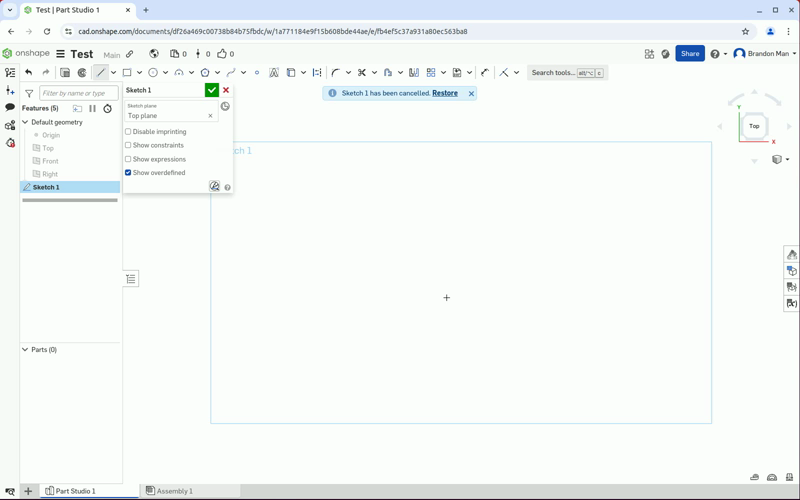
click(446, 297)
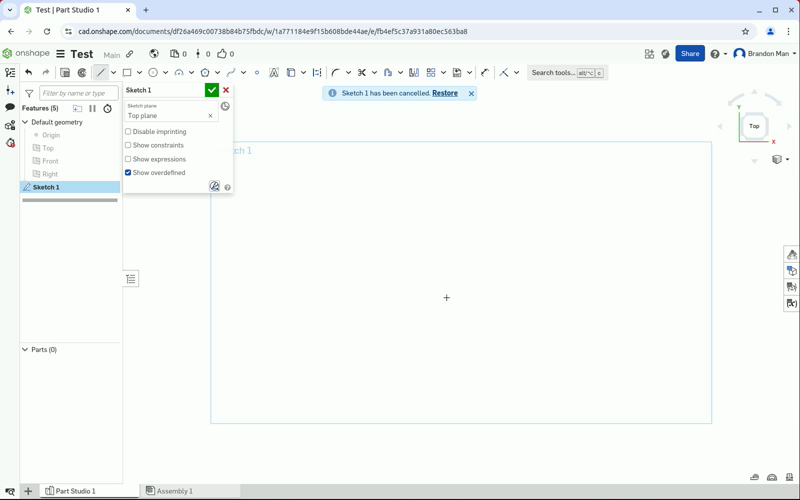
key_up(shift)
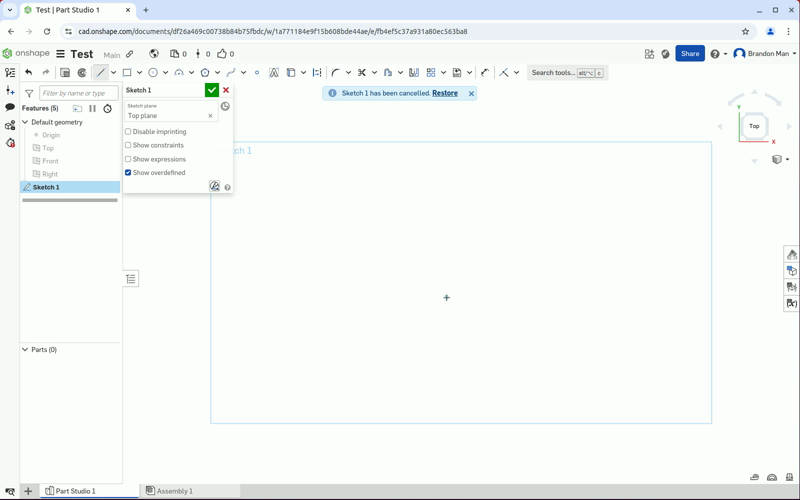
key_down(shift)
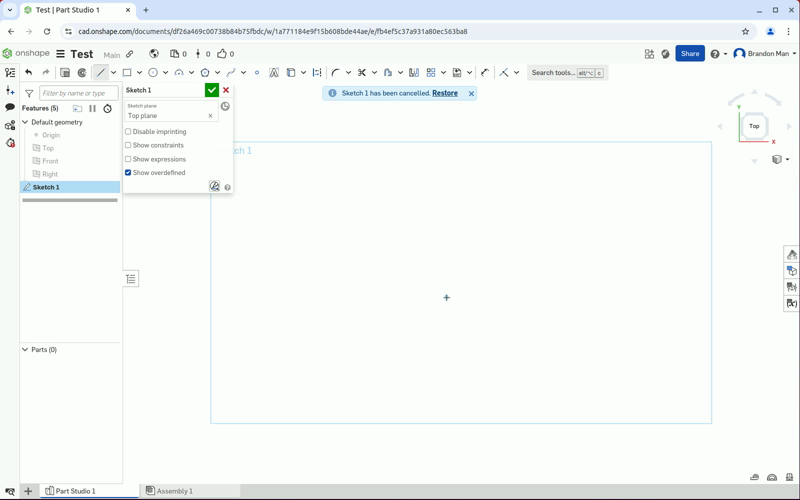
mouse_move(476, 297)
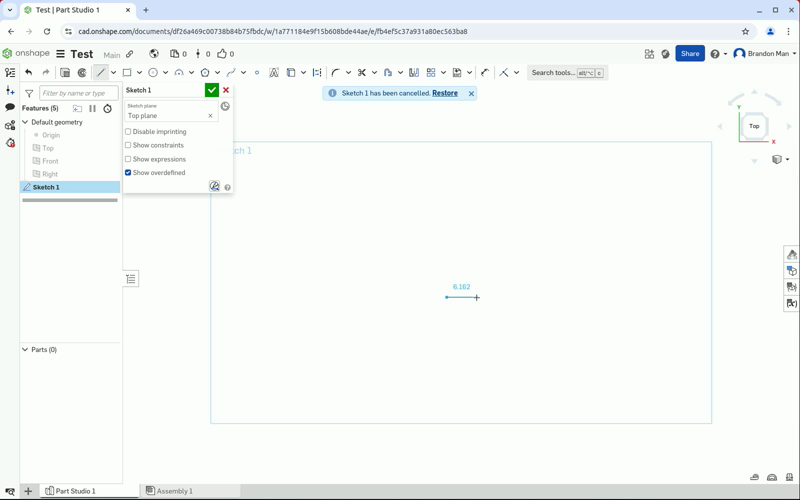
mouse_move(475, 297)
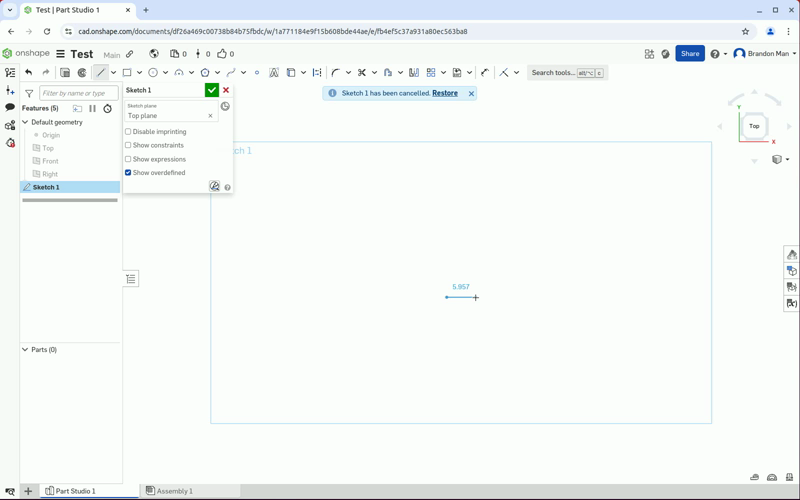
click(475, 297)
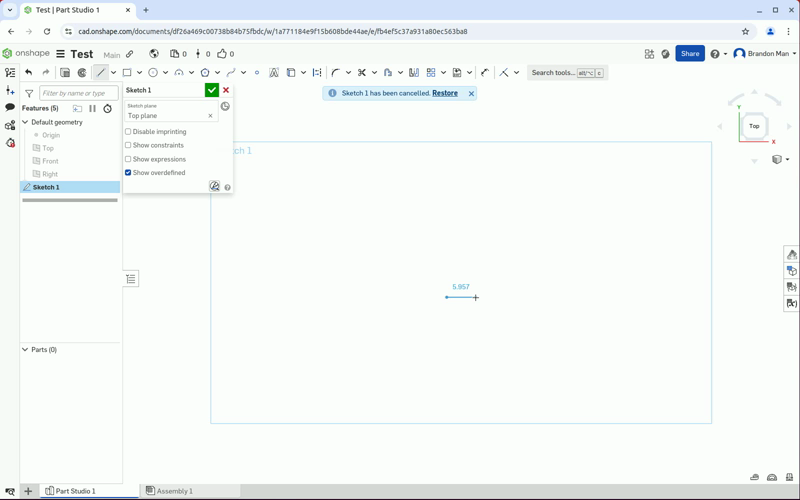
key_up(shift)
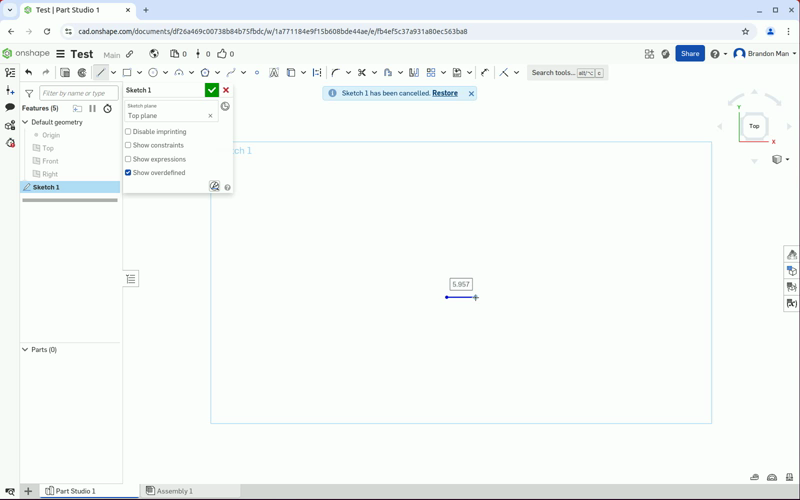
key_down(shift)
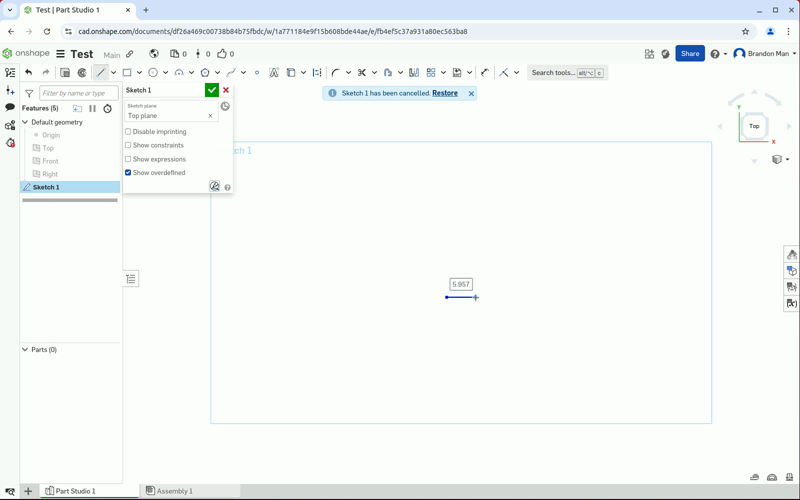
mouse_move(505, 297)
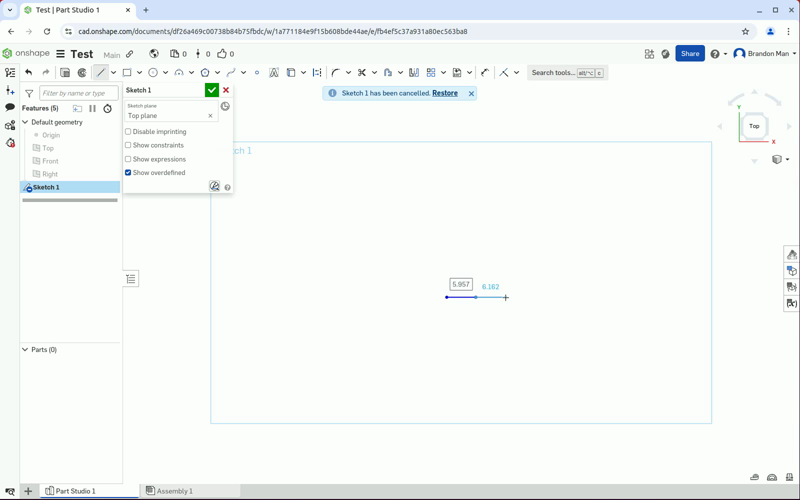
mouse_move(475, 267)
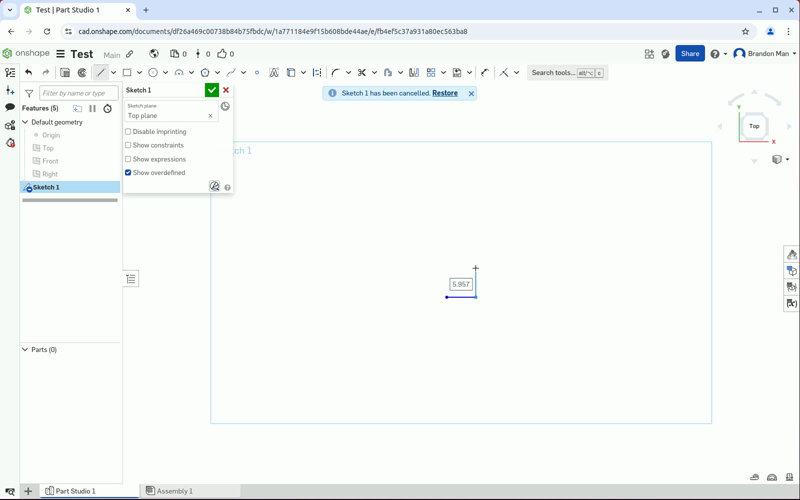
click(475, 267)
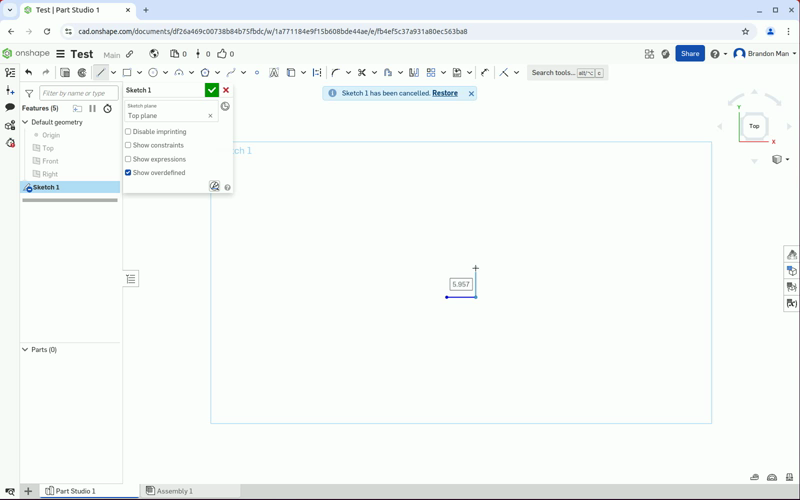
key_up(shift)
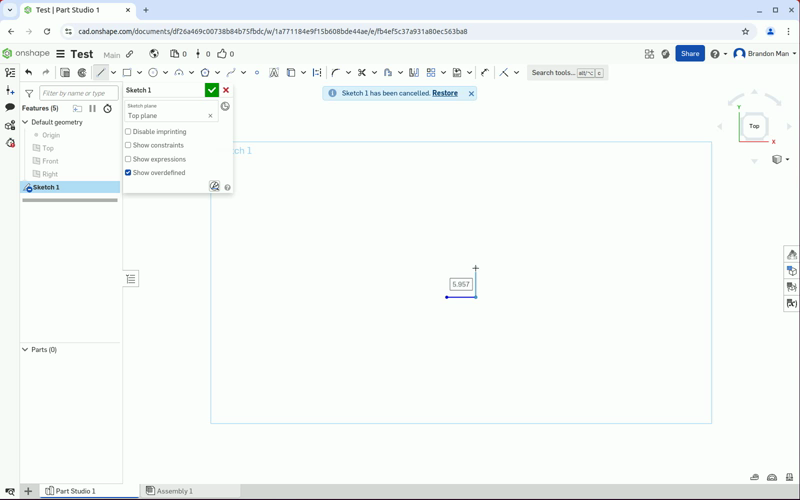
key_down(shift)
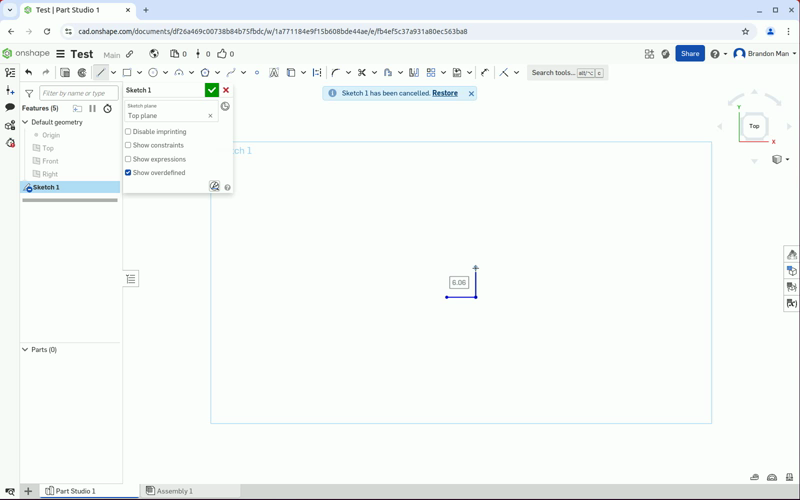
mouse_move(505, 267)
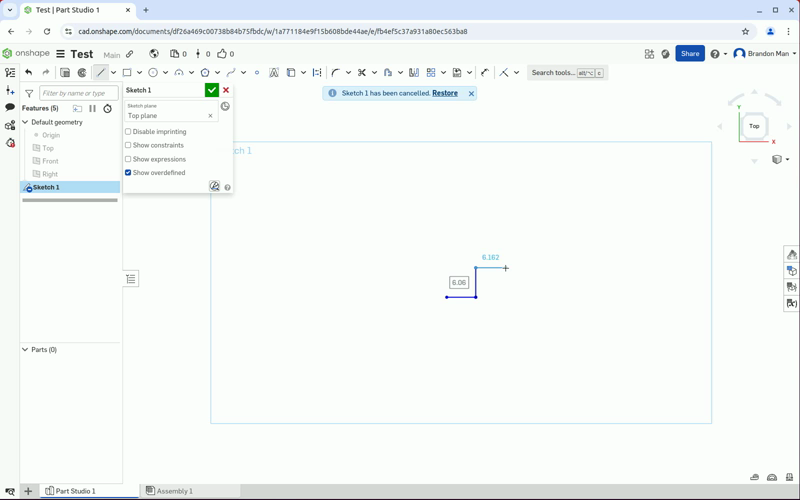
mouse_move(446, 267)
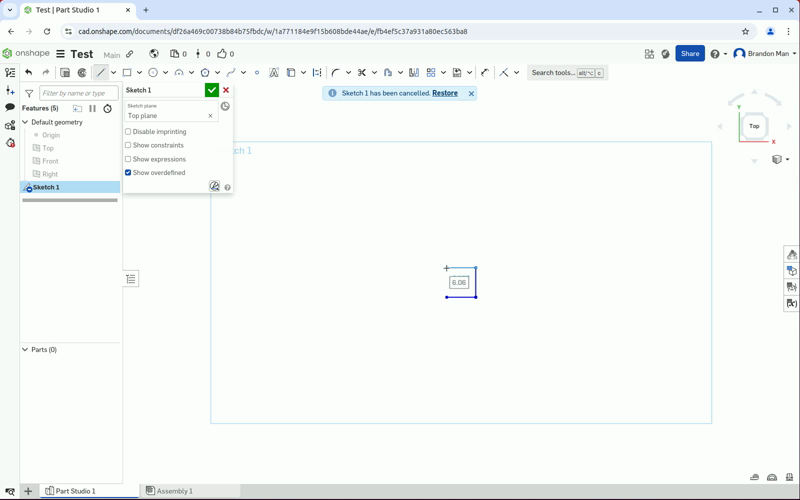
click(446, 267)
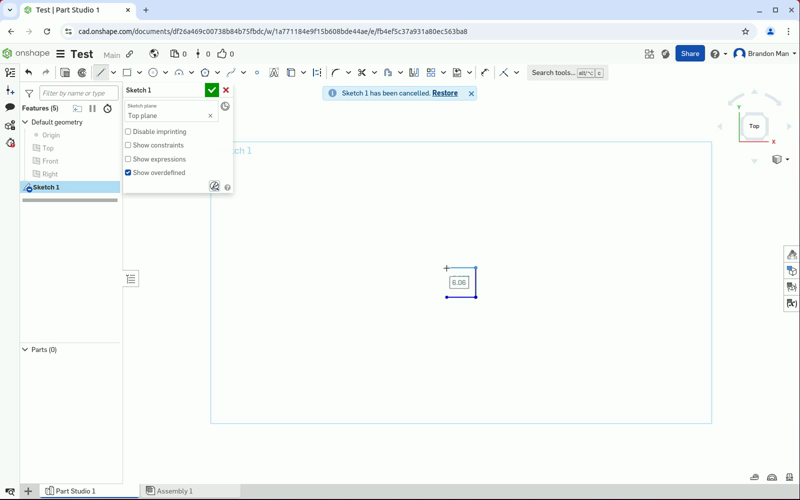
key_up(shift)
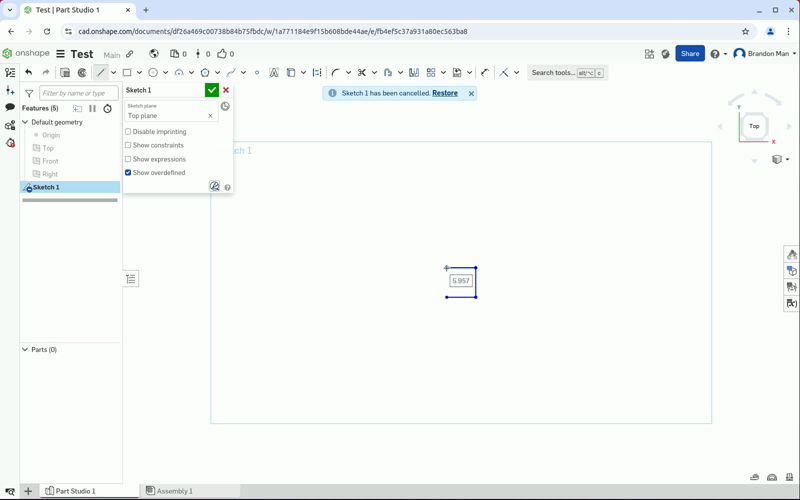
mouse_move(476, 267)
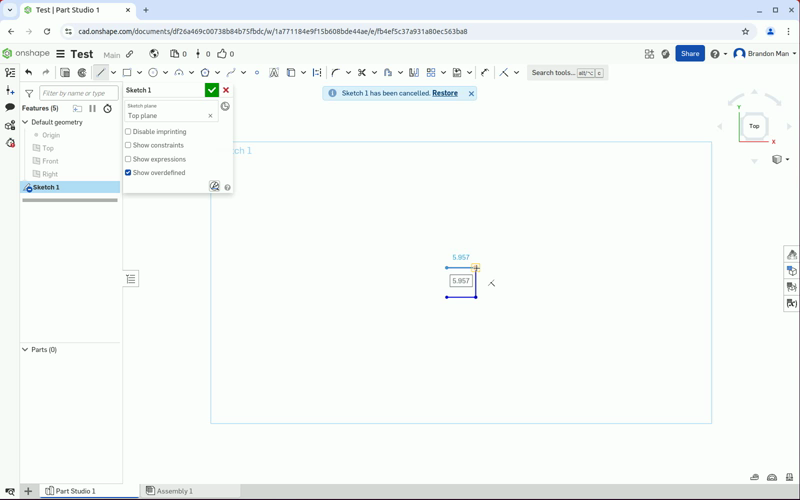
key_down(shift)
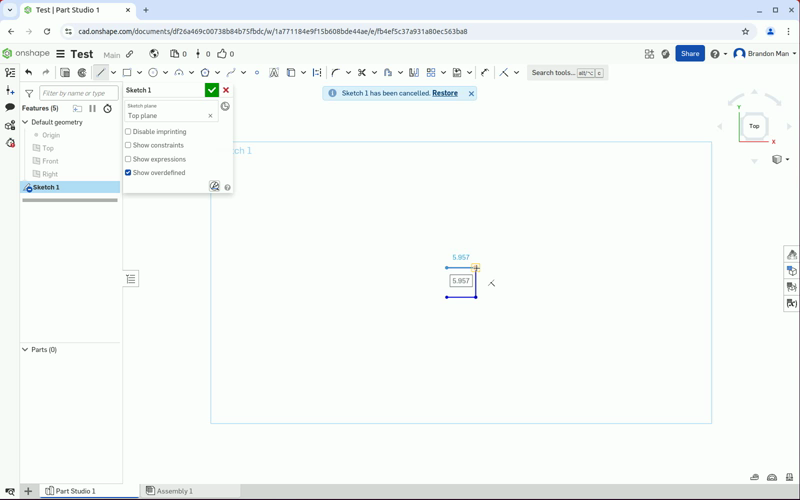
mouse_move(446, 297)
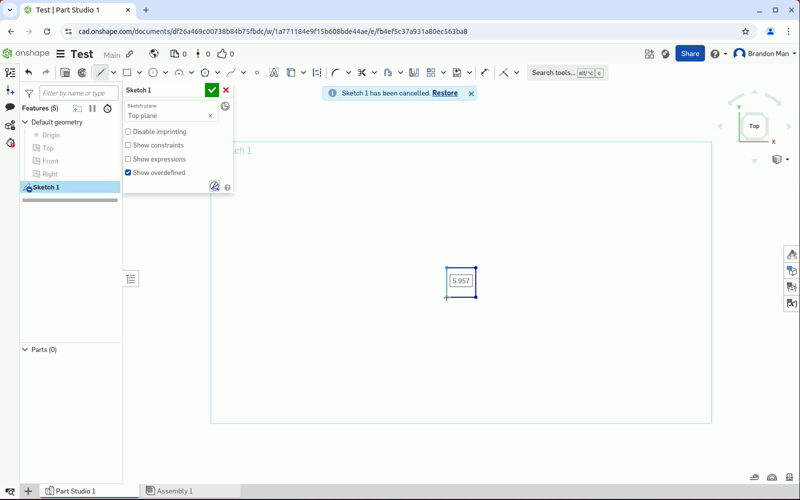
key_up(shift)
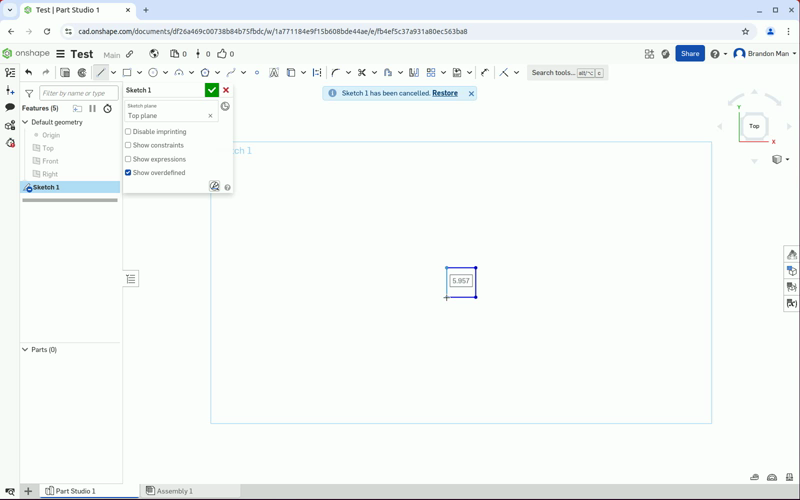
click(446, 297)
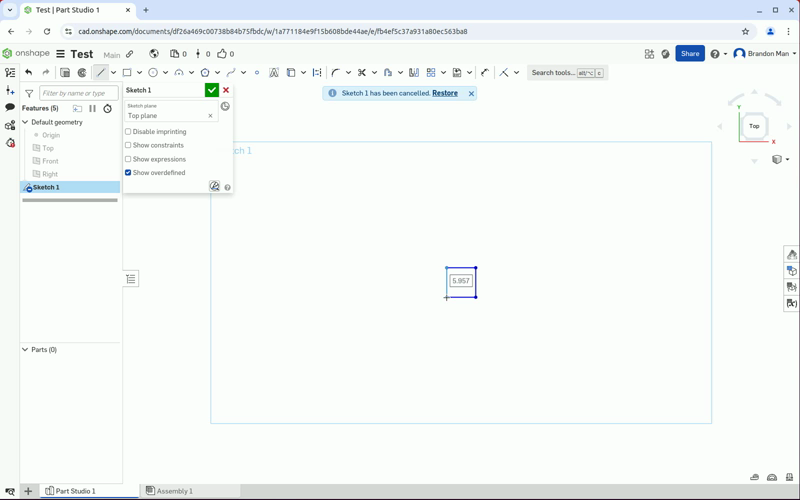
key(esc)
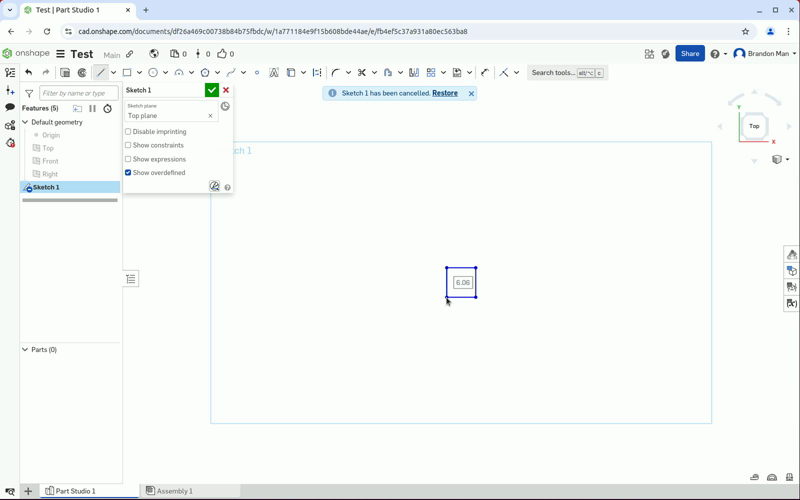
mouse_move(462, 279)
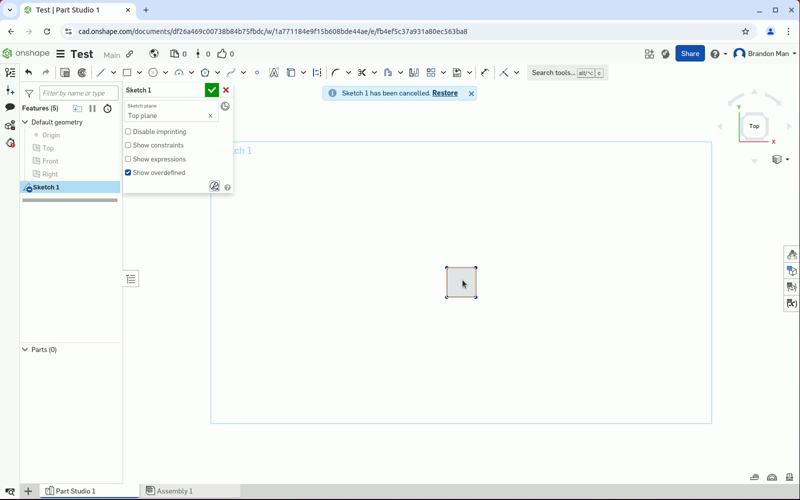
scroll(6)
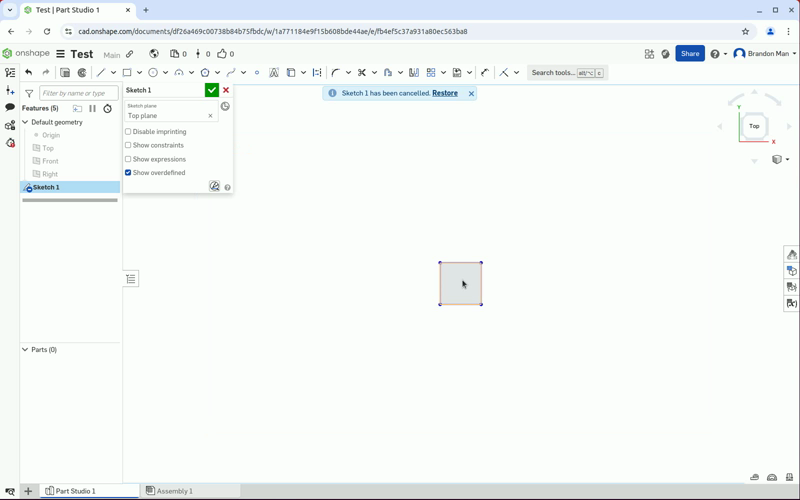
scroll(6)
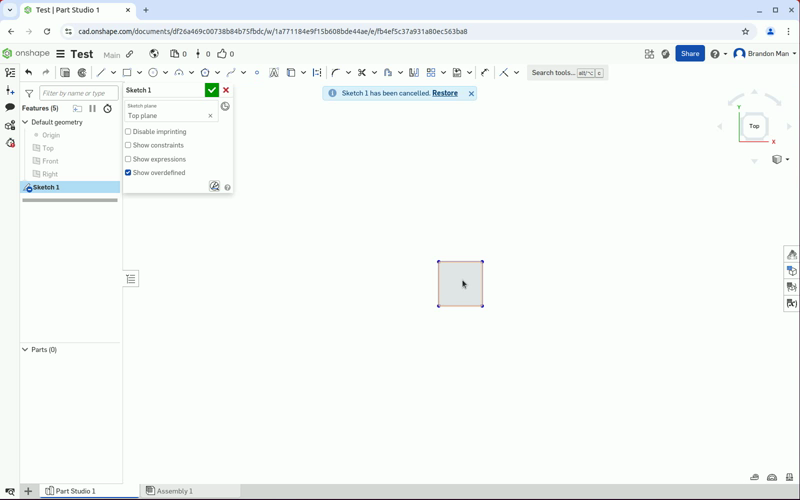
scroll(6)
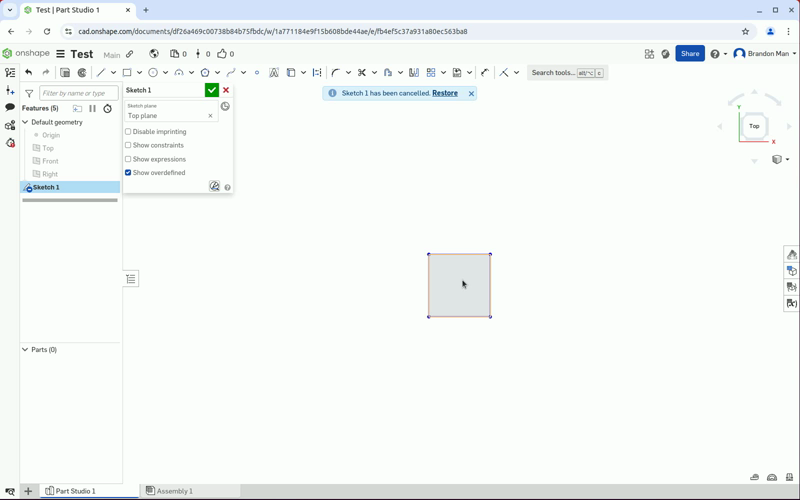
scroll(6)
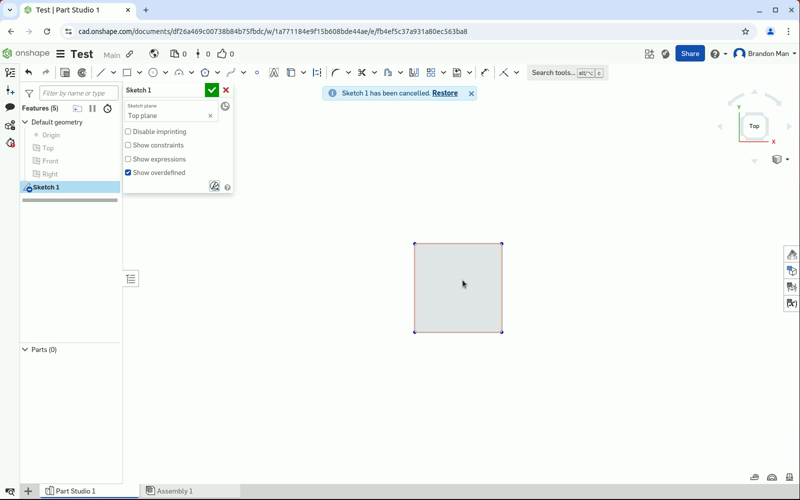
scroll(6)
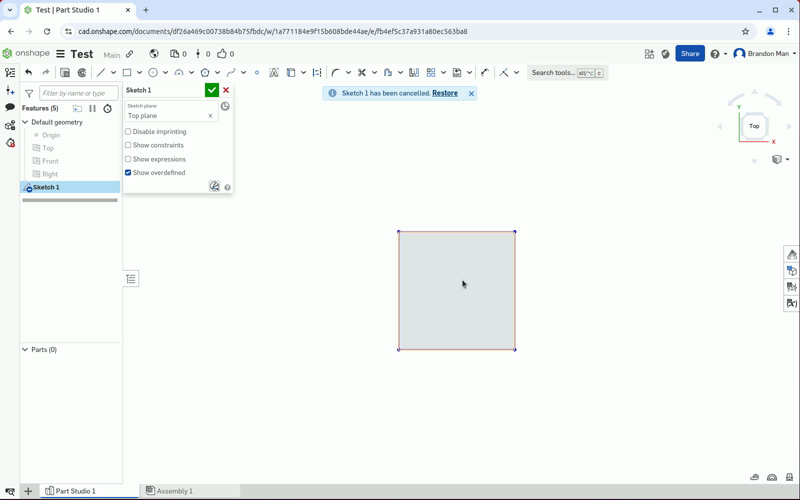
scroll(6)
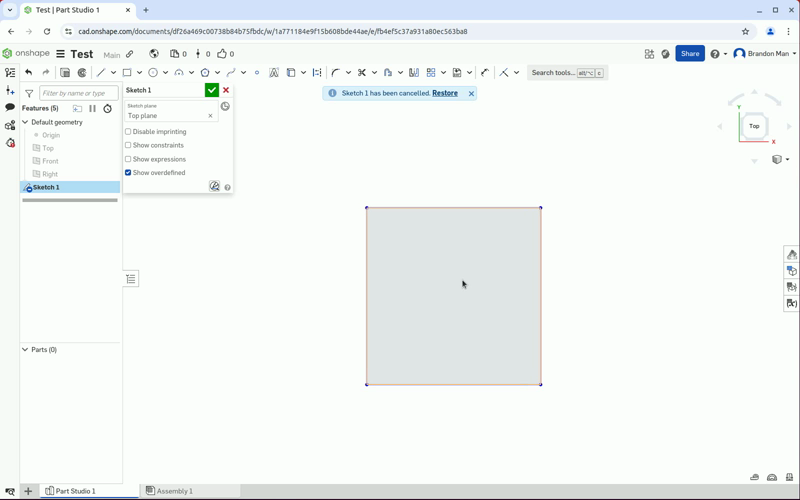
scroll(6)
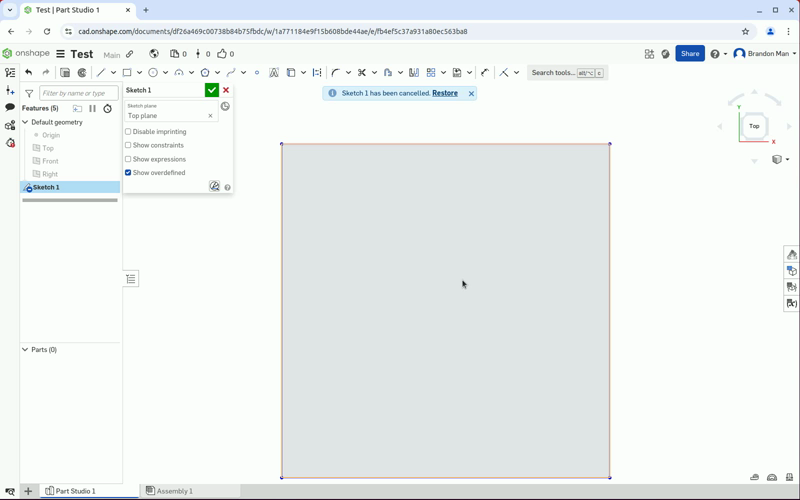
click(462, 279)
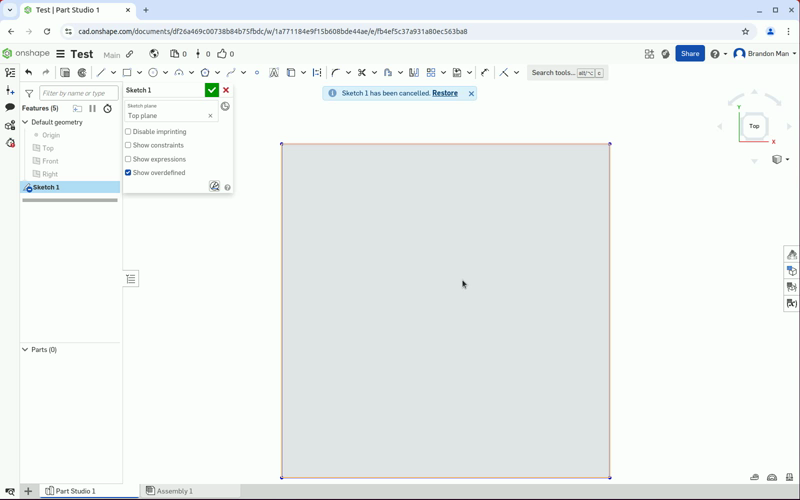
scroll(-6)
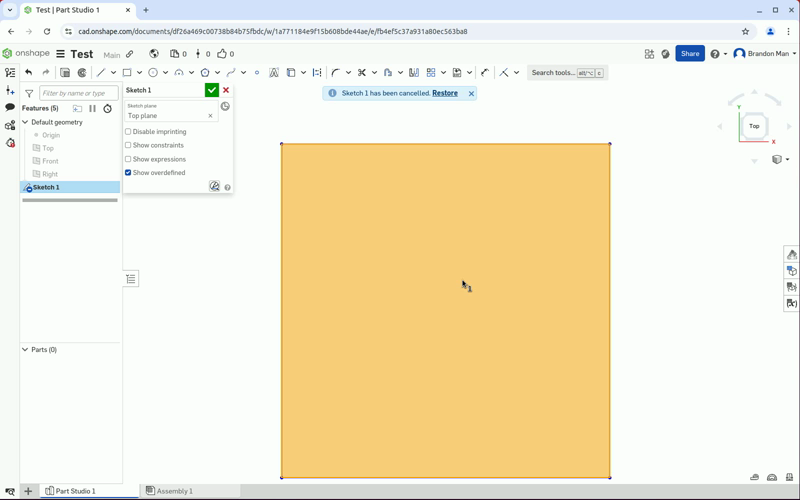
scroll(-6)
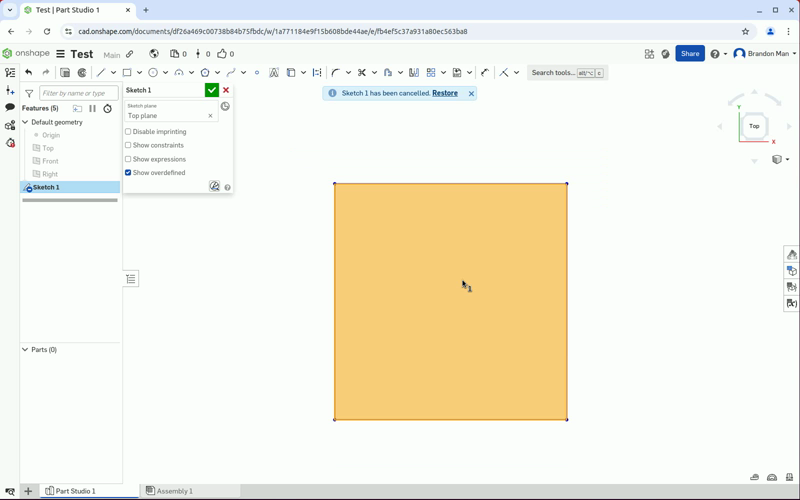
scroll(-6)
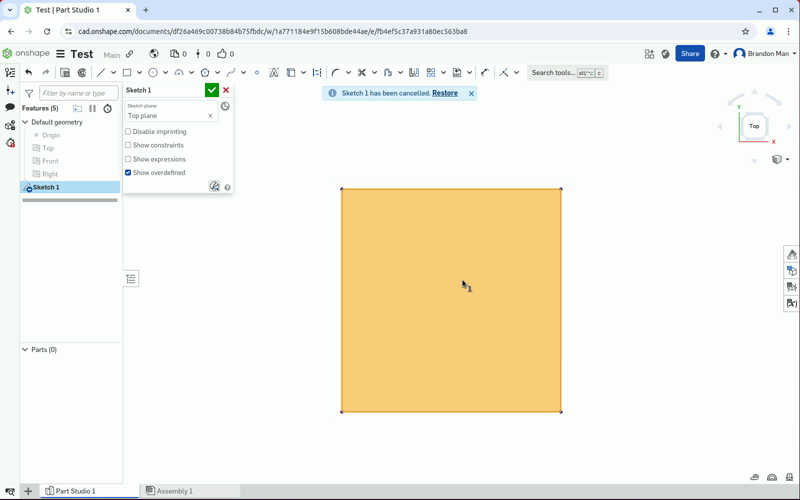
scroll(-6)
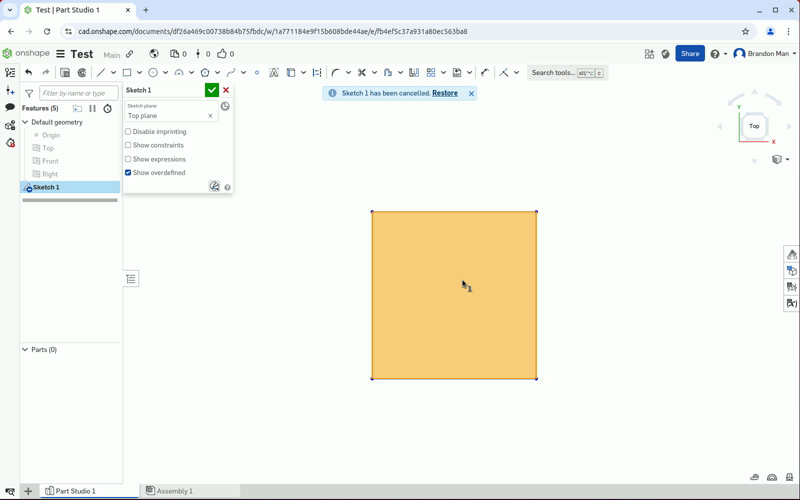
scroll(-6)
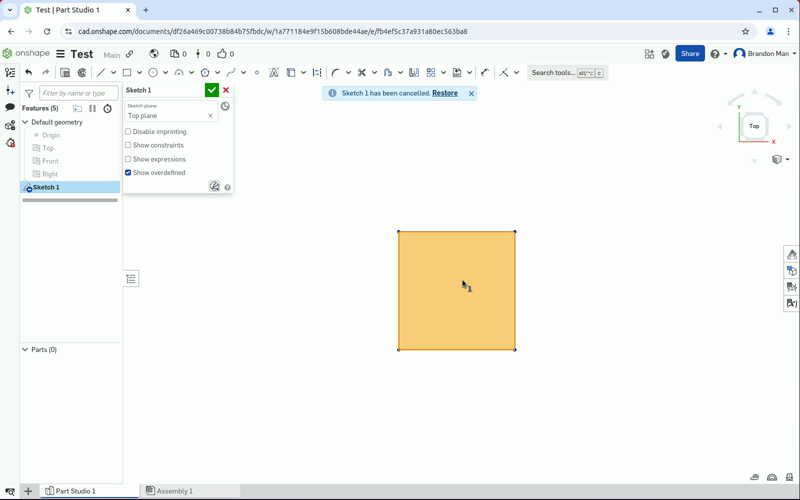
scroll(-6)
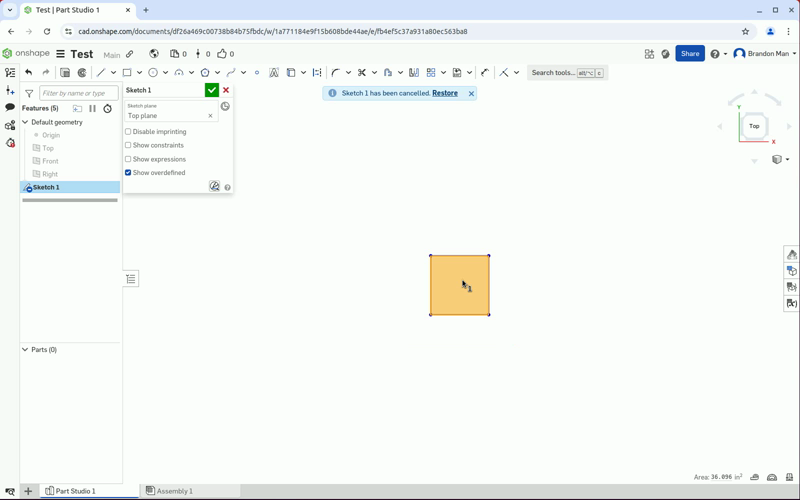
scroll(-6)
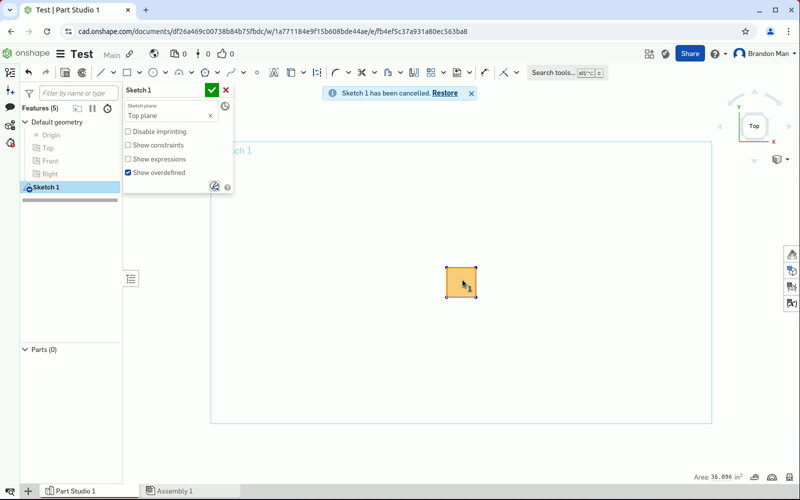
mouse_move(73, 352)
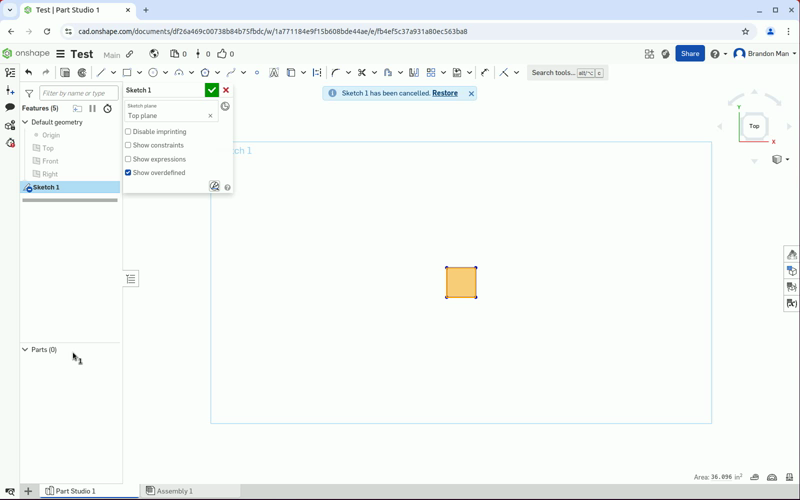
key(shift+y)
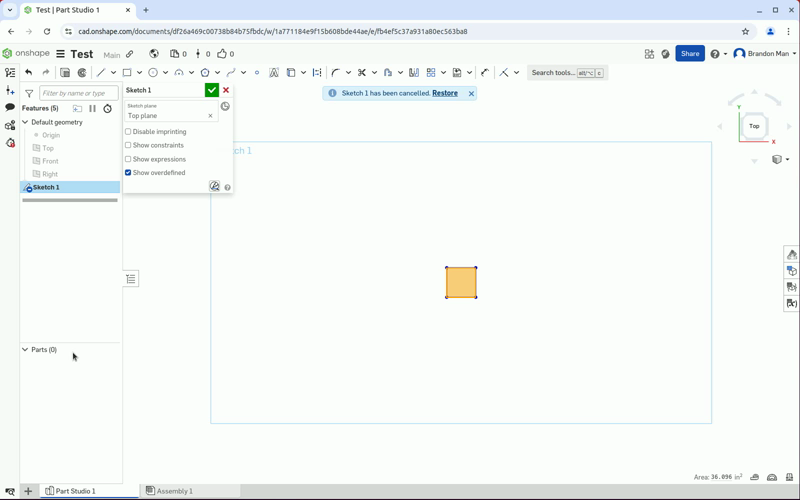
key(shift+e)
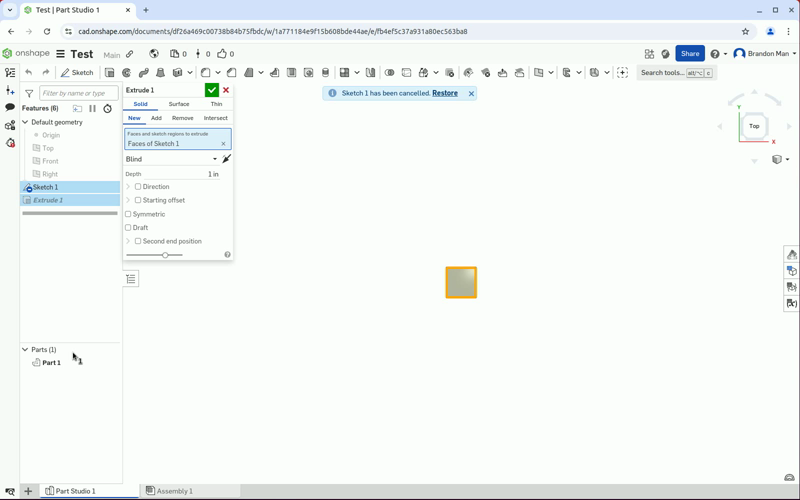
mouse_move(143, 106)
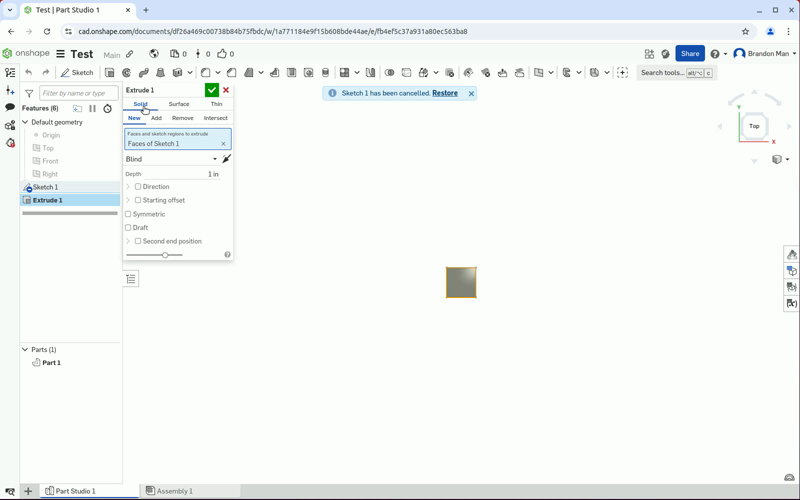
click(143, 106)
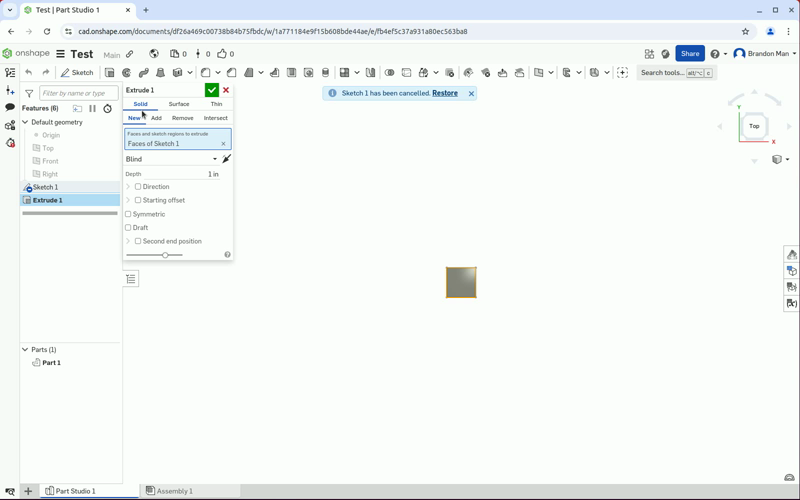
mouse_move(137, 120)
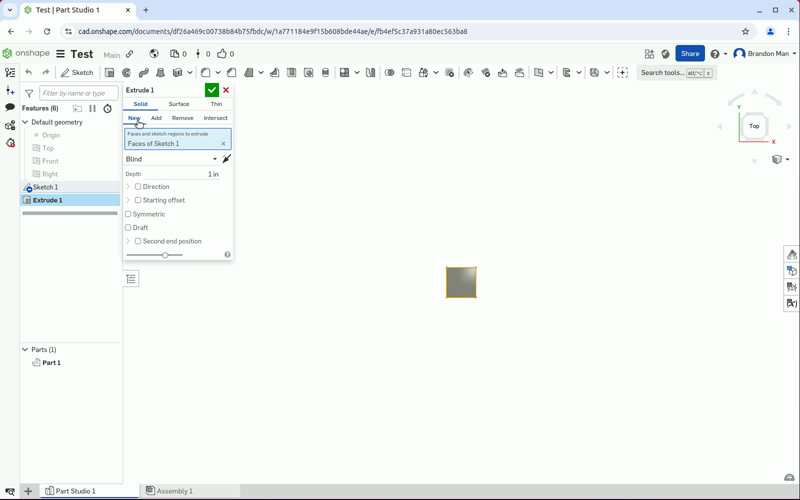
click(137, 120)
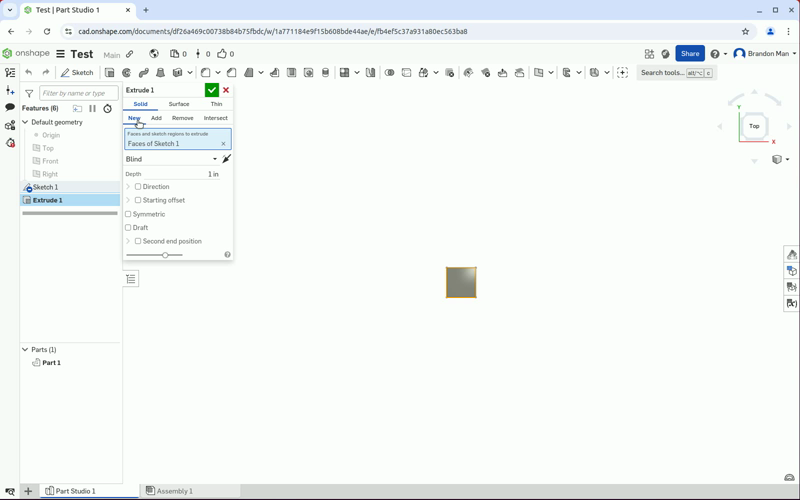
key(tab, 4)
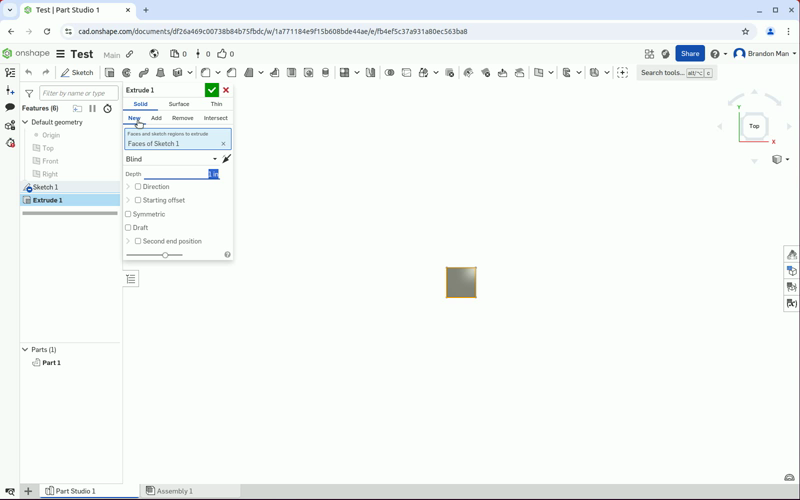
text(5.777)
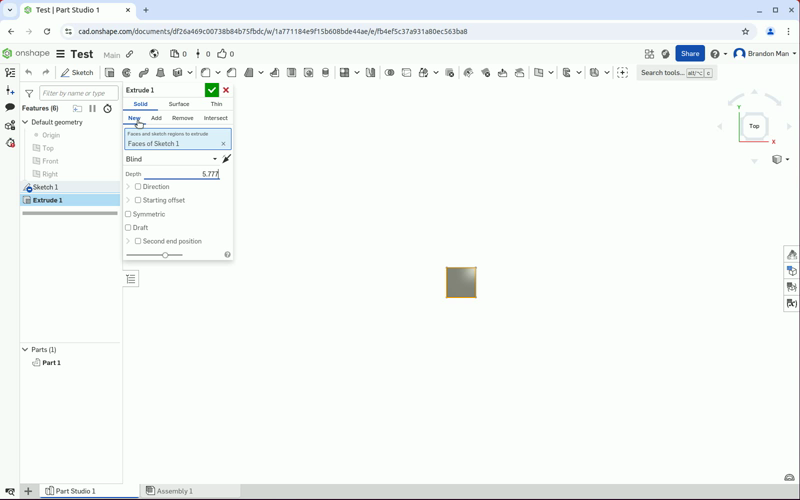
key(enter)
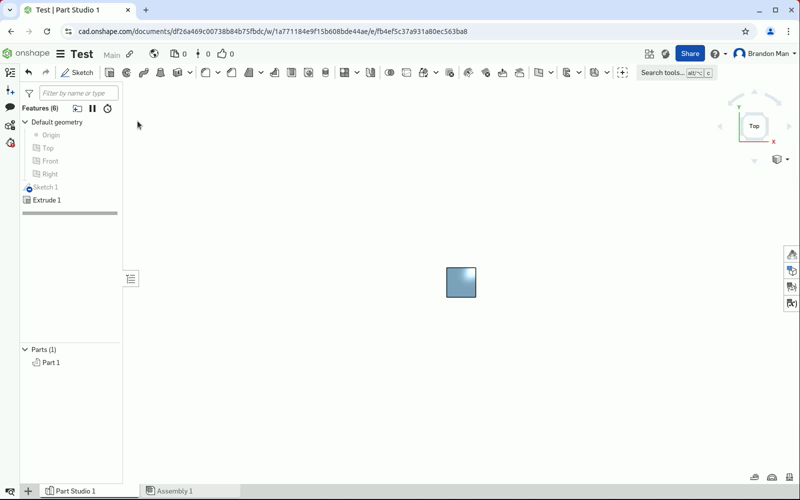
key(shift+h)
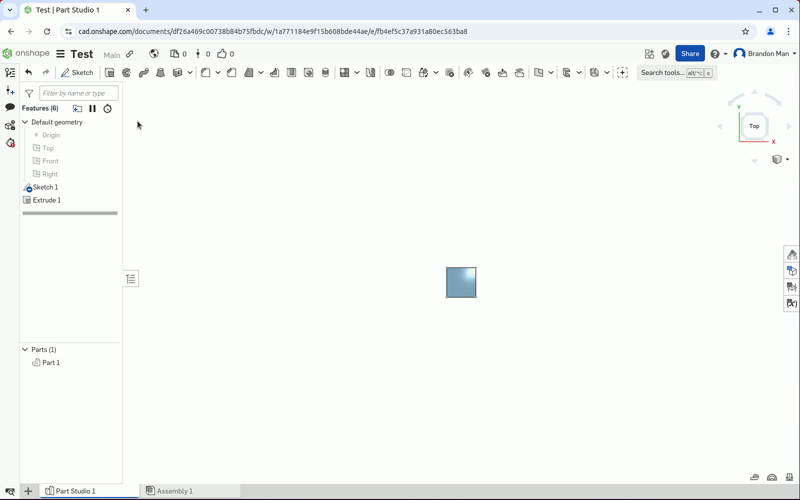
key(shift+h)
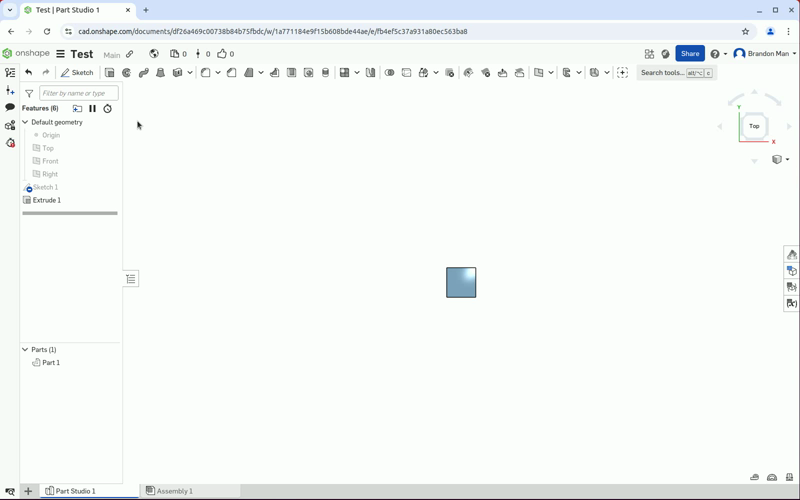
mouse_move(73, 189)
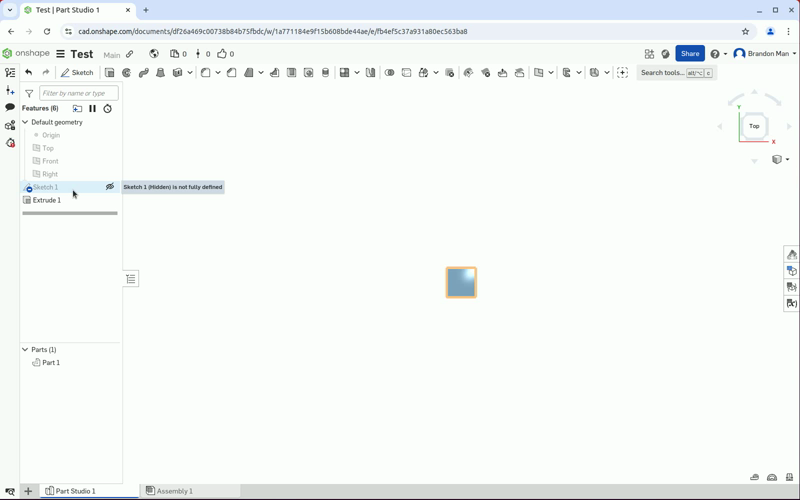
click(73, 189)
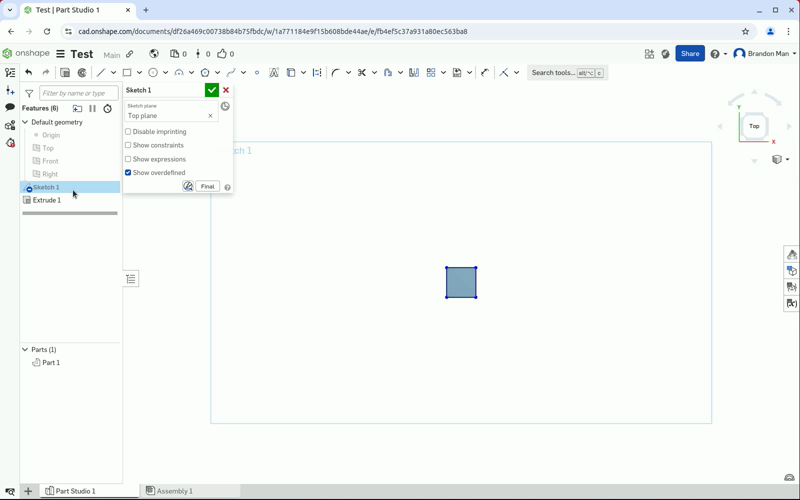
mouse_move(229, 92)
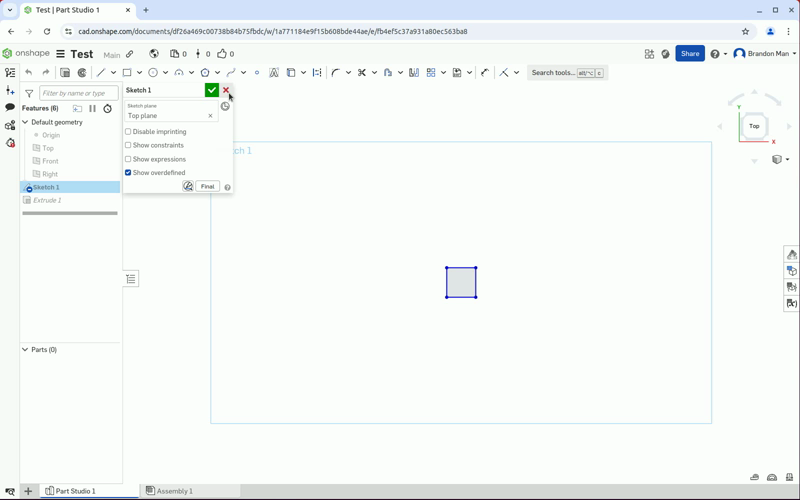
click(229, 92)
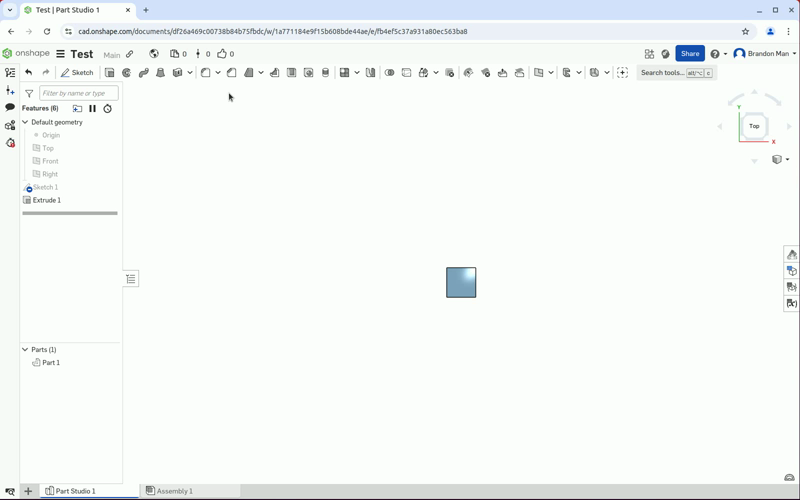
mouse_move(73, 352)
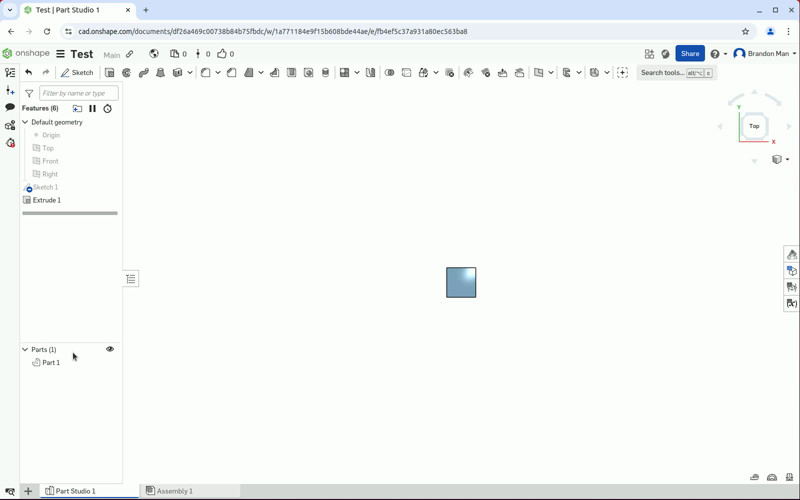
key(y)
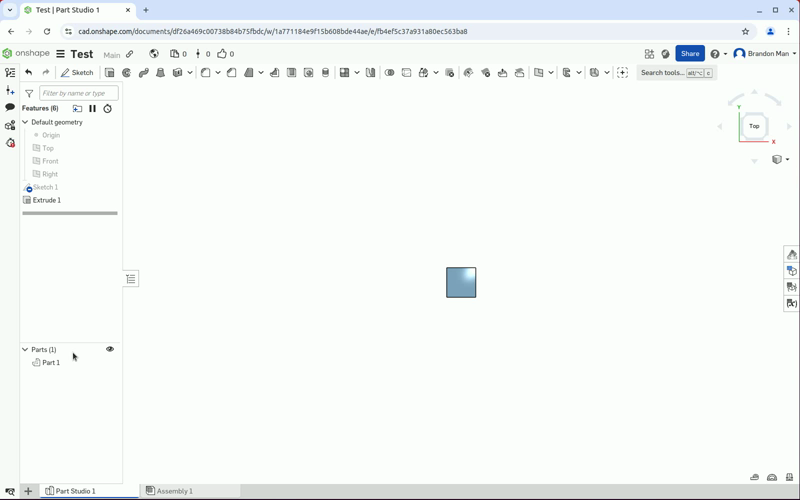
key(shift+p)
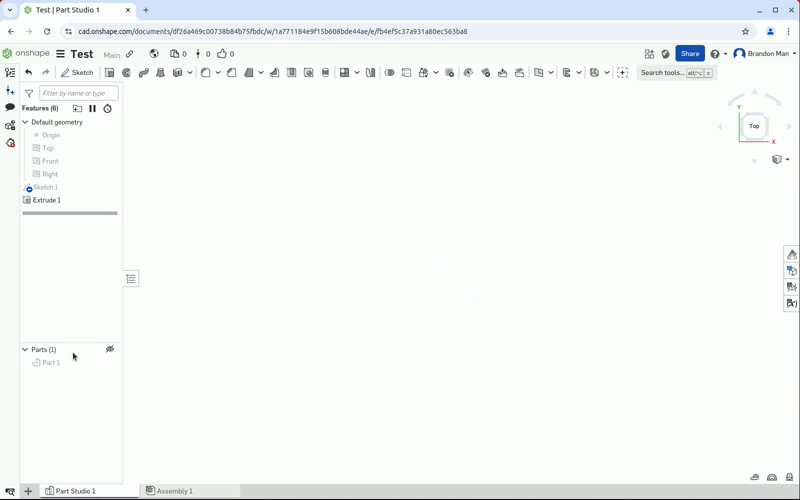
key(space)
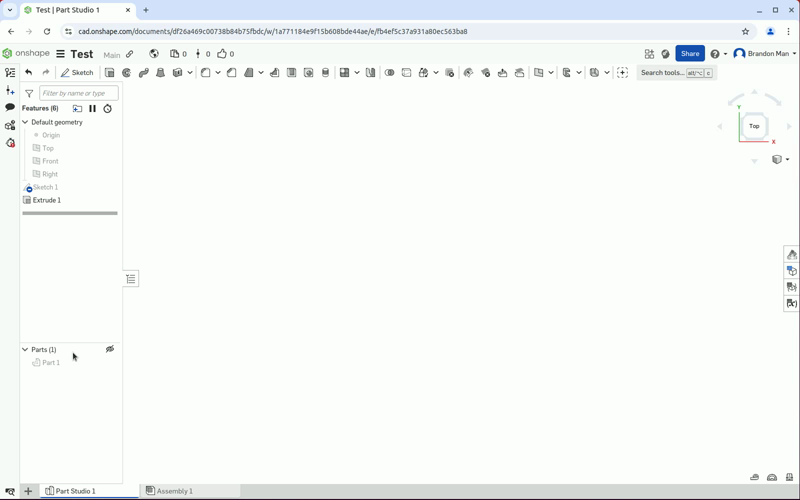
key_down(shift)
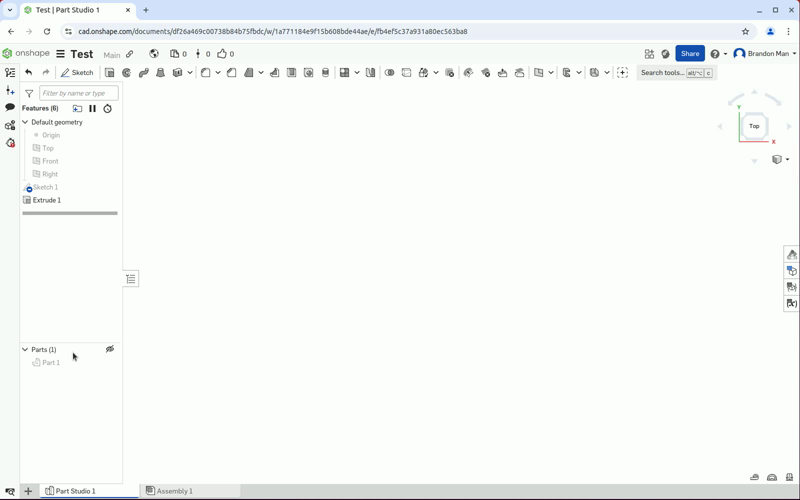
key(up)
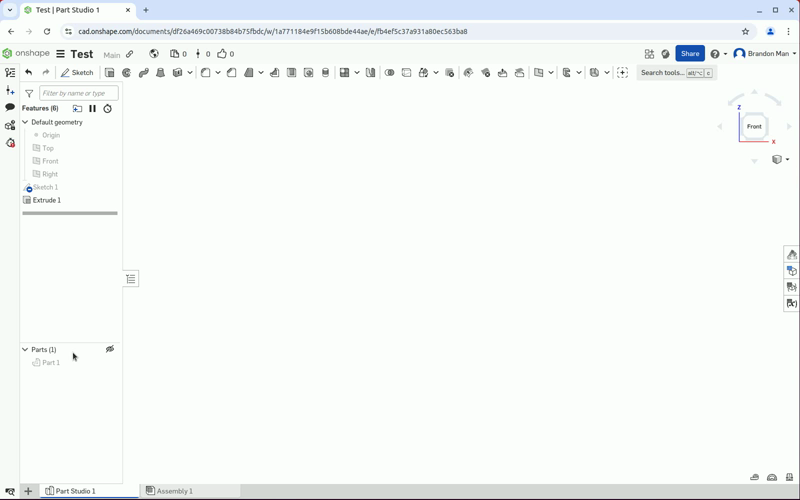
key_up(shift)
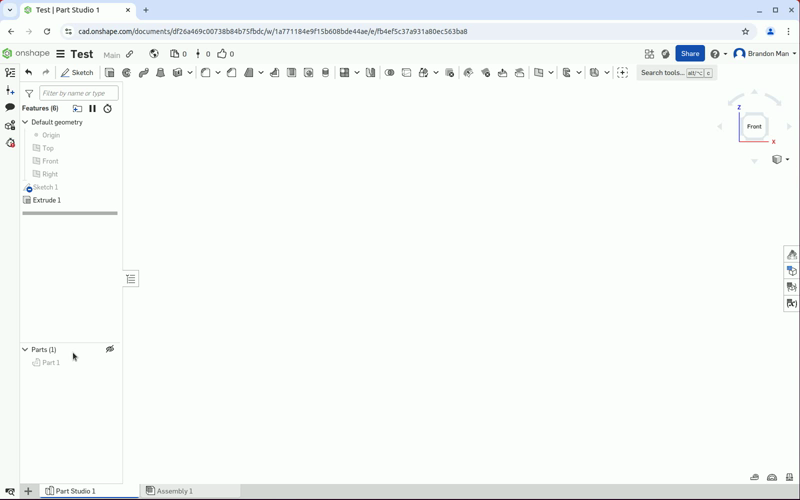
mouse_move(73, 352)
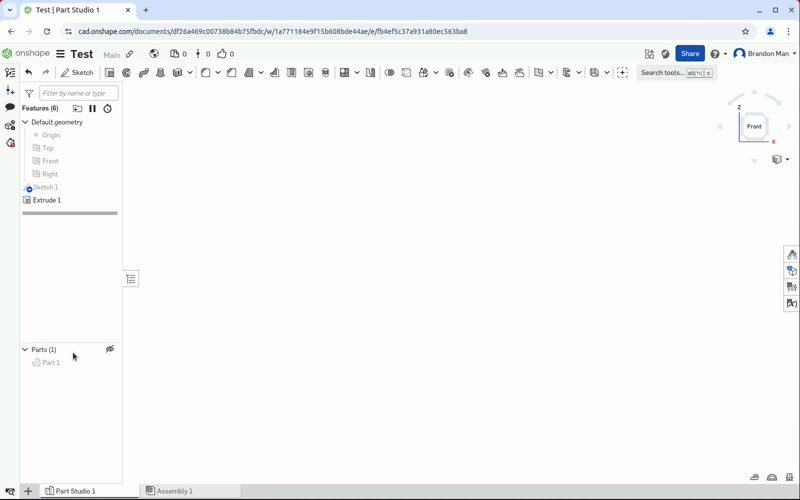
key(shift+y)
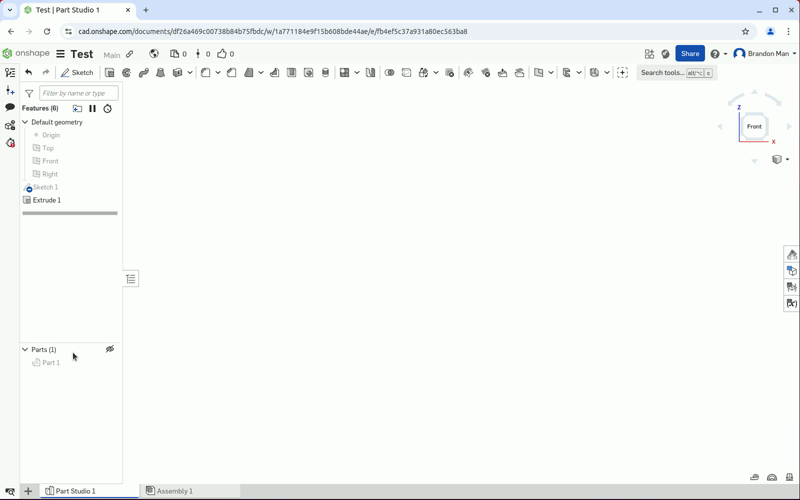
key(shift+s)
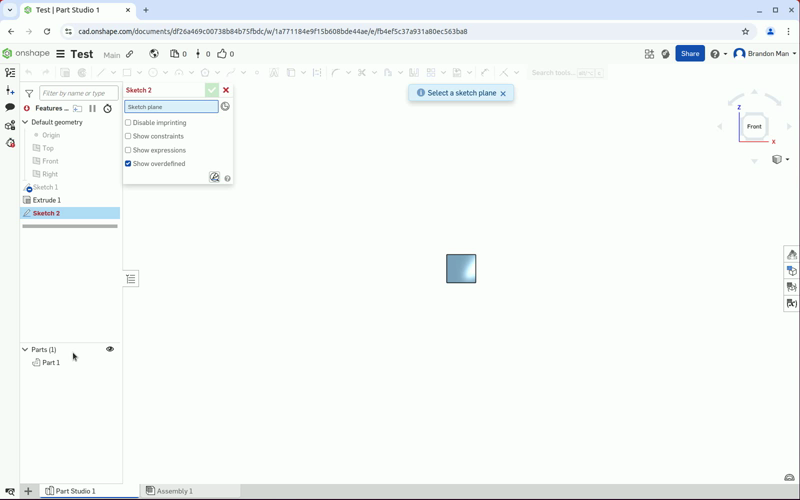
mouse_move(73, 163)
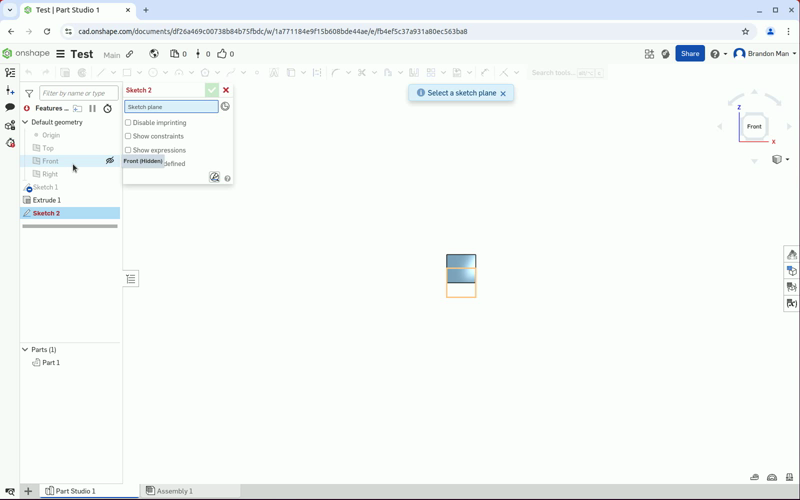
click(73, 163)
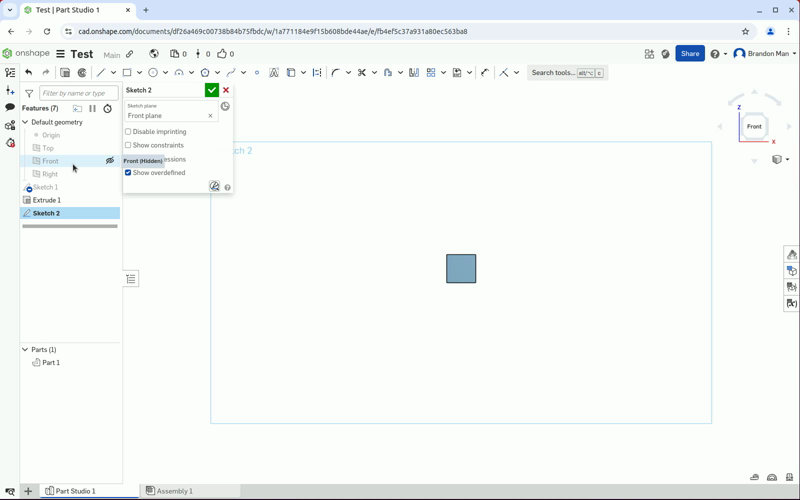
mouse_move(73, 352)
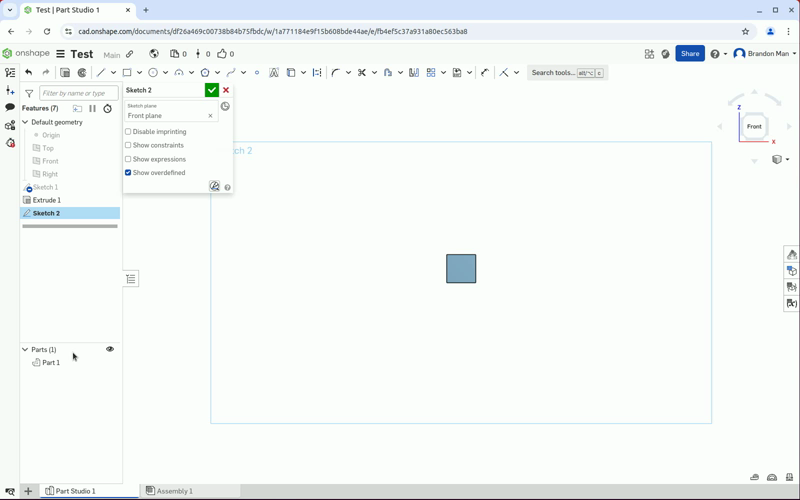
key(y)
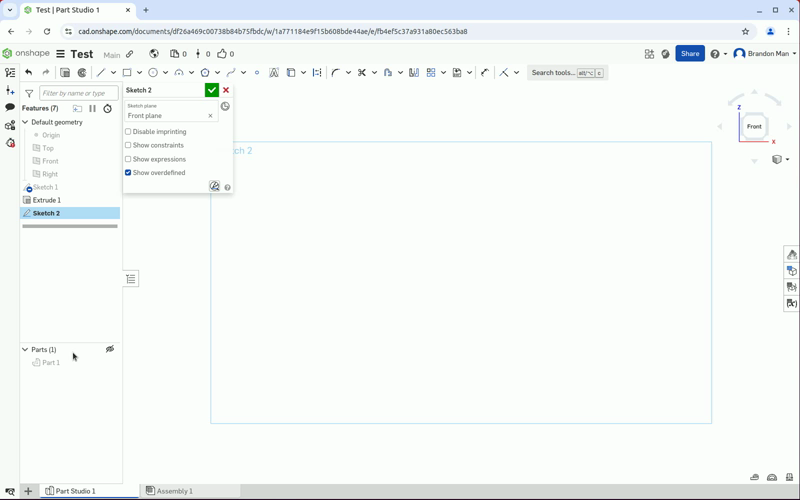
key(l)
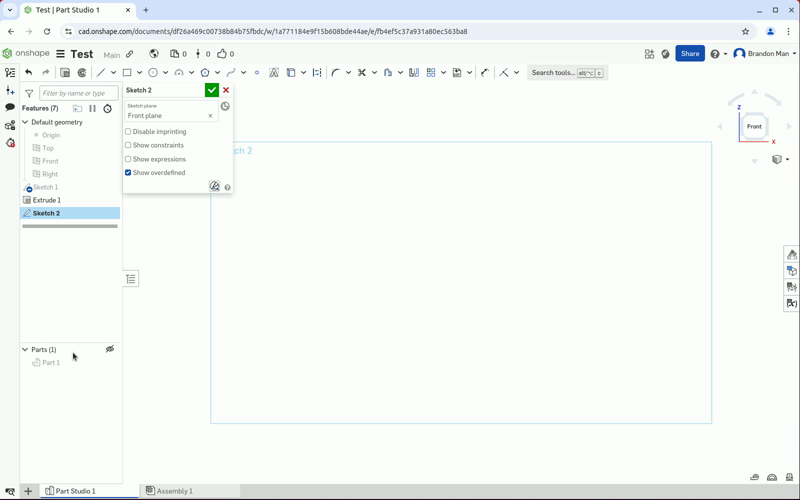
key_down(shift)
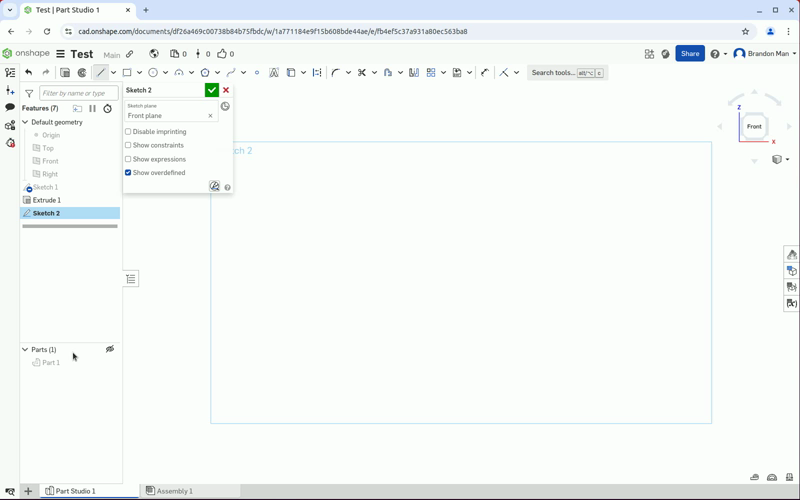
mouse_move(478, 282)
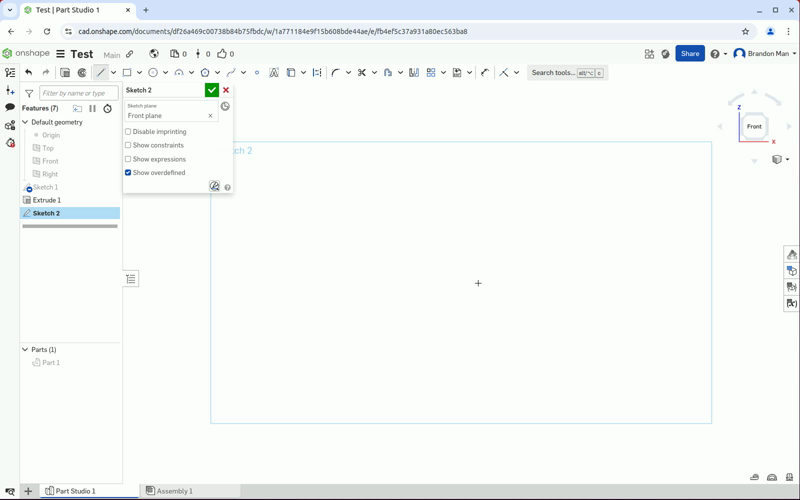
click(478, 282)
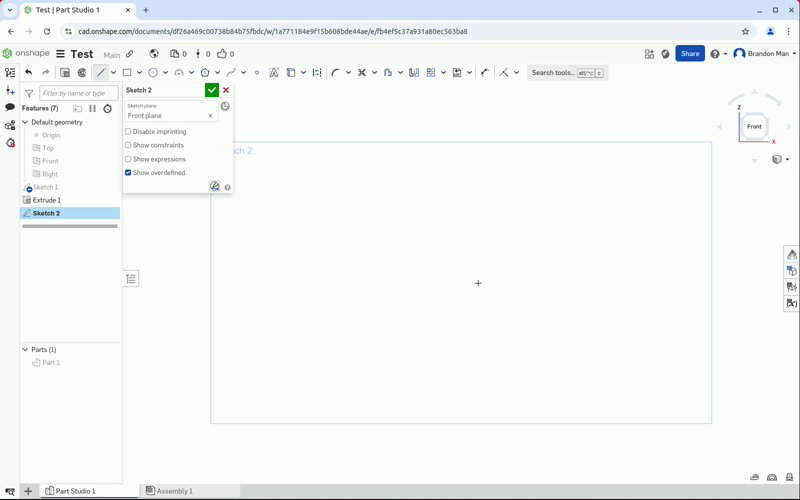
key_up(shift)
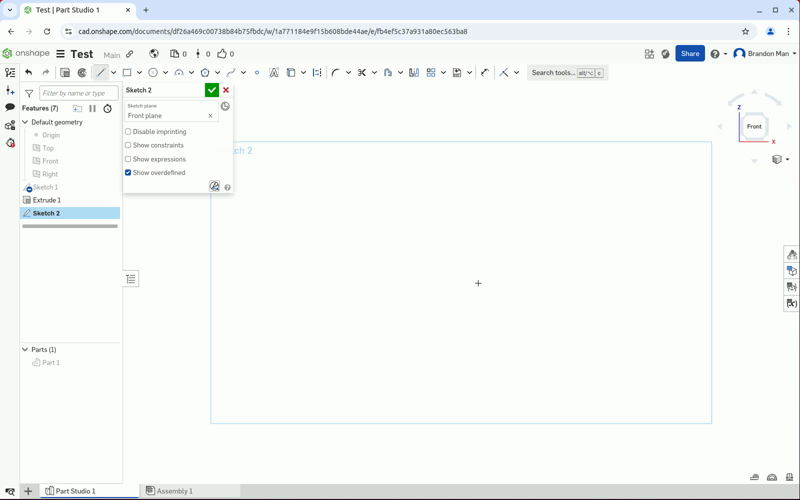
key_down(shift)
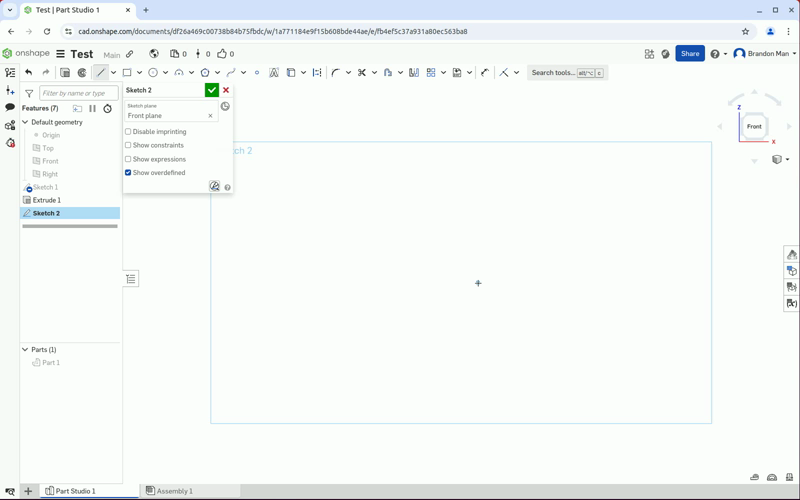
mouse_move(508, 282)
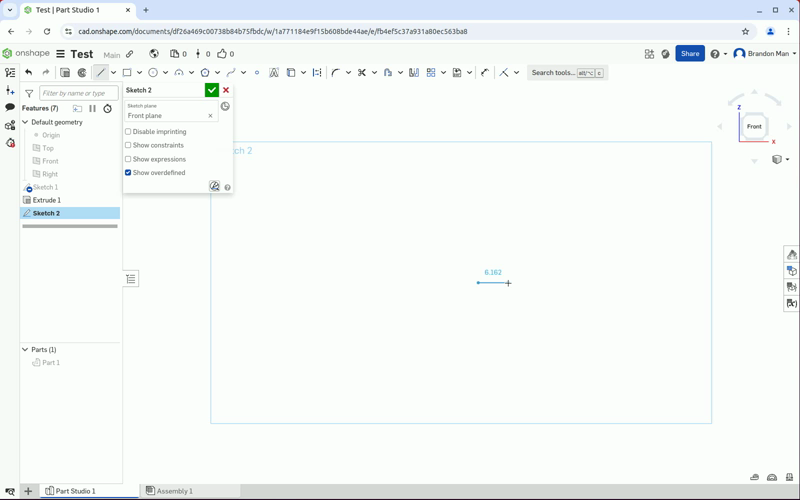
mouse_move(481, 282)
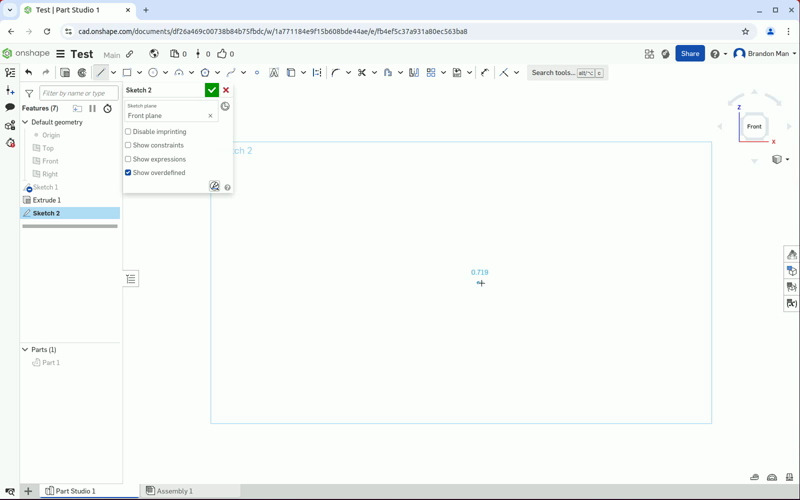
scroll(6)
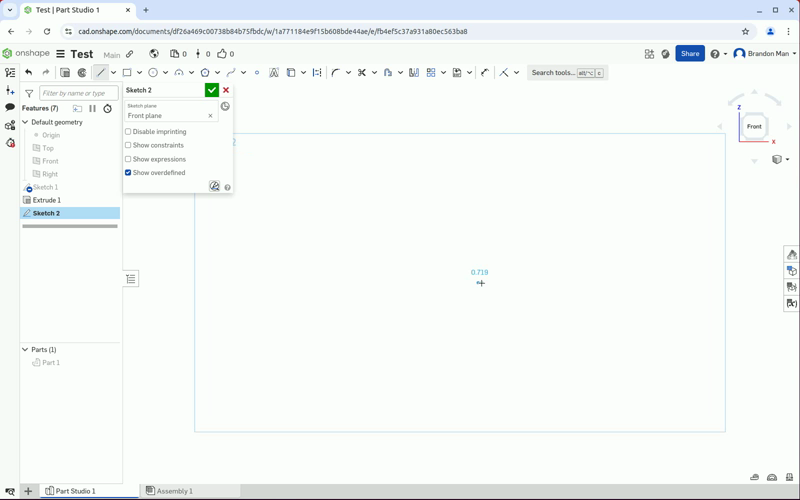
scroll(6)
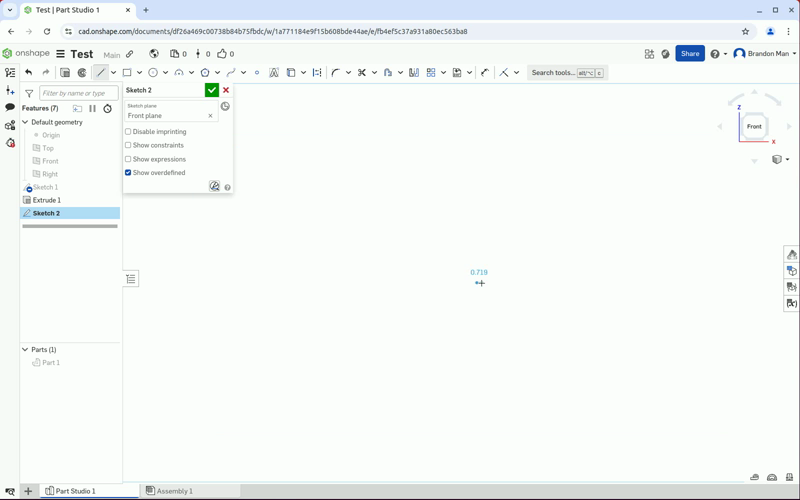
scroll(6)
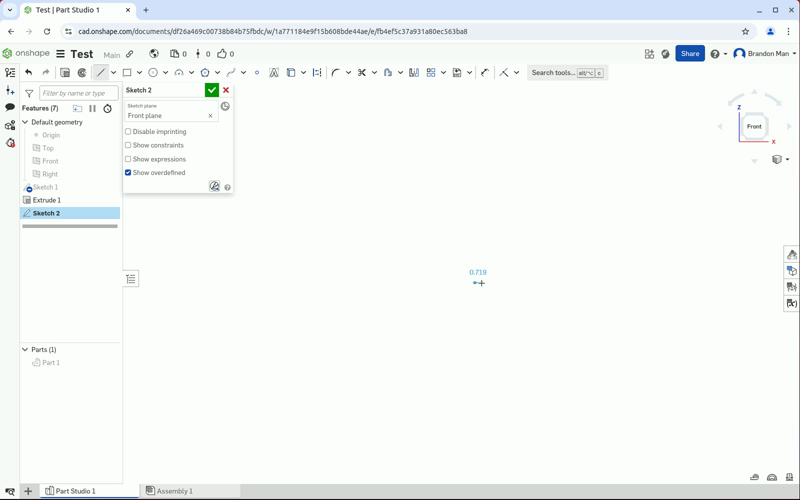
scroll(6)
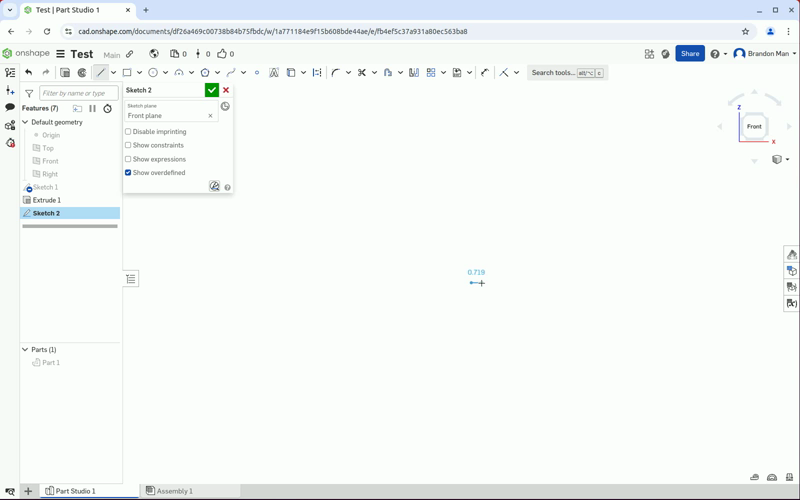
scroll(6)
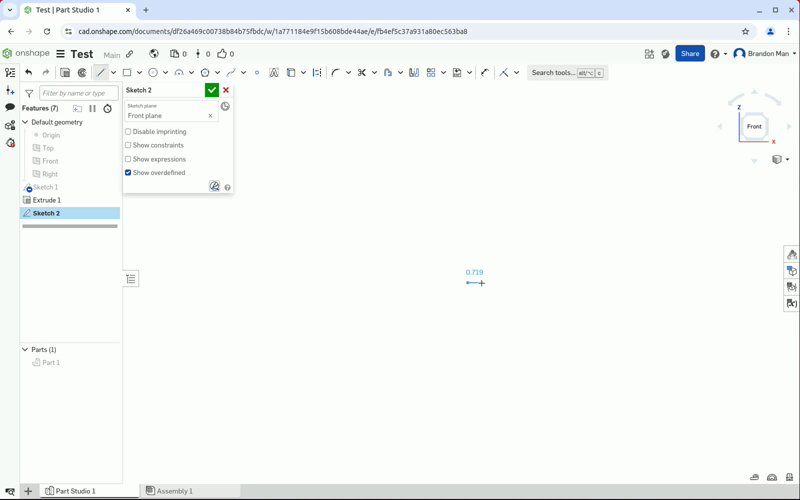
scroll(6)
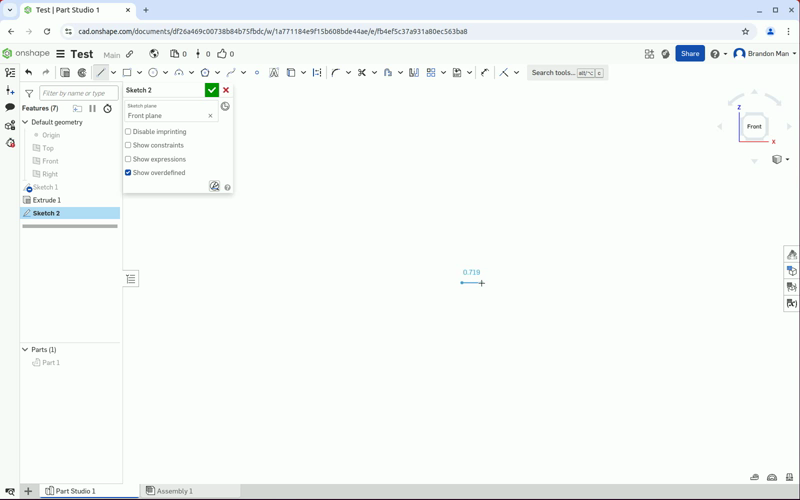
scroll(6)
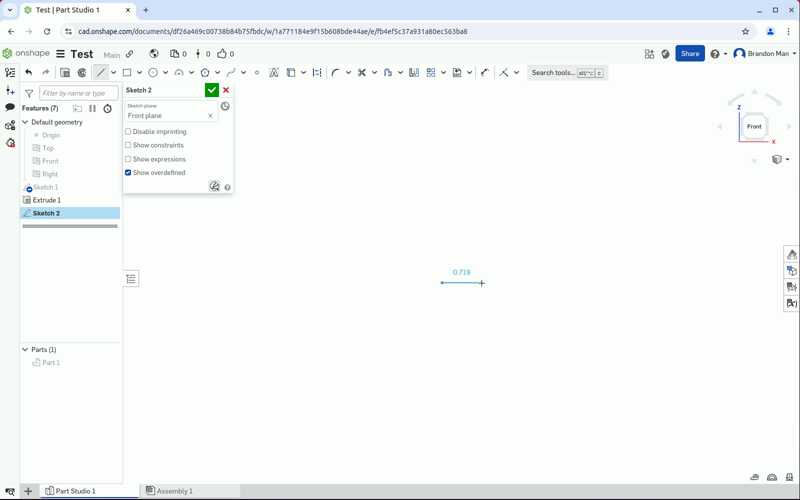
click(481, 282)
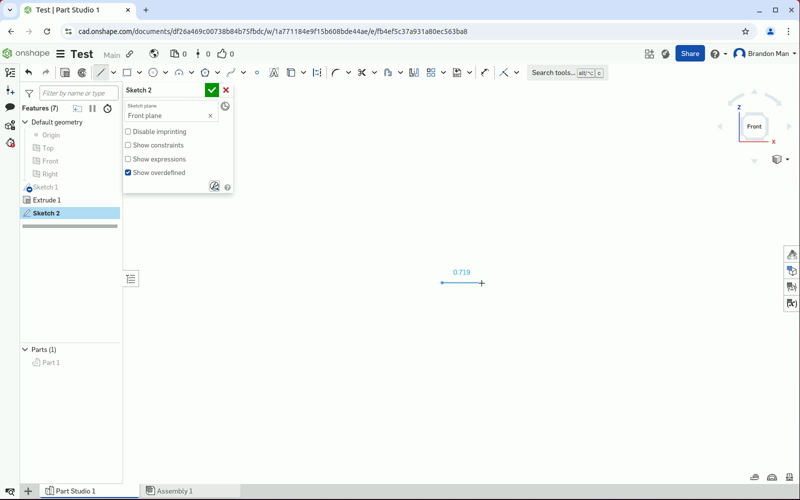
scroll(-6)
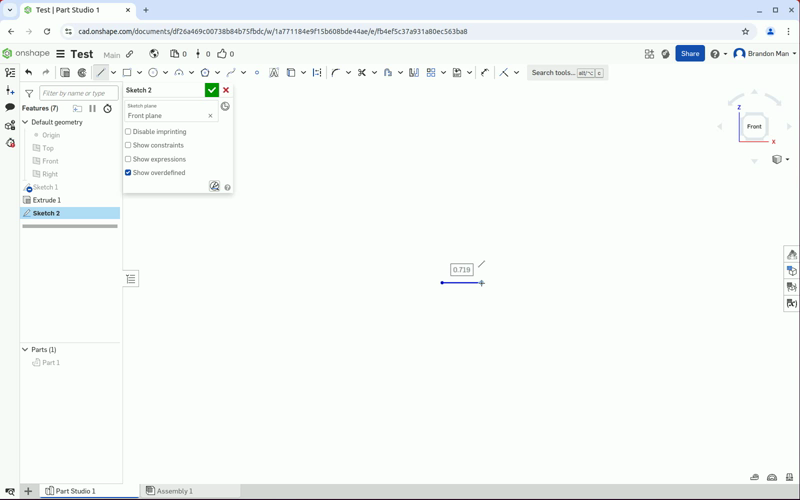
scroll(-6)
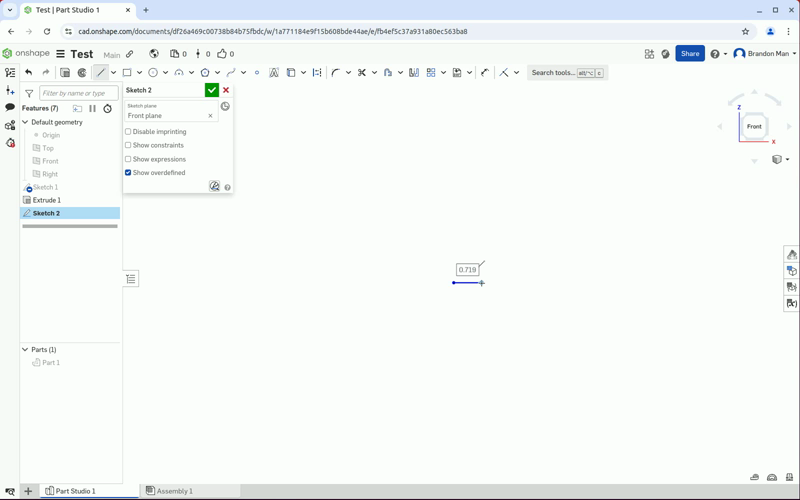
scroll(-6)
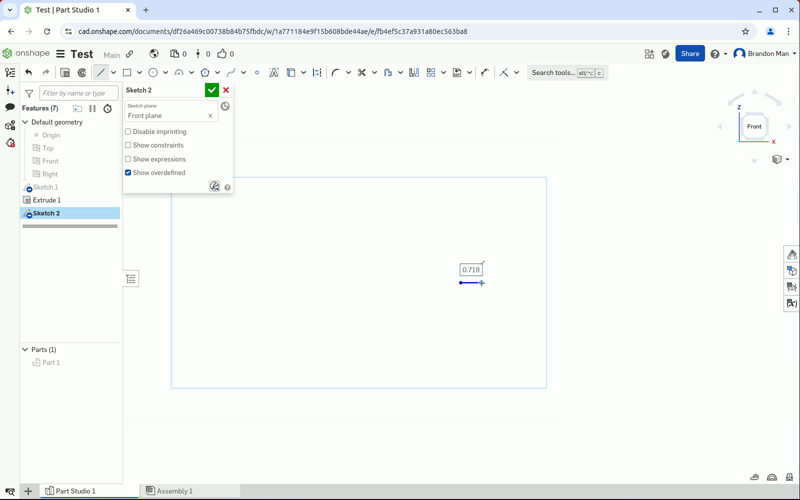
scroll(-6)
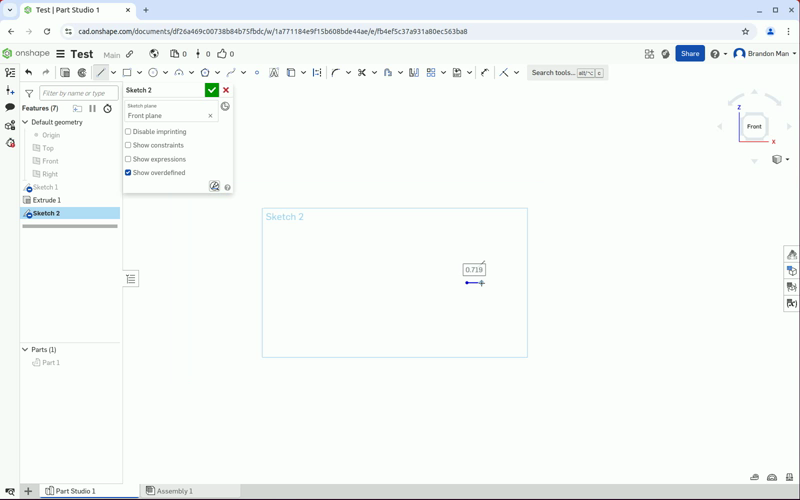
scroll(-6)
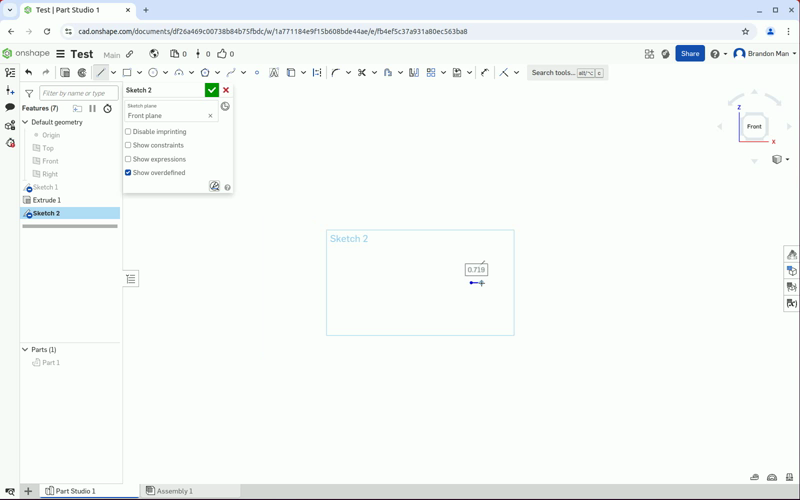
scroll(-6)
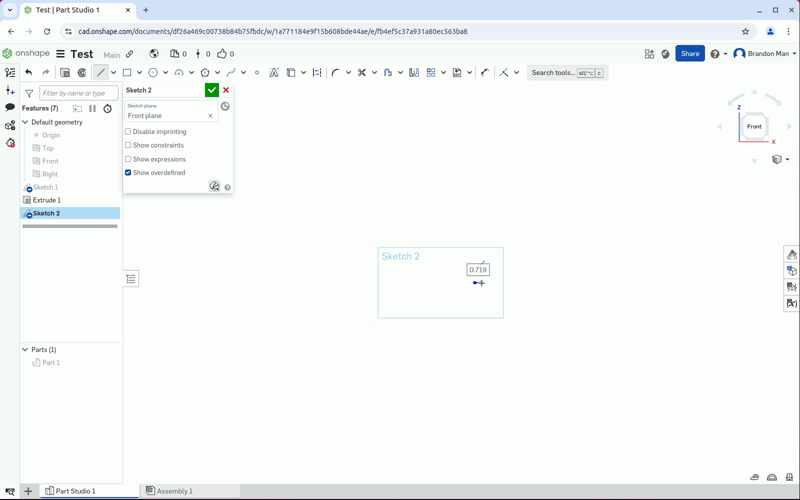
scroll(-6)
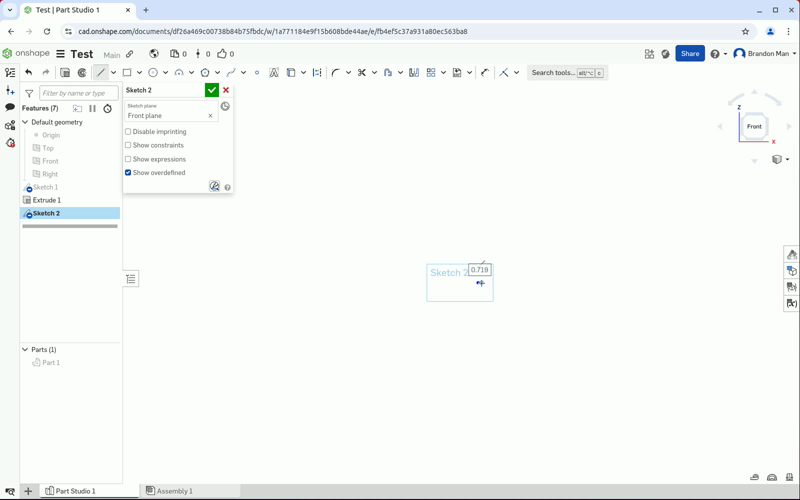
key_up(shift)
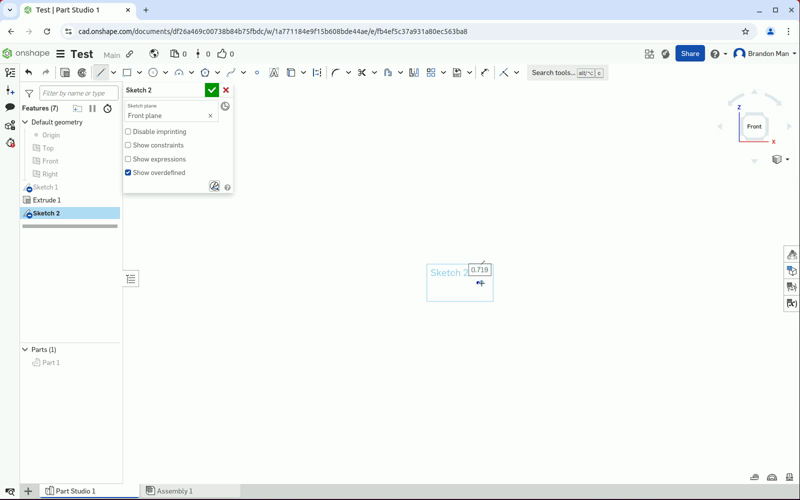
key_down(shift)
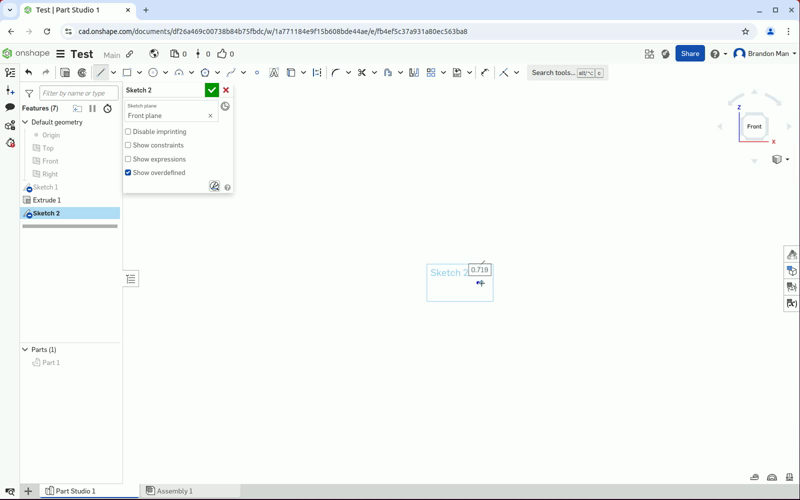
mouse_move(511, 282)
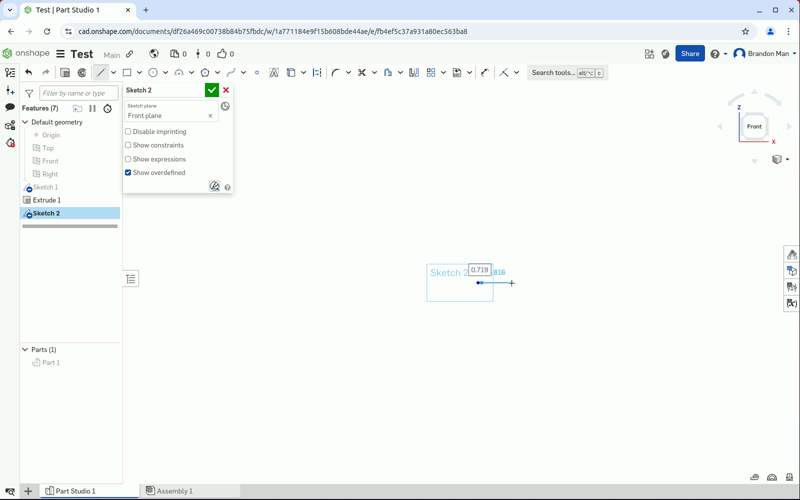
mouse_move(481, 280)
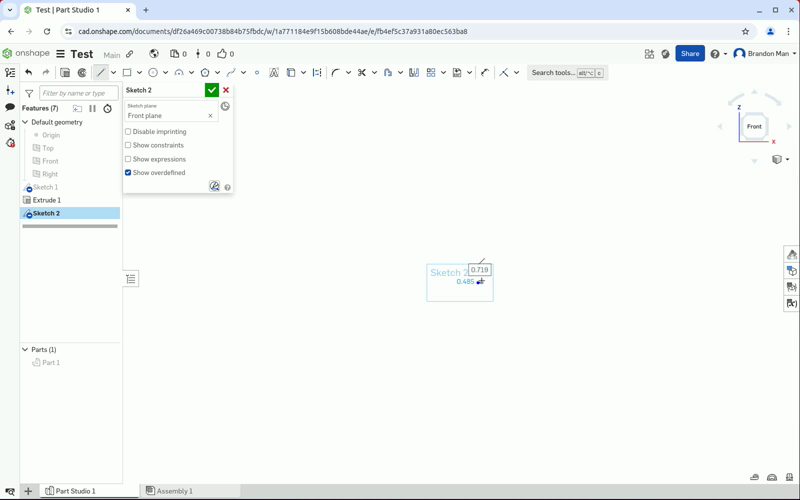
scroll(6)
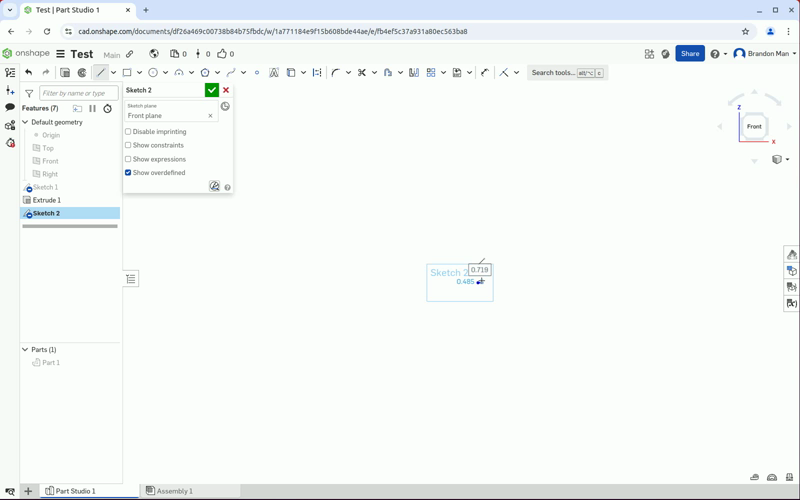
scroll(6)
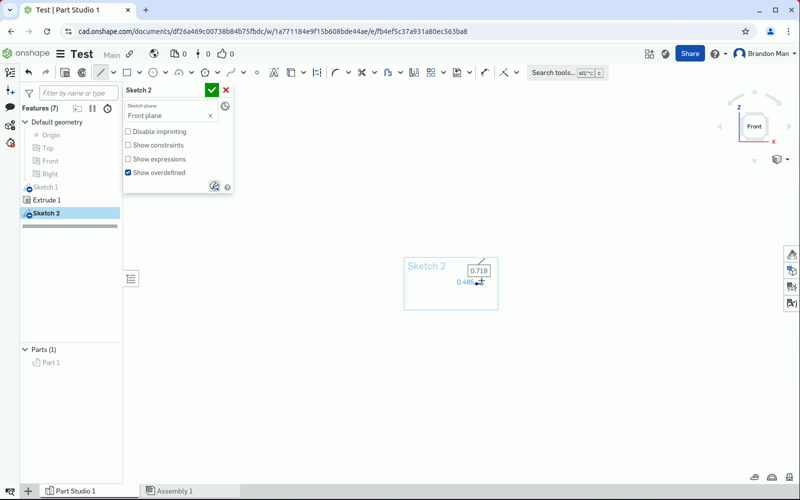
scroll(6)
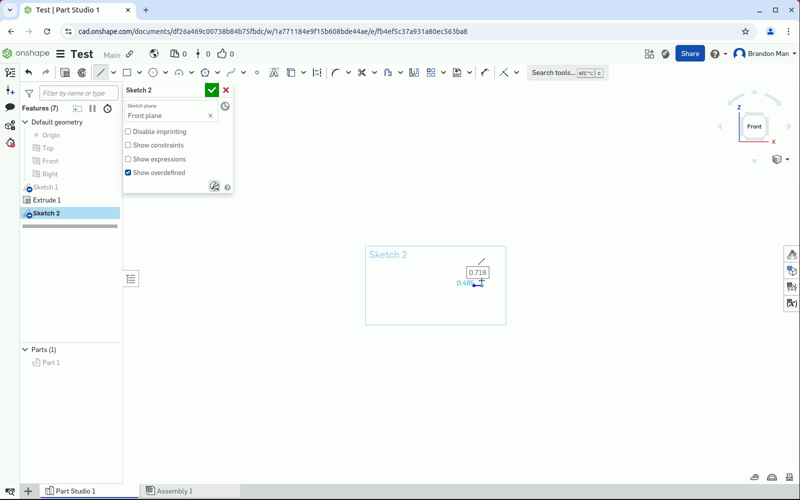
scroll(6)
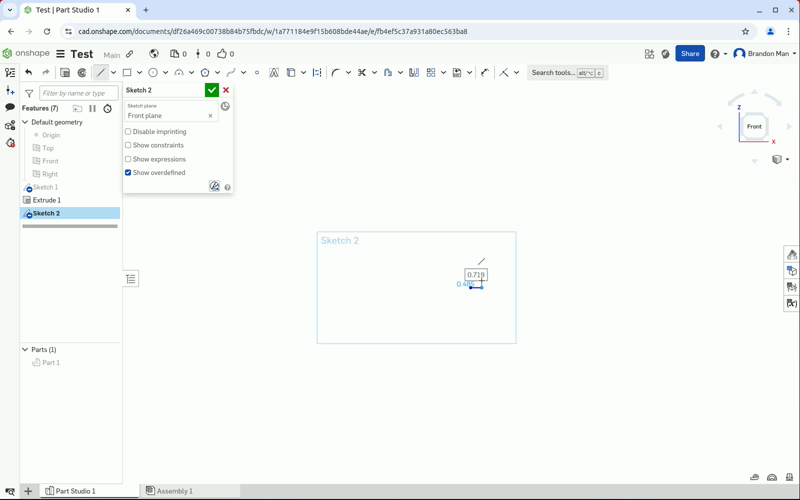
scroll(6)
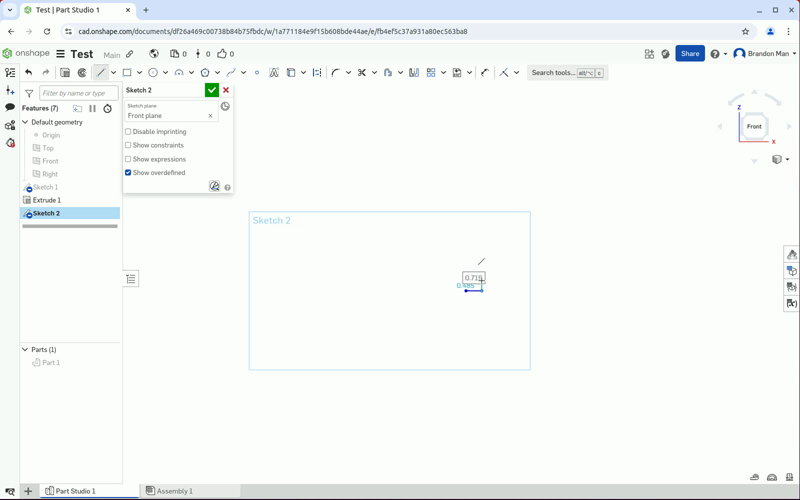
scroll(6)
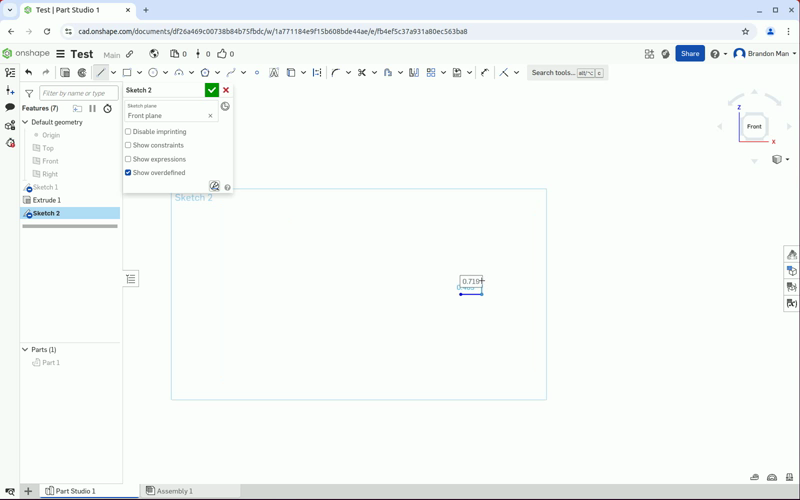
scroll(6)
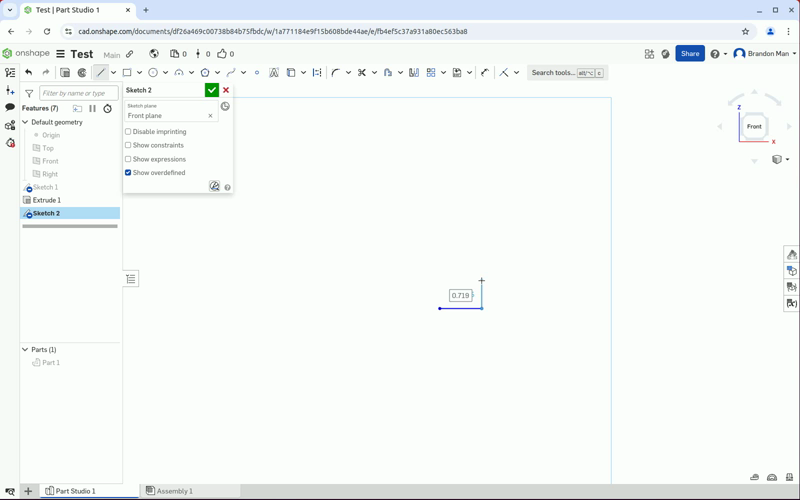
click(481, 280)
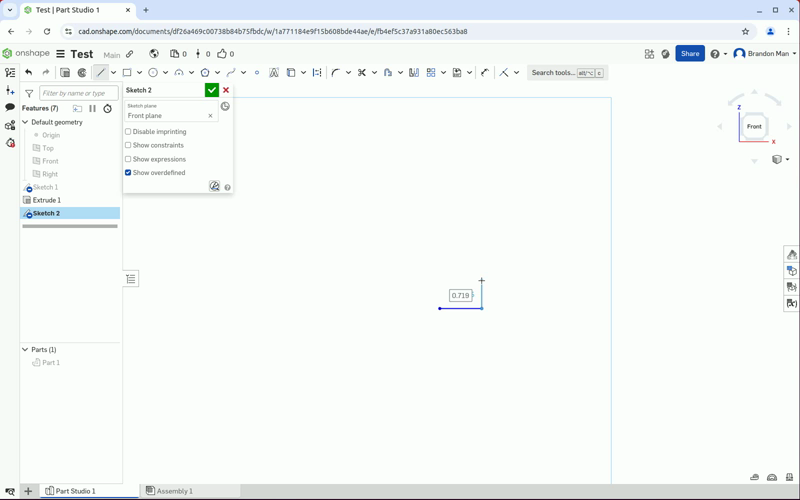
scroll(-6)
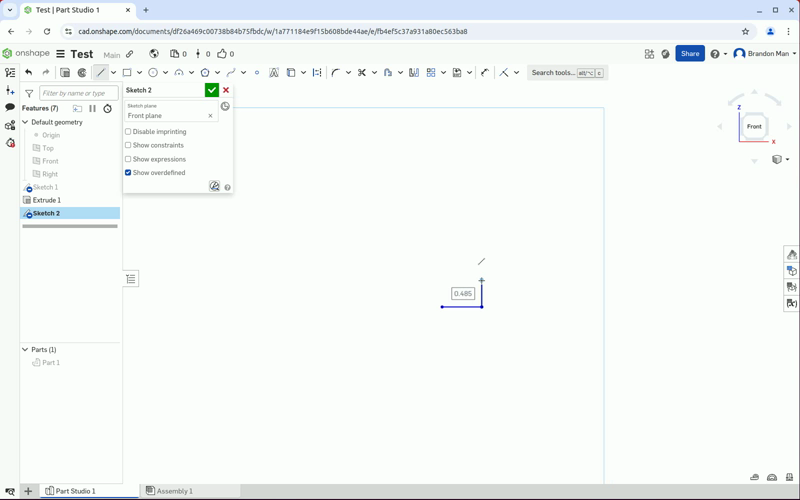
scroll(-6)
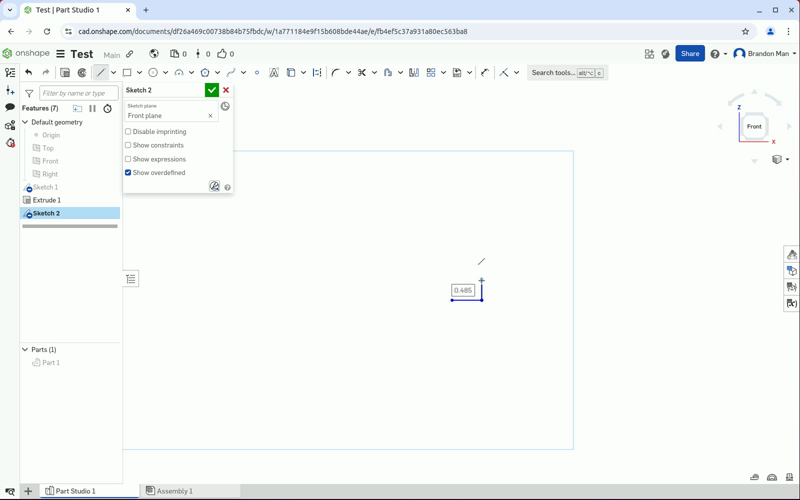
scroll(-6)
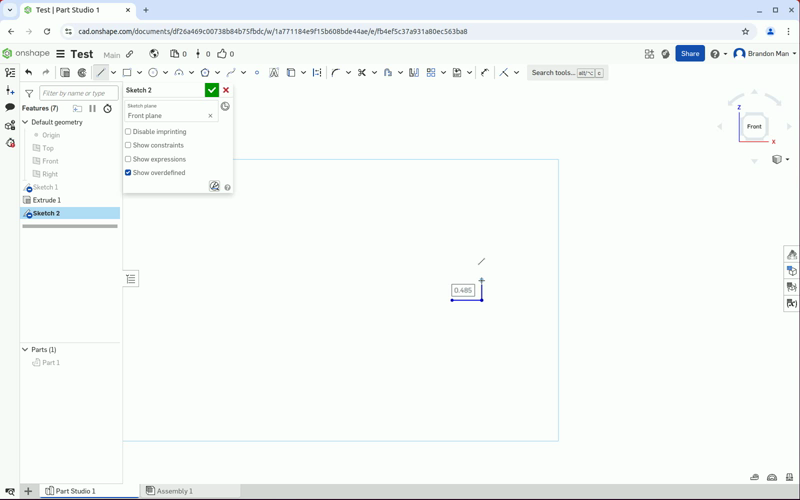
scroll(-6)
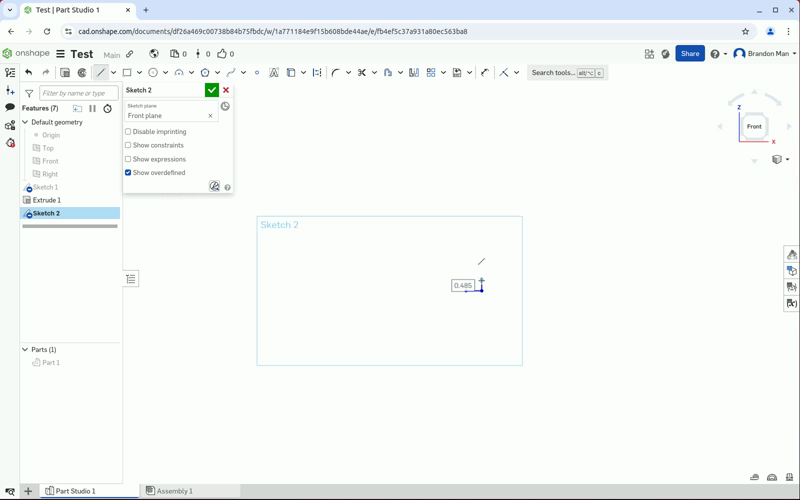
scroll(-6)
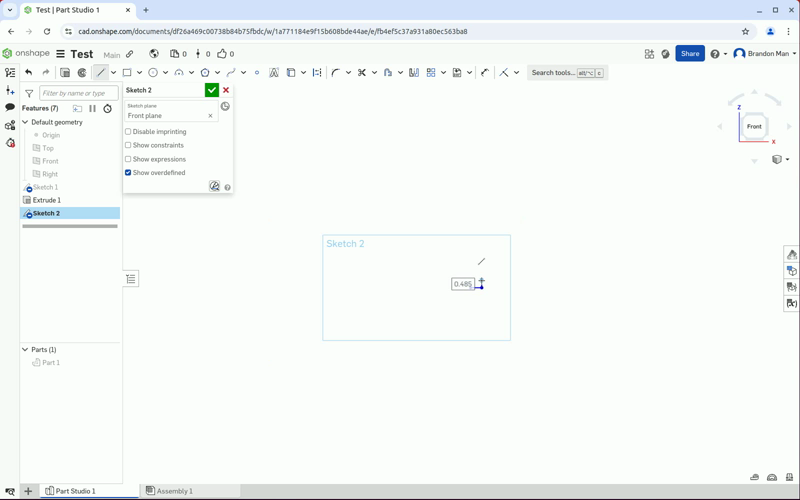
scroll(-6)
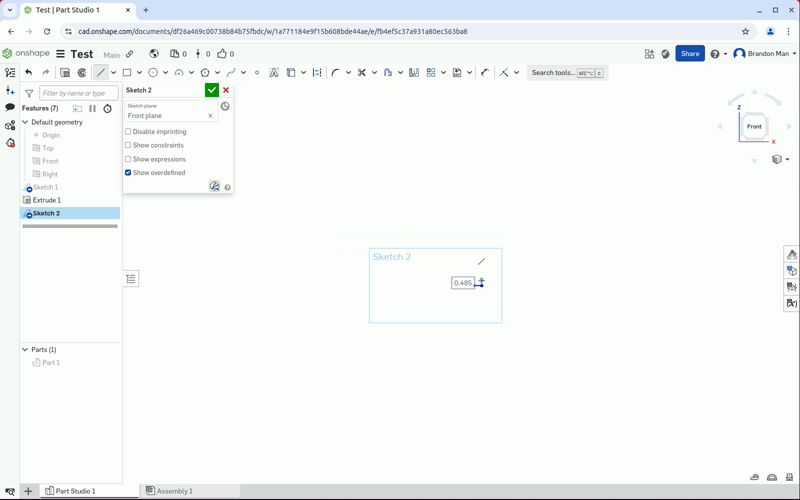
scroll(-6)
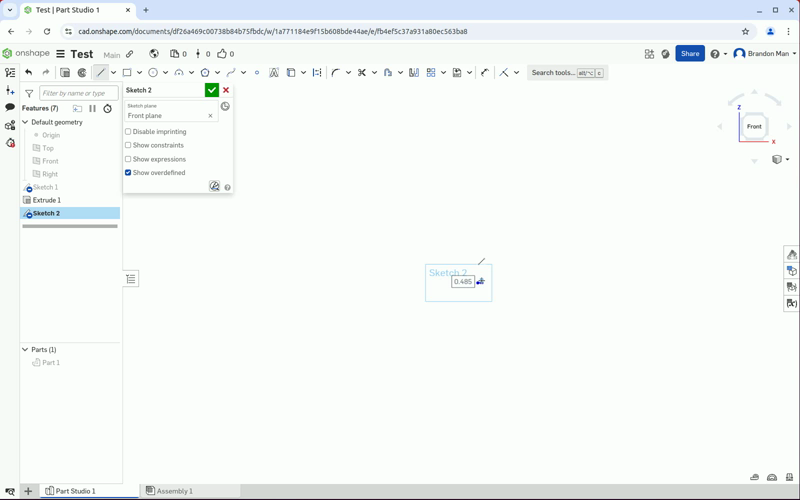
key_up(shift)
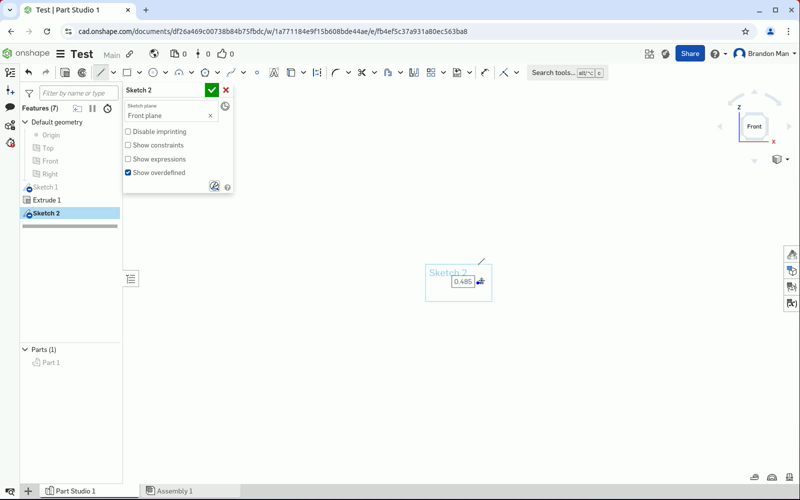
key_down(shift)
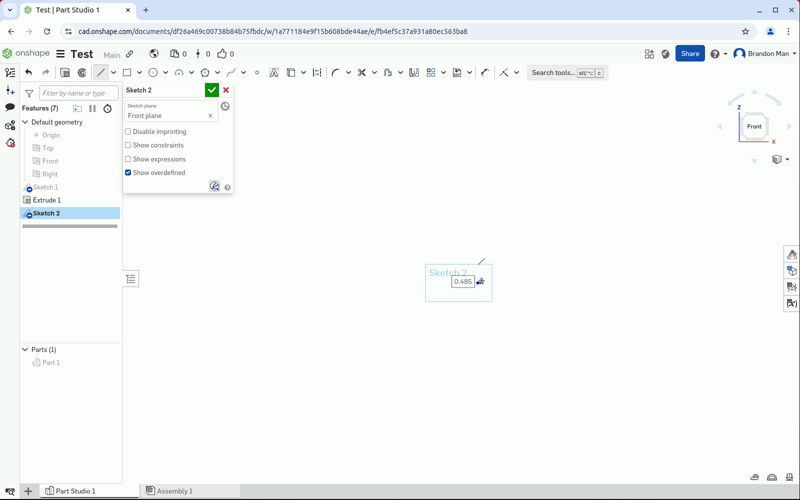
mouse_move(511, 280)
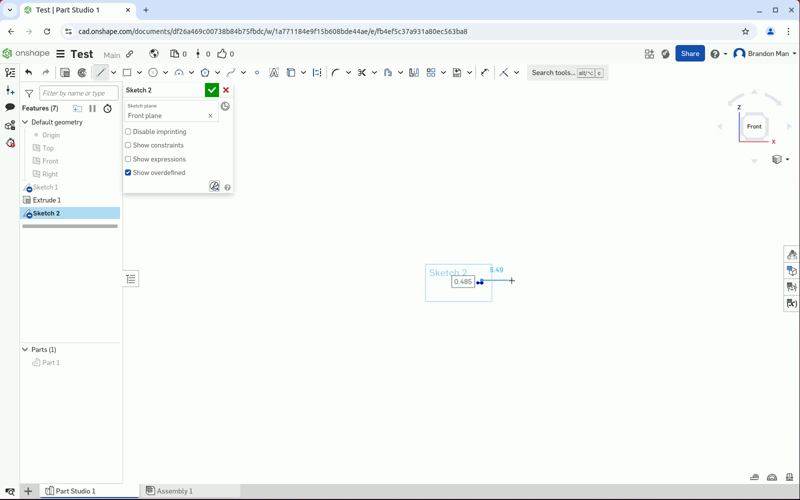
mouse_move(478, 280)
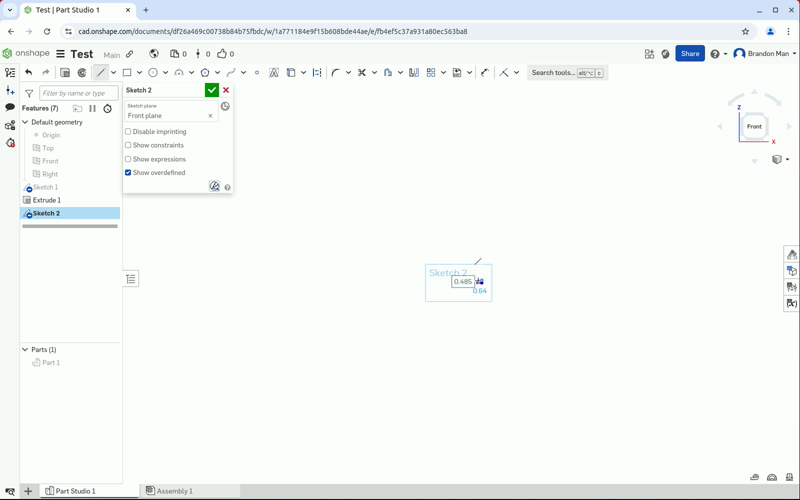
scroll(6)
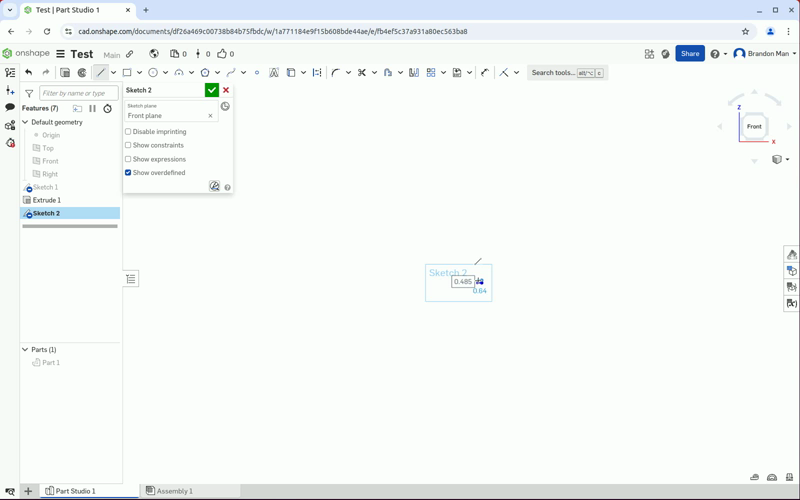
scroll(6)
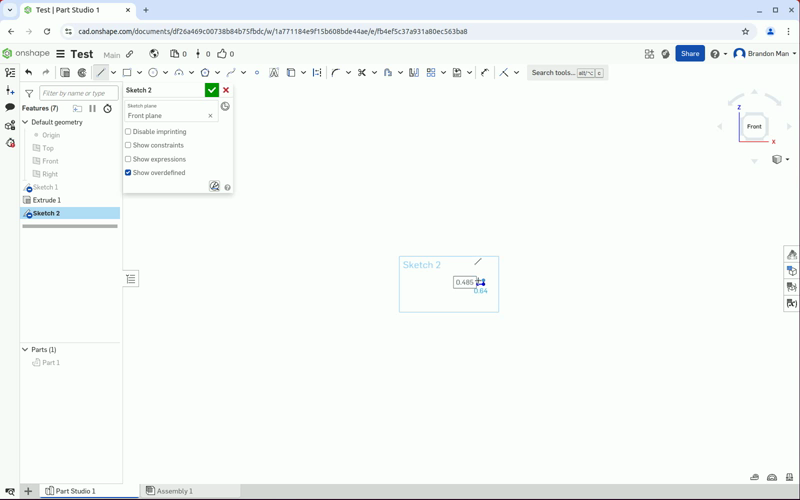
scroll(6)
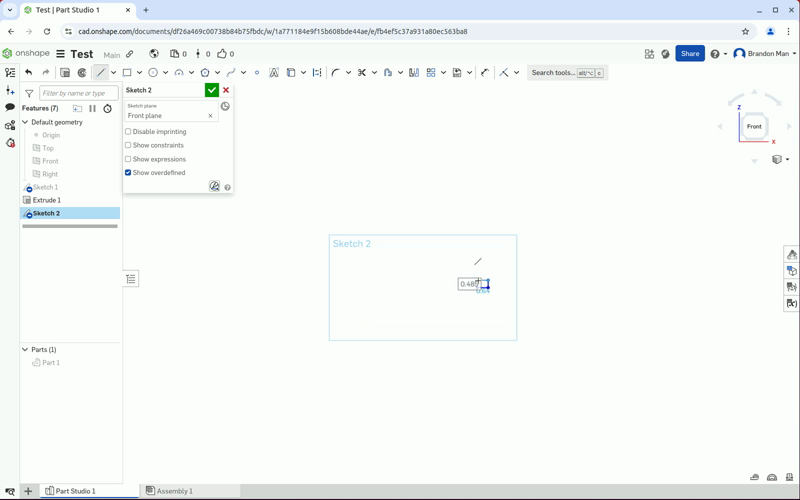
scroll(6)
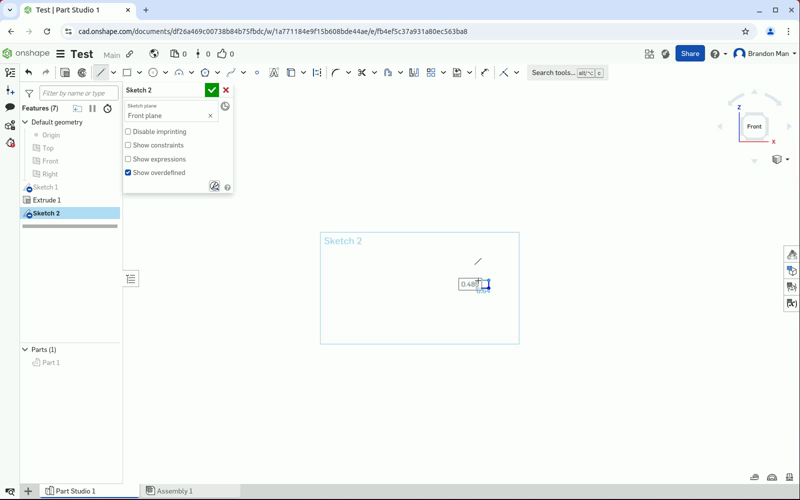
scroll(6)
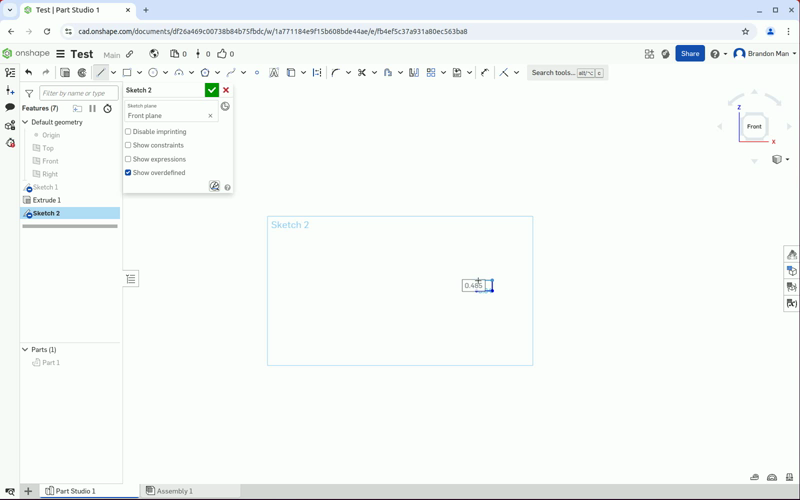
scroll(6)
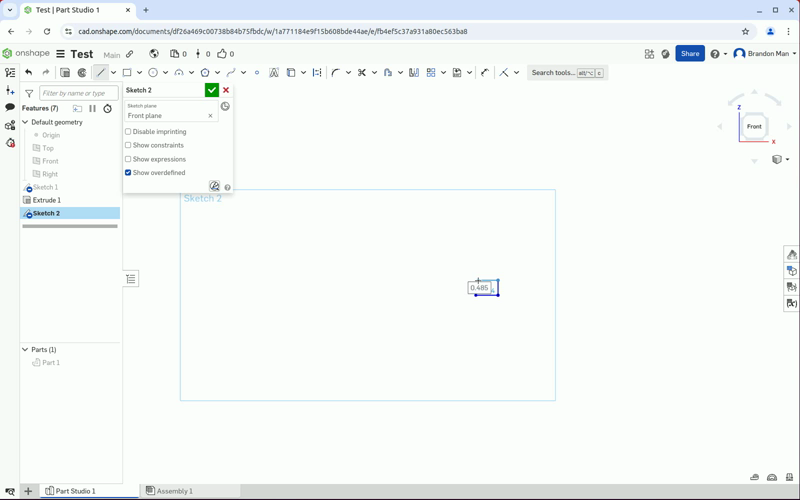
scroll(6)
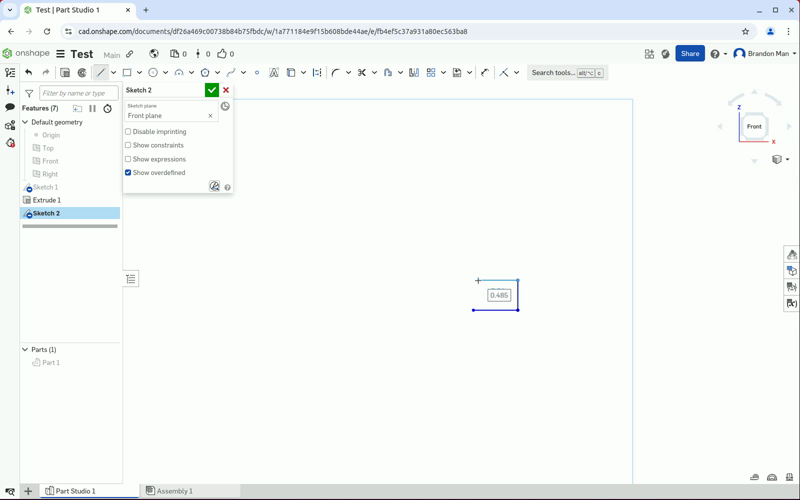
click(478, 280)
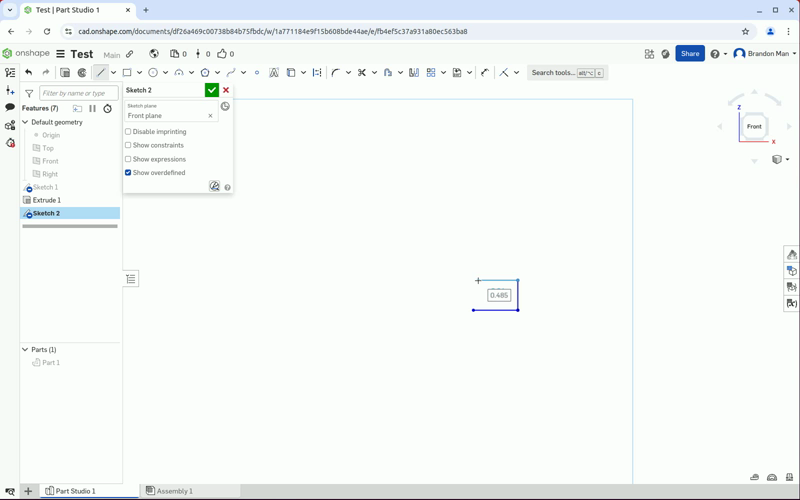
scroll(-6)
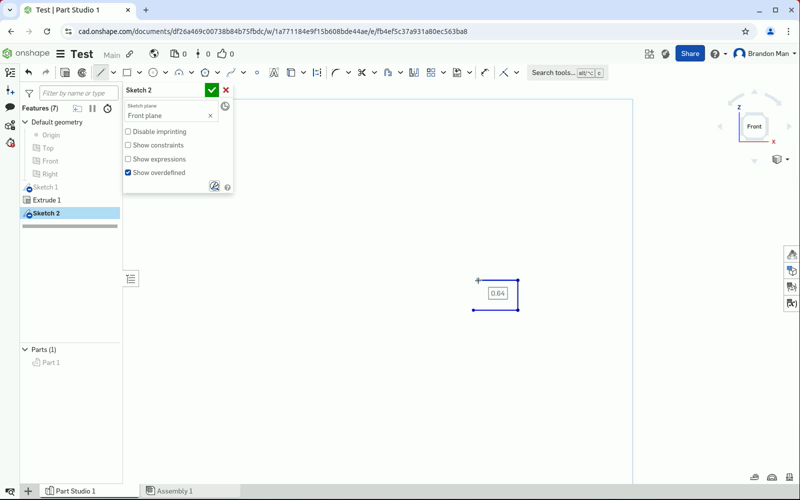
scroll(-6)
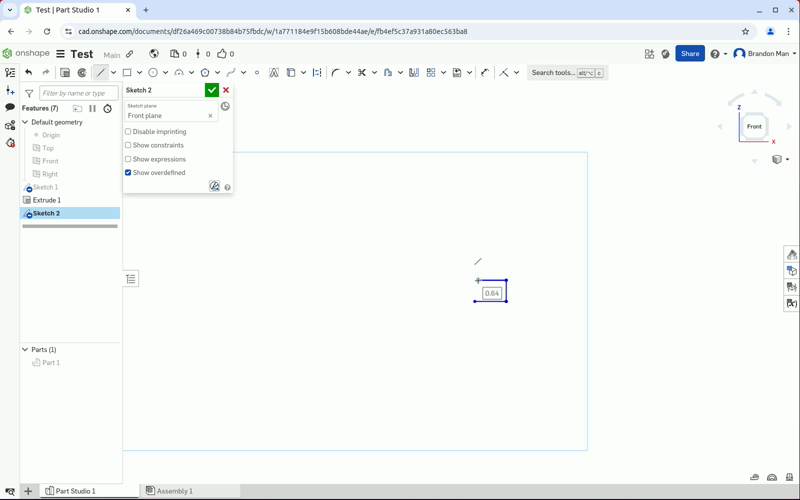
scroll(-6)
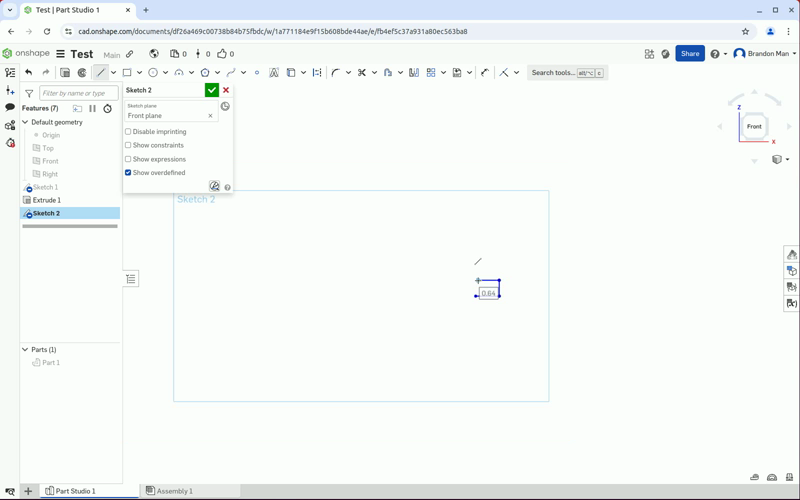
scroll(-6)
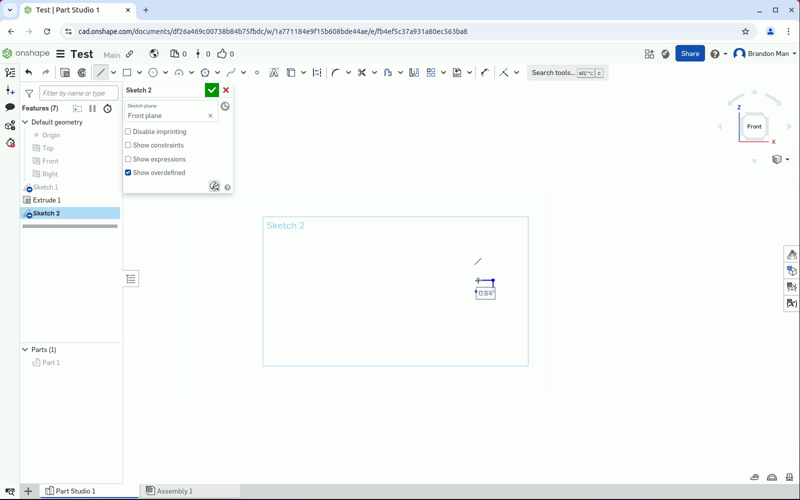
scroll(-6)
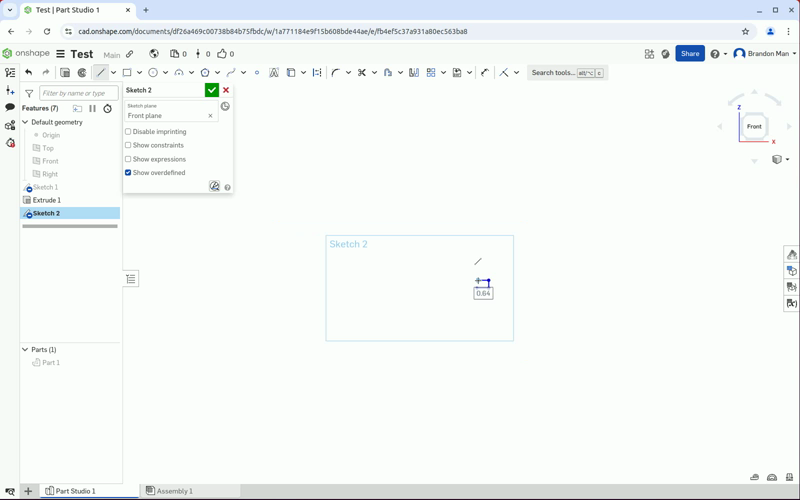
scroll(-6)
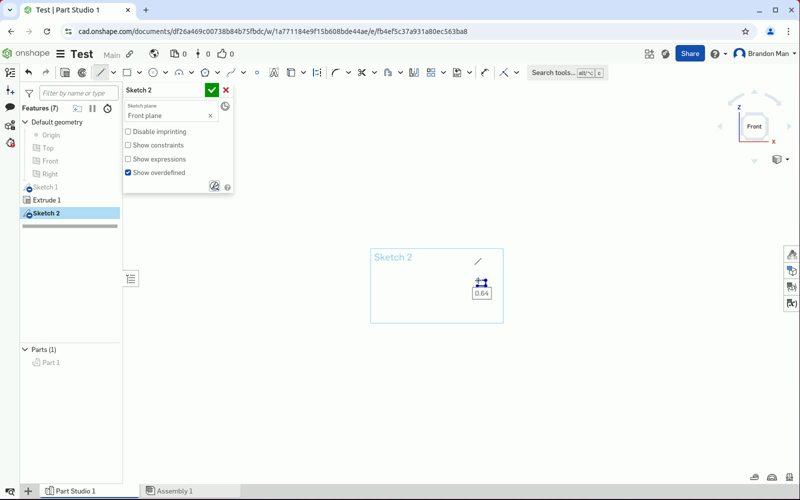
scroll(-6)
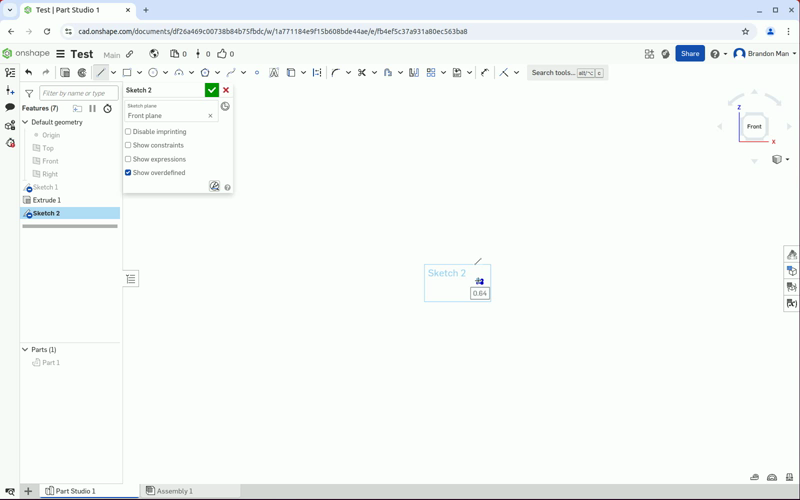
key_up(shift)
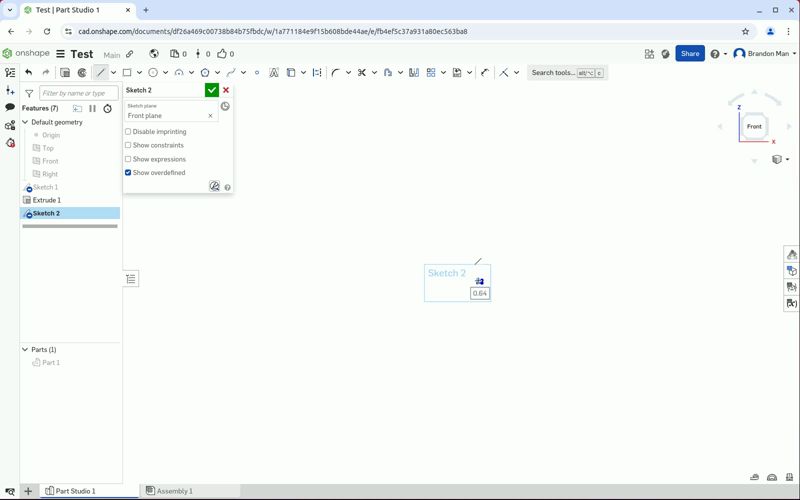
mouse_move(508, 280)
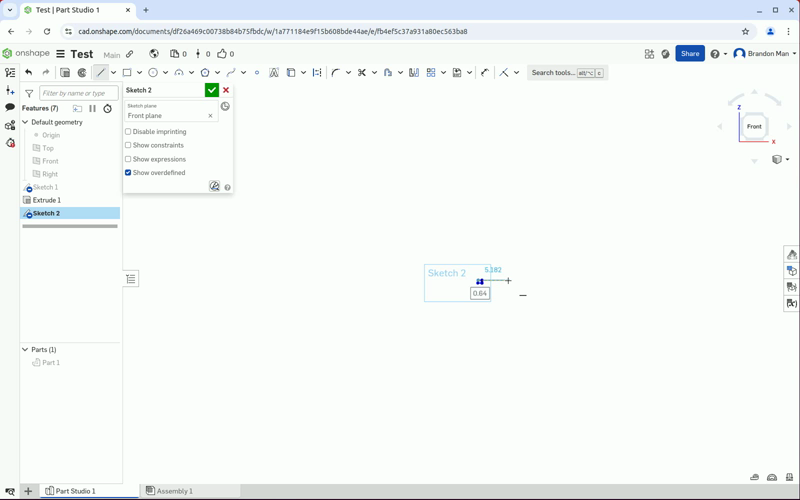
key_down(shift)
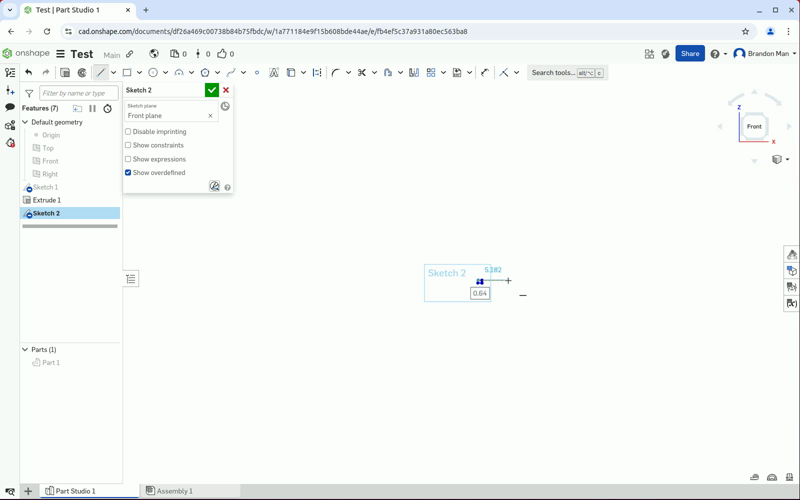
mouse_move(478, 282)
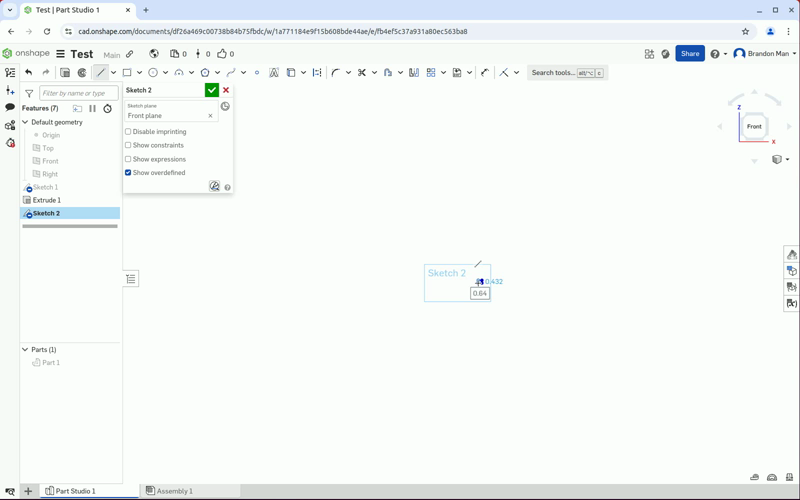
scroll(6)
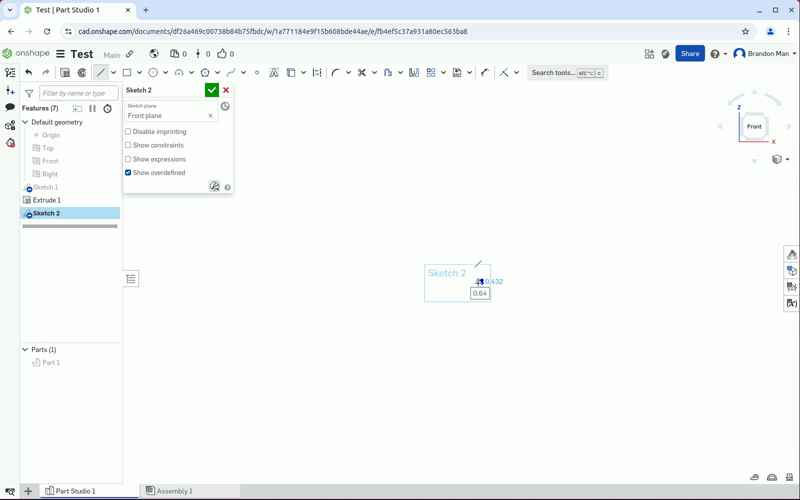
scroll(6)
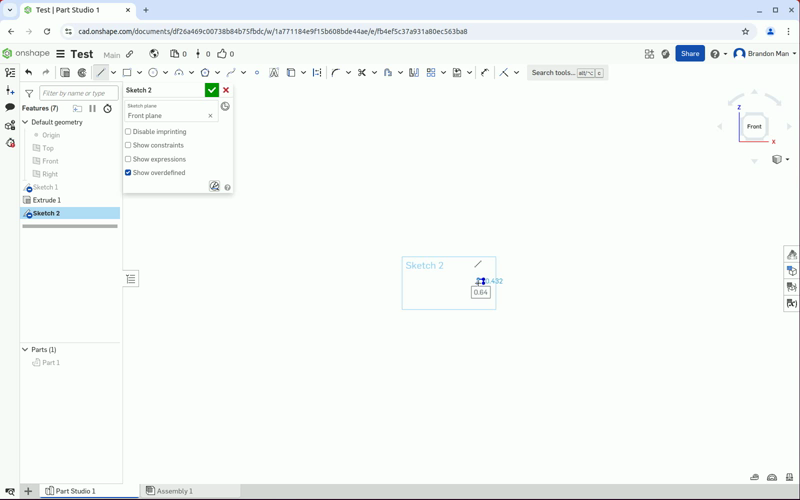
scroll(6)
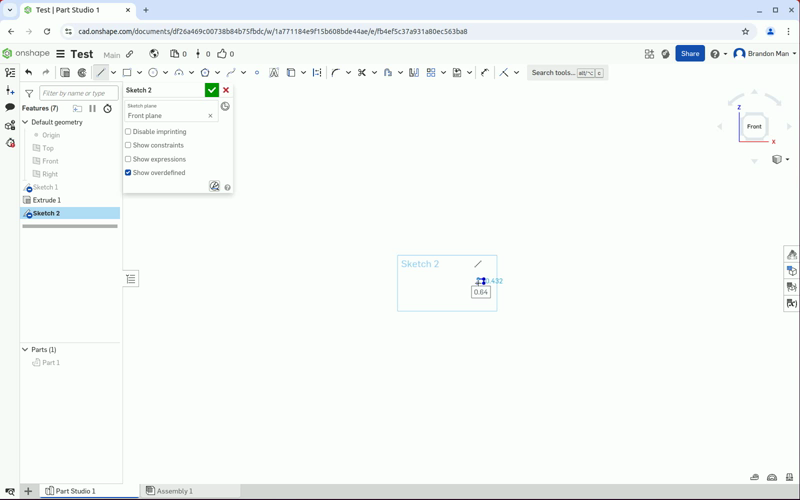
scroll(6)
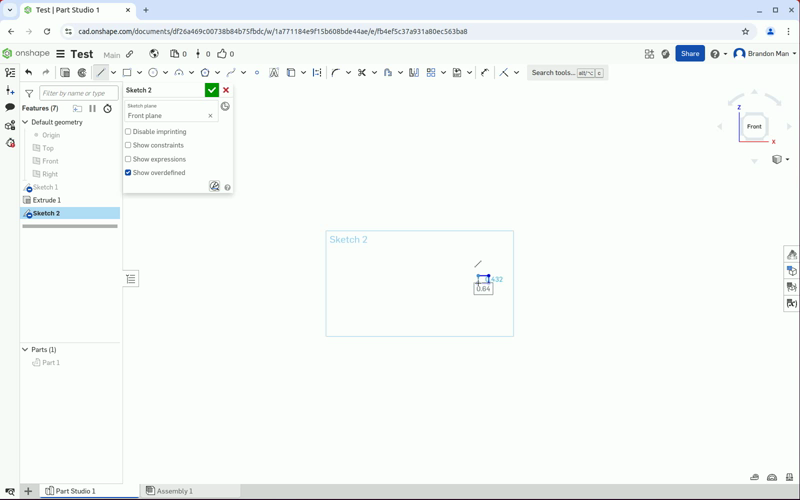
scroll(6)
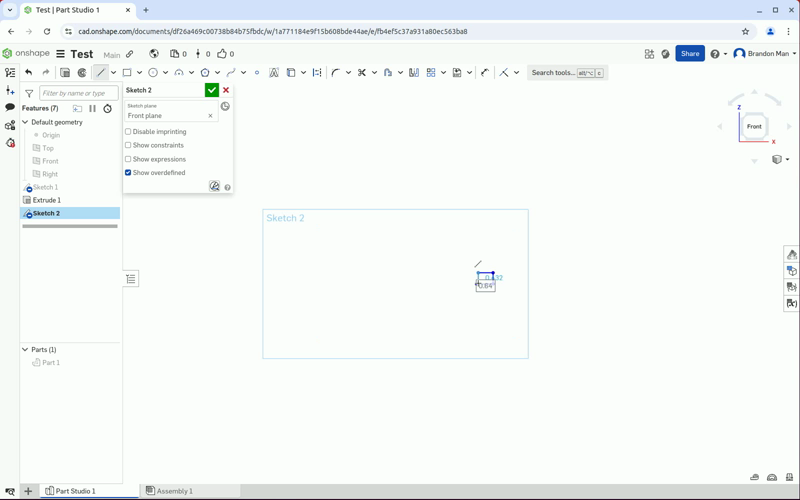
scroll(6)
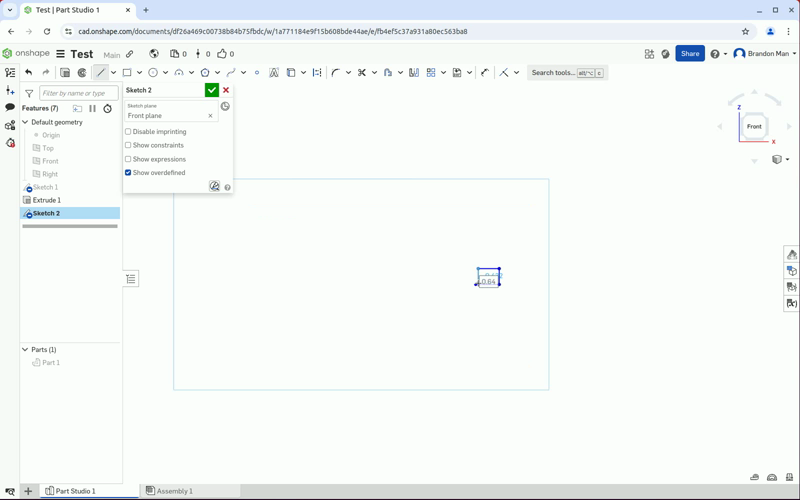
scroll(6)
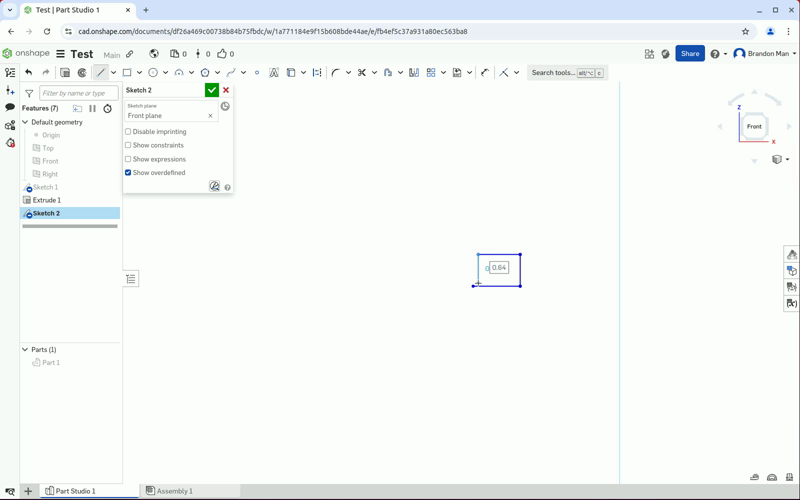
key_up(shift)
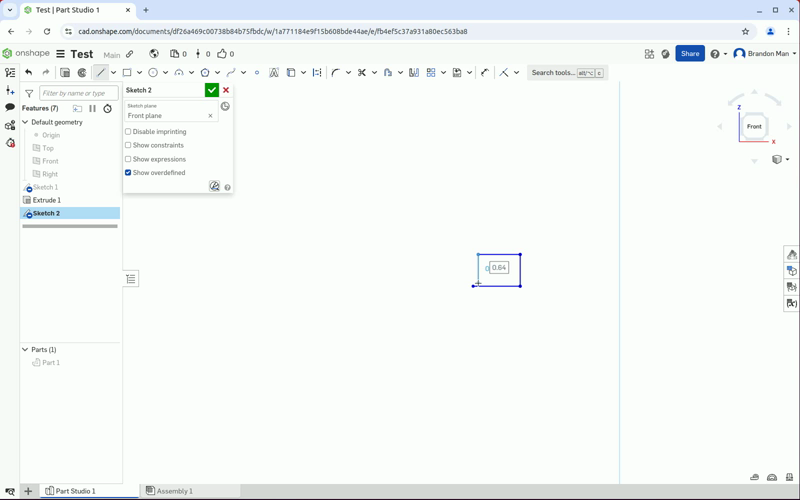
click(478, 282)
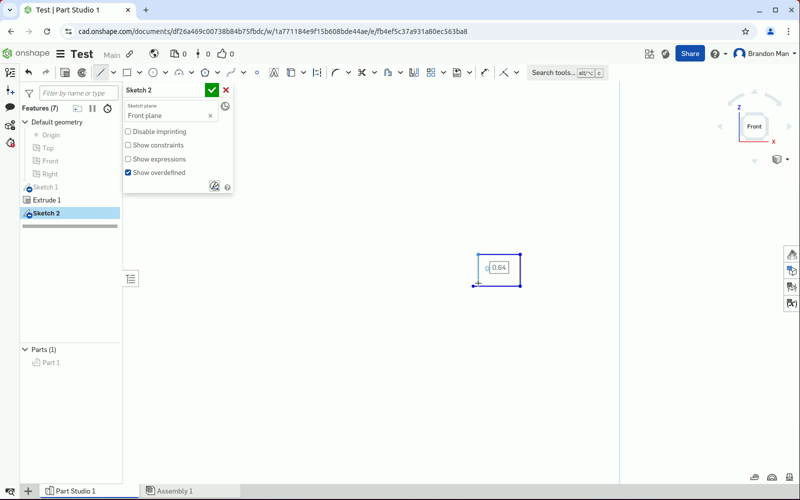
scroll(-6)
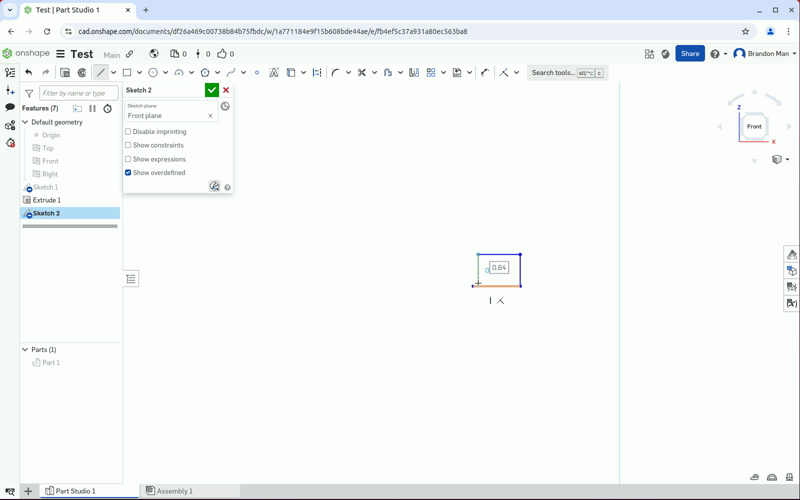
scroll(-6)
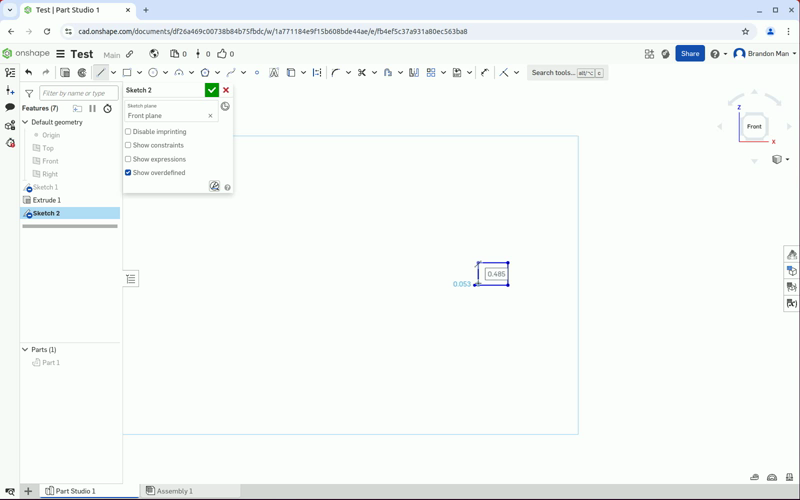
scroll(-6)
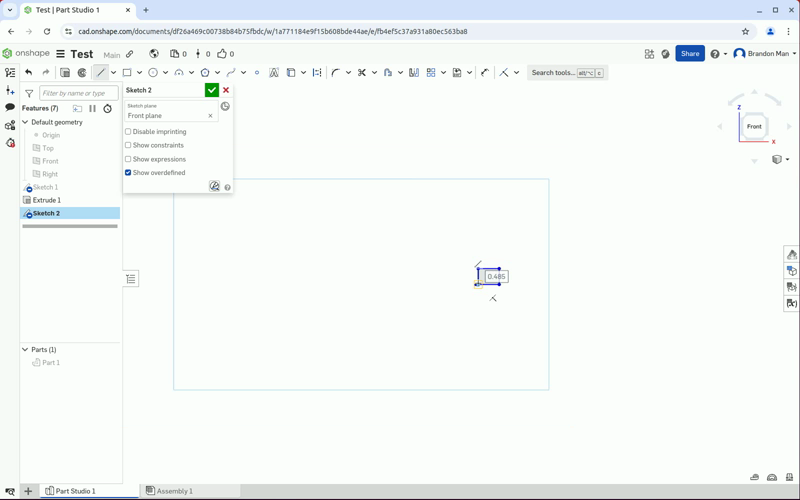
scroll(-6)
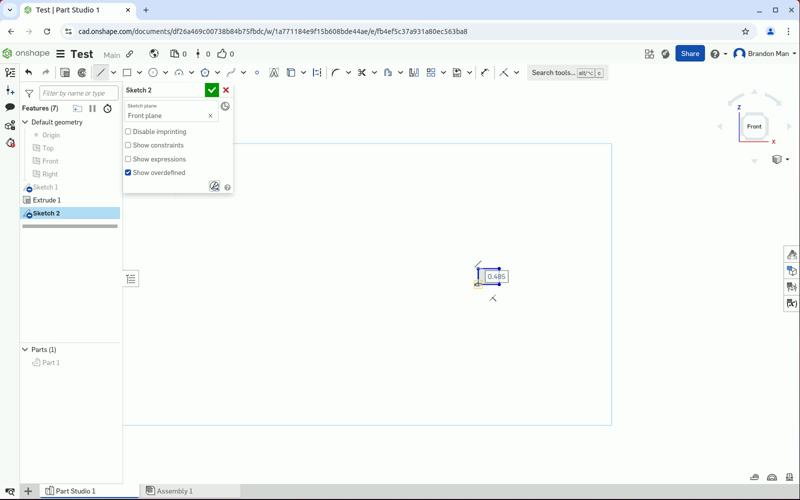
scroll(-6)
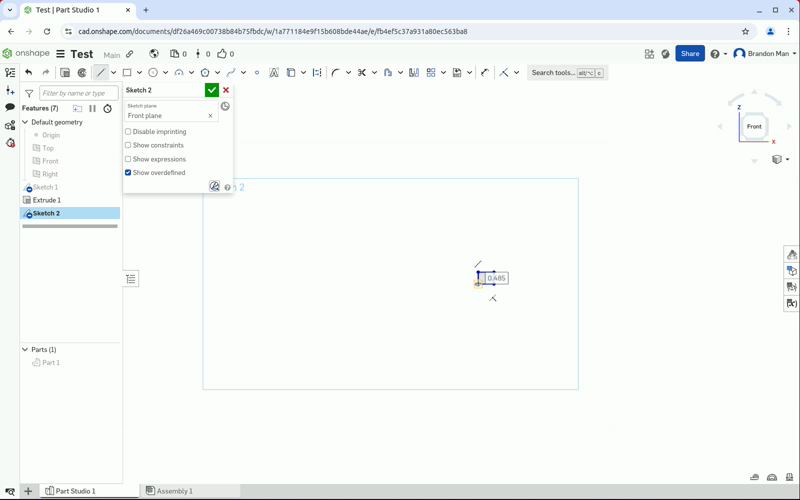
scroll(-6)
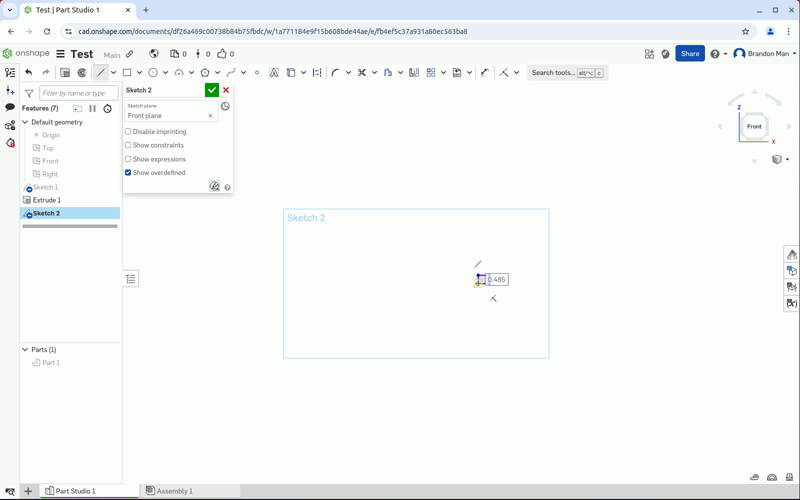
scroll(-6)
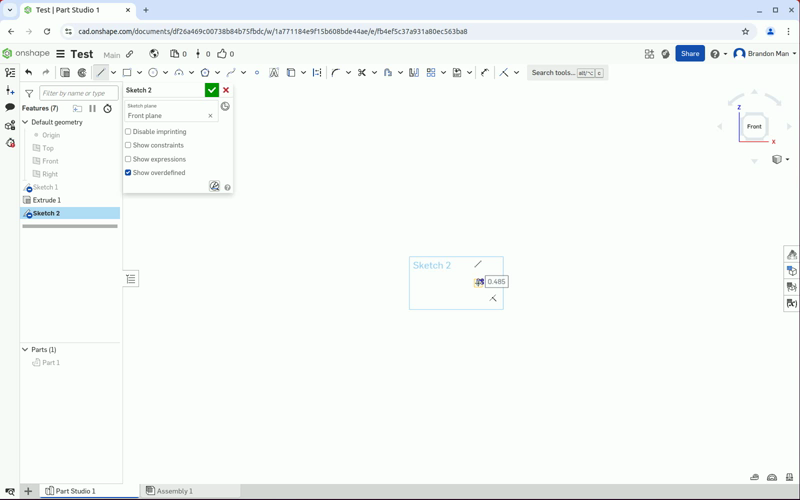
key(esc)
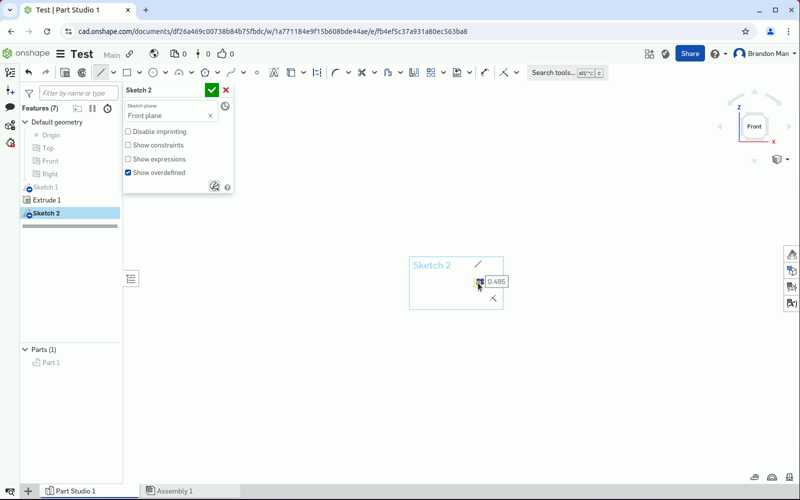
mouse_move(478, 280)
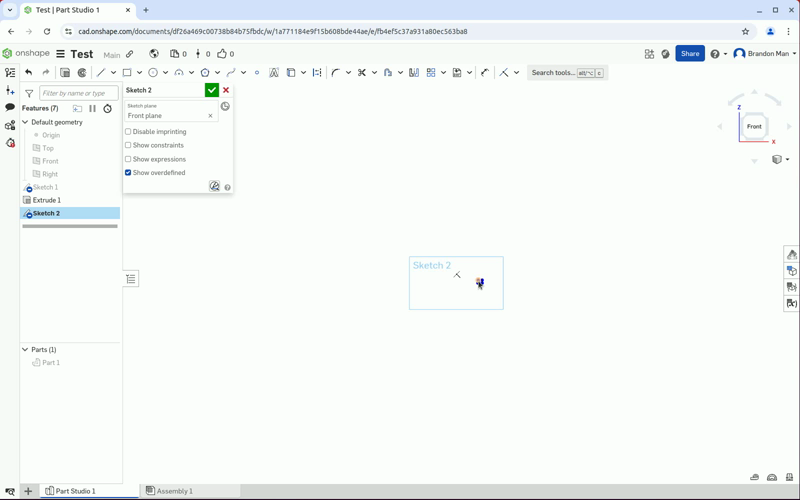
scroll(6)
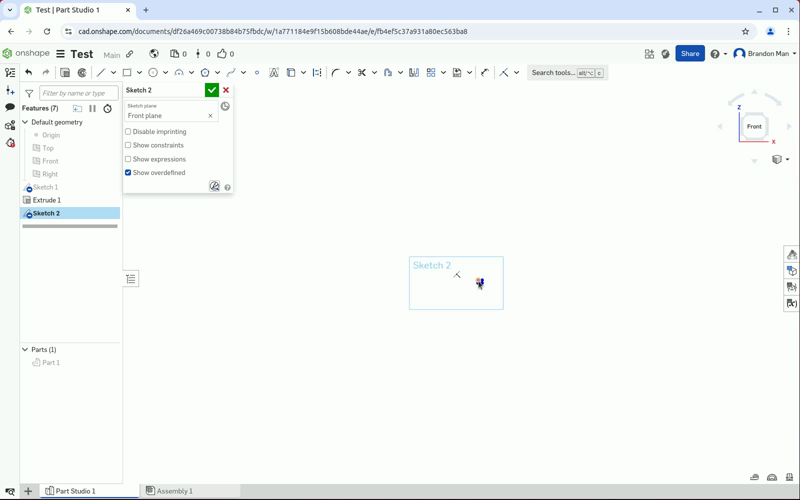
scroll(6)
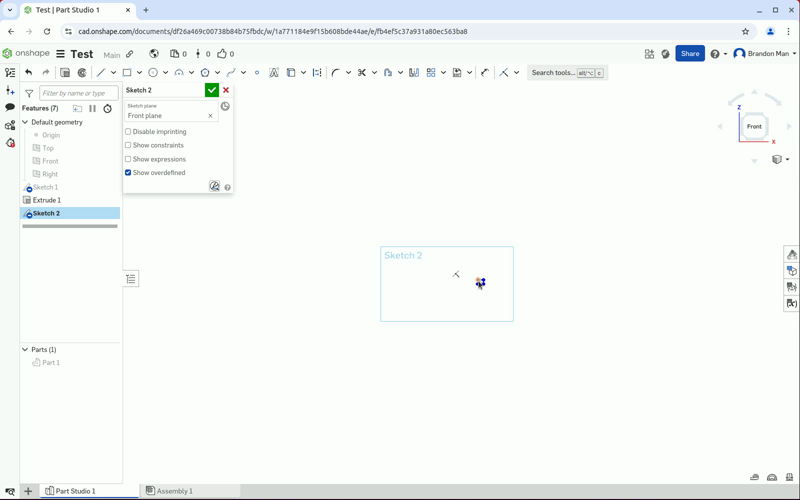
scroll(6)
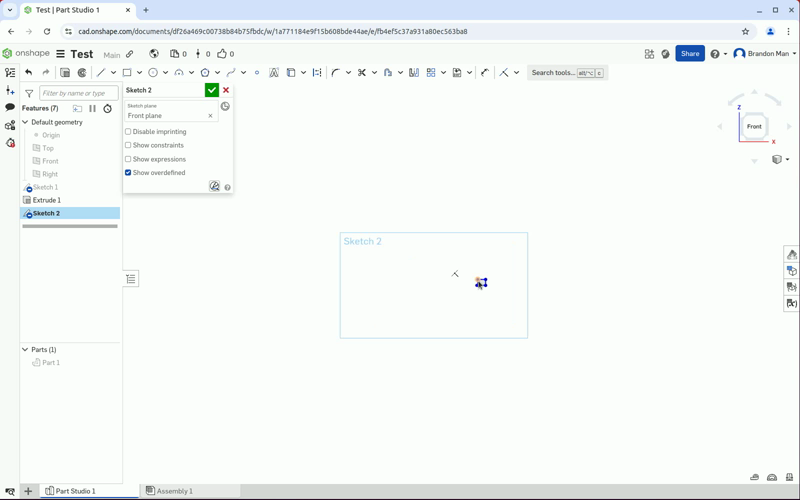
scroll(6)
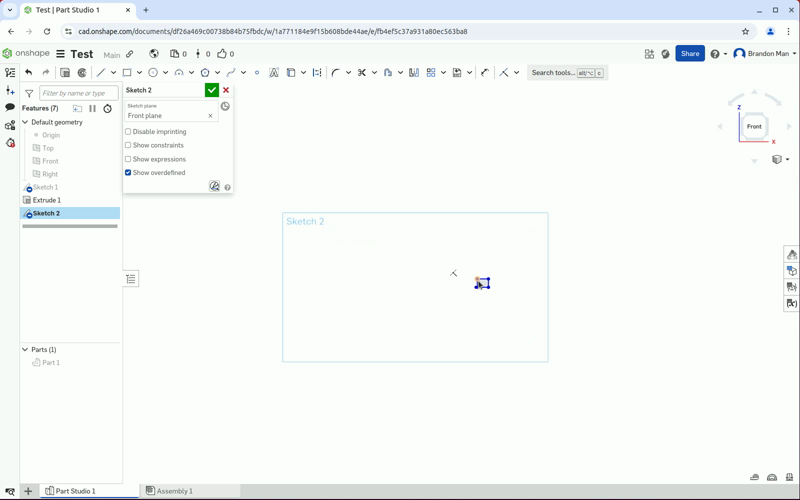
scroll(6)
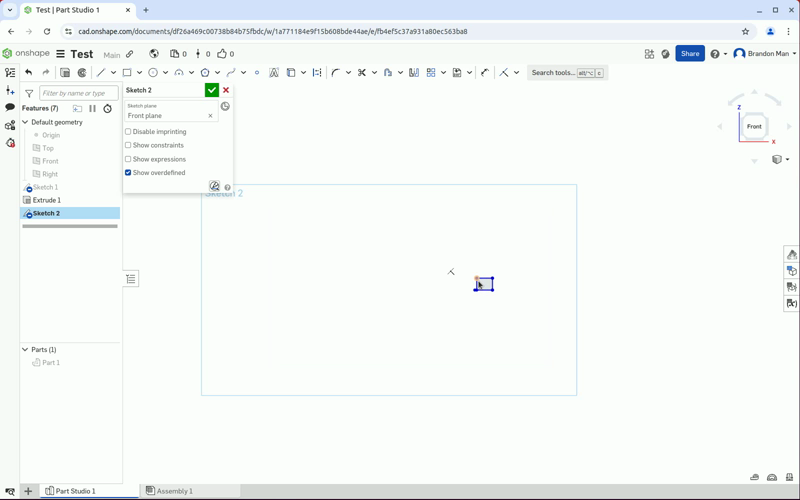
scroll(6)
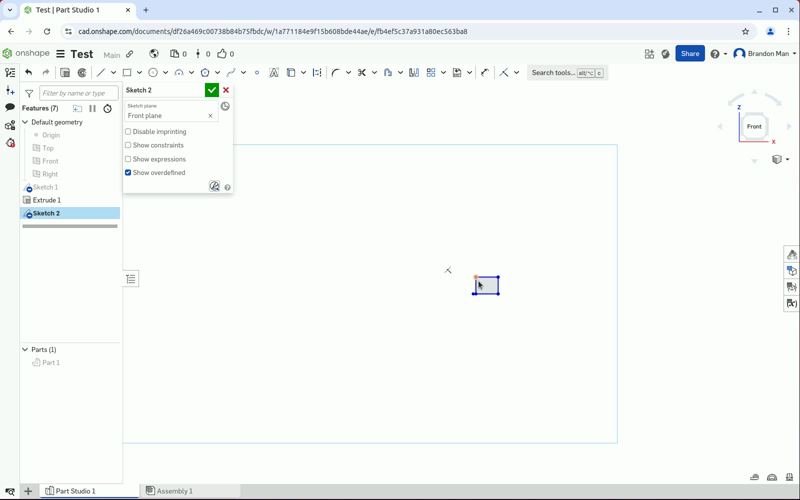
scroll(6)
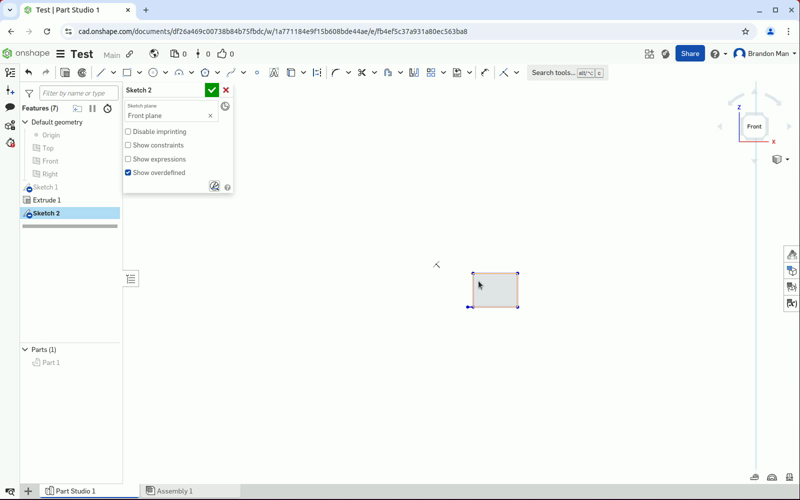
click(478, 280)
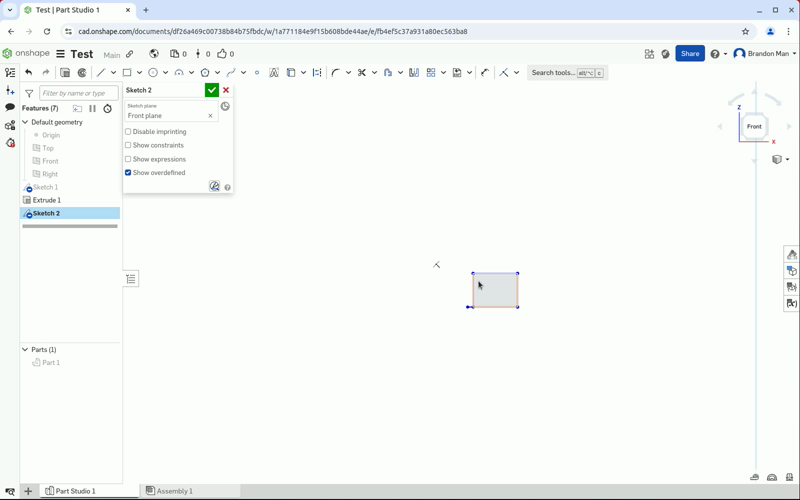
scroll(-6)
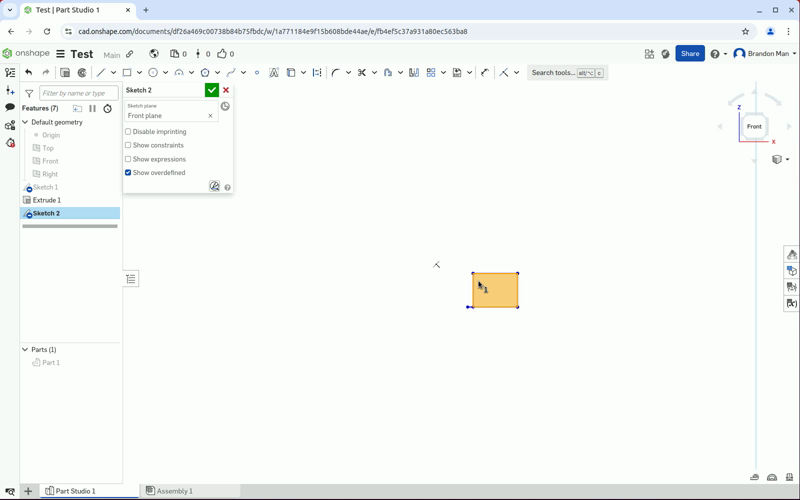
scroll(-6)
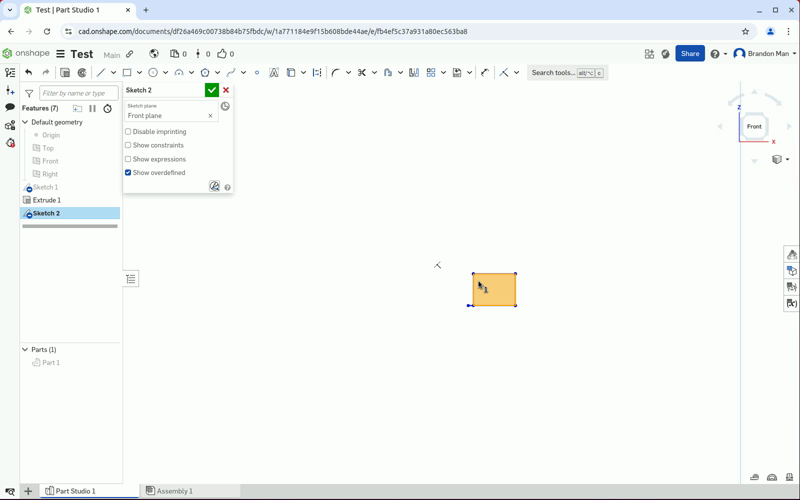
scroll(-6)
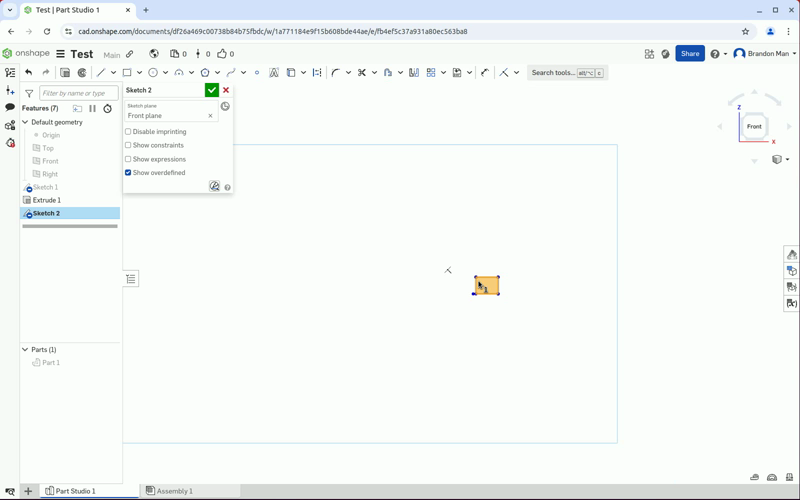
scroll(-6)
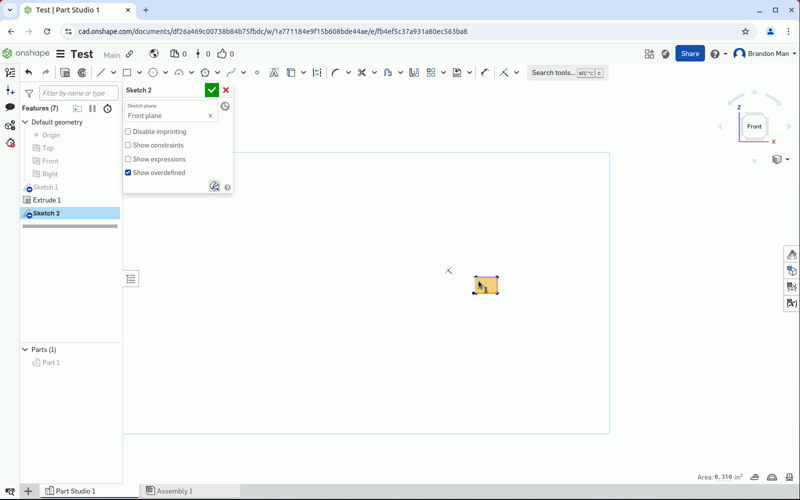
scroll(-6)
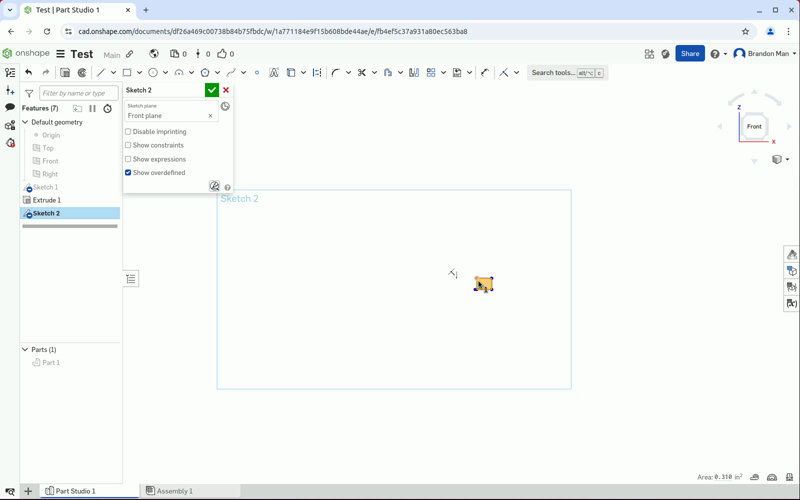
scroll(-6)
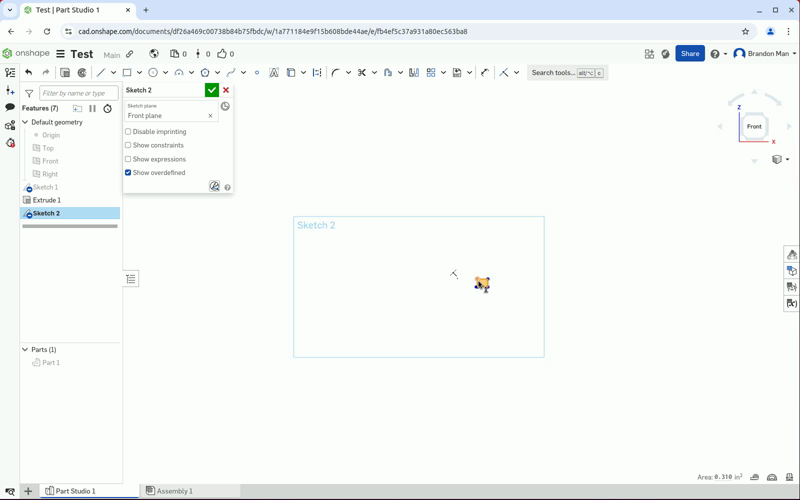
scroll(-6)
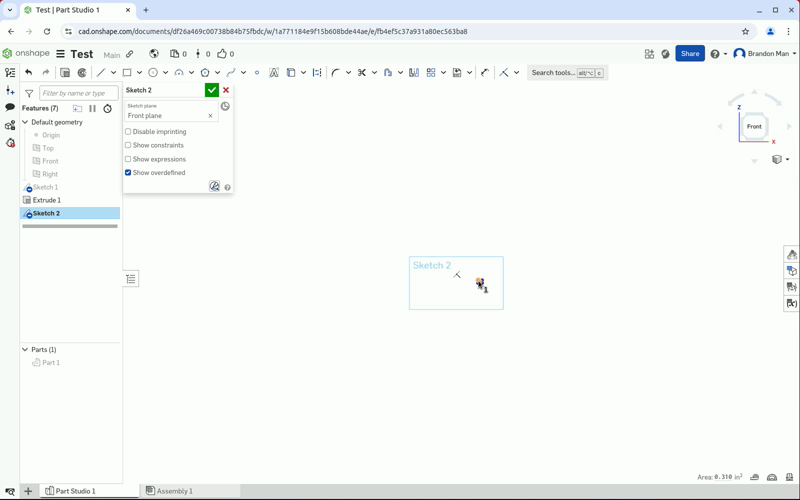
mouse_move(73, 352)
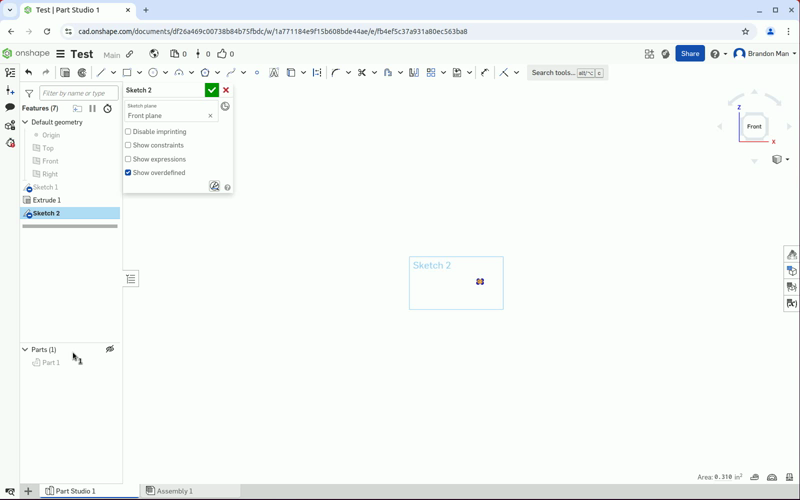
key(shift+y)
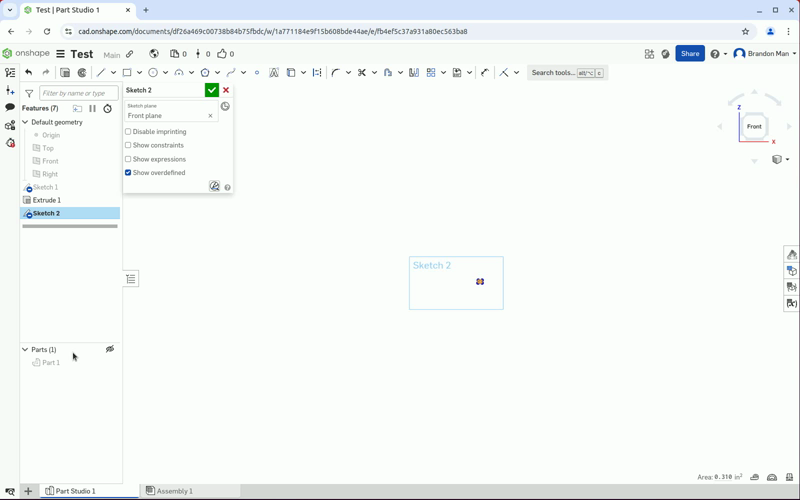
key(shift+e)
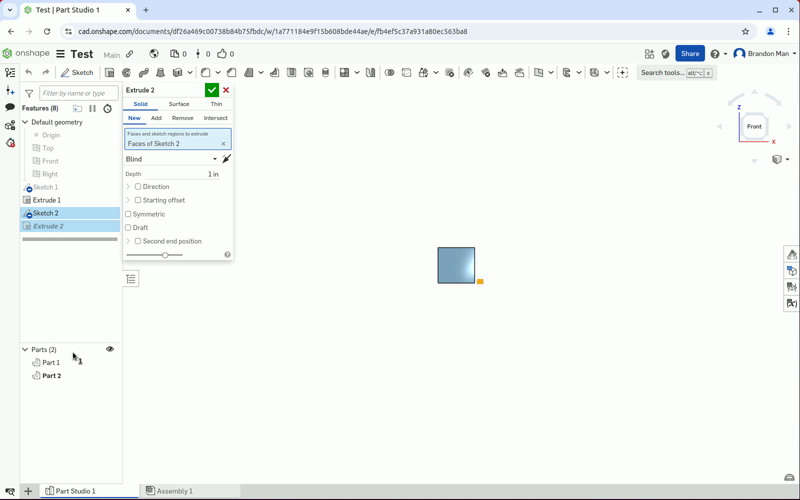
mouse_move(143, 106)
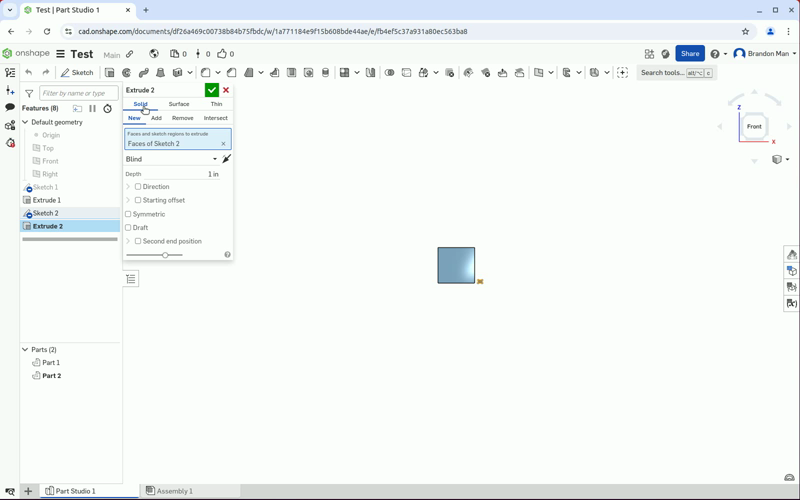
click(143, 106)
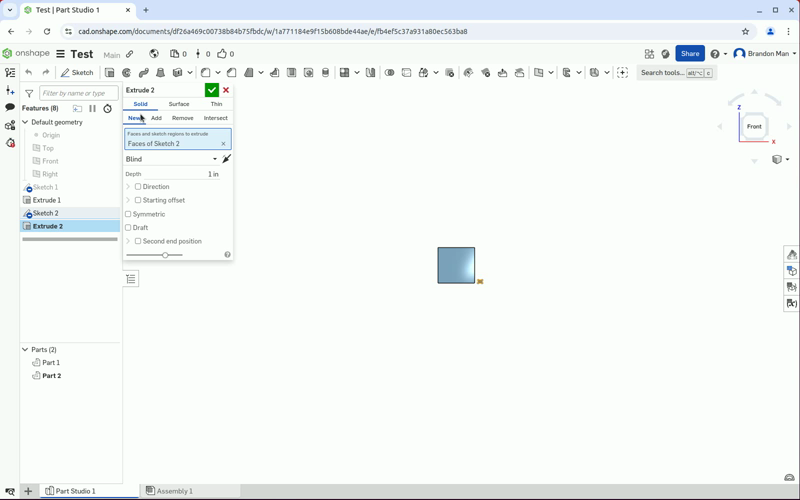
mouse_move(137, 120)
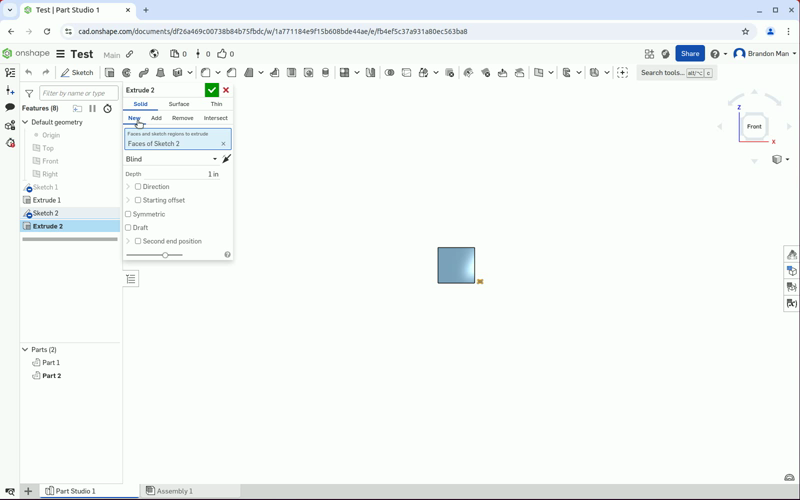
click(137, 120)
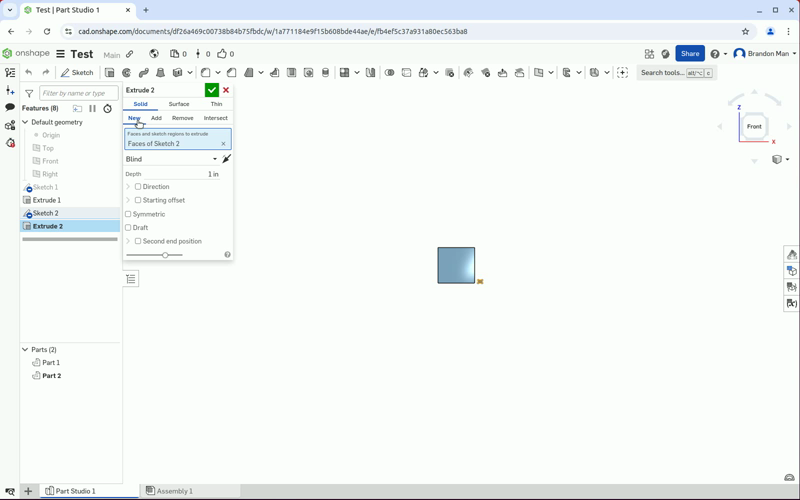
key(tab, 4)
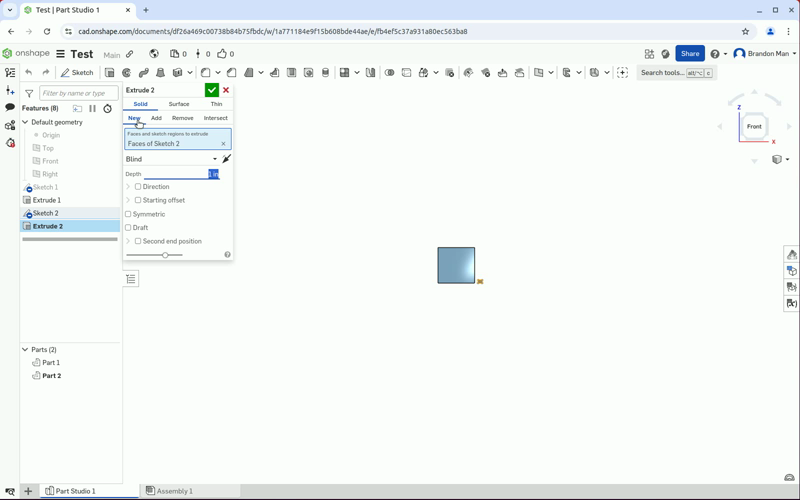
text(-23.108)
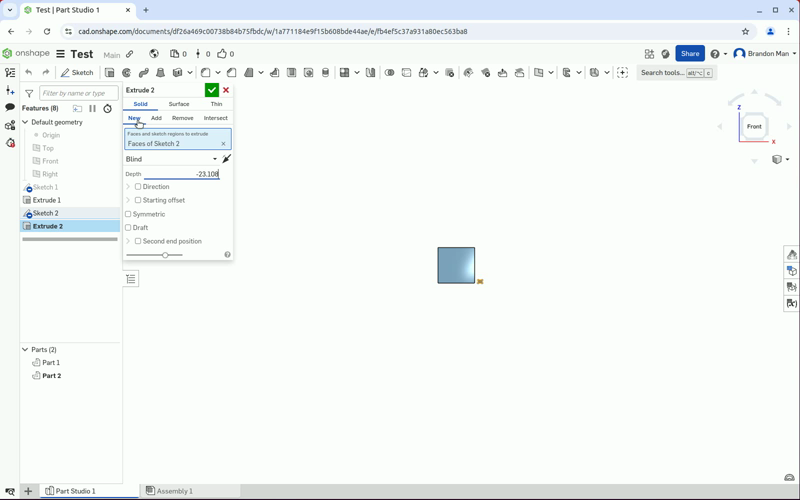
key(enter)
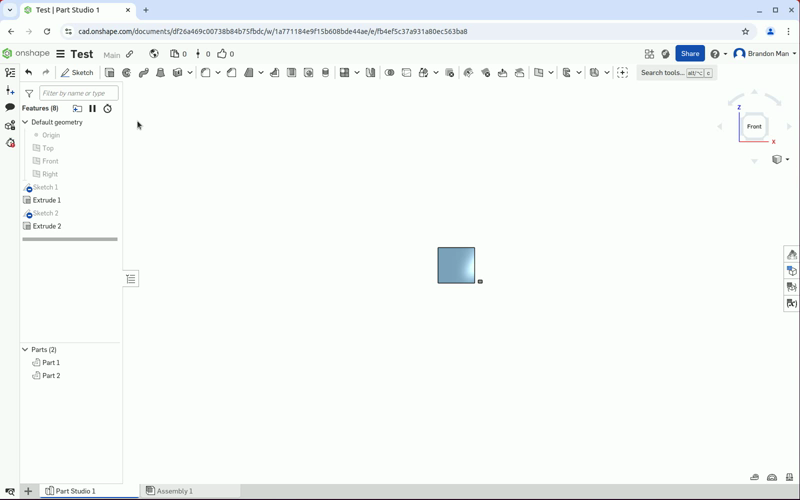
key(shift+h)
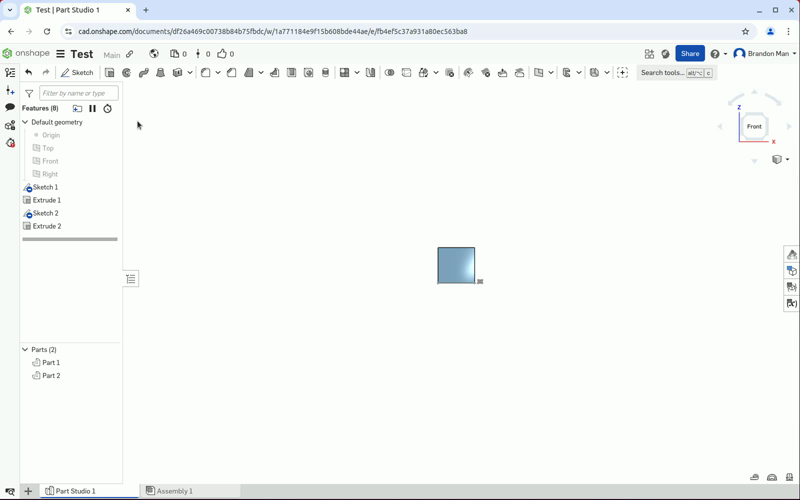
key(shift+h)
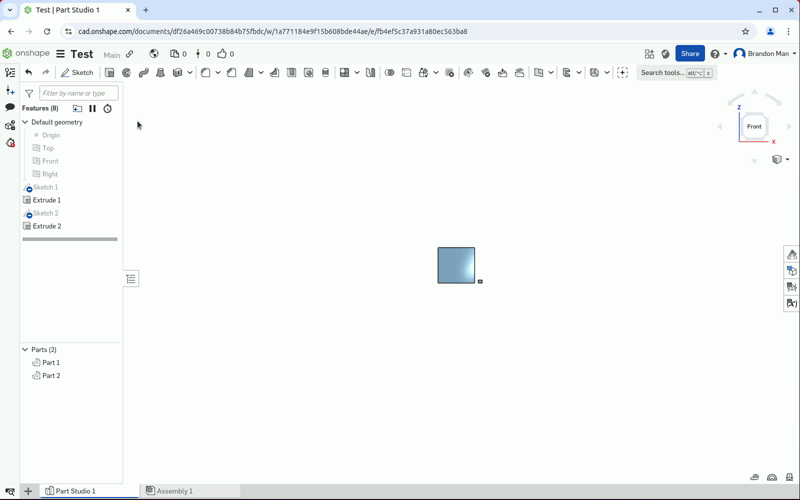
mouse_move(73, 189)
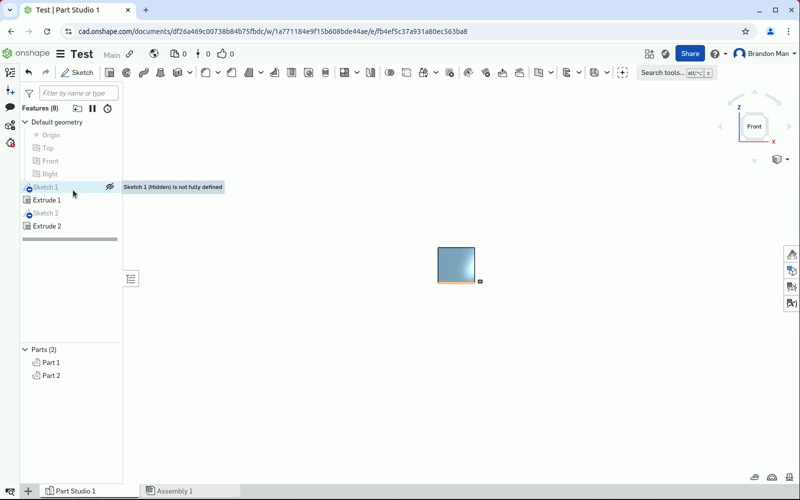
click(73, 189)
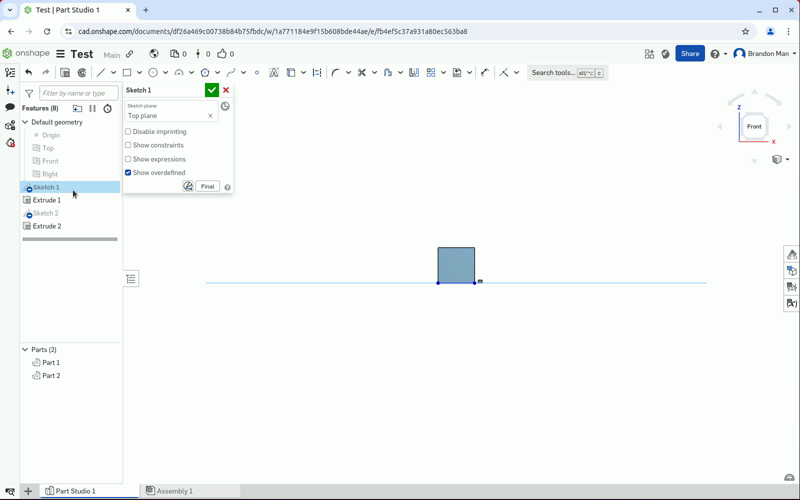
mouse_move(229, 92)
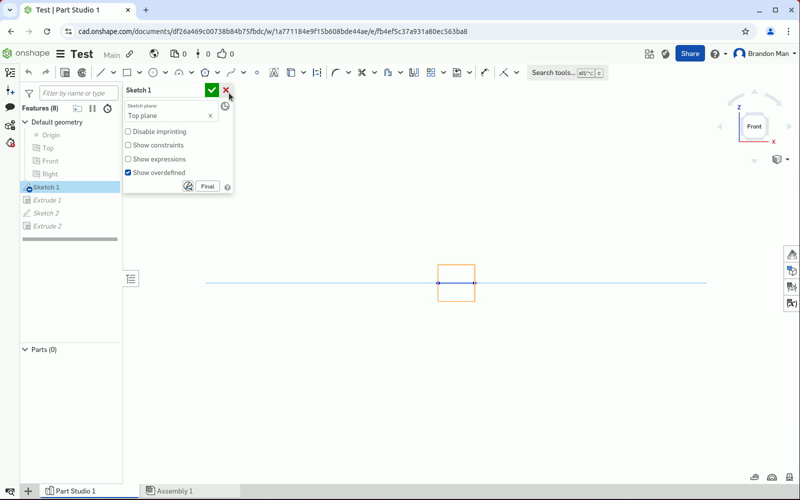
click(229, 92)
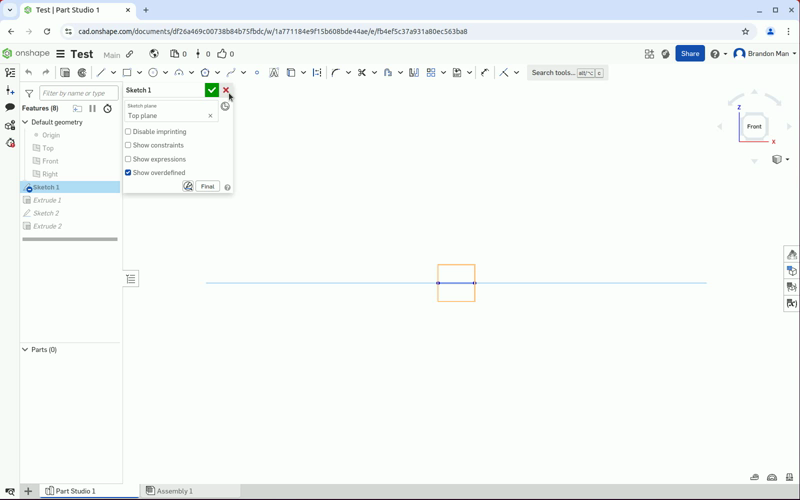
key(shift+s)
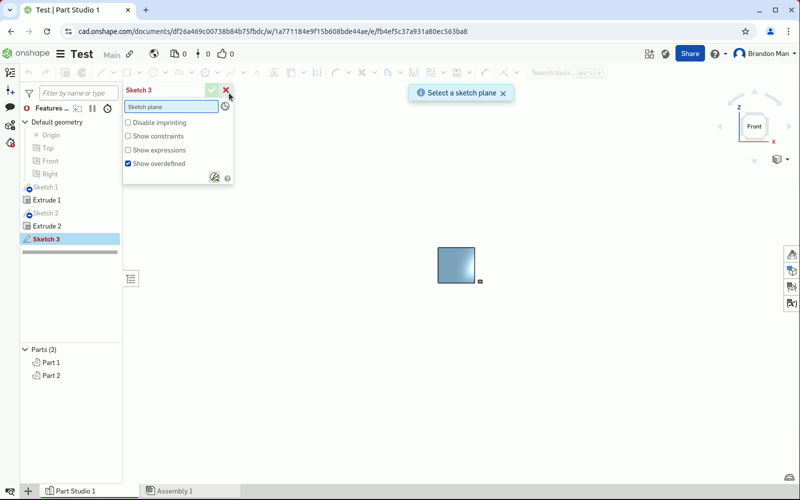
mouse_move(73, 163)
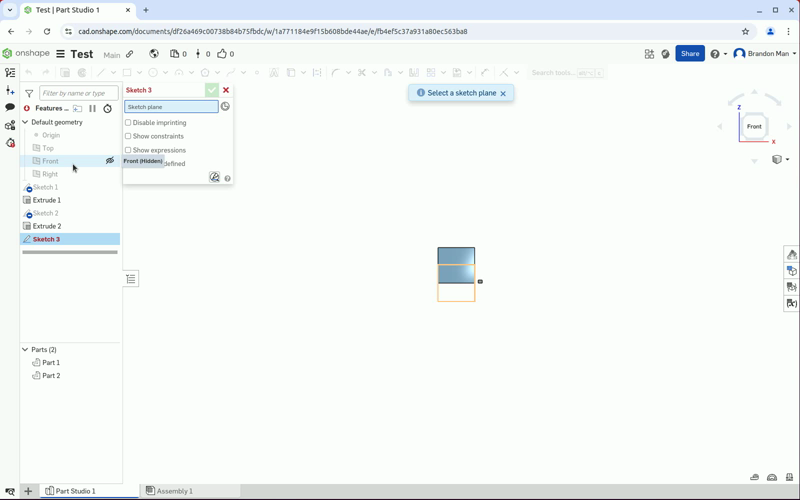
click(73, 163)
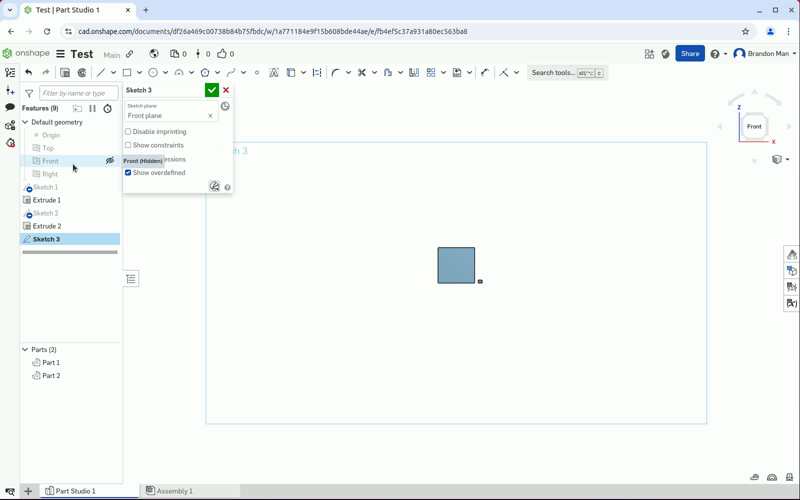
mouse_move(73, 352)
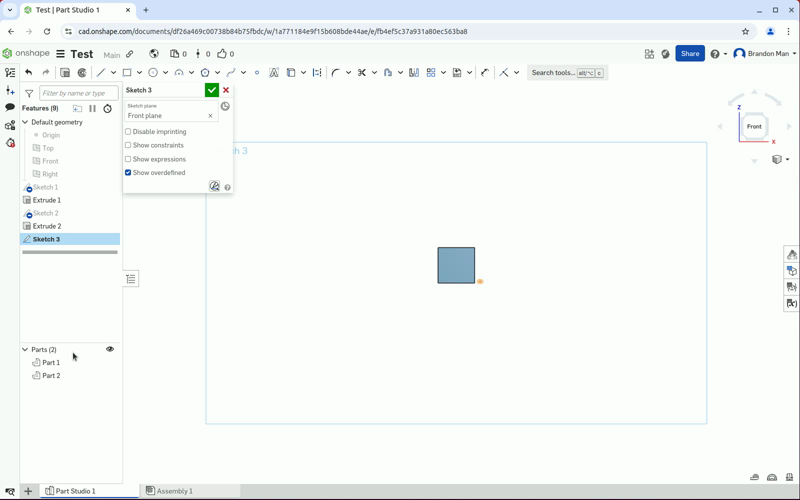
key(y)
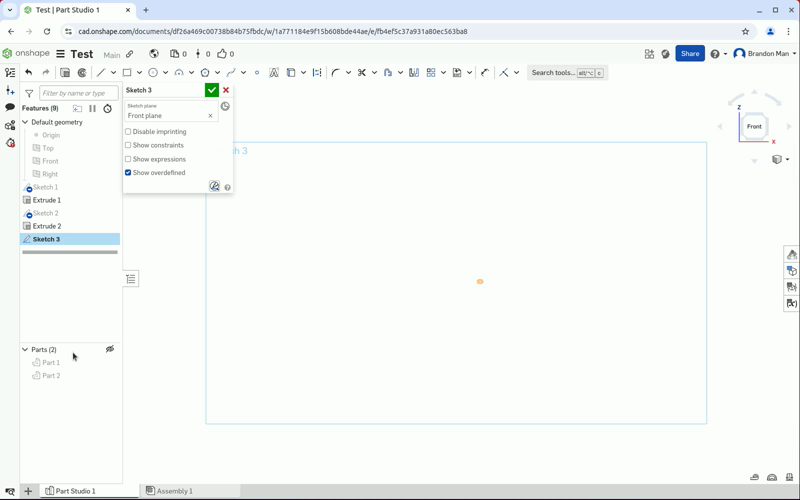
key(l)
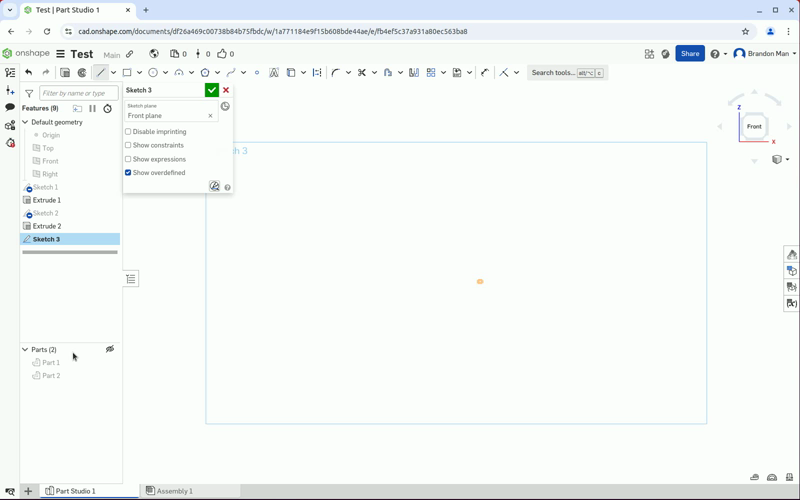
key_down(shift)
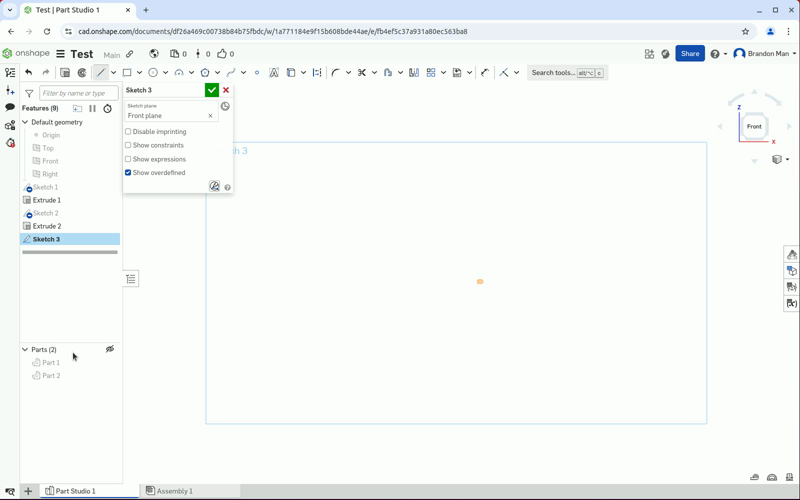
mouse_move(484, 282)
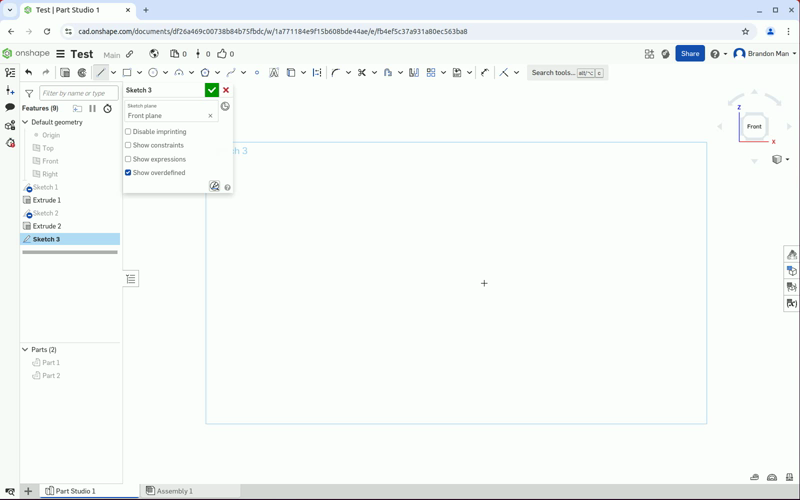
click(484, 282)
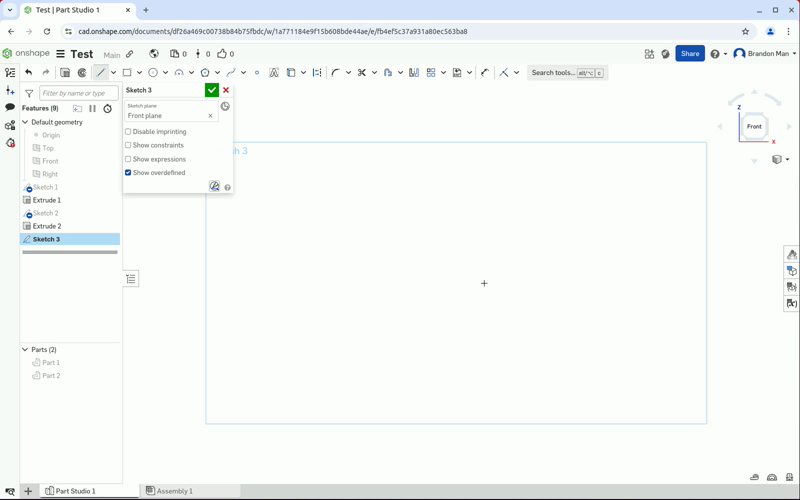
key_up(shift)
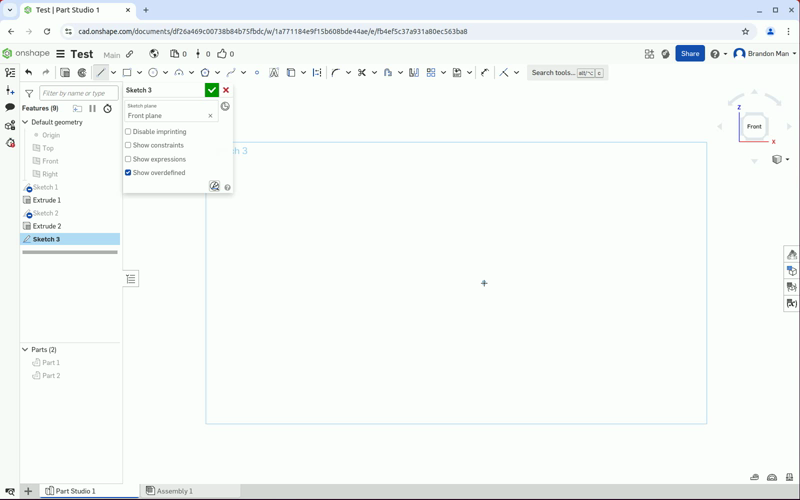
key_down(shift)
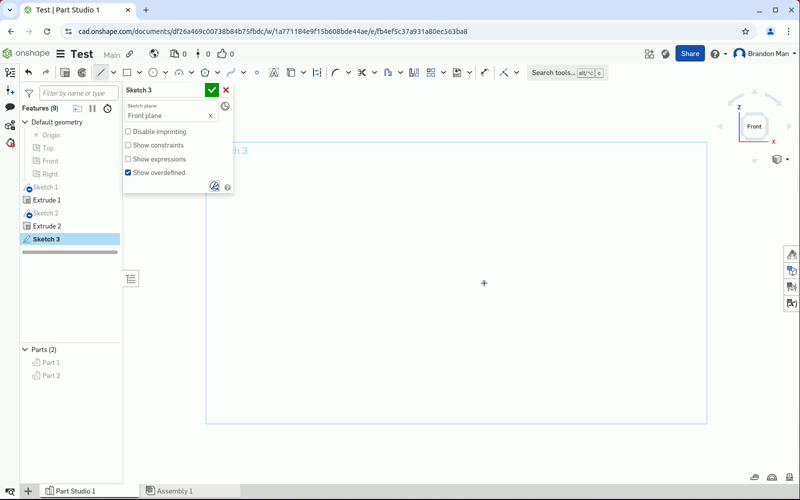
mouse_move(514, 282)
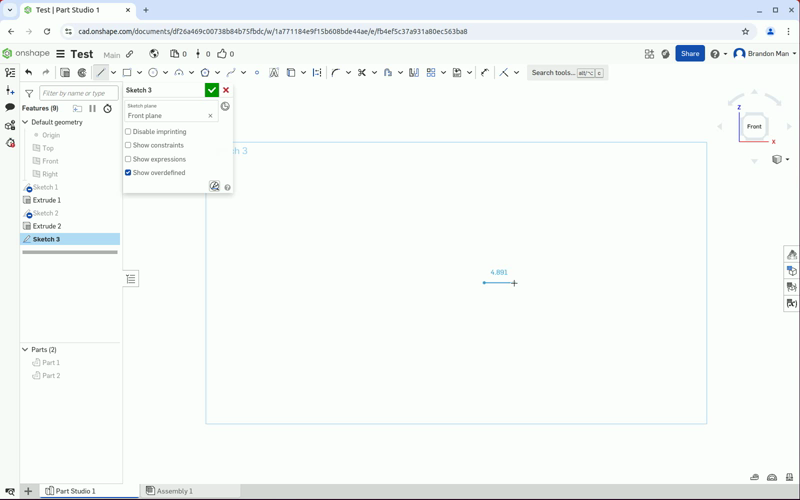
mouse_move(486, 282)
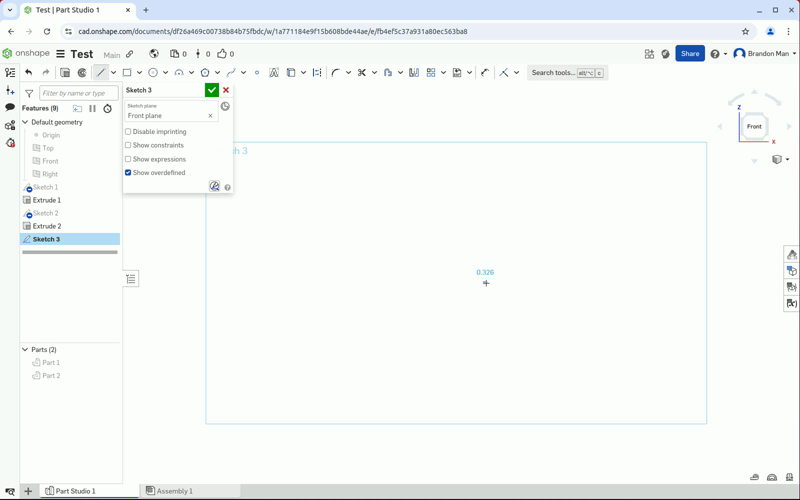
scroll(6)
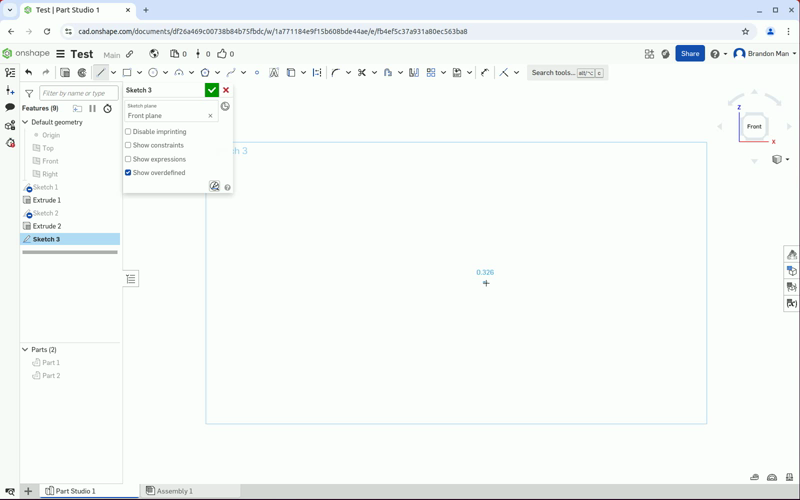
scroll(6)
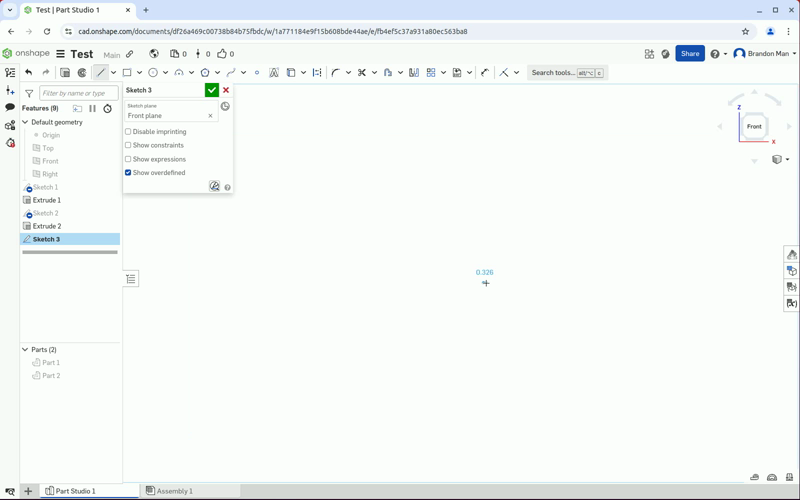
scroll(6)
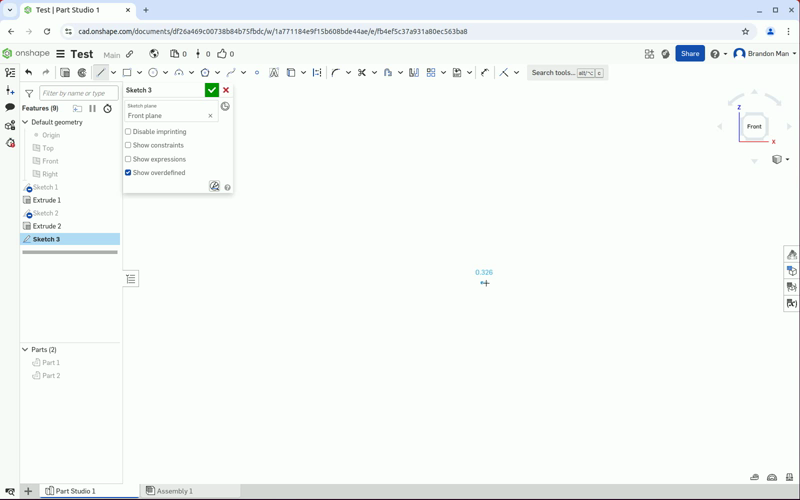
scroll(6)
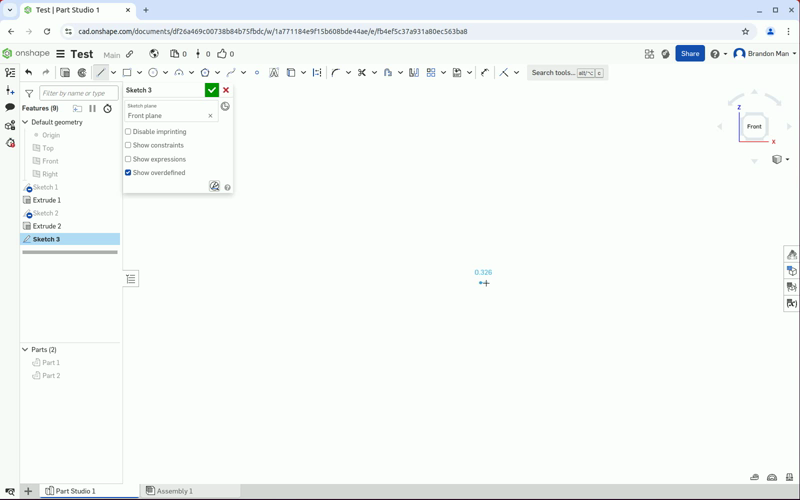
scroll(6)
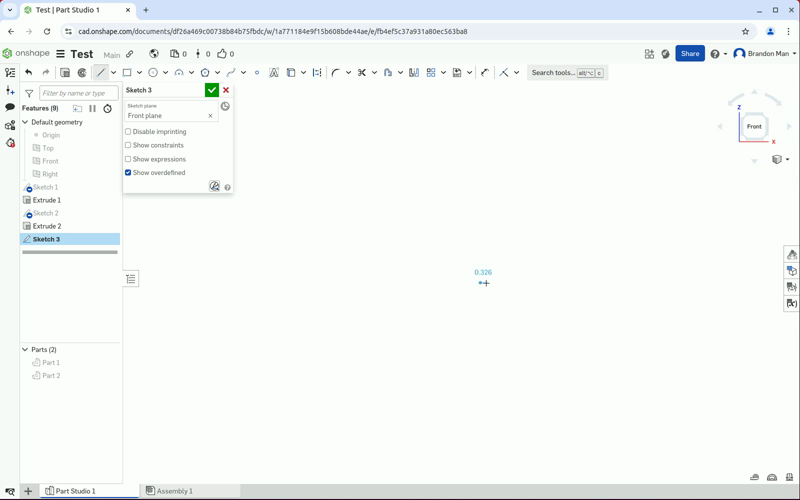
scroll(6)
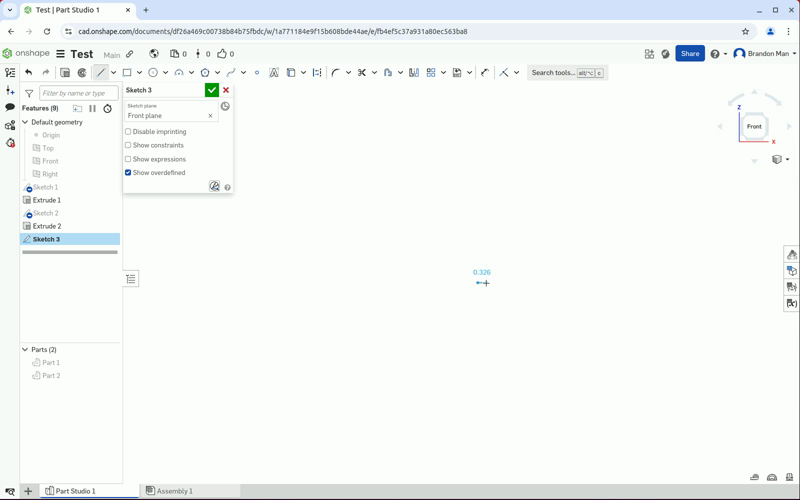
scroll(6)
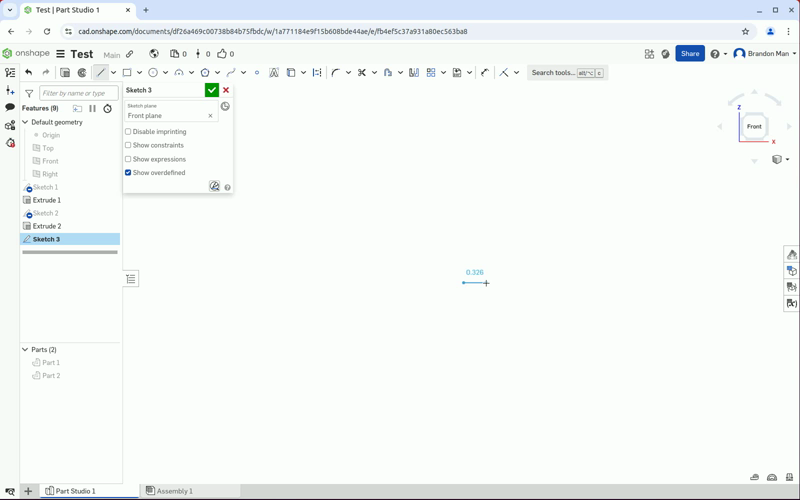
click(486, 282)
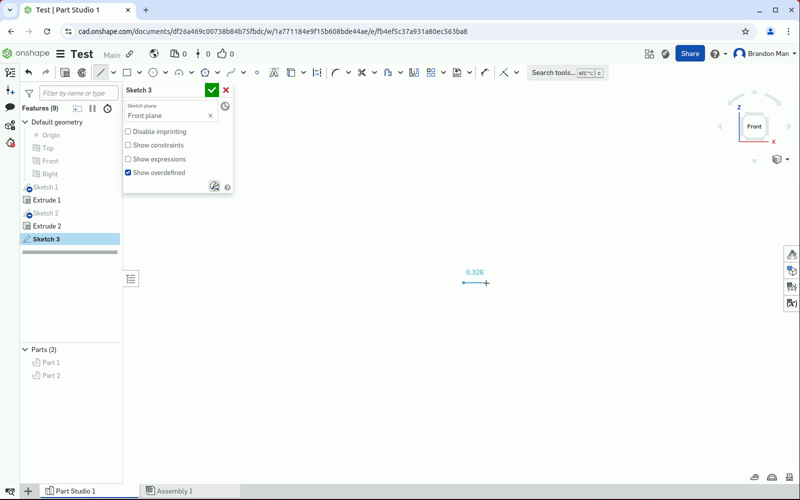
scroll(-6)
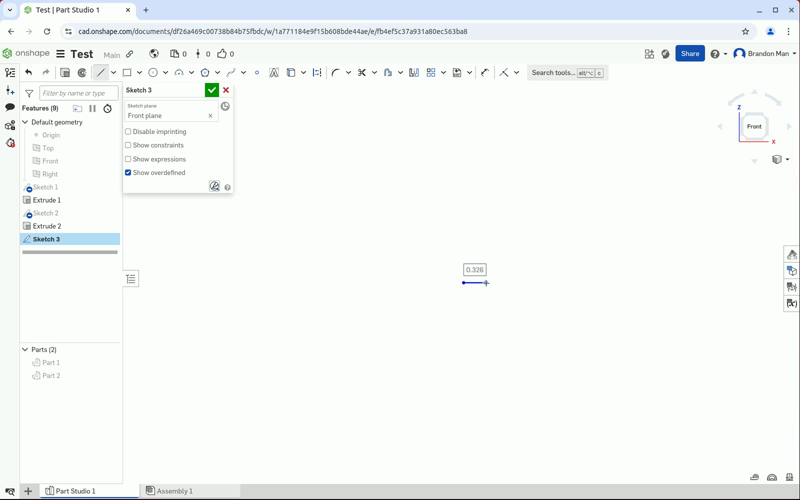
scroll(-6)
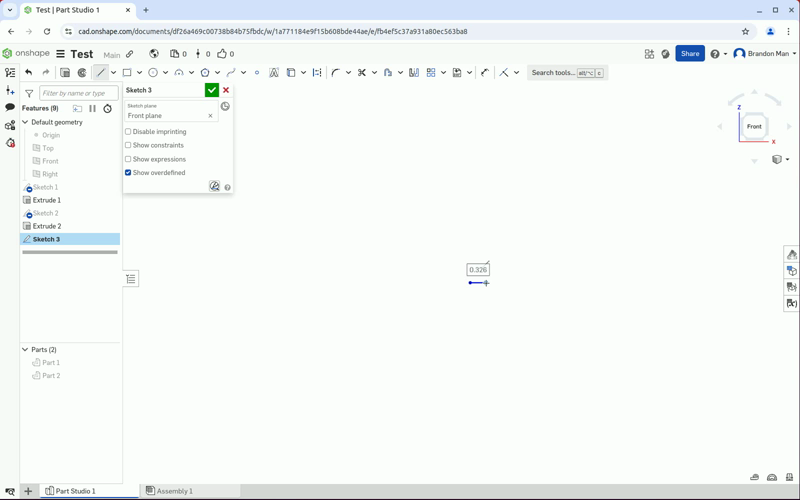
scroll(-6)
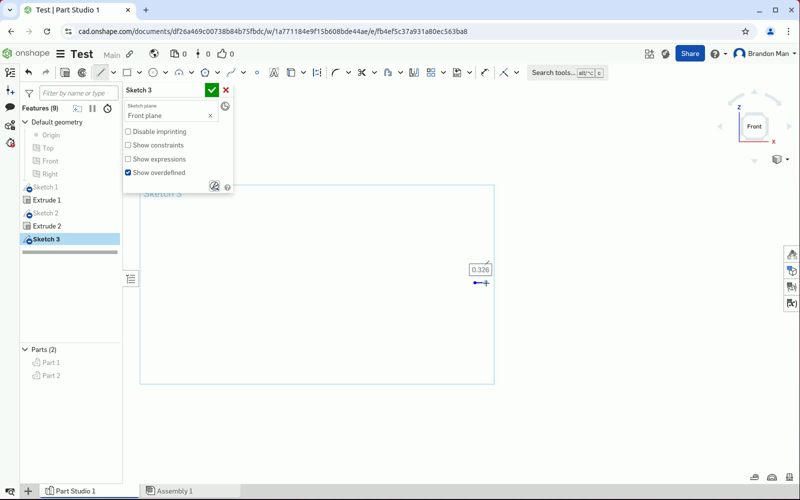
scroll(-6)
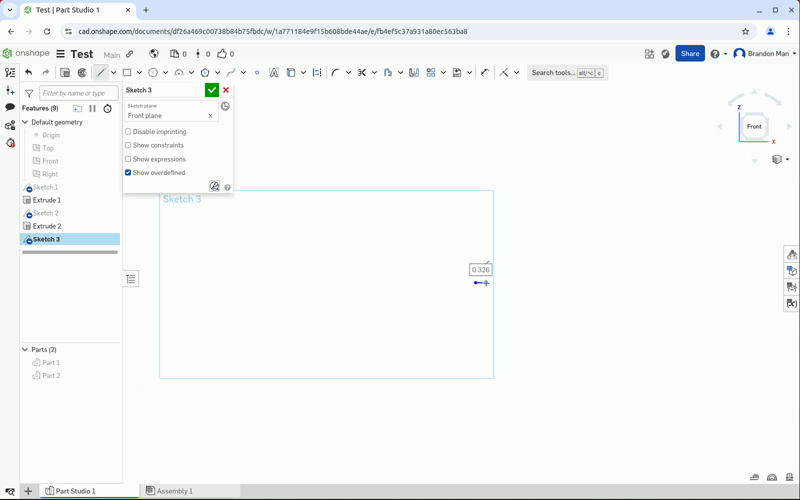
scroll(-6)
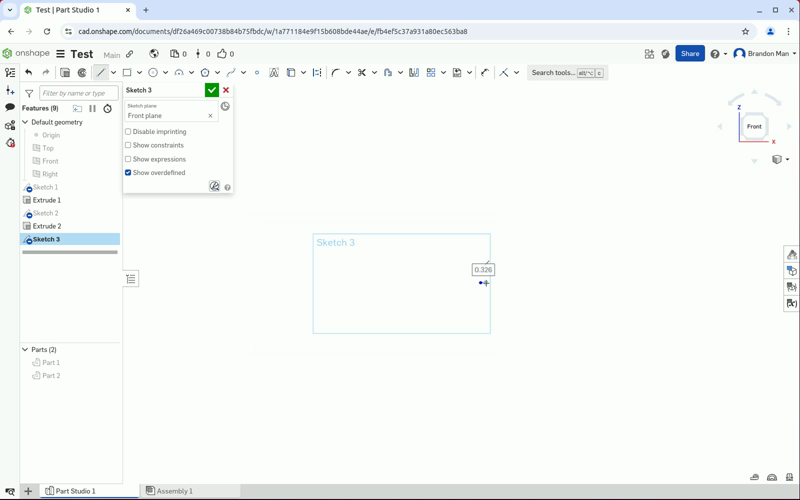
scroll(-6)
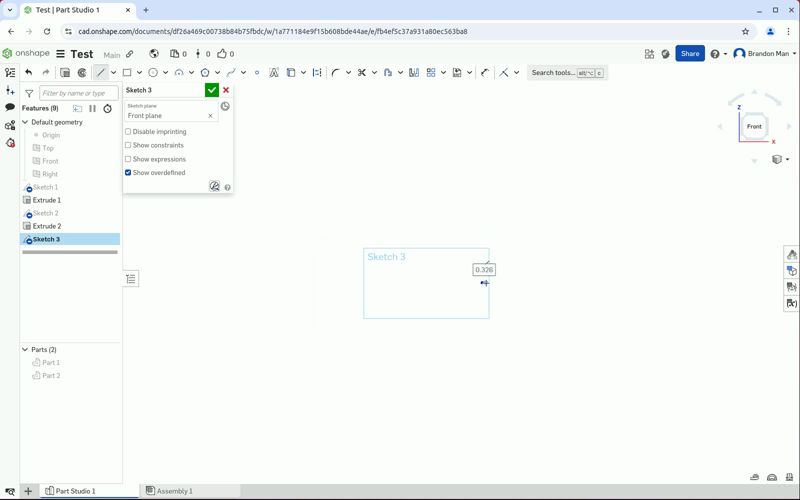
scroll(-6)
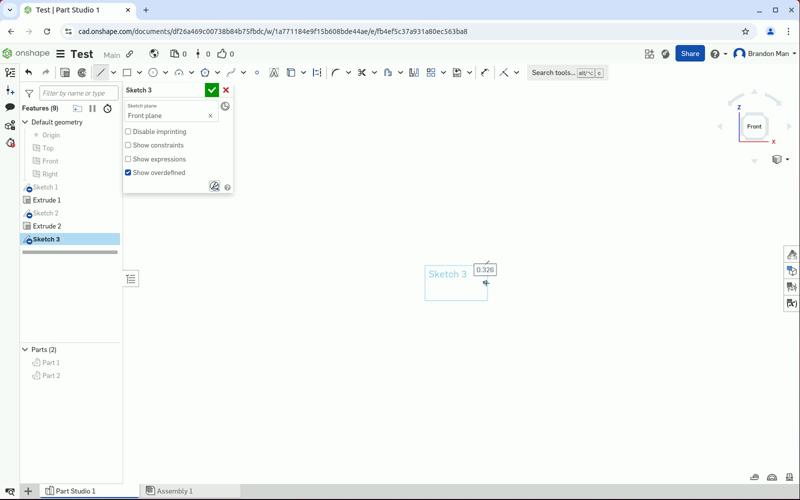
key_up(shift)
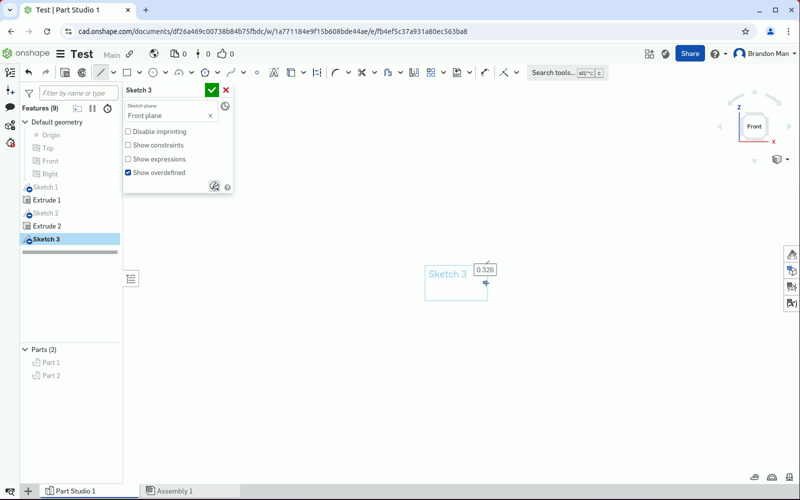
key_down(shift)
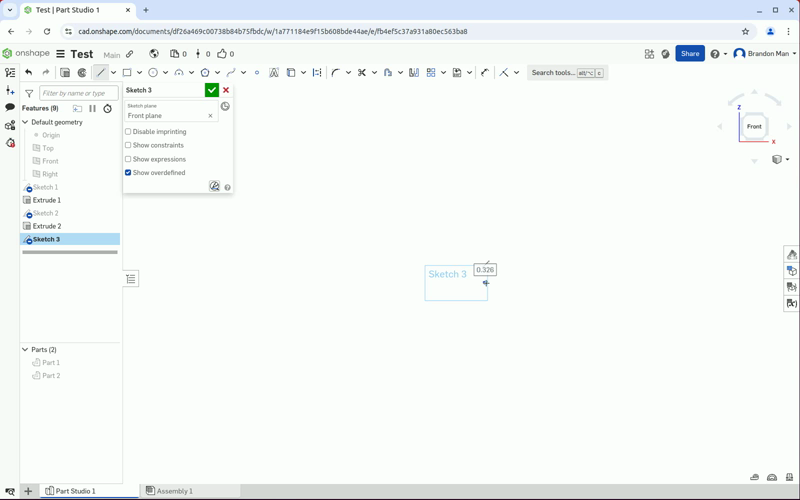
mouse_move(516, 282)
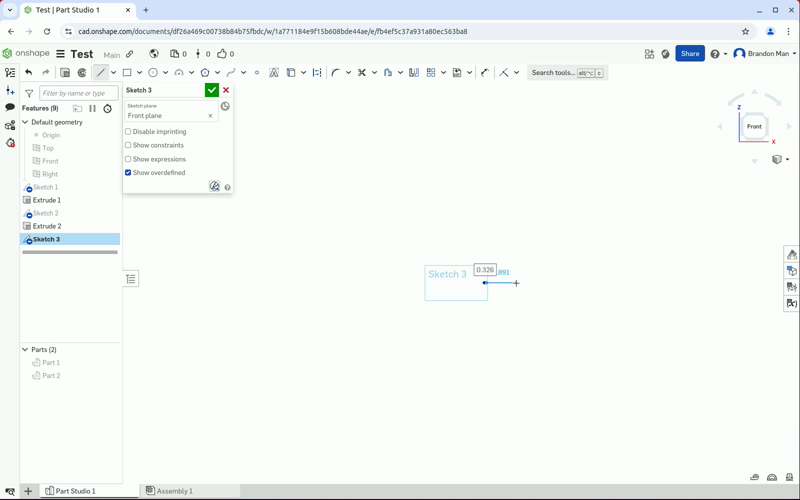
mouse_move(486, 279)
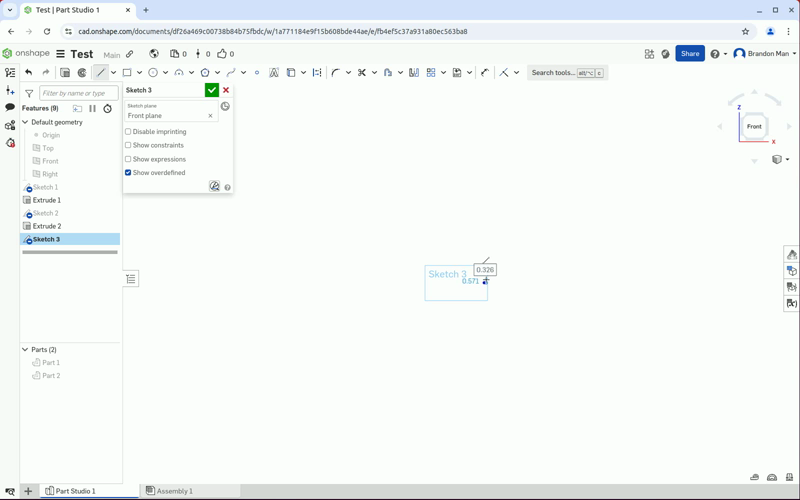
scroll(6)
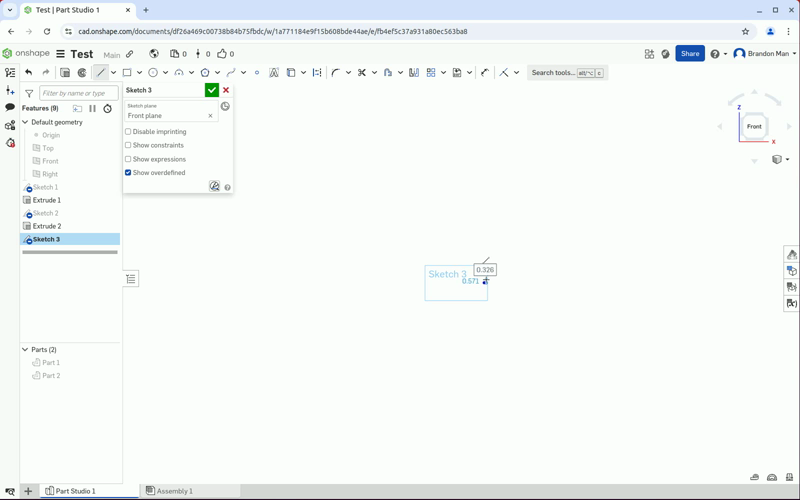
scroll(6)
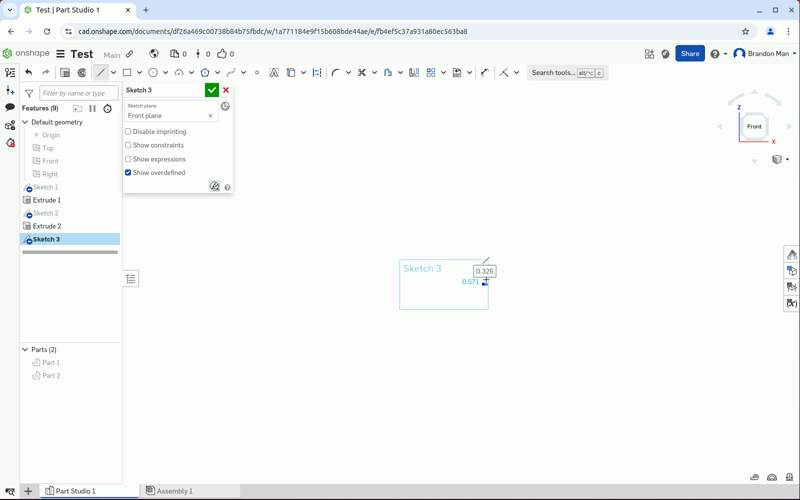
scroll(6)
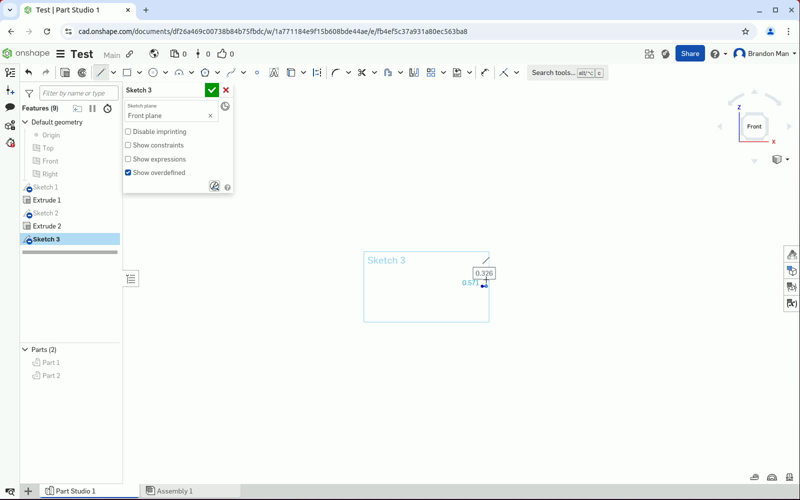
scroll(6)
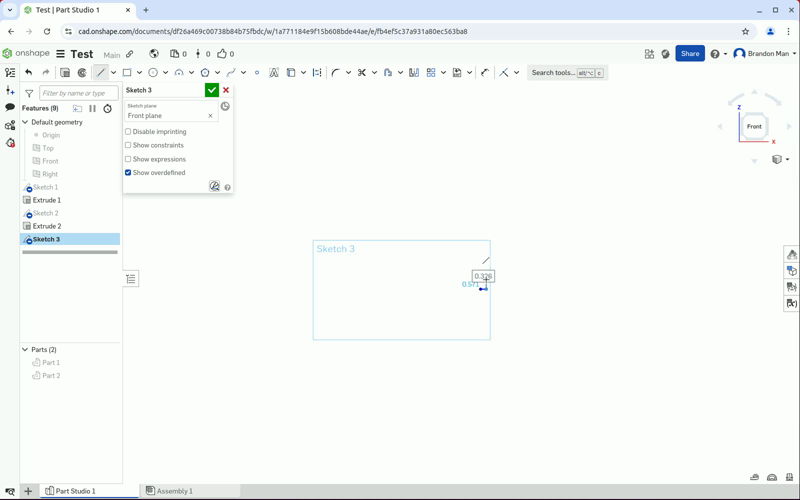
scroll(6)
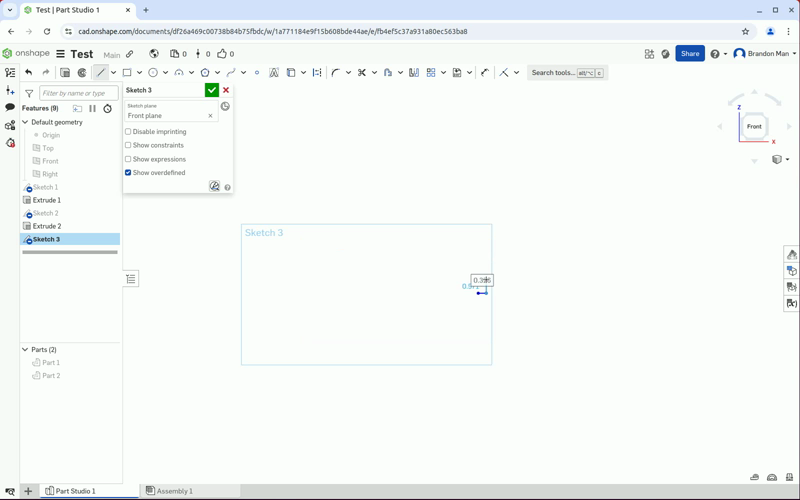
scroll(6)
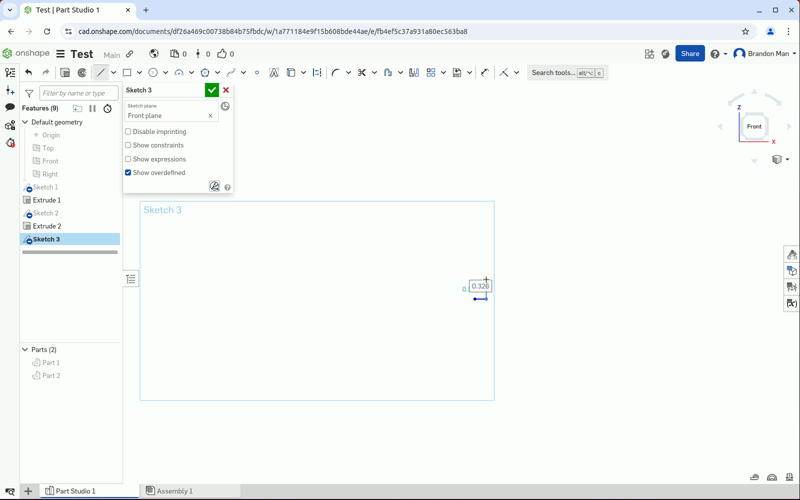
scroll(6)
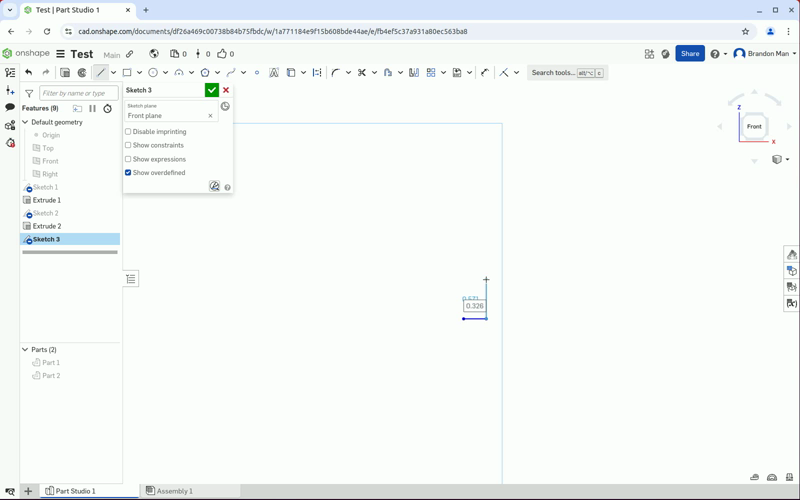
click(486, 279)
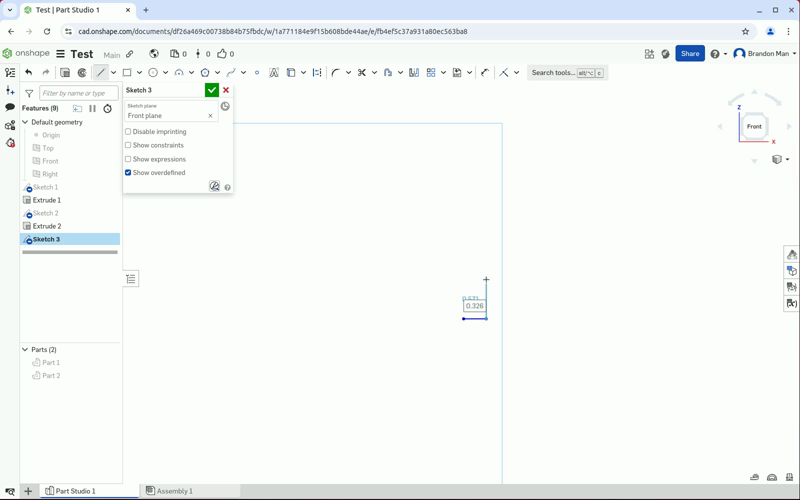
scroll(-6)
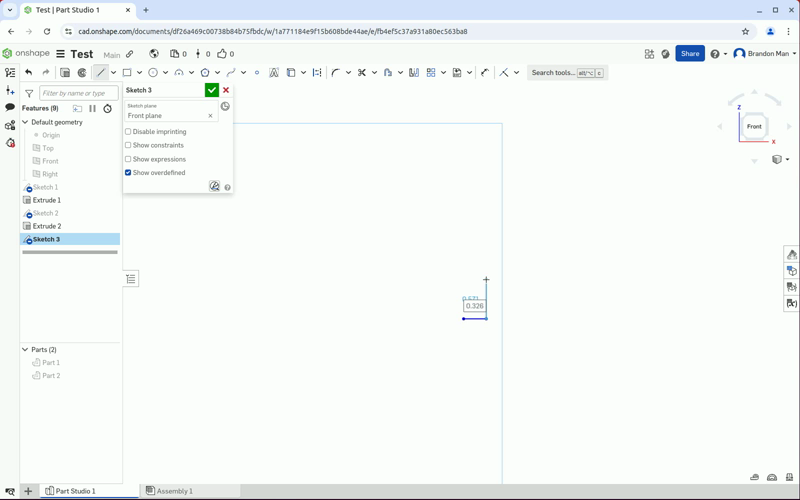
scroll(-6)
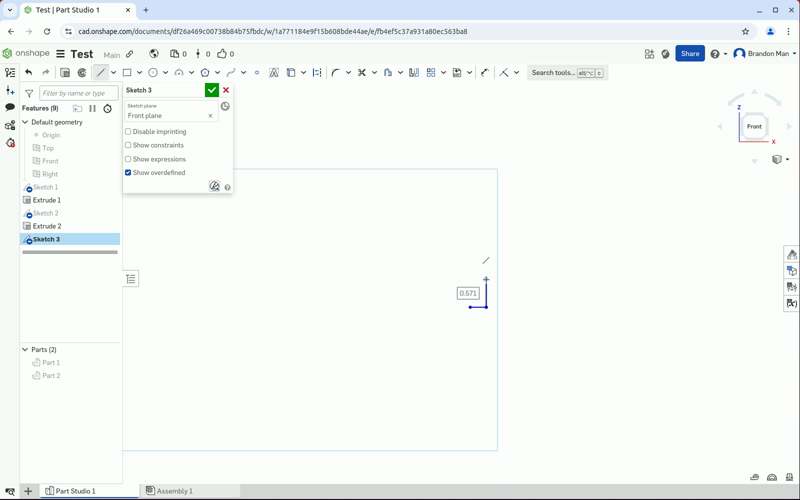
scroll(-6)
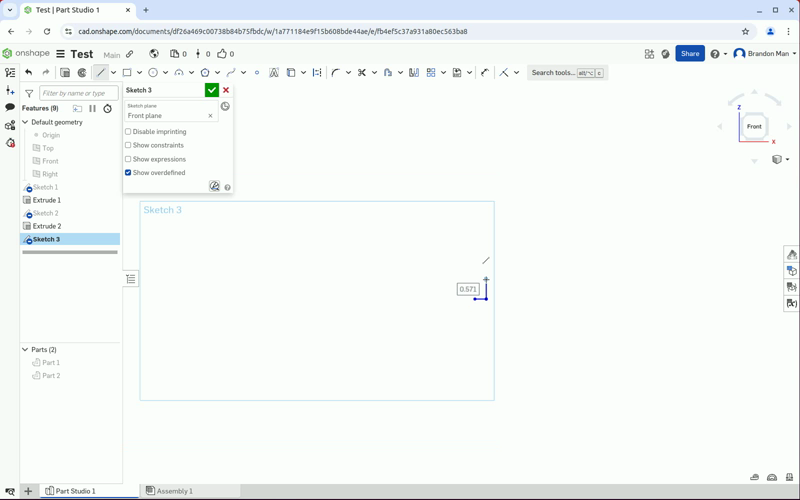
scroll(-6)
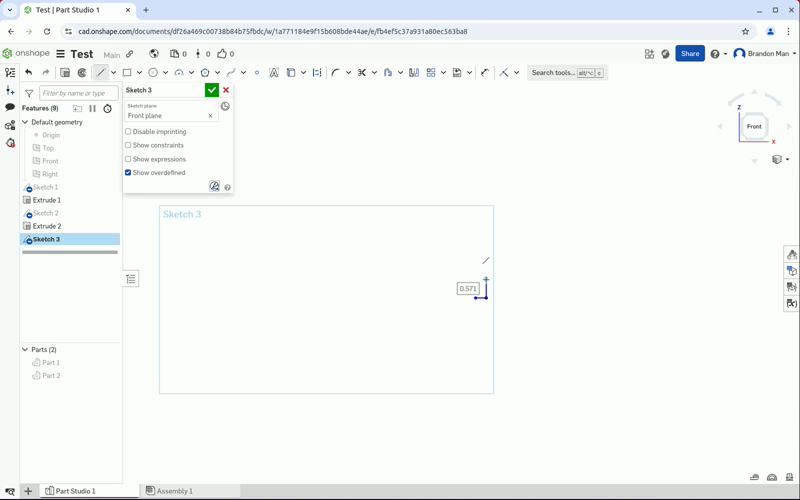
scroll(-6)
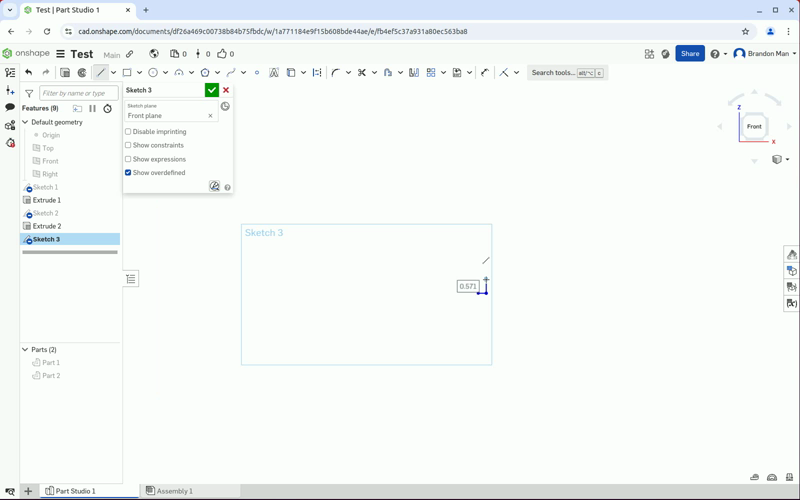
scroll(-6)
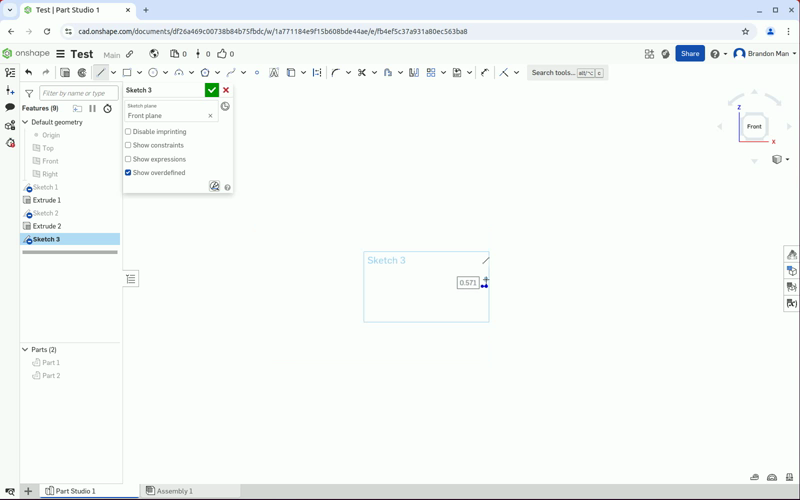
scroll(-6)
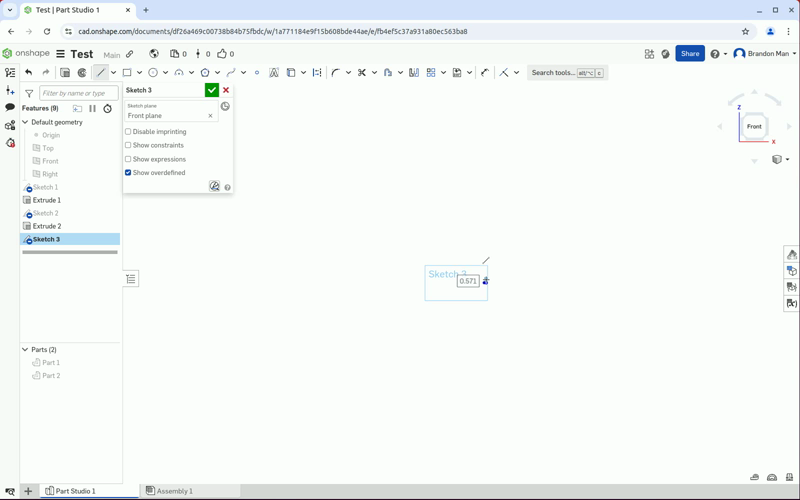
key_up(shift)
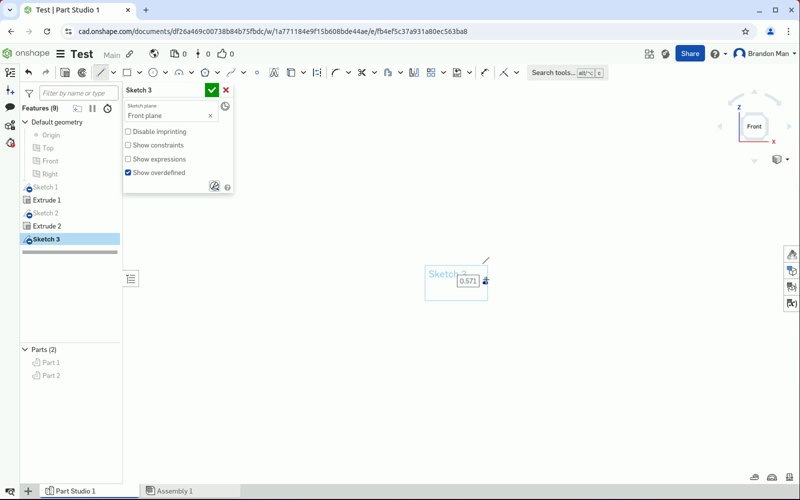
key_down(shift)
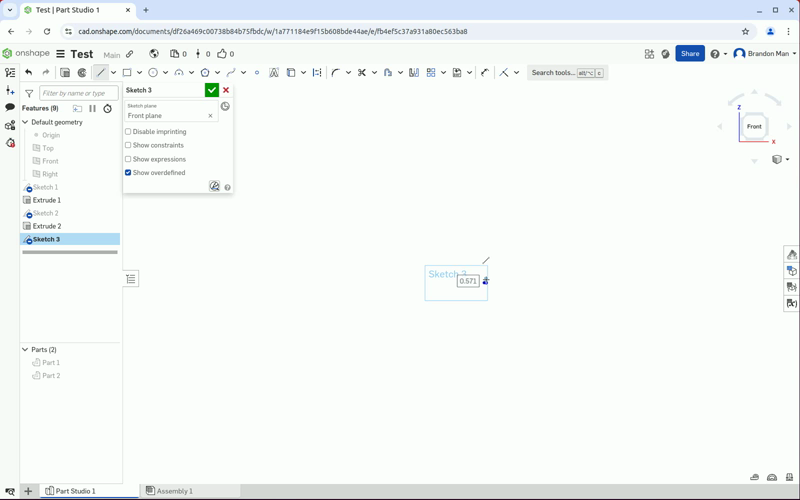
mouse_move(516, 279)
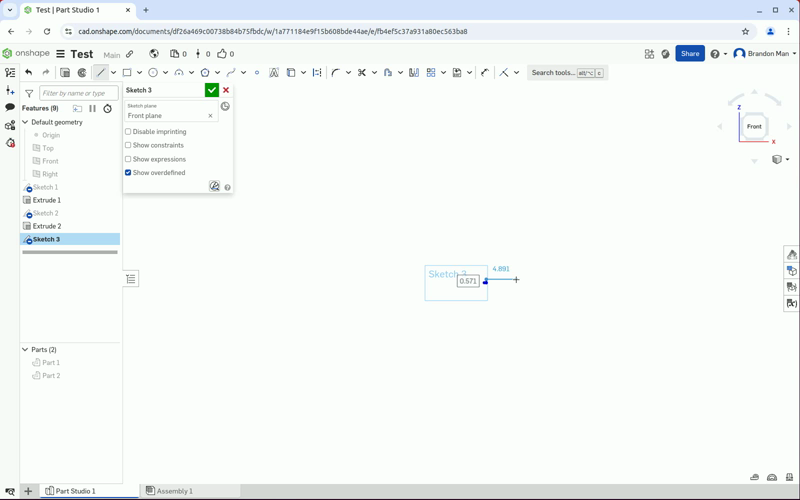
mouse_move(484, 279)
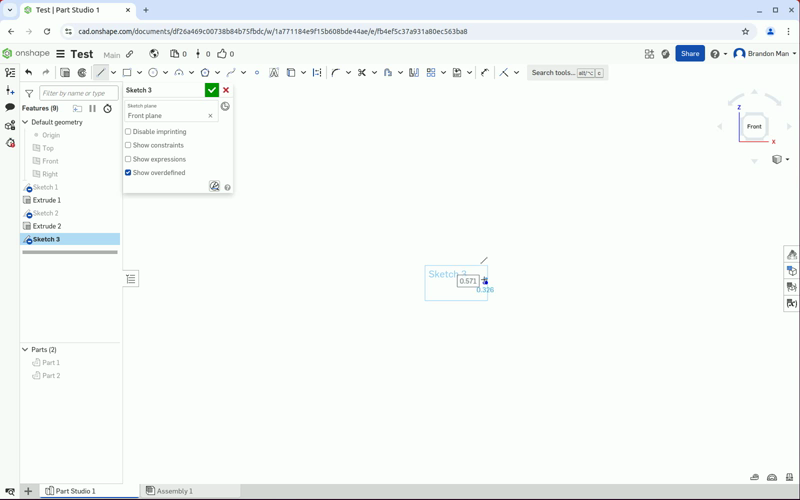
scroll(6)
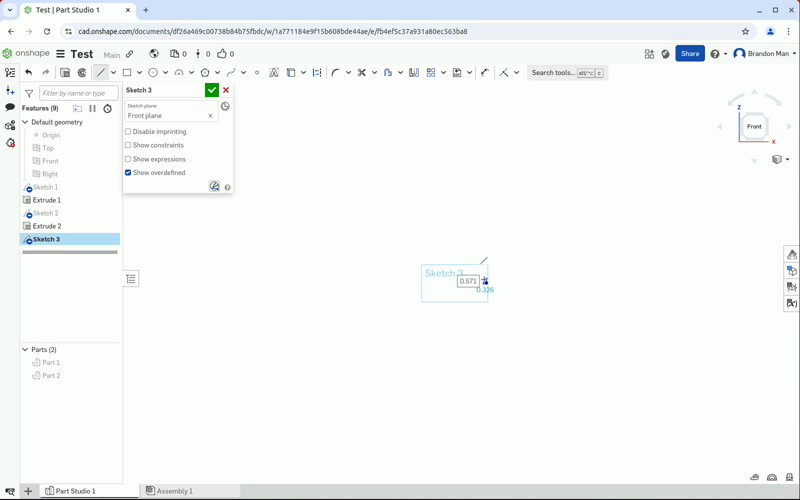
scroll(6)
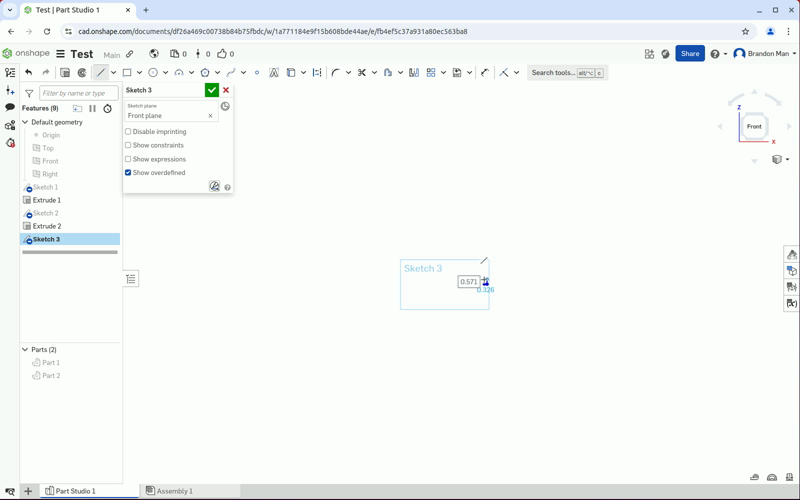
scroll(6)
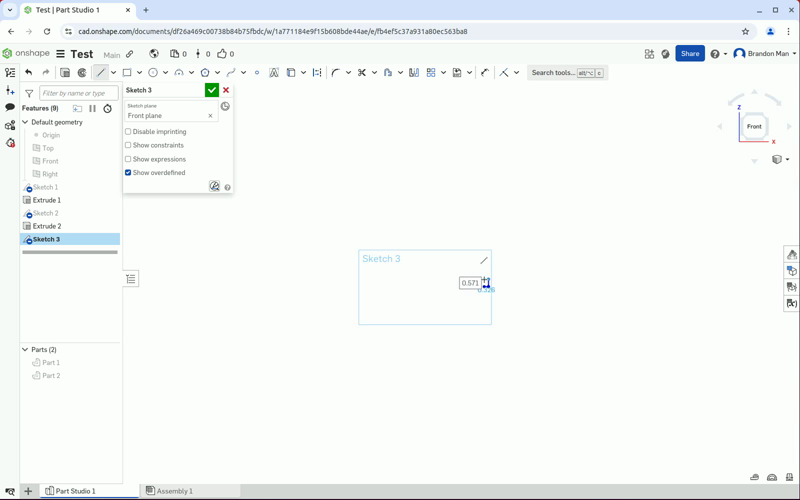
scroll(6)
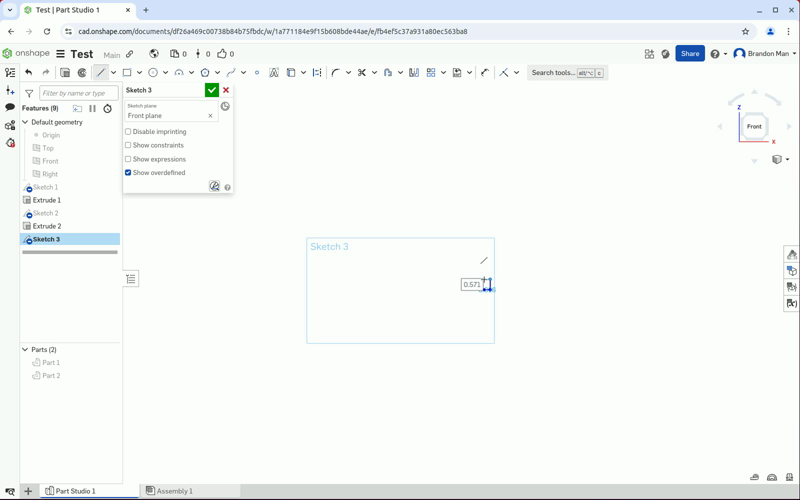
scroll(6)
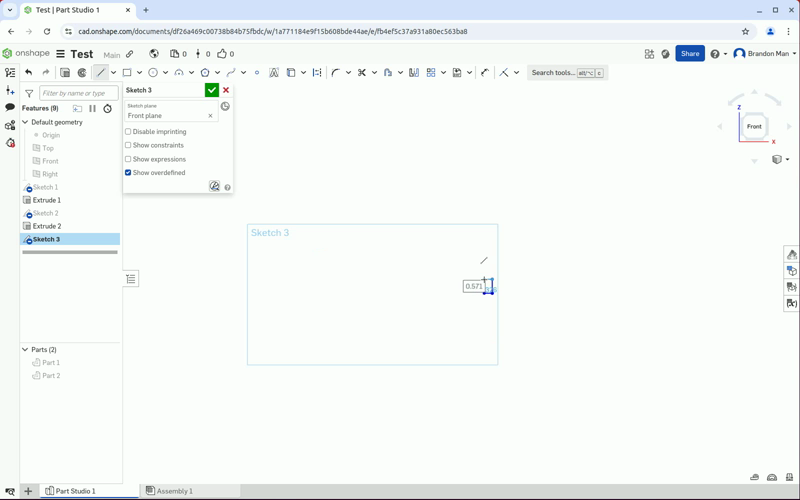
scroll(6)
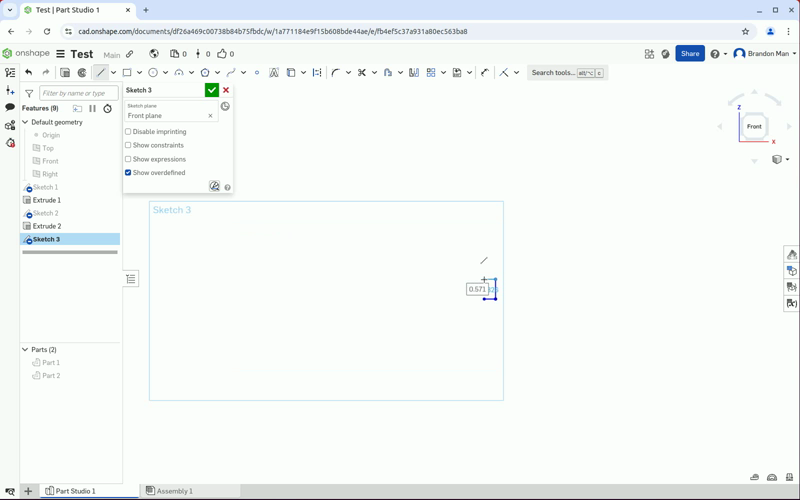
scroll(6)
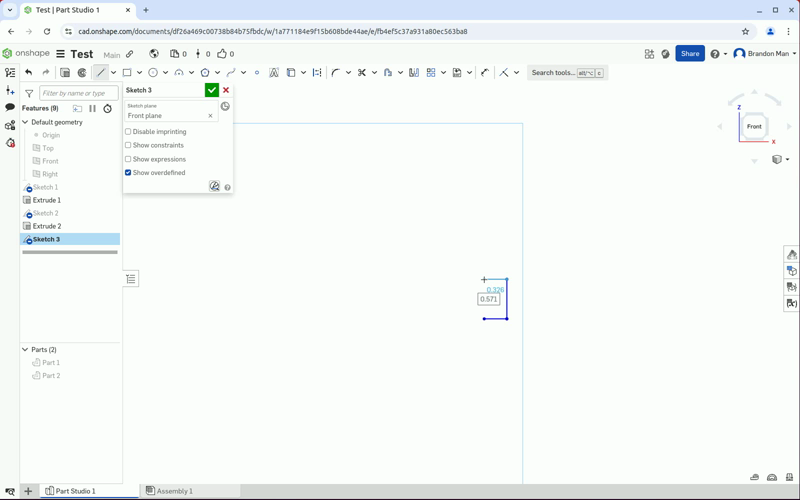
click(484, 279)
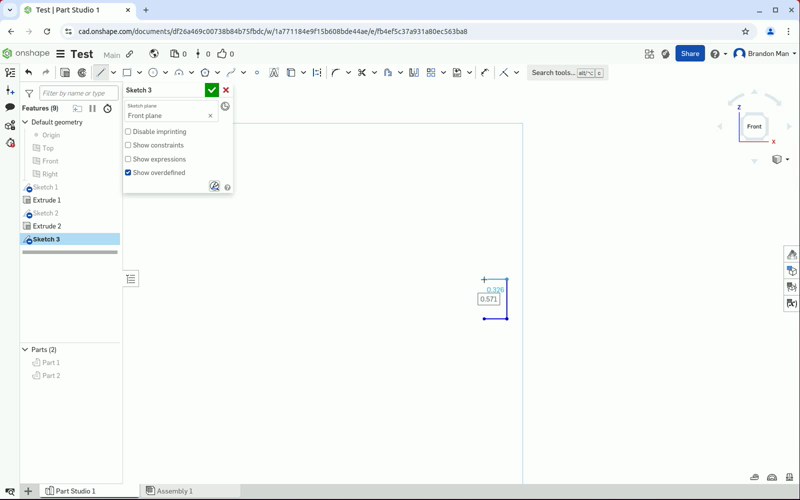
scroll(-6)
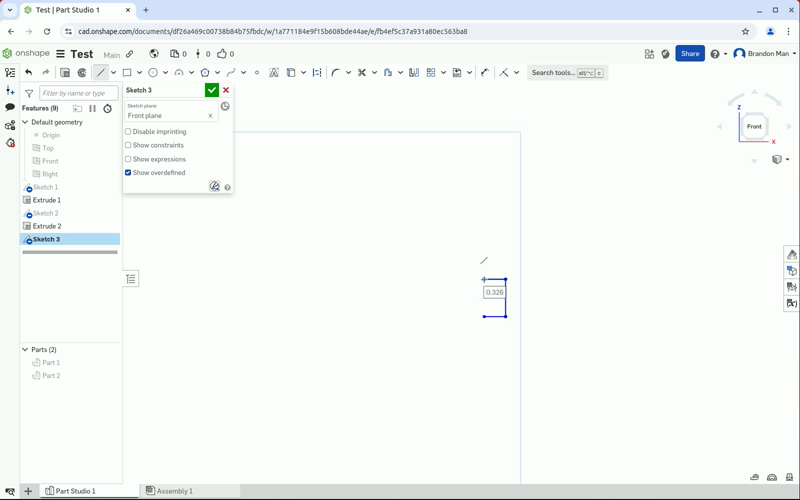
scroll(-6)
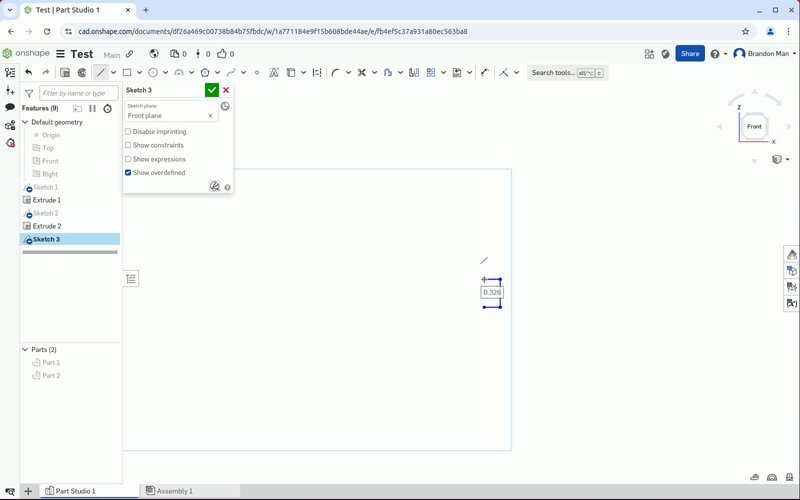
scroll(-6)
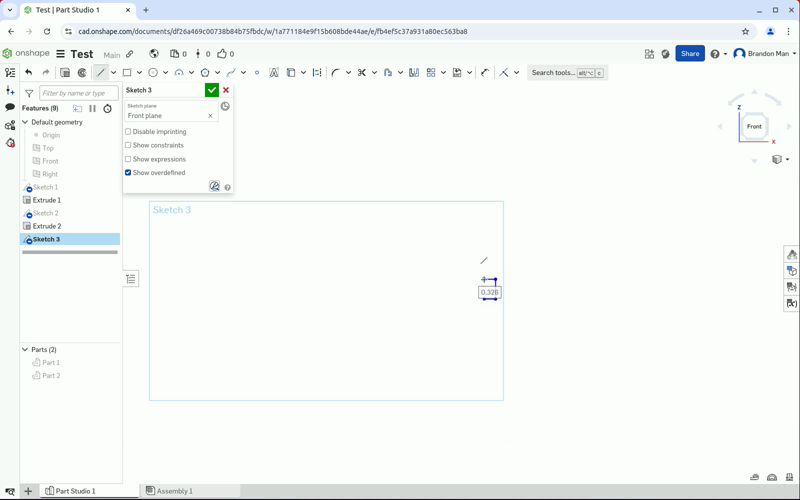
scroll(-6)
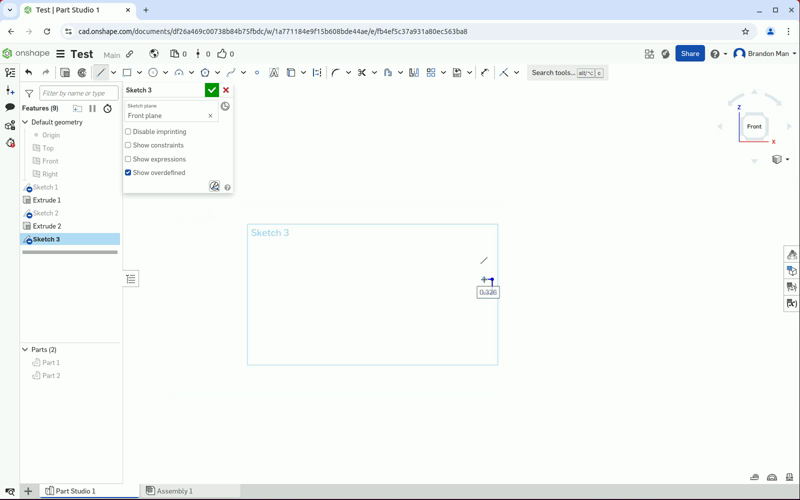
scroll(-6)
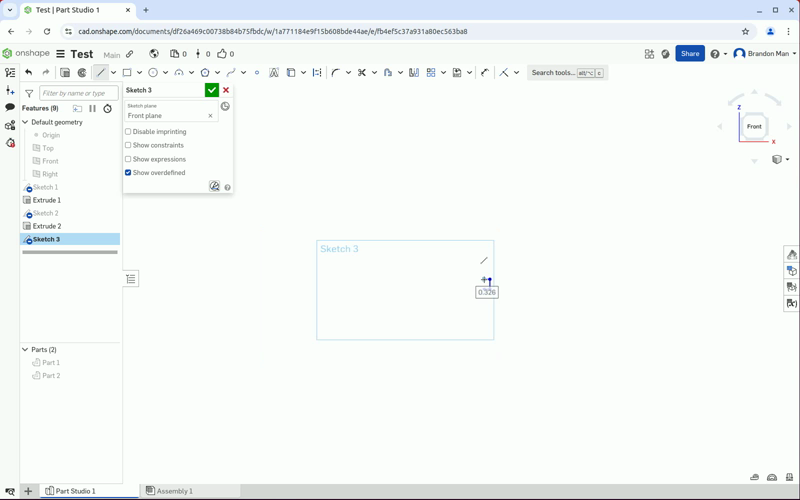
scroll(-6)
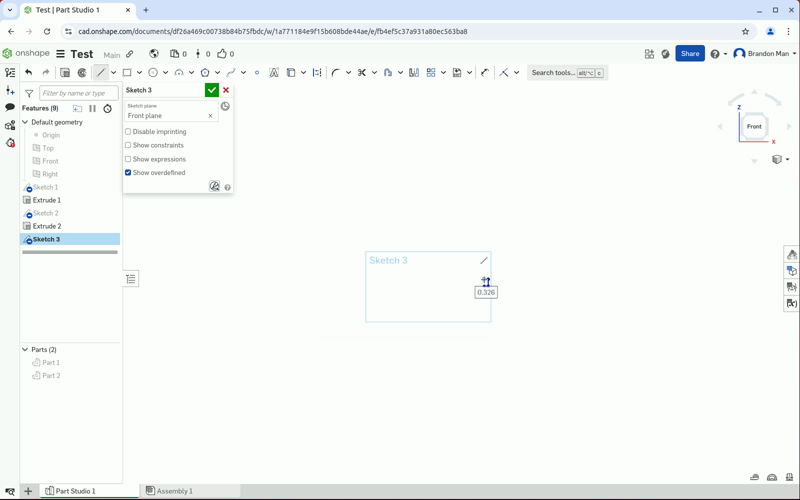
scroll(-6)
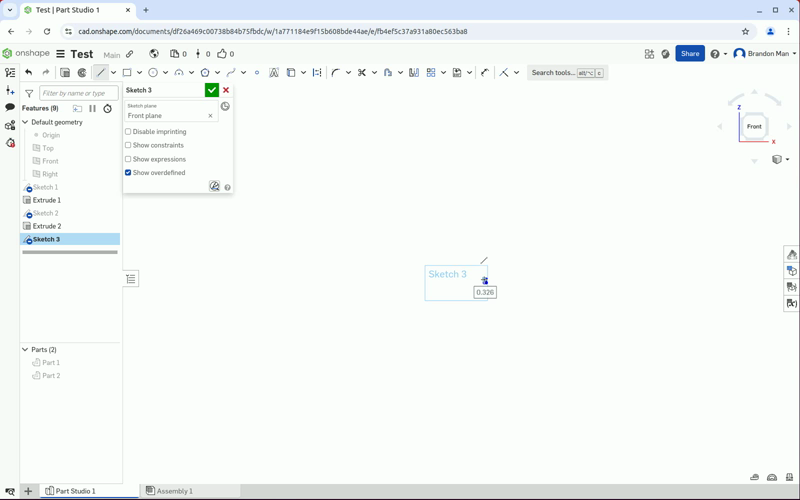
key_up(shift)
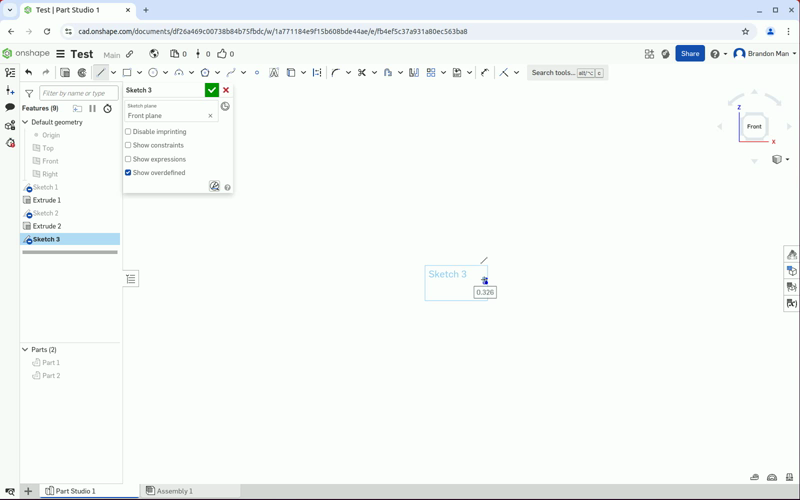
mouse_move(514, 279)
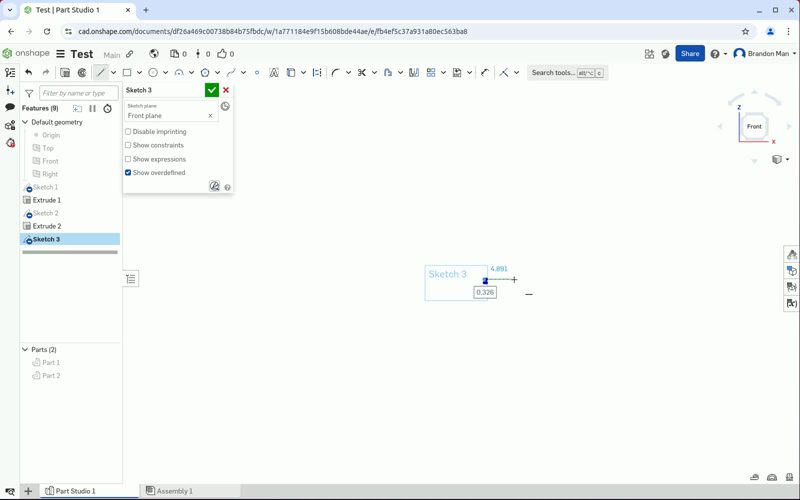
key_down(shift)
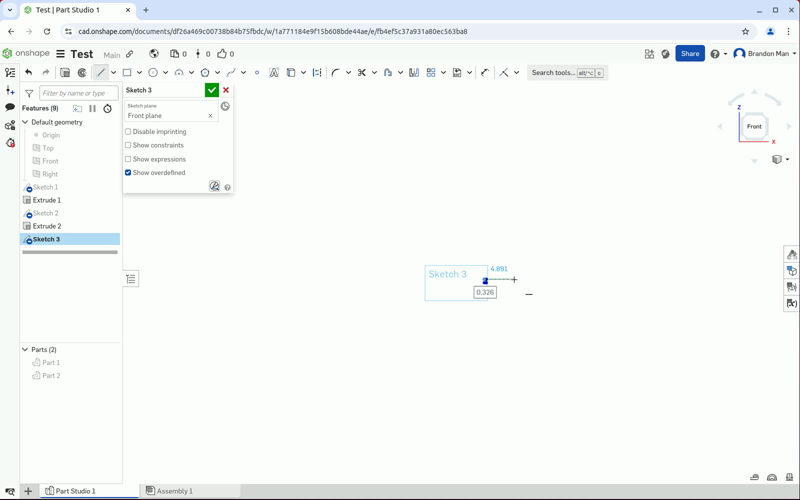
mouse_move(484, 282)
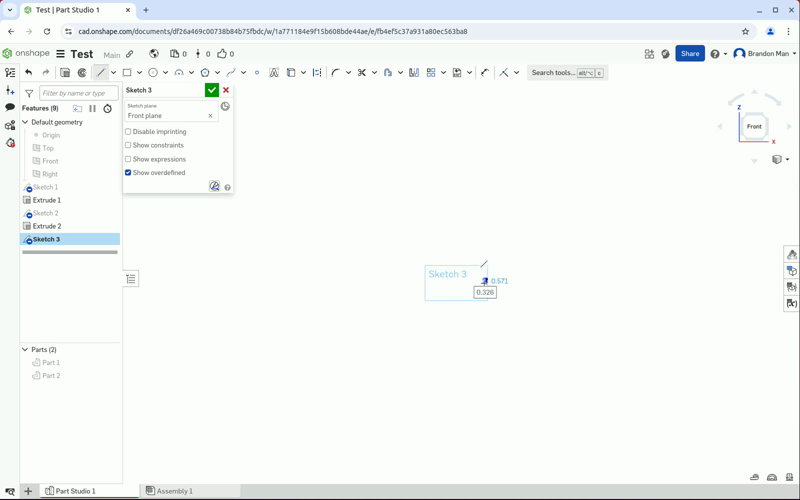
scroll(6)
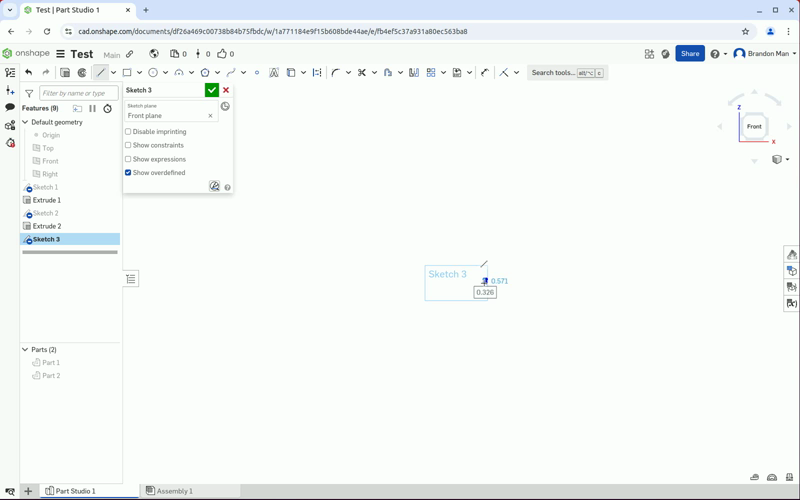
scroll(6)
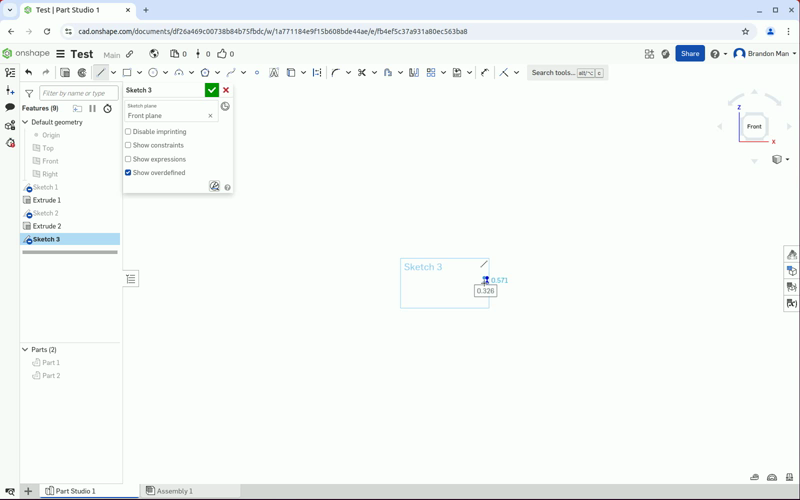
scroll(6)
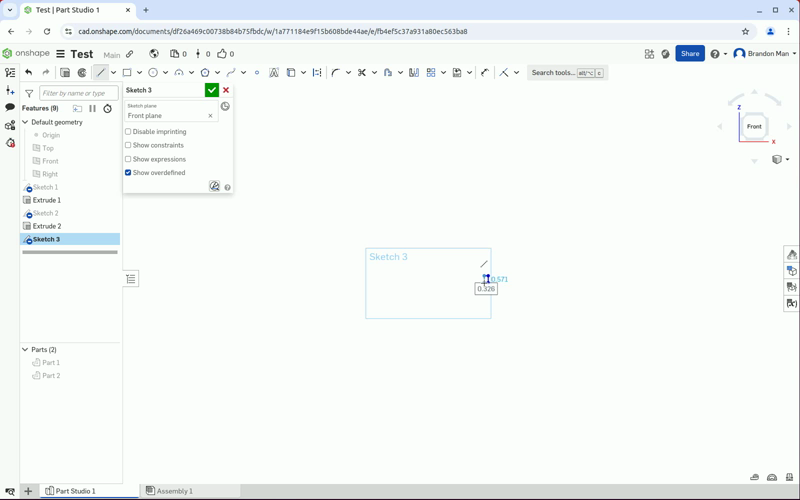
scroll(6)
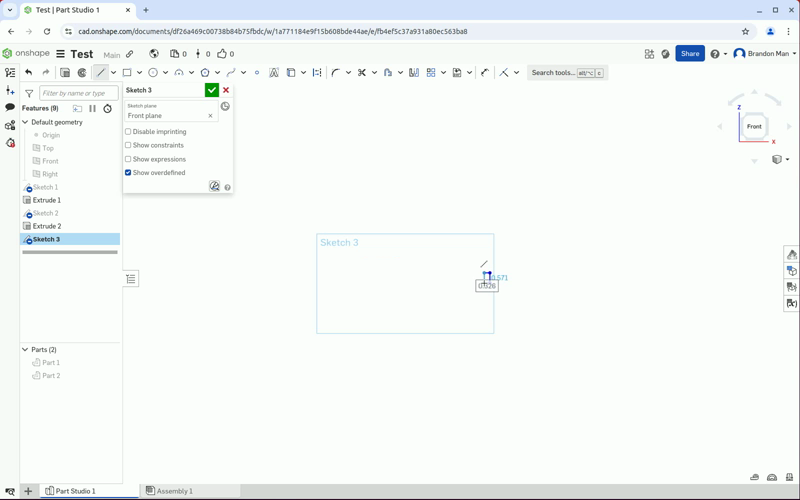
scroll(6)
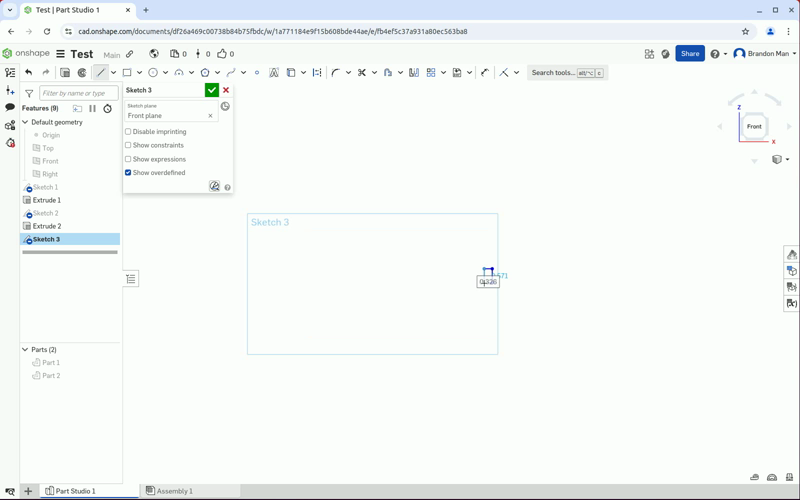
scroll(6)
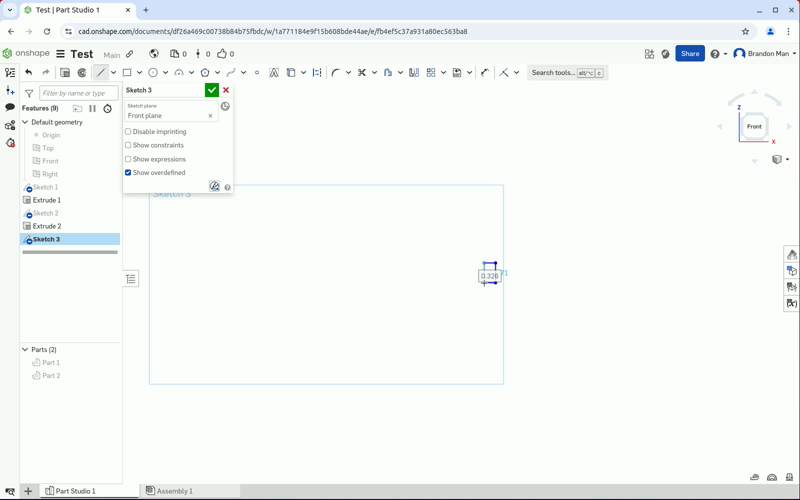
scroll(6)
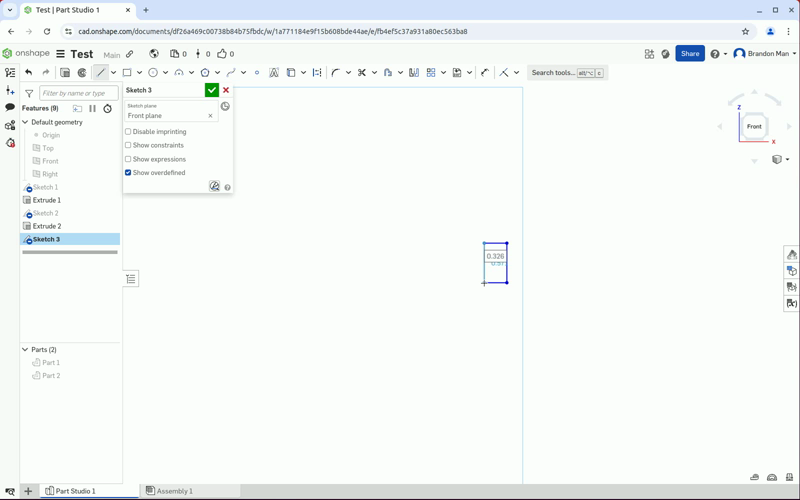
key_up(shift)
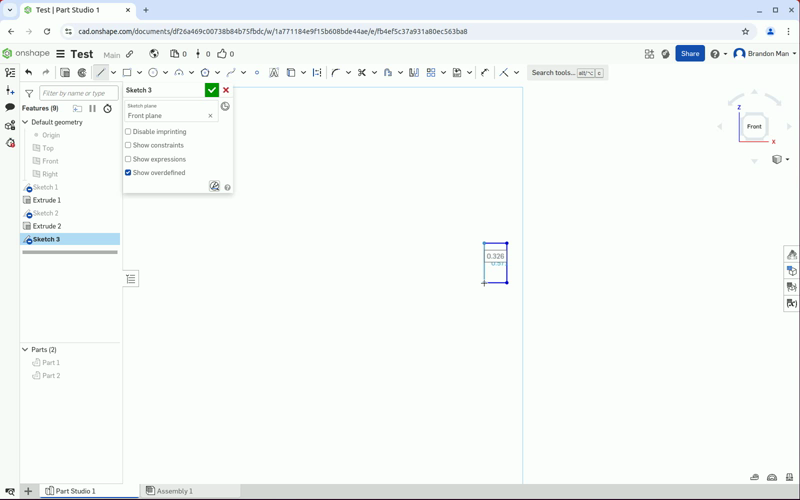
click(484, 282)
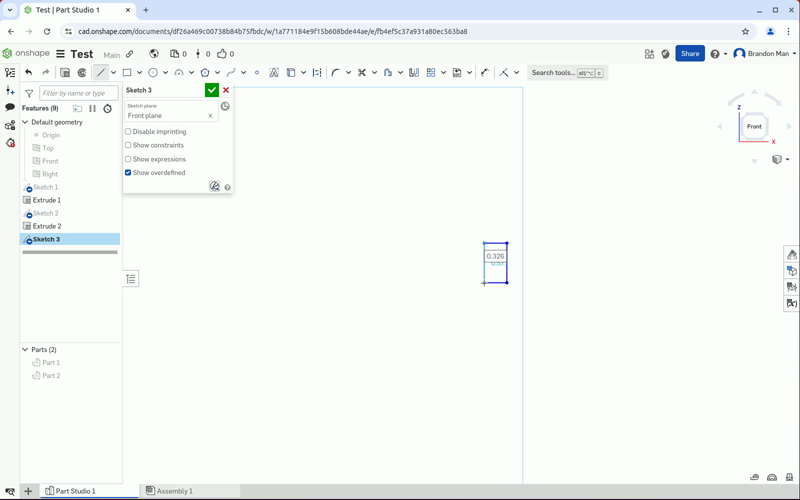
scroll(-6)
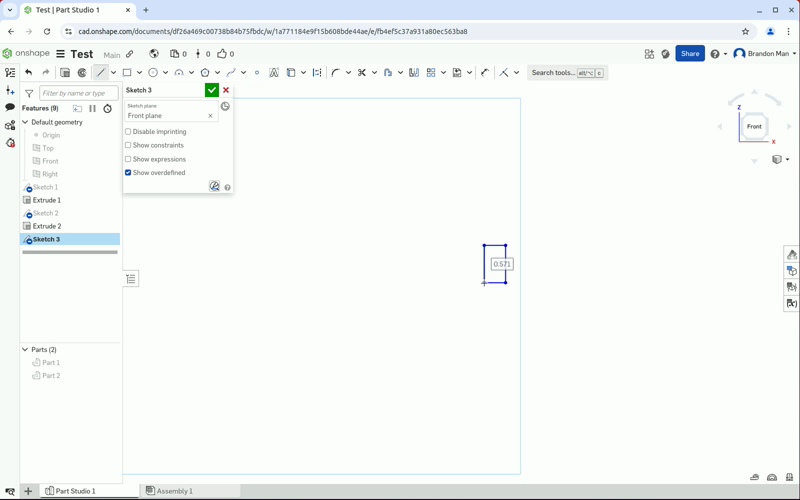
scroll(-6)
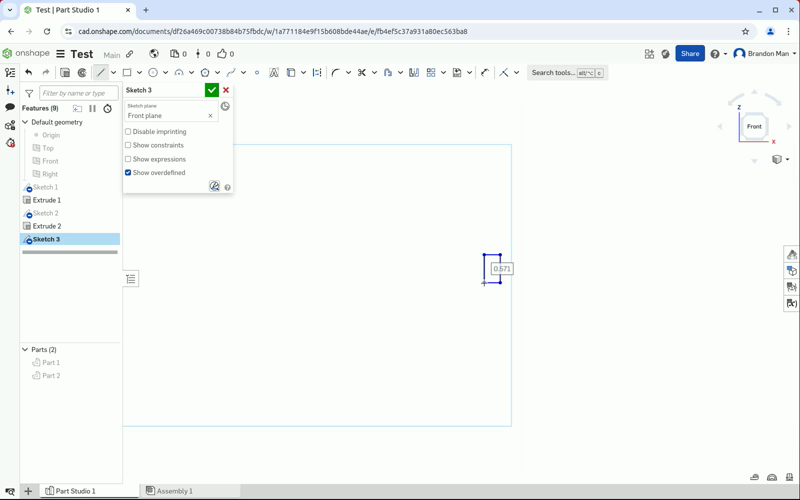
scroll(-6)
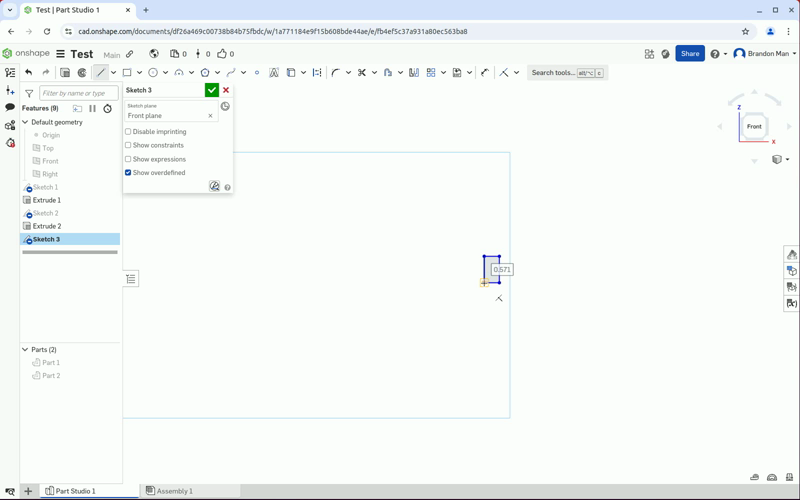
scroll(-6)
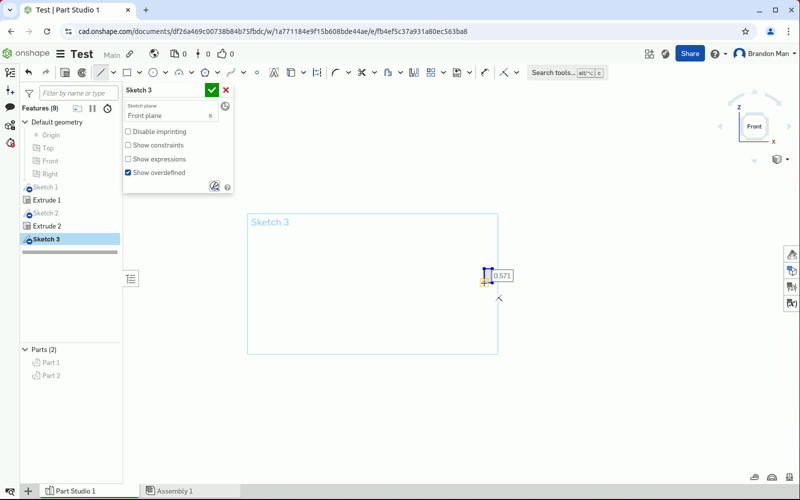
scroll(-6)
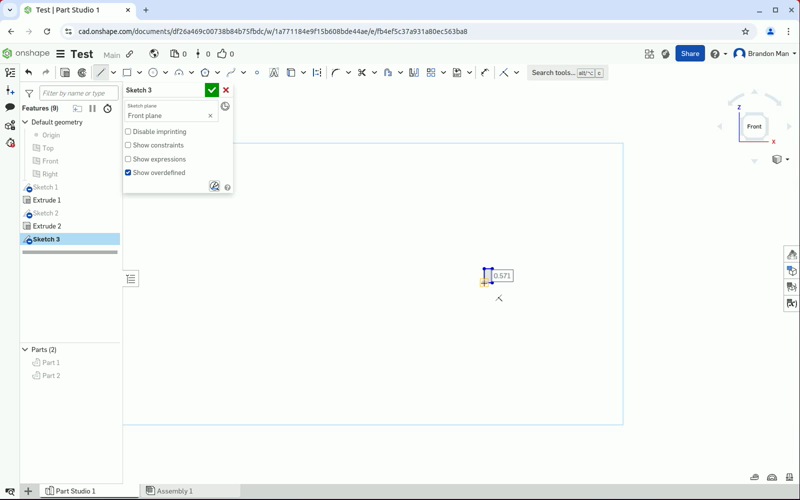
scroll(-6)
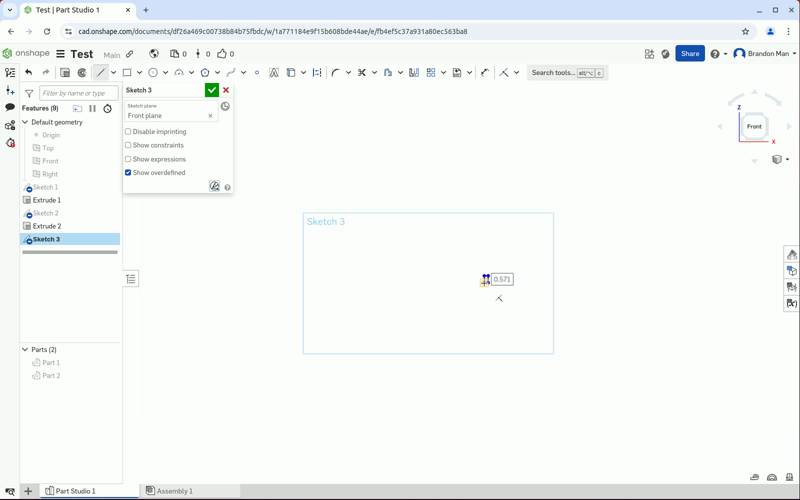
scroll(-6)
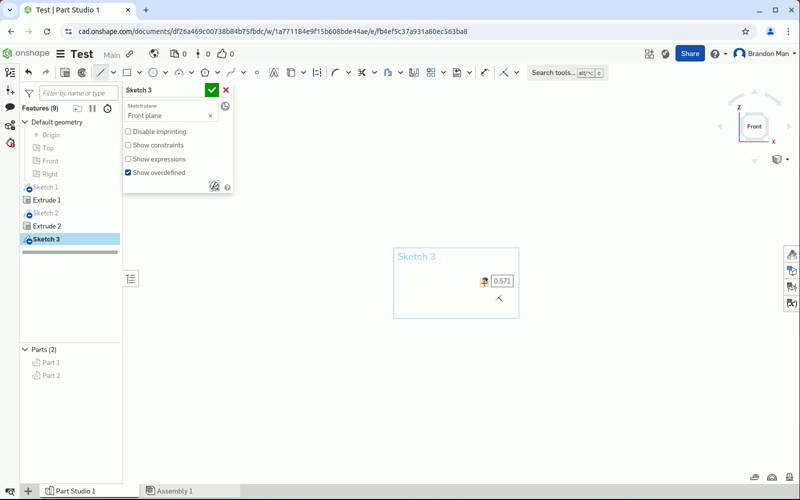
key(esc)
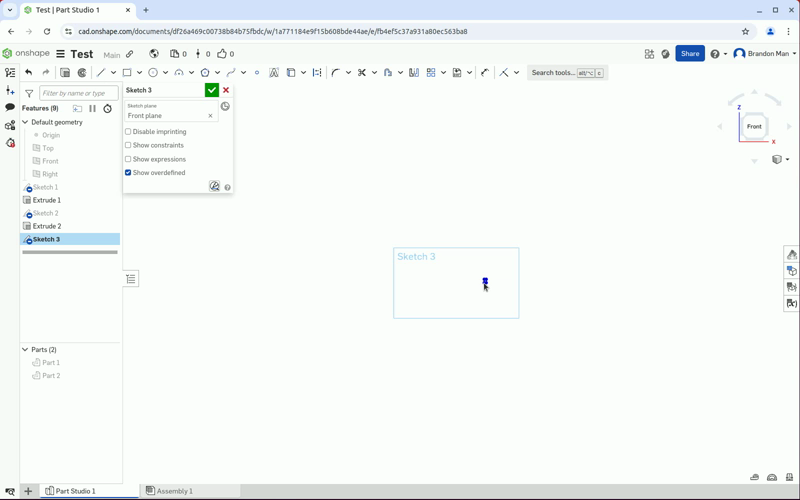
mouse_move(486, 281)
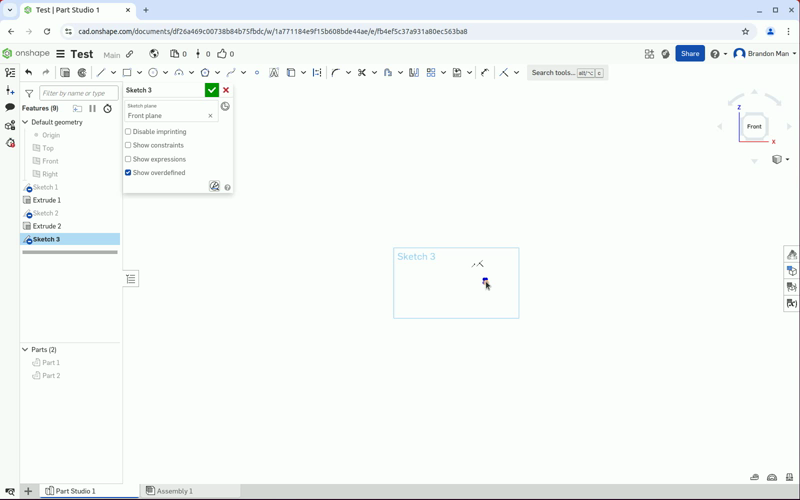
scroll(6)
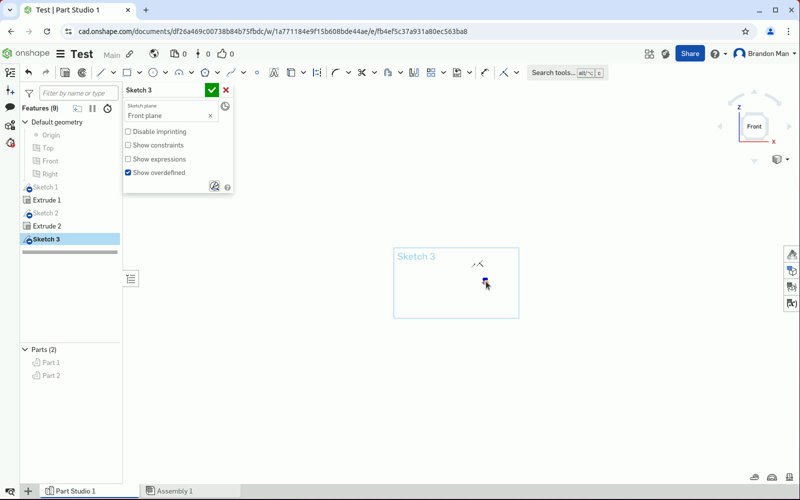
scroll(6)
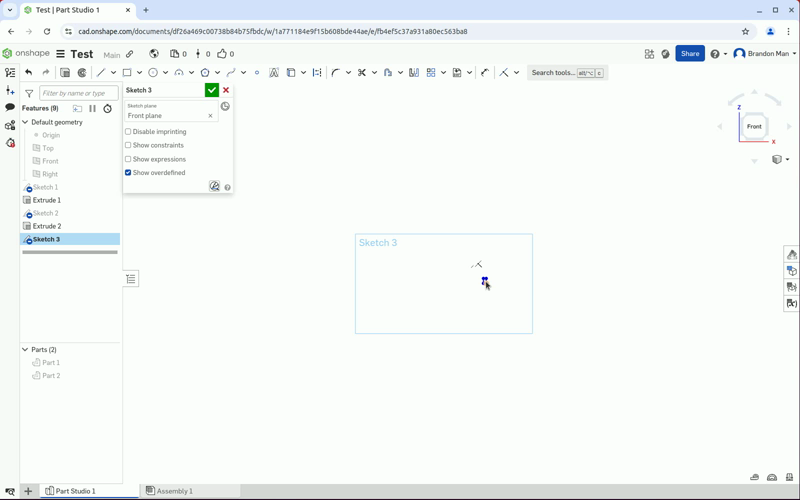
scroll(6)
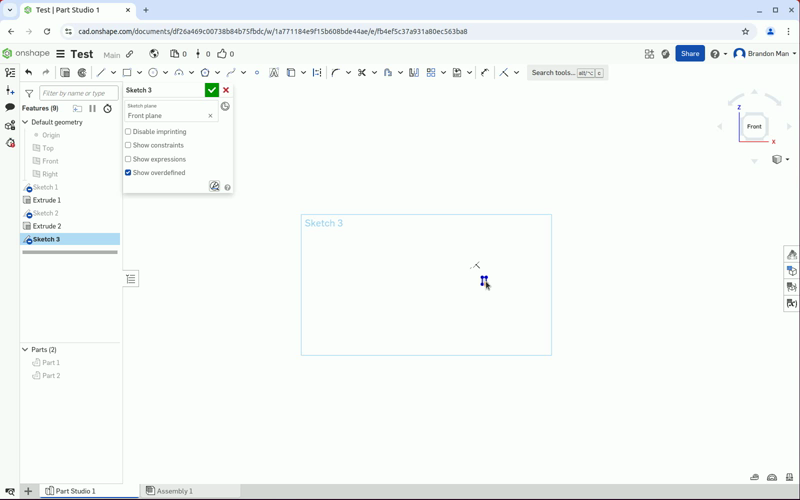
scroll(6)
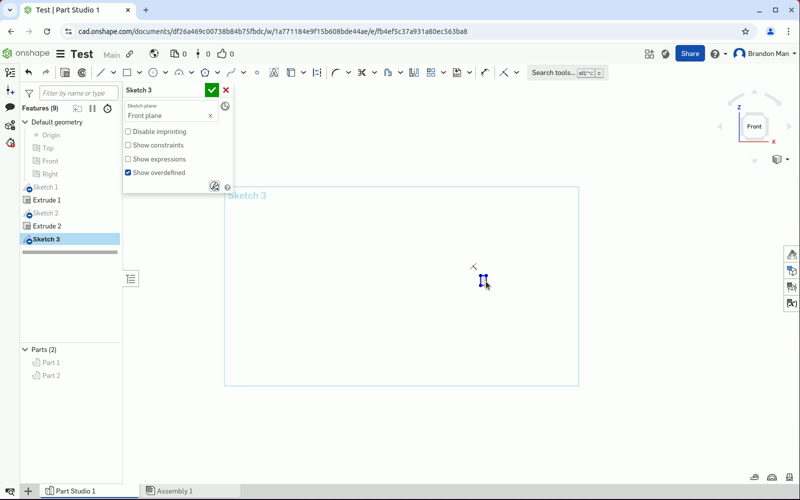
scroll(6)
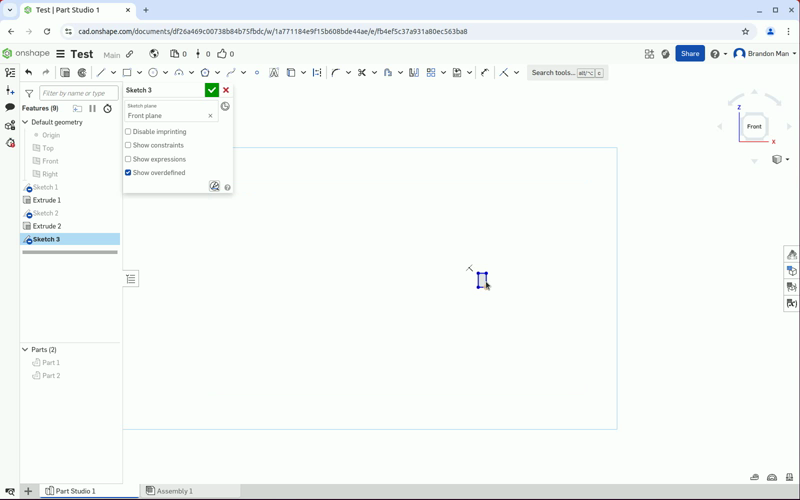
scroll(6)
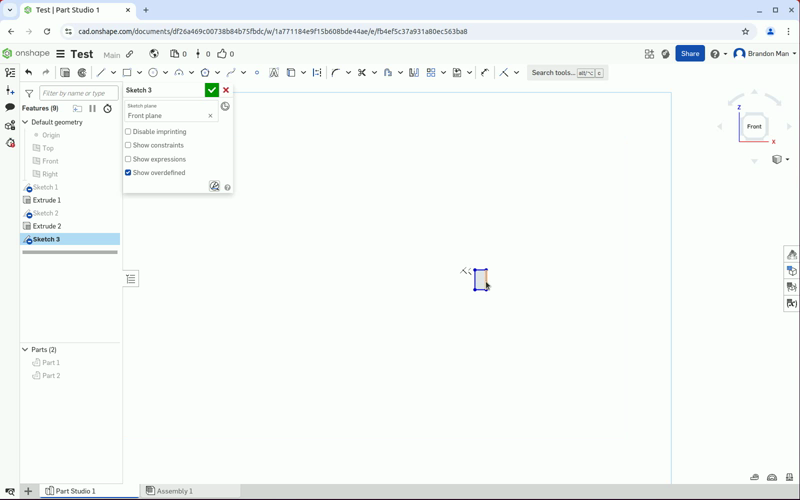
scroll(6)
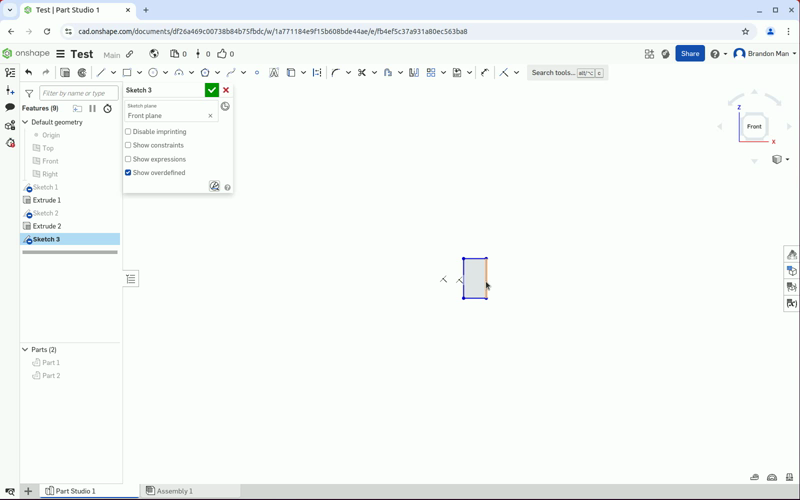
click(486, 281)
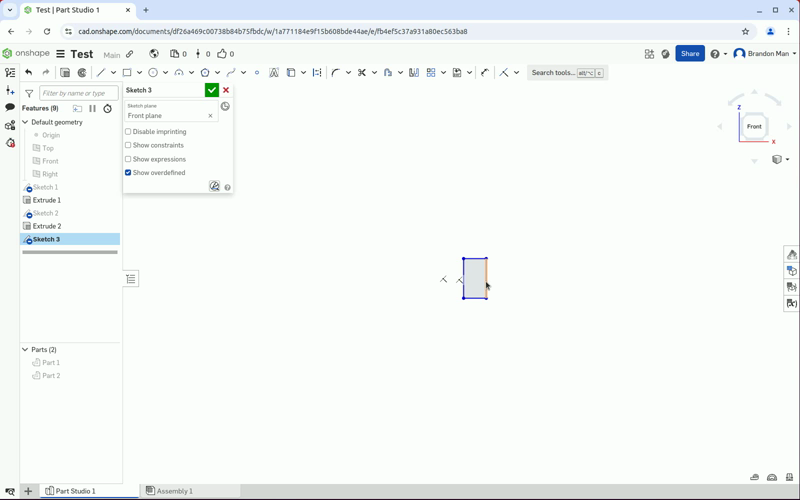
scroll(-6)
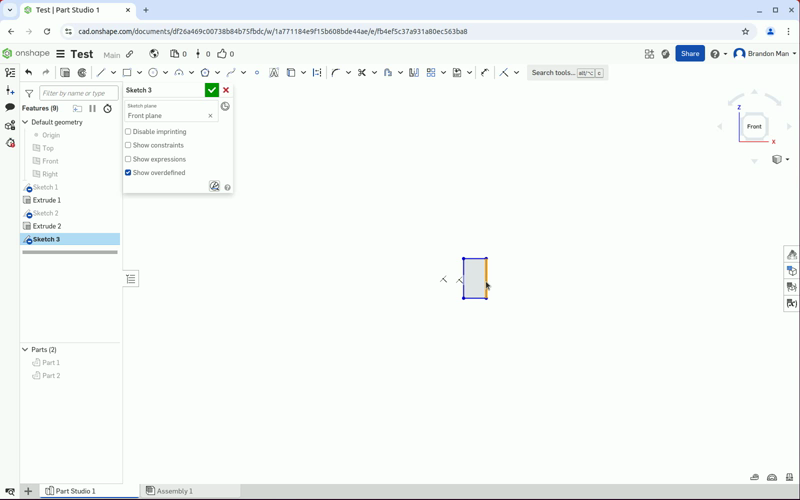
scroll(-6)
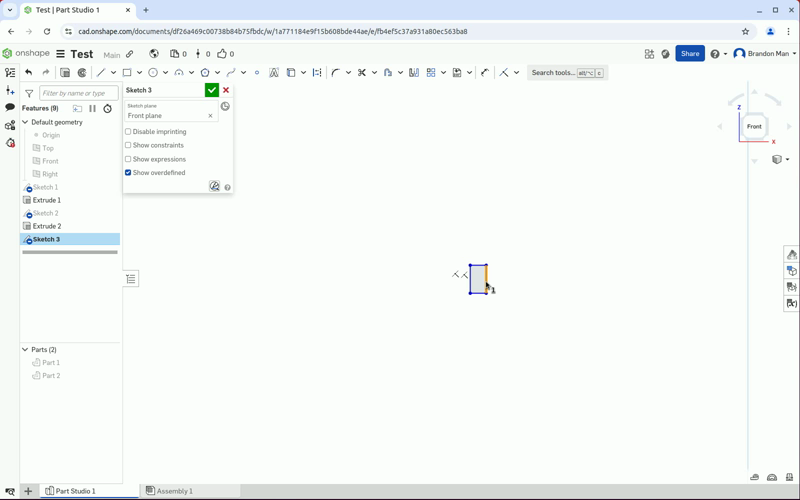
scroll(-6)
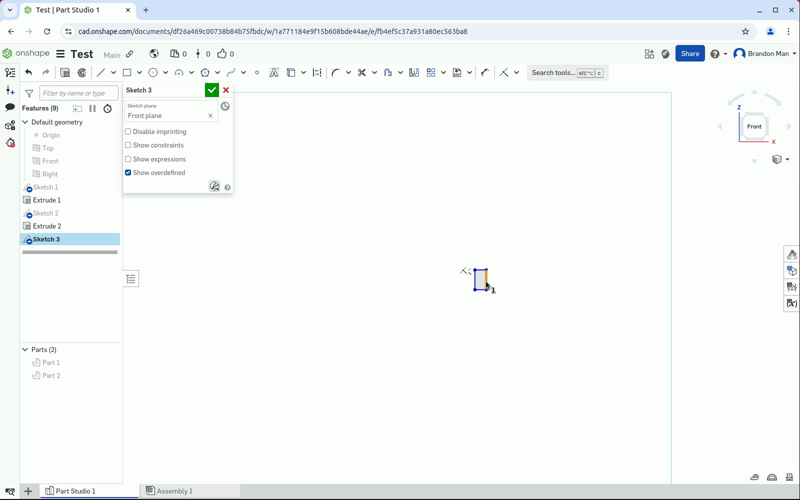
scroll(-6)
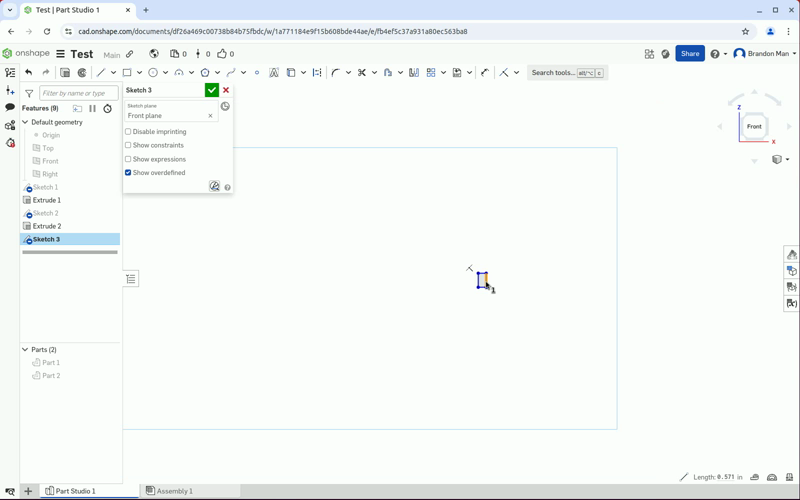
scroll(-6)
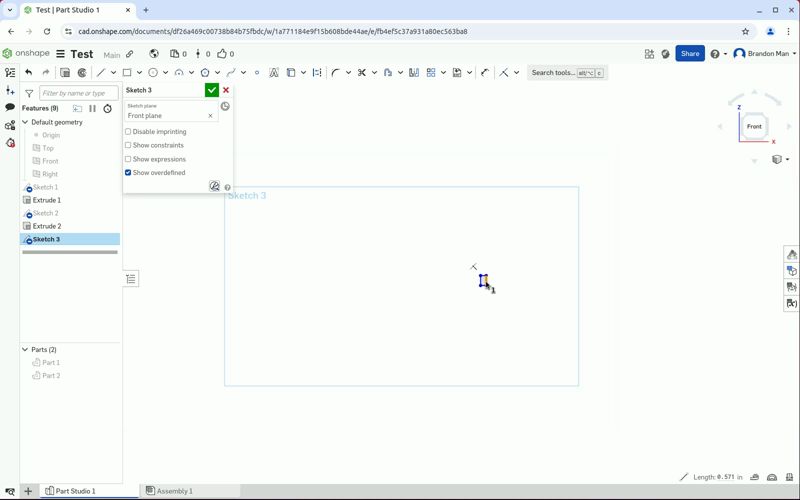
scroll(-6)
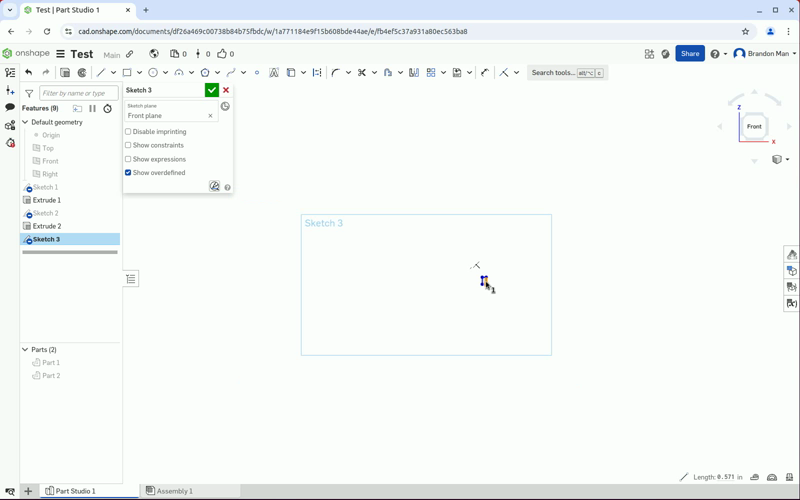
scroll(-6)
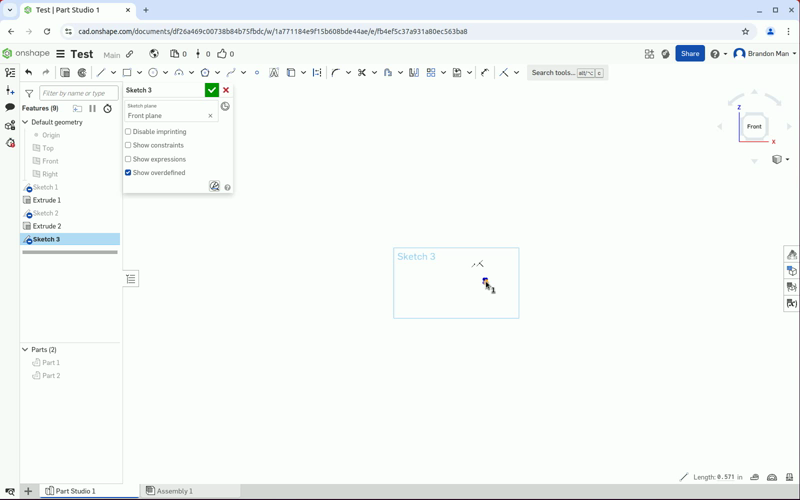
mouse_move(73, 352)
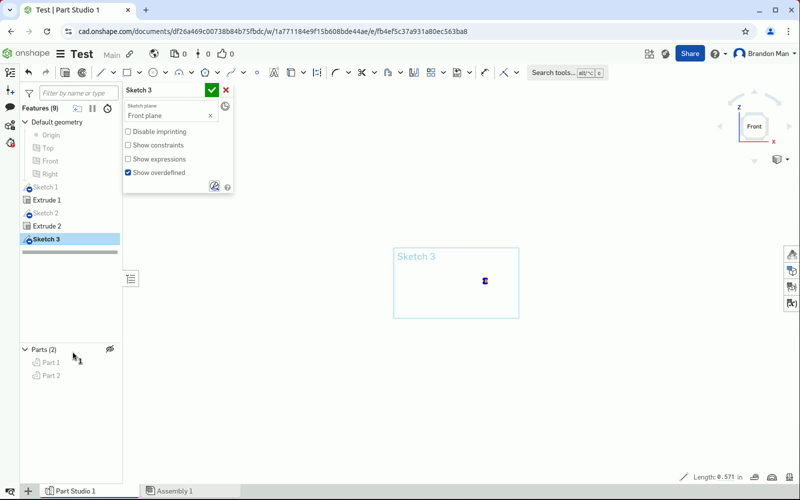
key(shift+y)
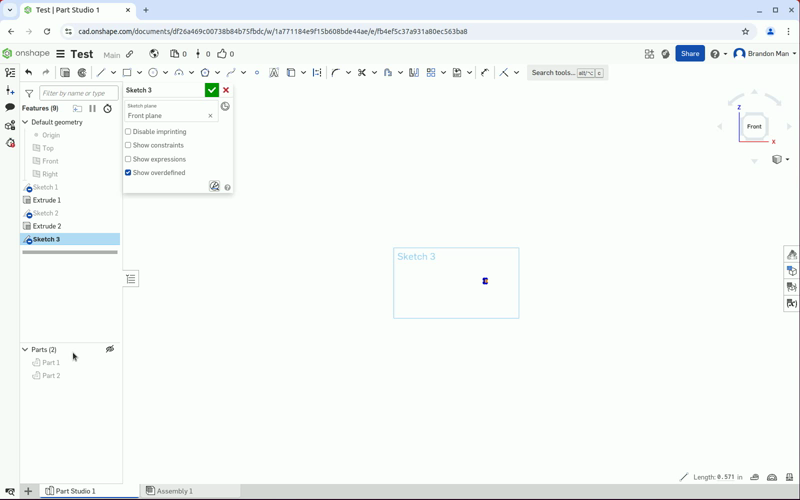
key(shift+e)
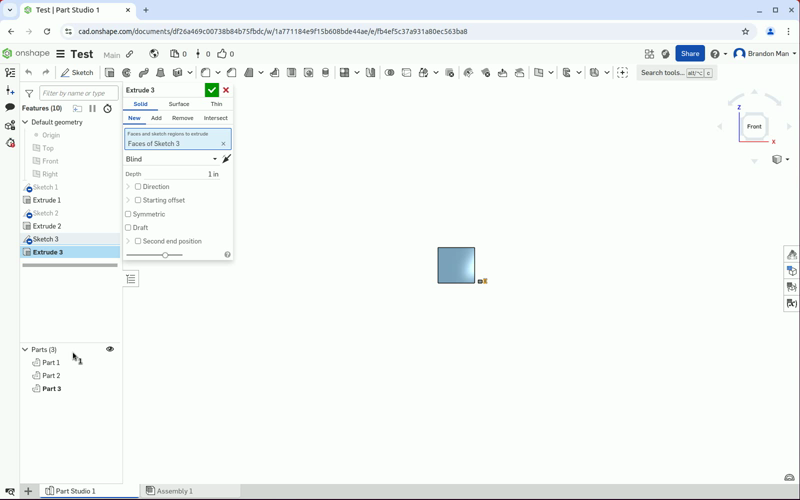
mouse_move(143, 106)
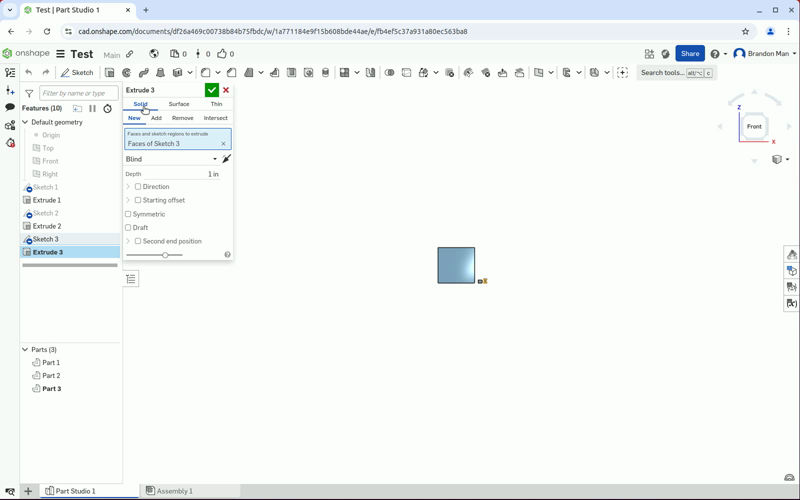
click(143, 106)
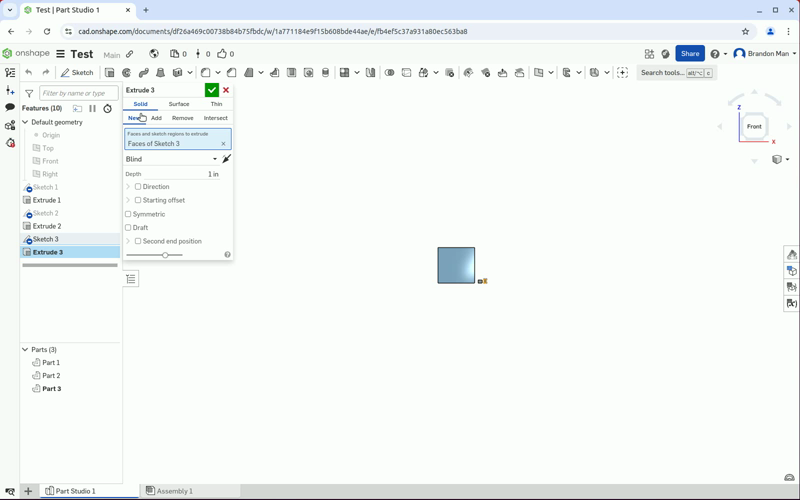
mouse_move(137, 120)
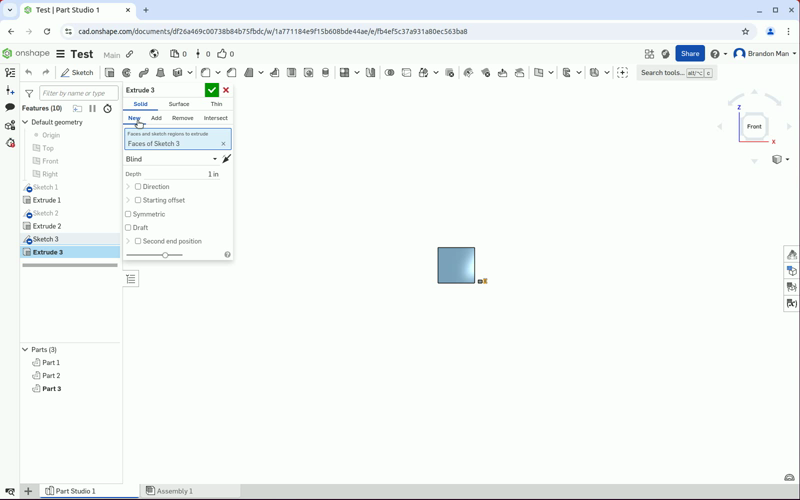
click(137, 120)
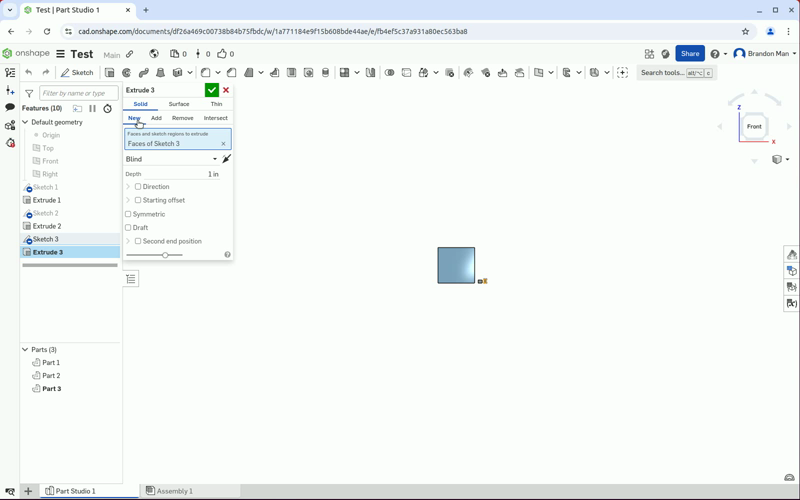
key(tab, 4)
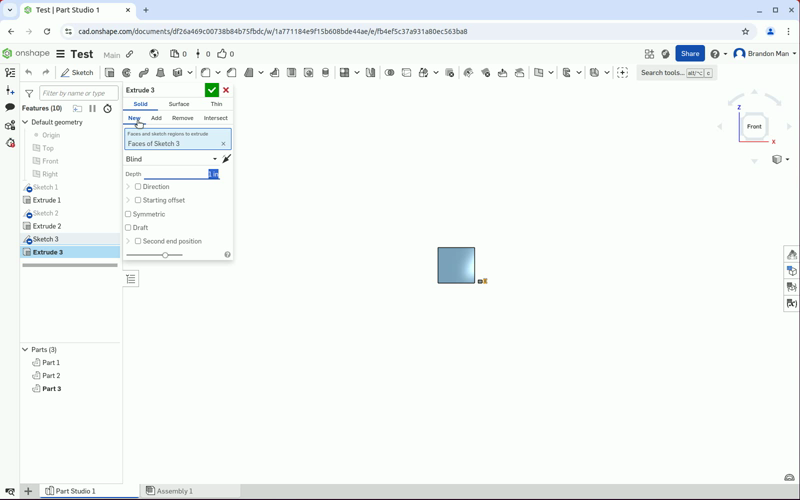
text(-23.108)
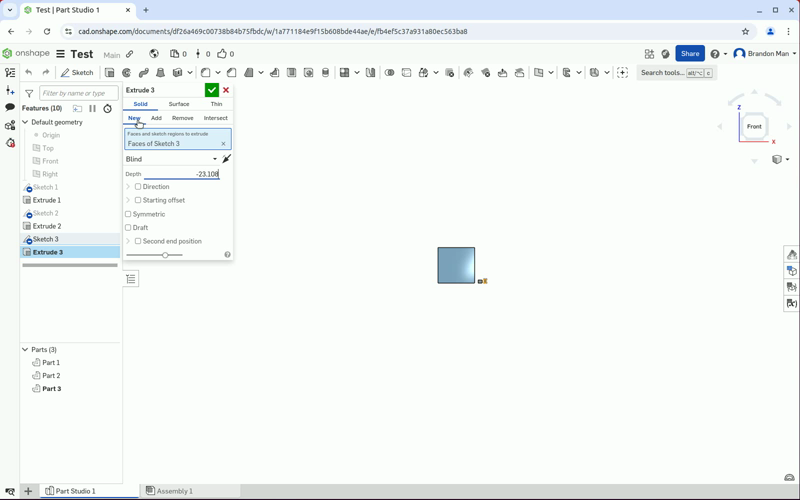
key(enter)
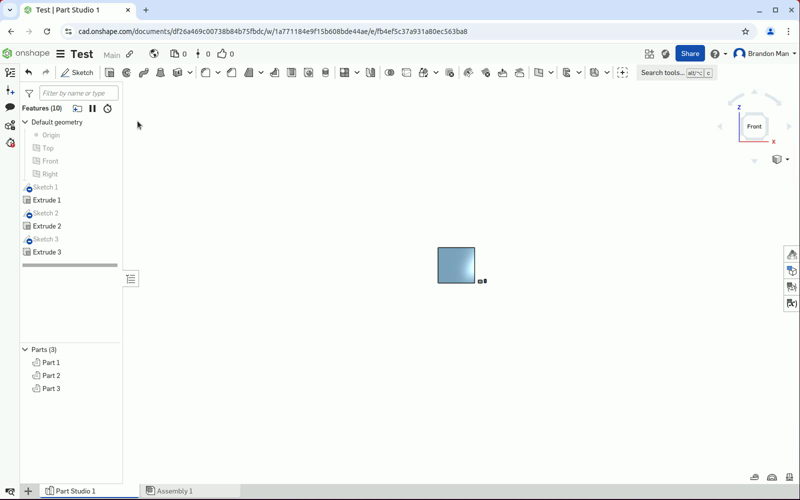
key(shift+h)
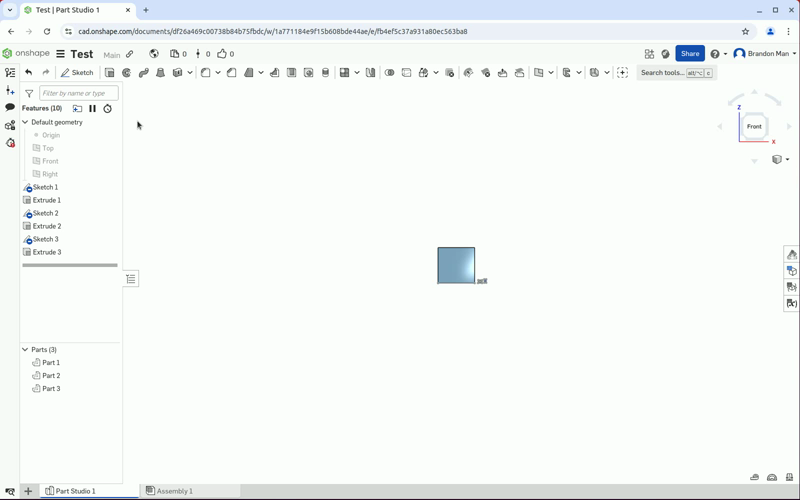
key(shift+h)
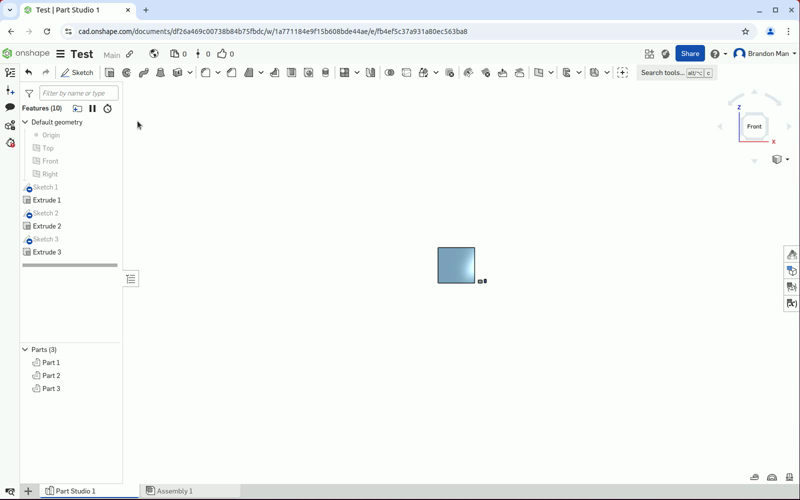
mouse_move(73, 189)
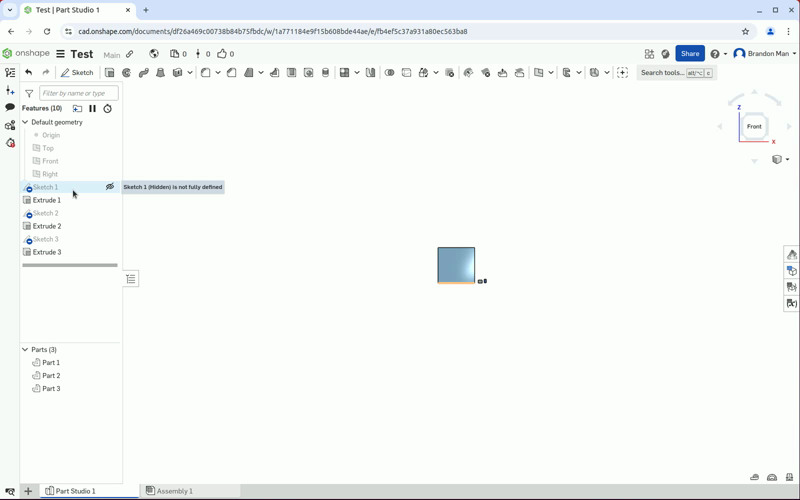
click(73, 189)
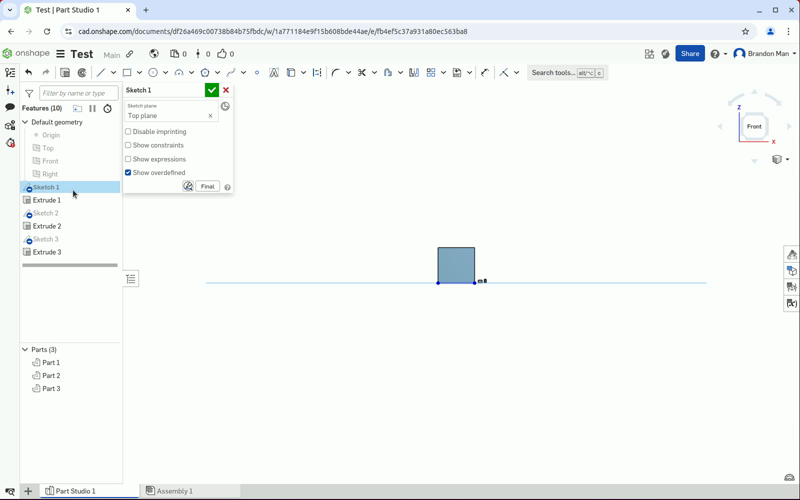
mouse_move(229, 92)
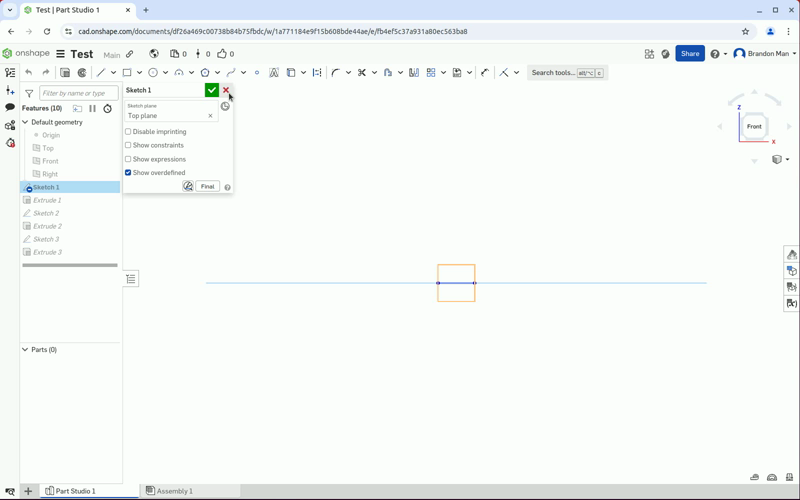
click(229, 92)
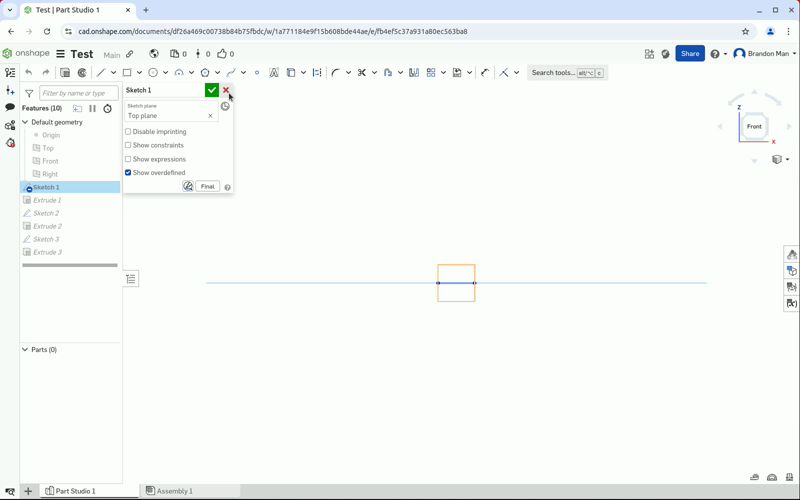
key(shift+s)
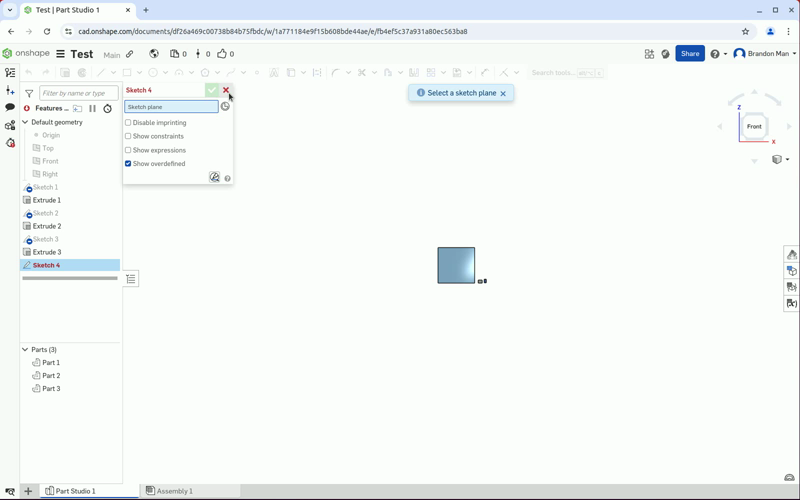
mouse_move(73, 163)
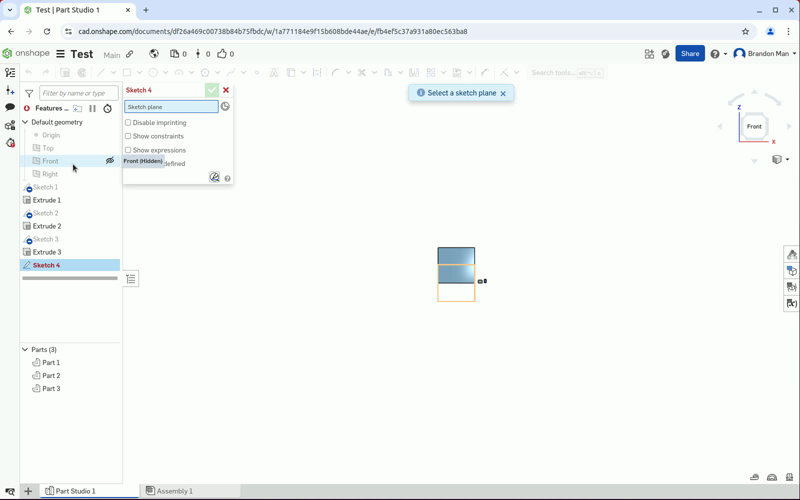
click(73, 163)
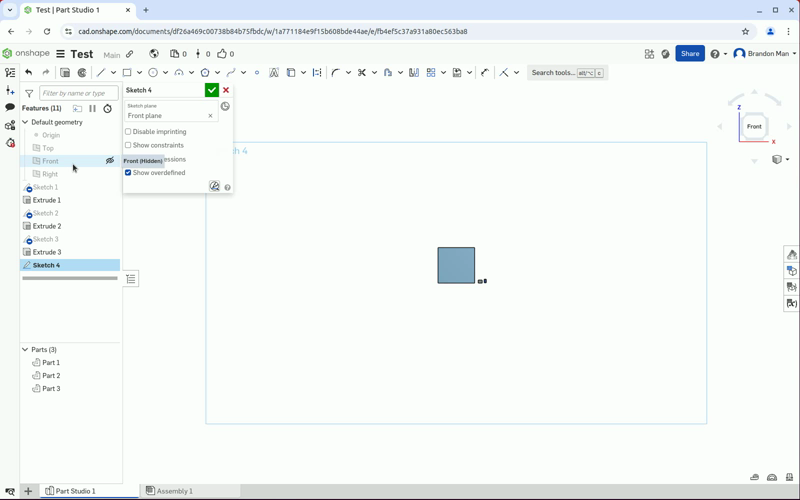
mouse_move(73, 352)
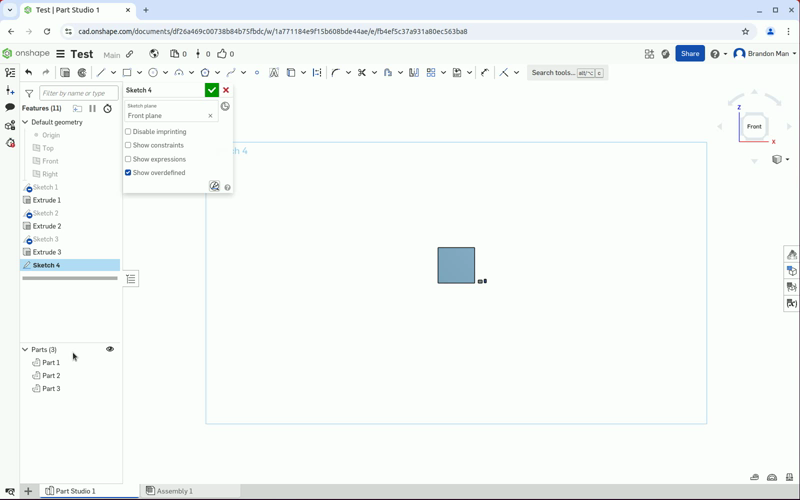
key(y)
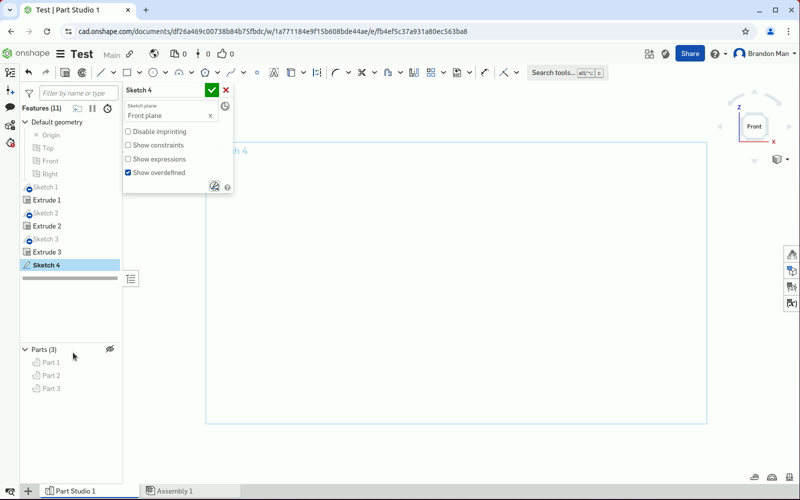
key(l)
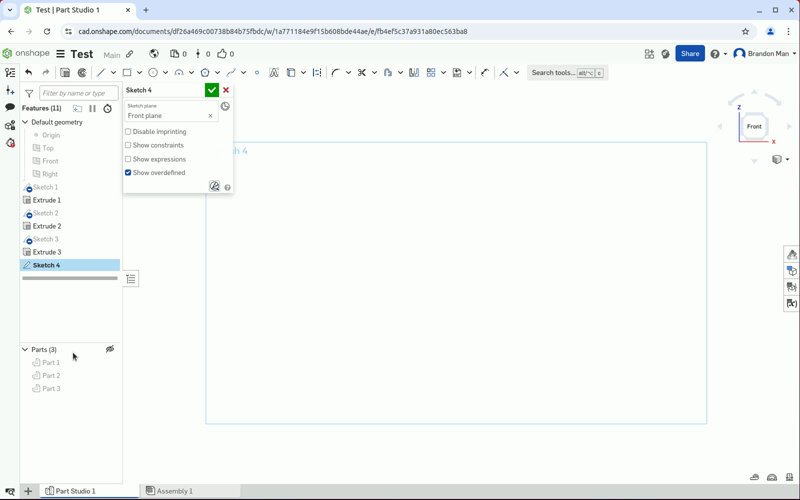
key_down(shift)
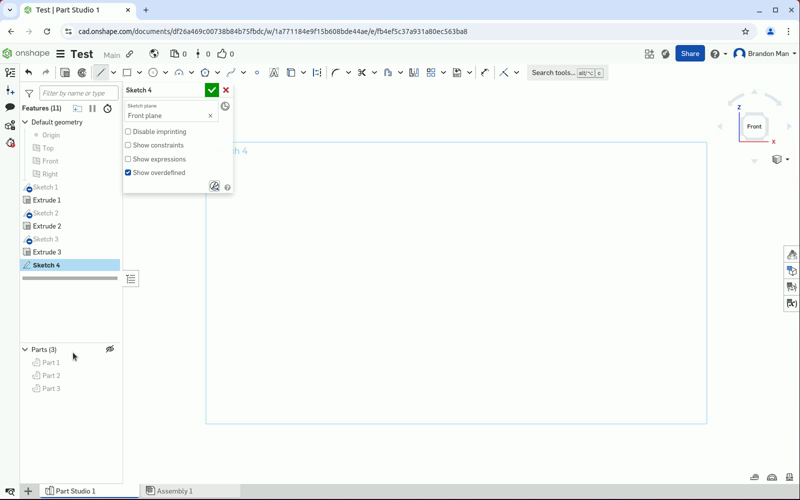
mouse_move(491, 282)
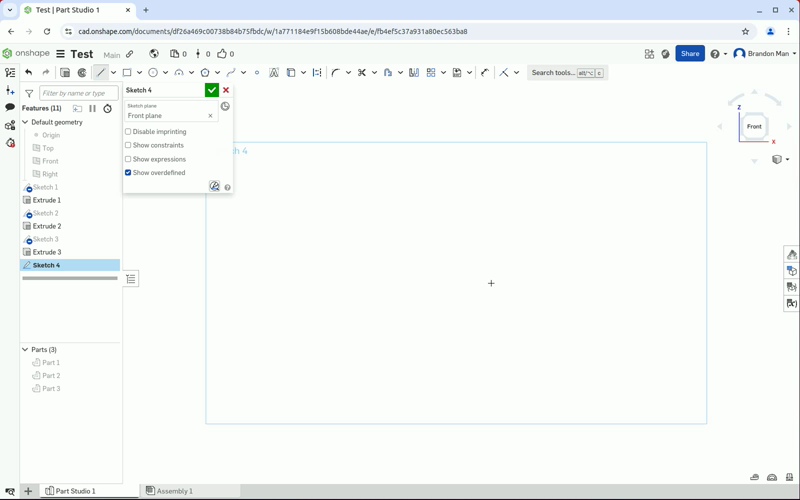
click(491, 282)
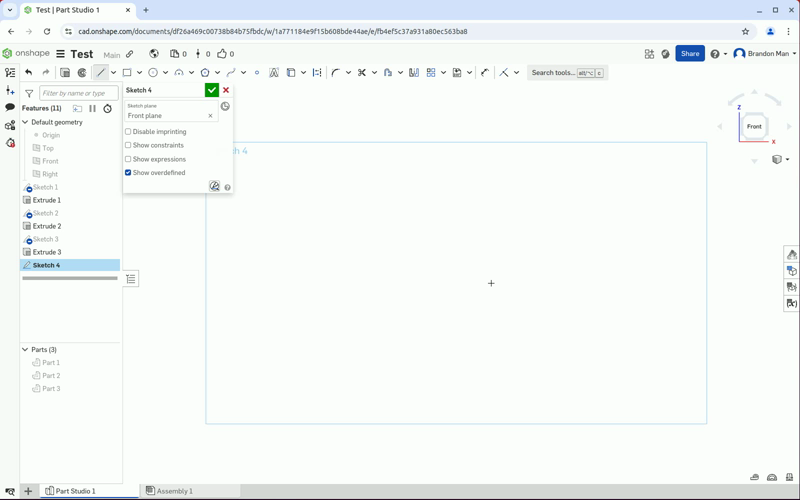
key_up(shift)
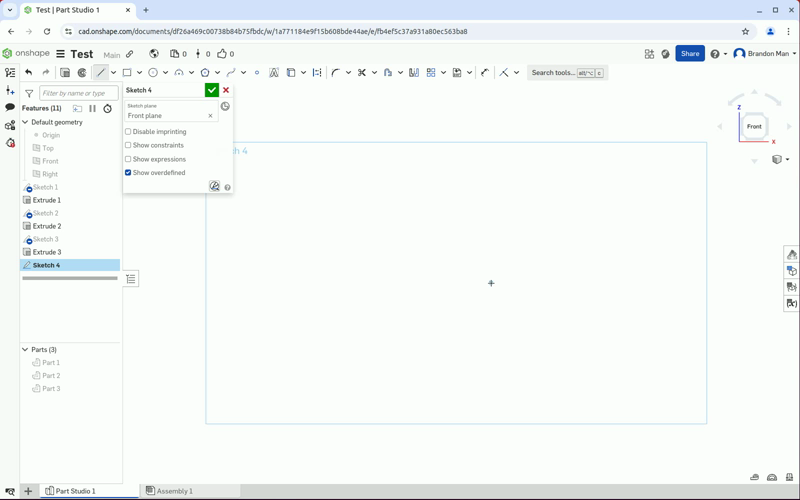
key_down(shift)
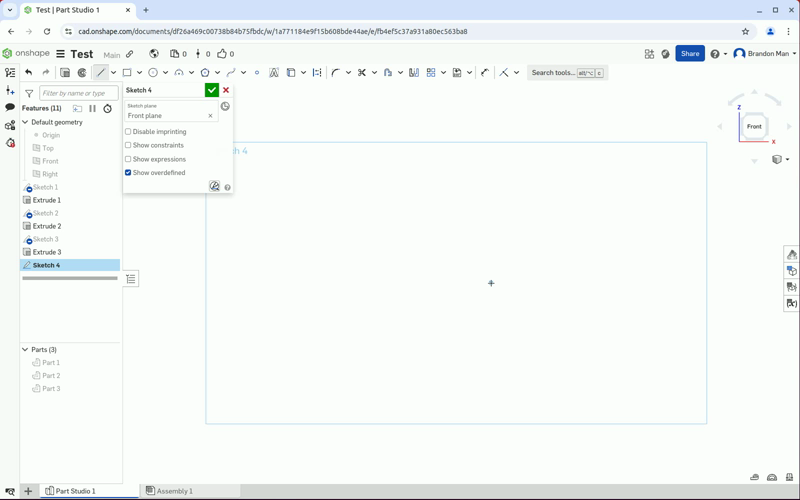
mouse_move(521, 282)
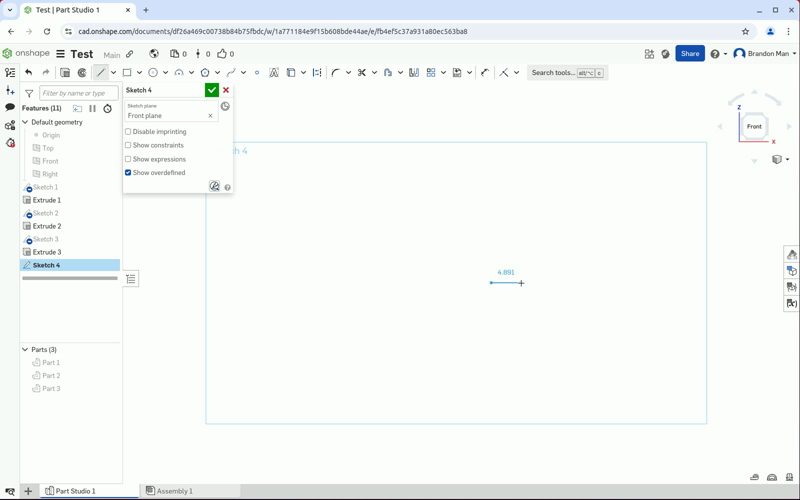
mouse_move(494, 282)
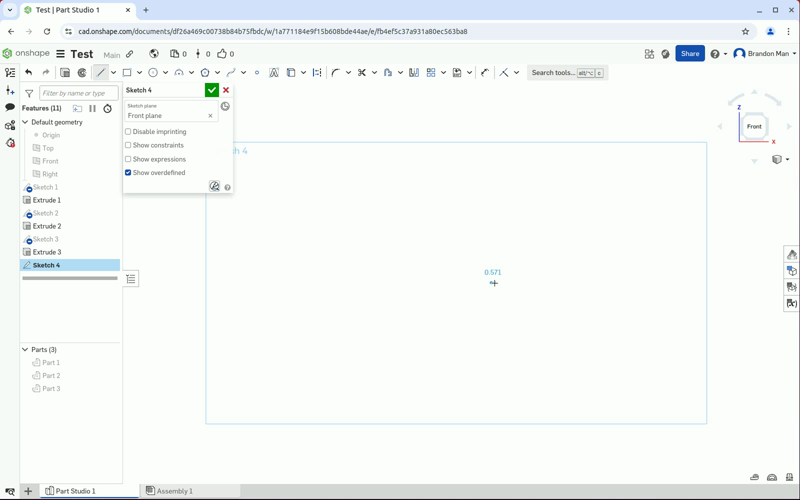
scroll(6)
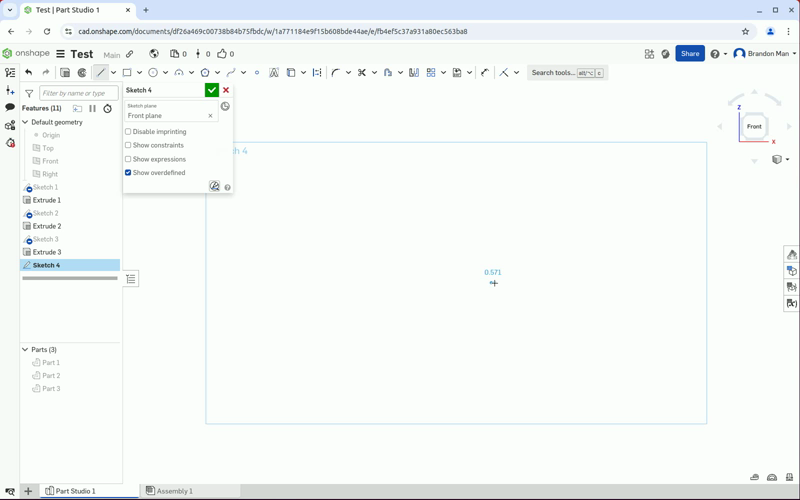
scroll(6)
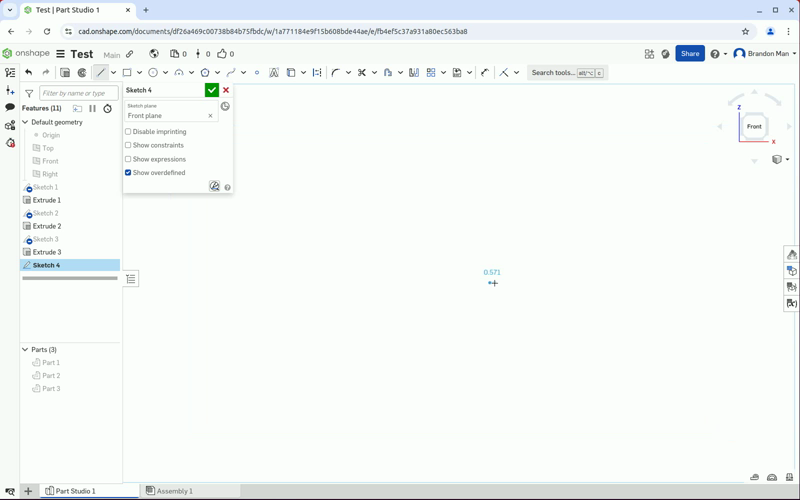
scroll(6)
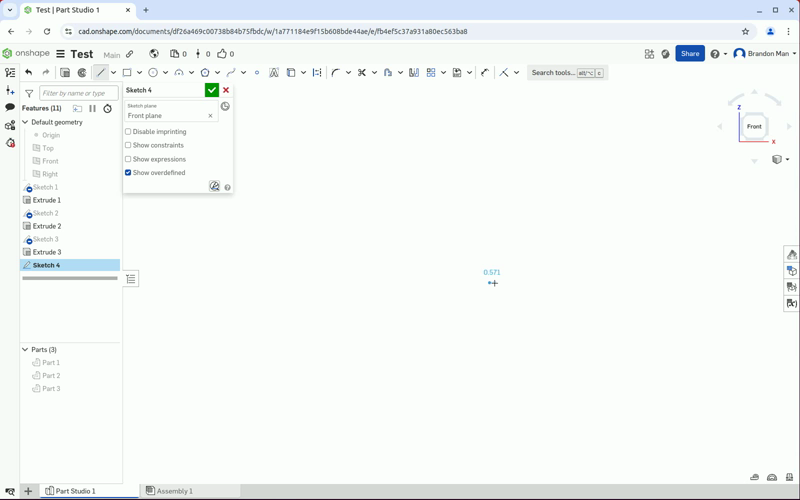
scroll(6)
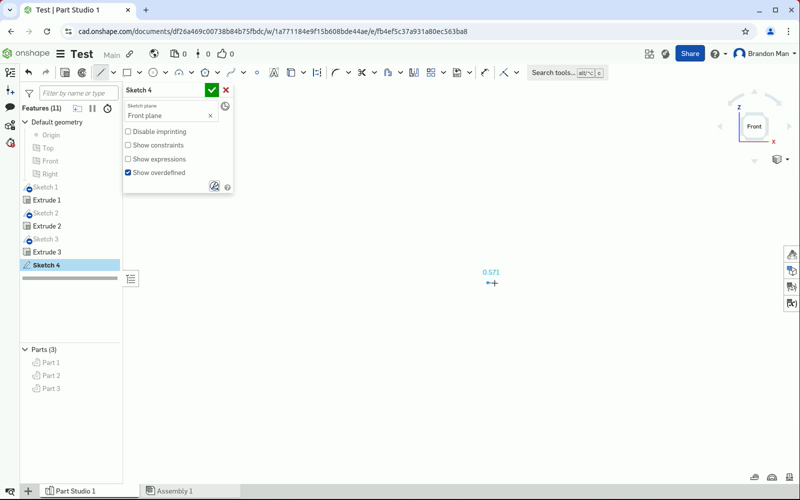
scroll(6)
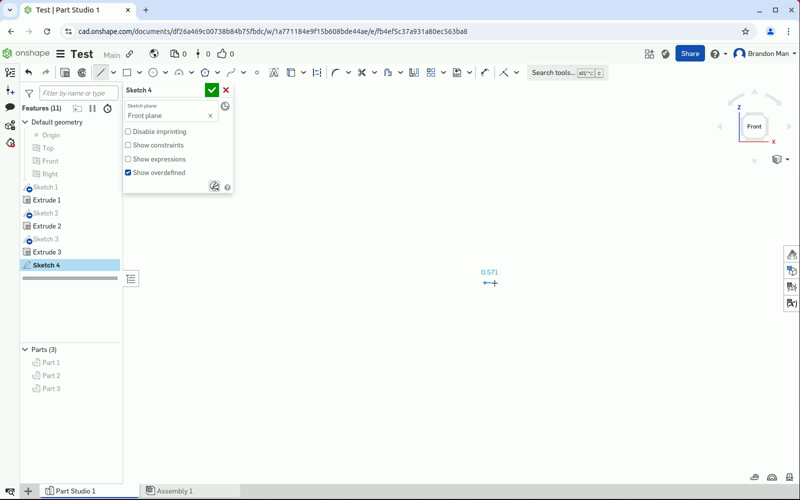
scroll(6)
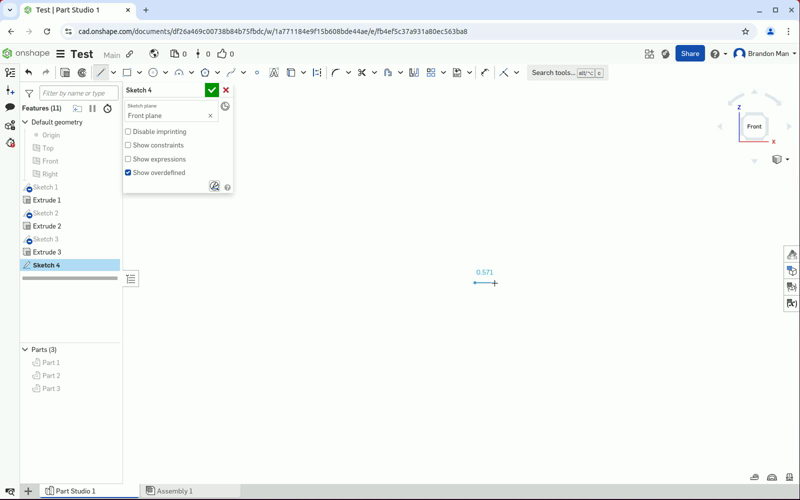
scroll(6)
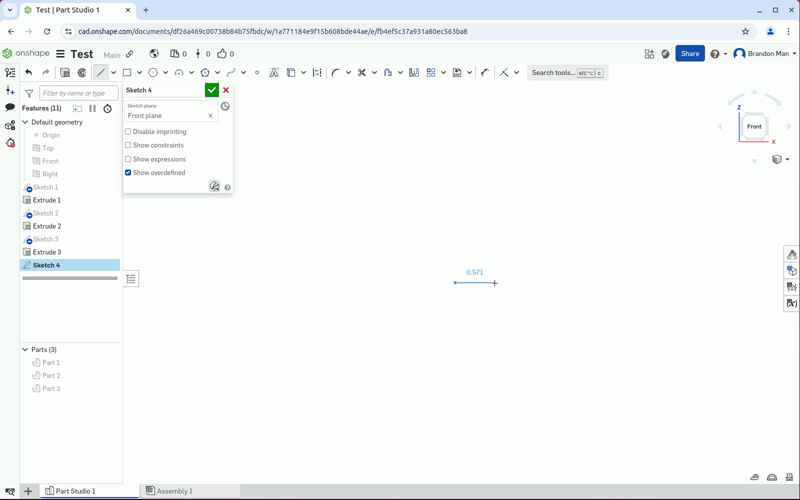
click(494, 282)
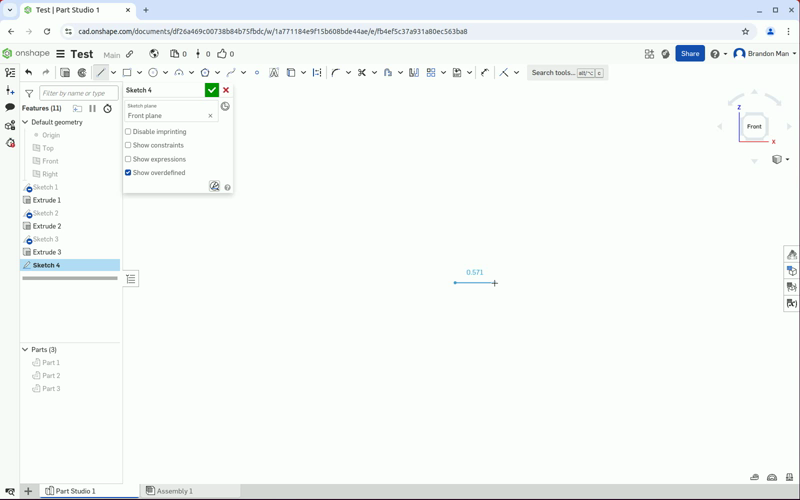
scroll(-6)
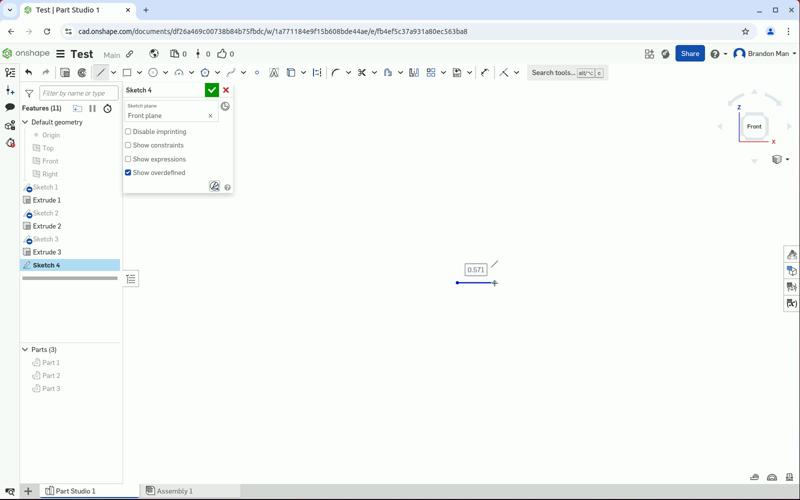
scroll(-6)
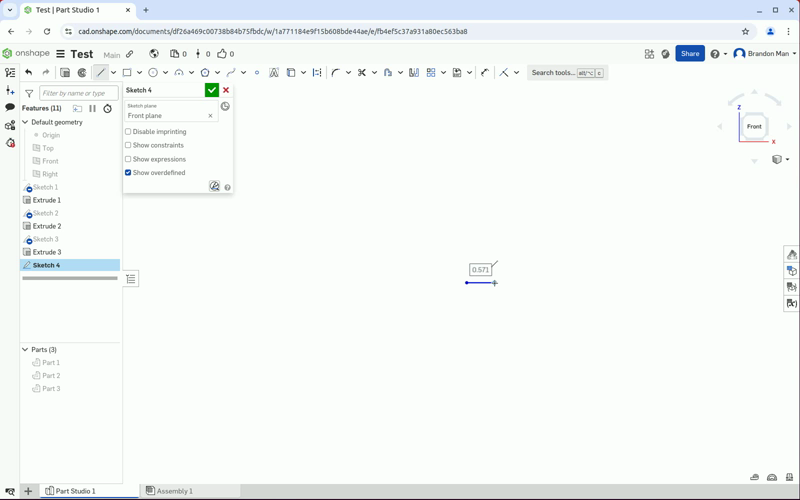
scroll(-6)
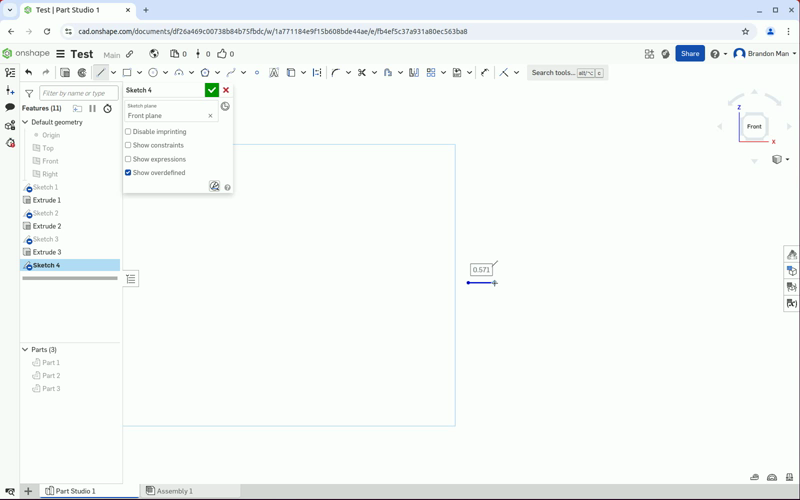
scroll(-6)
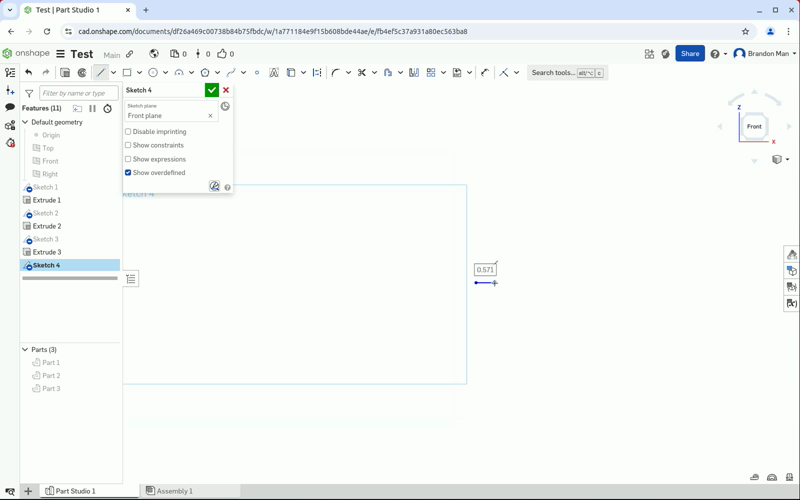
scroll(-6)
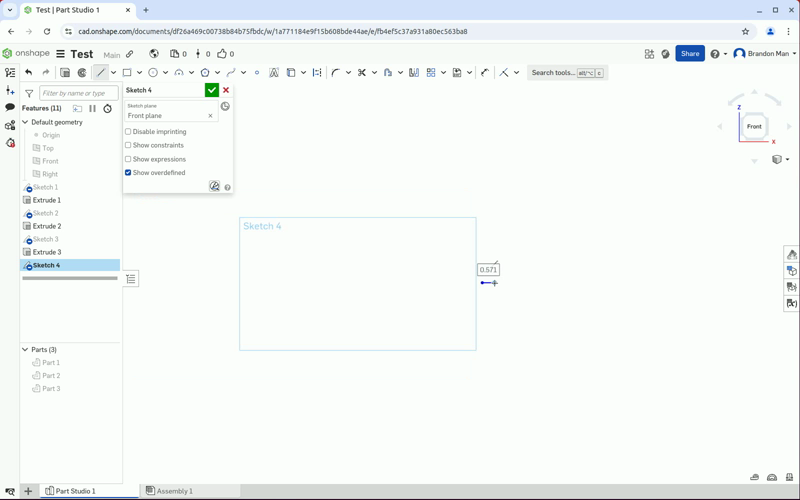
scroll(-6)
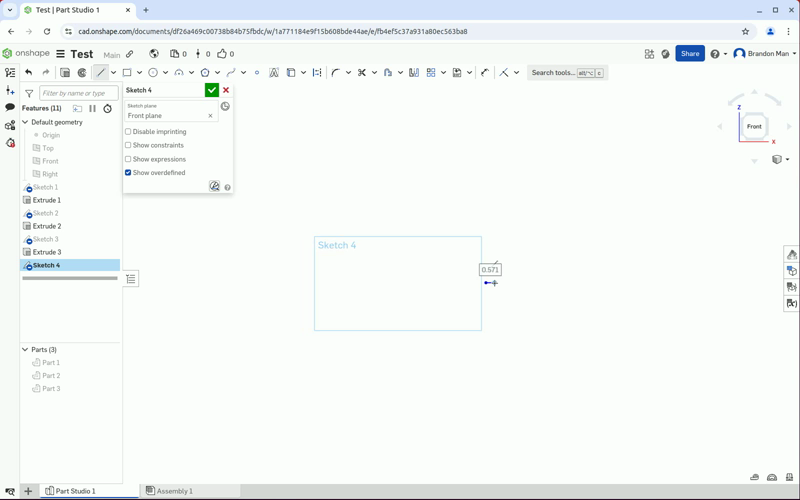
scroll(-6)
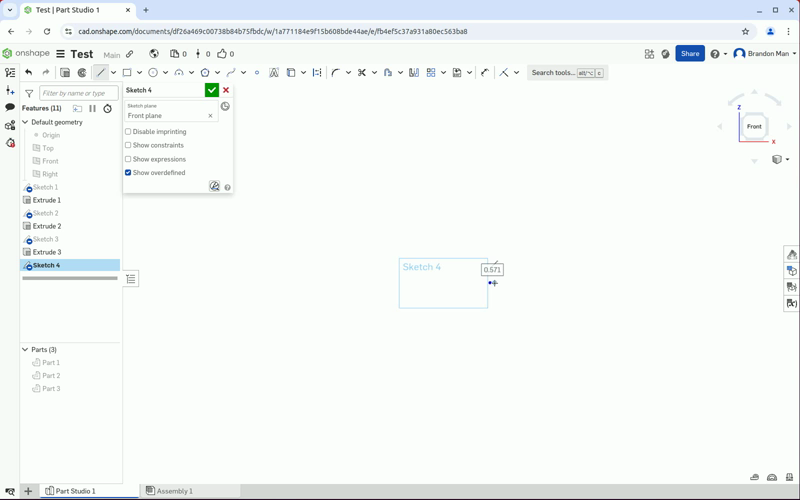
key_up(shift)
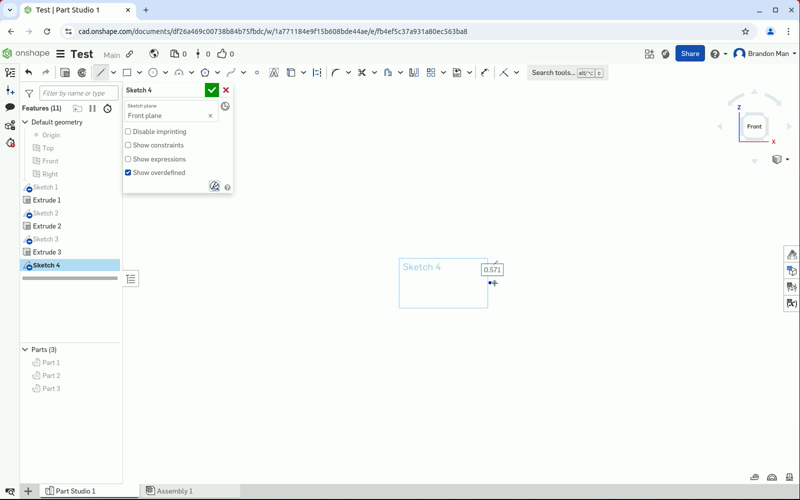
key_down(shift)
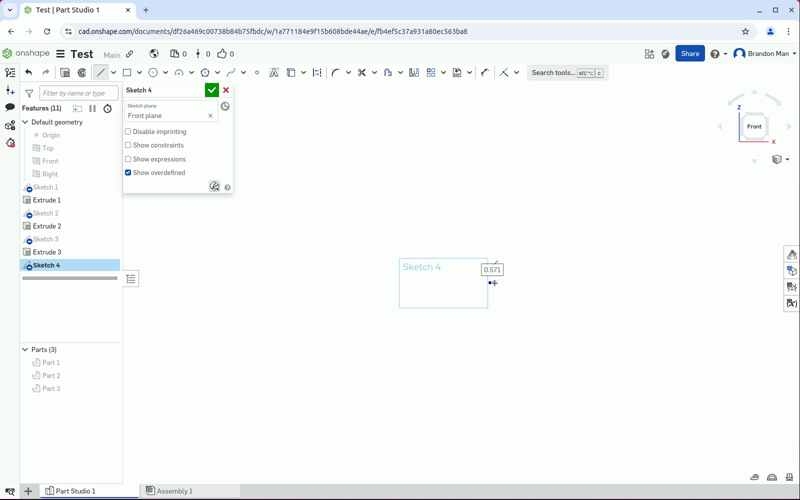
mouse_move(524, 282)
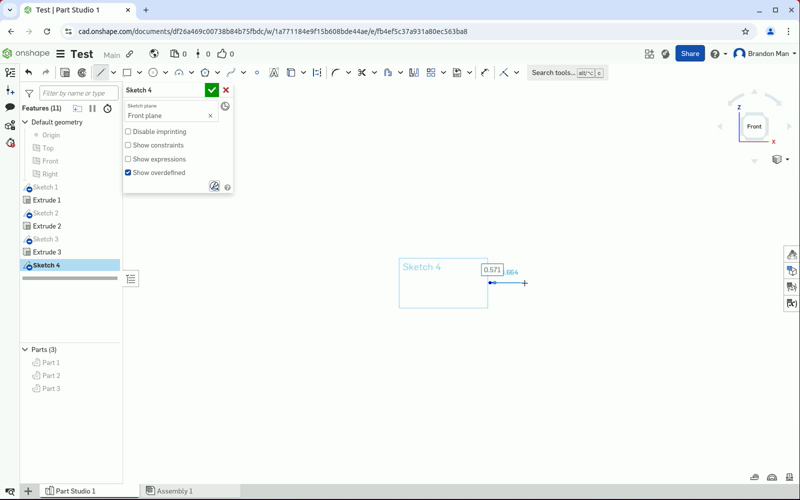
mouse_move(494, 282)
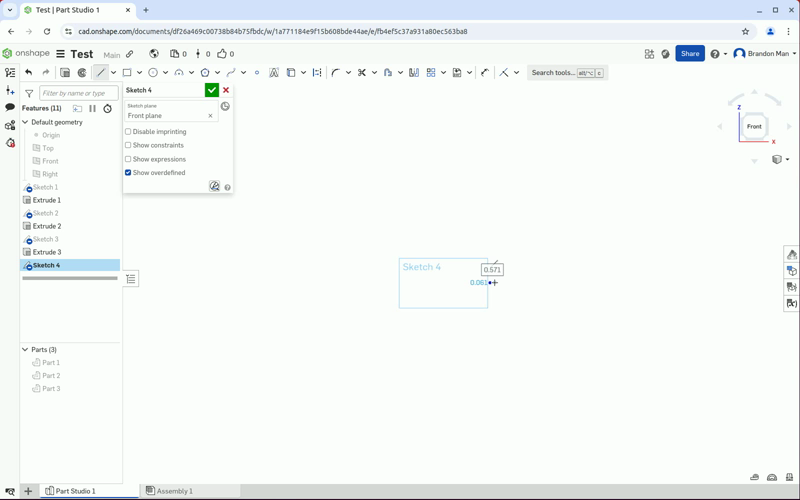
scroll(6)
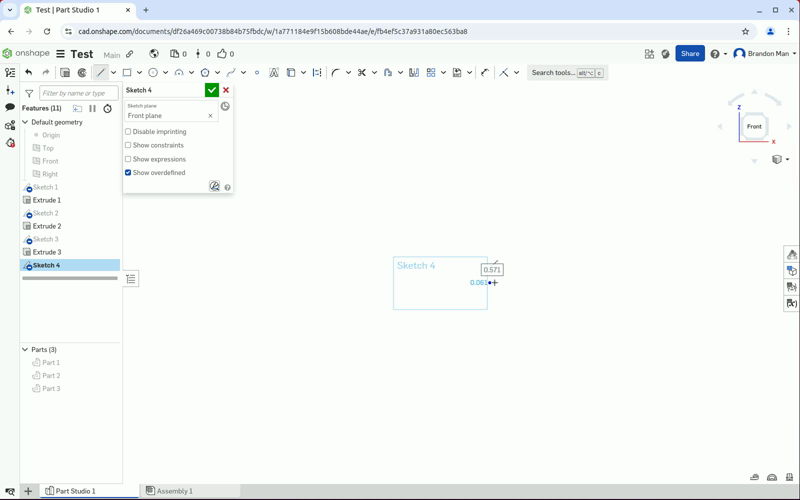
scroll(6)
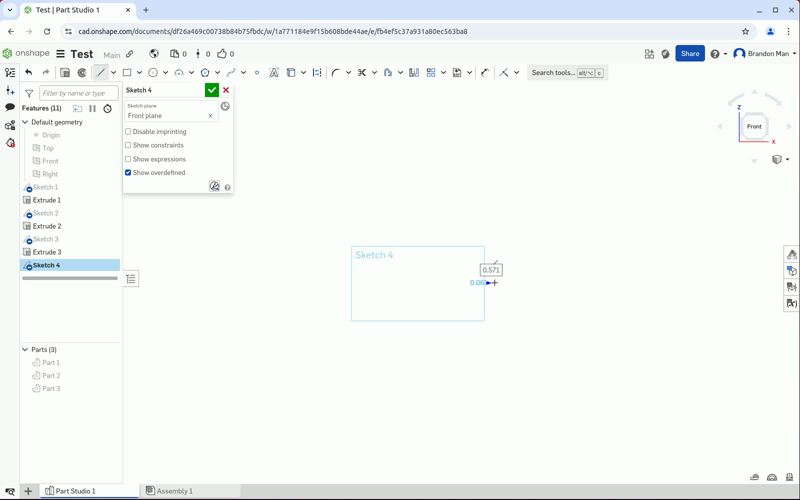
scroll(6)
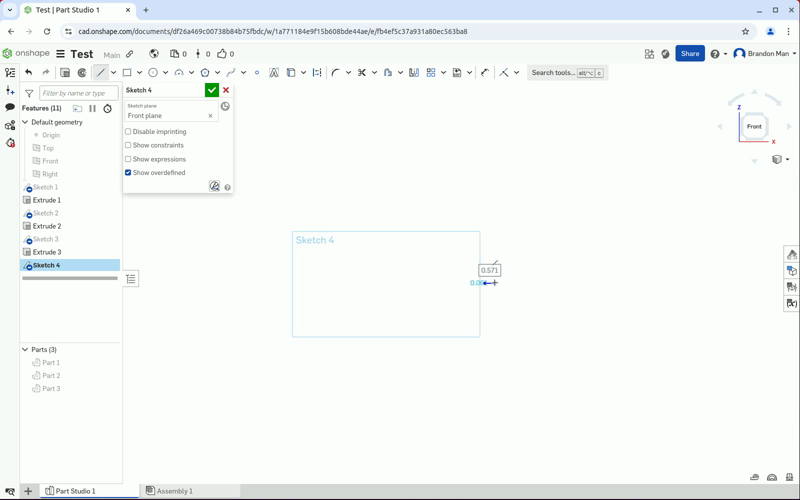
scroll(6)
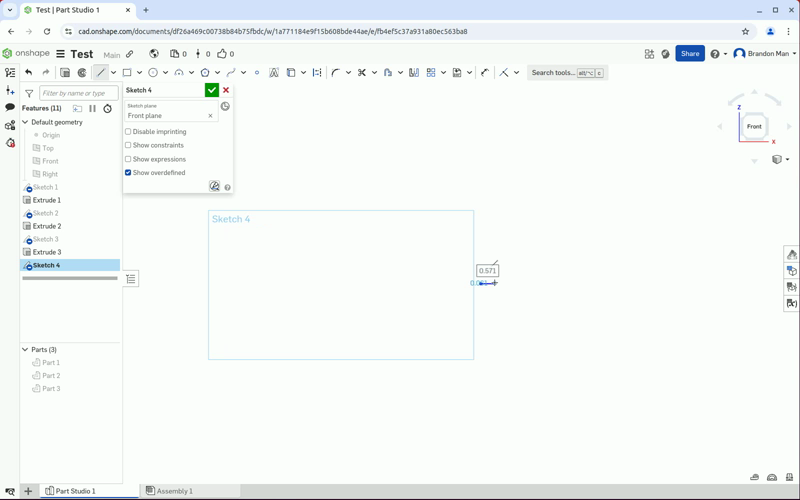
scroll(6)
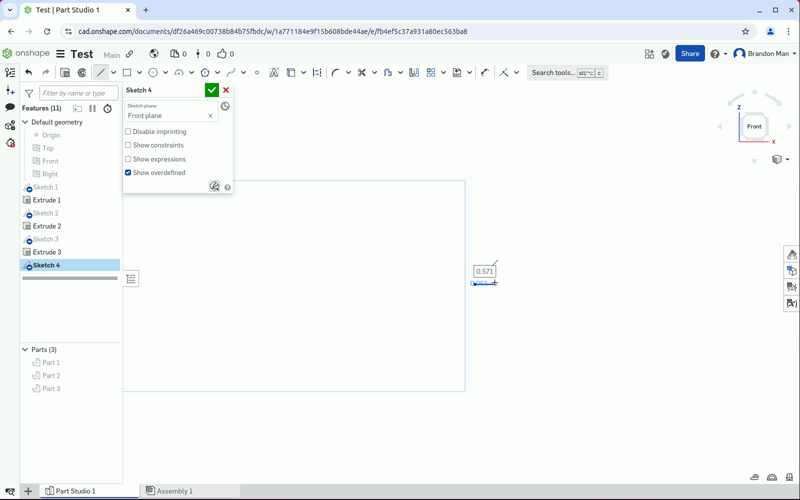
scroll(6)
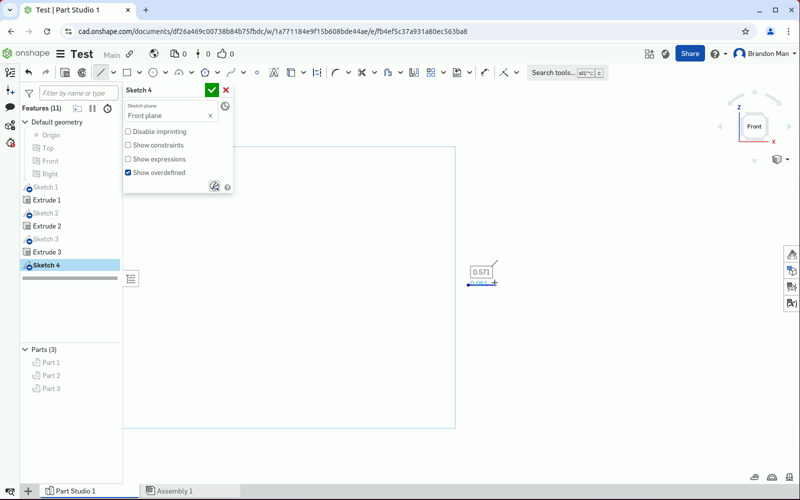
scroll(6)
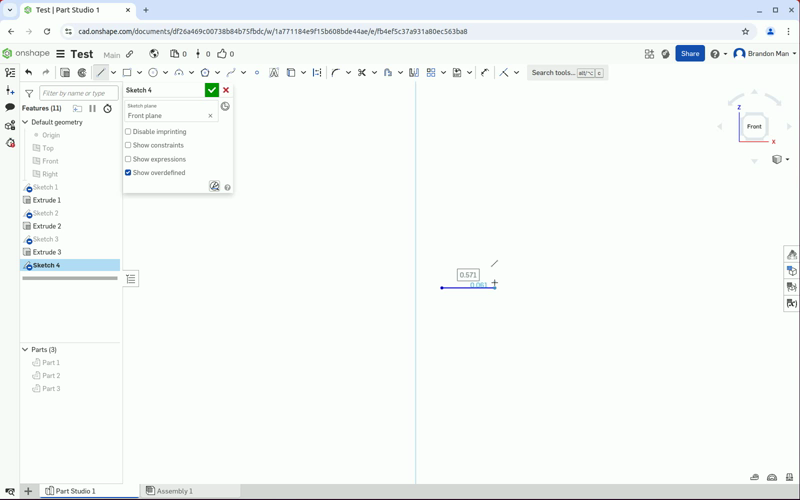
click(494, 282)
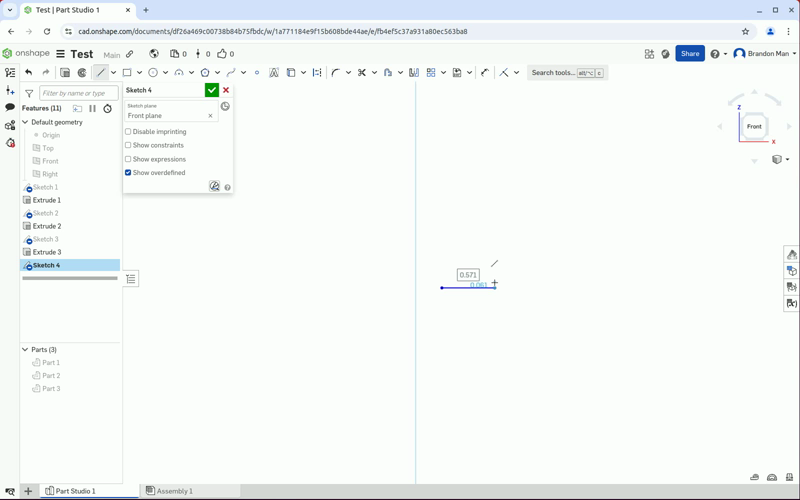
scroll(-6)
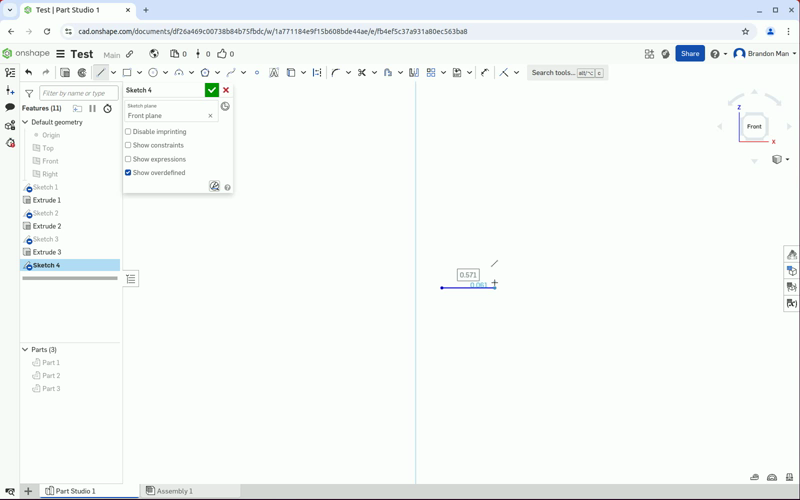
scroll(-6)
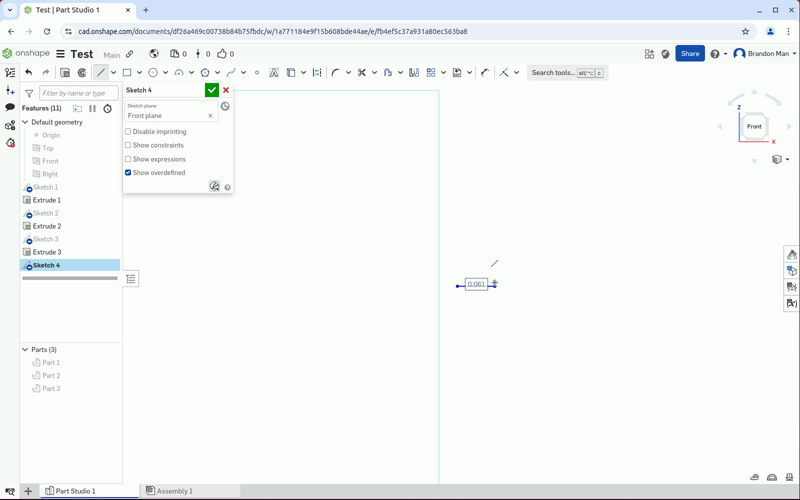
scroll(-6)
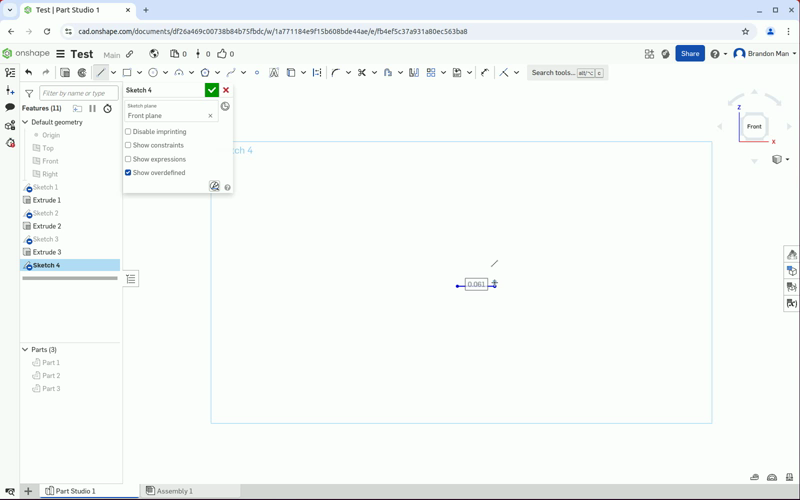
scroll(-6)
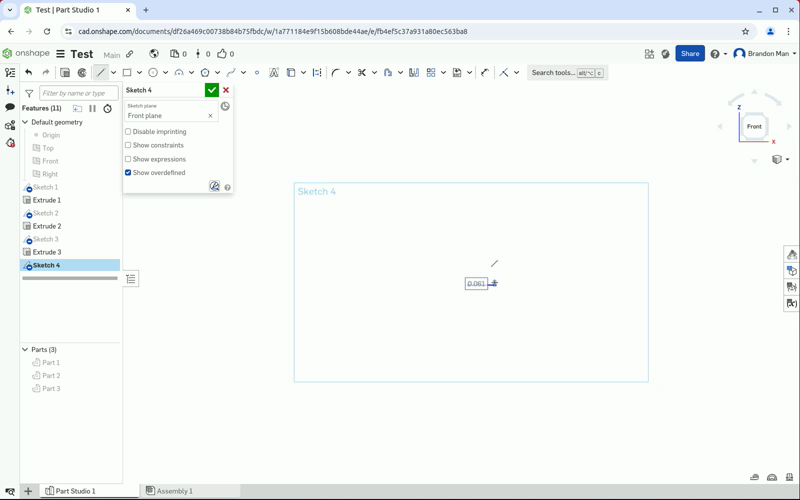
scroll(-6)
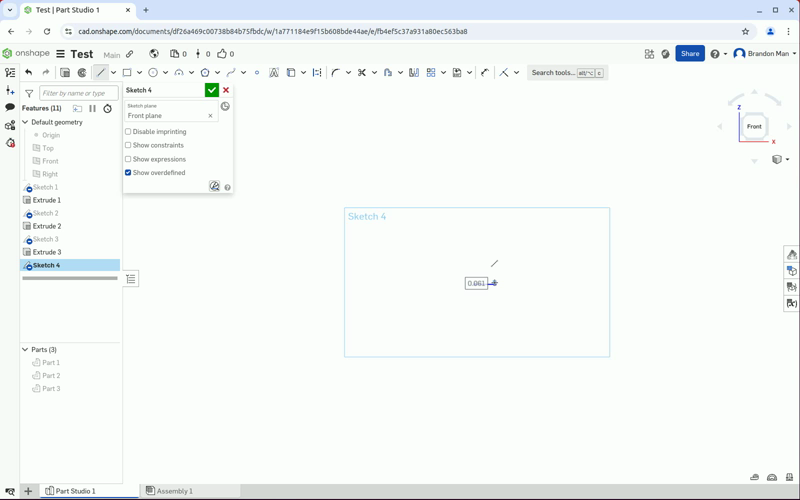
scroll(-6)
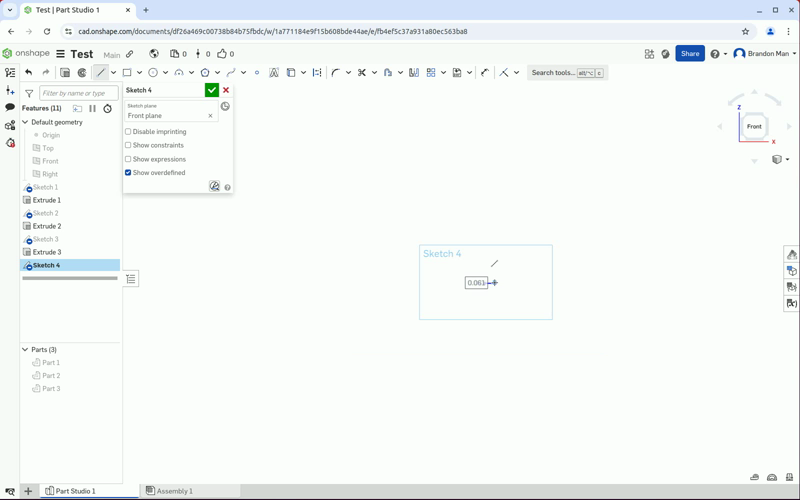
scroll(-6)
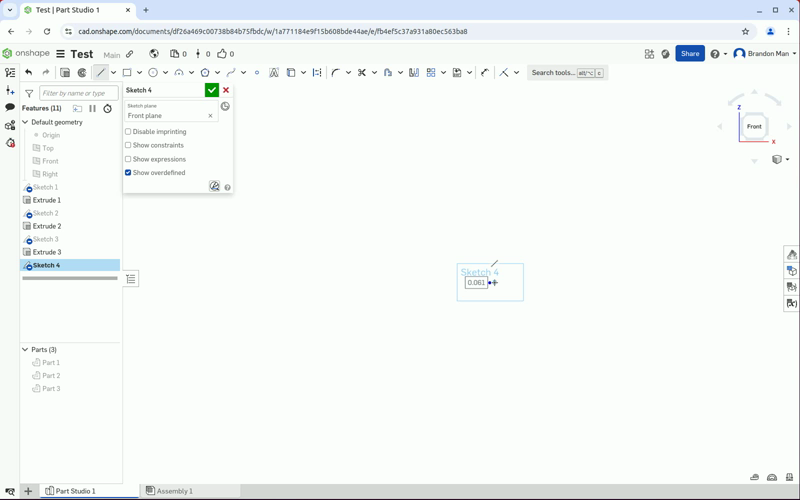
key_up(shift)
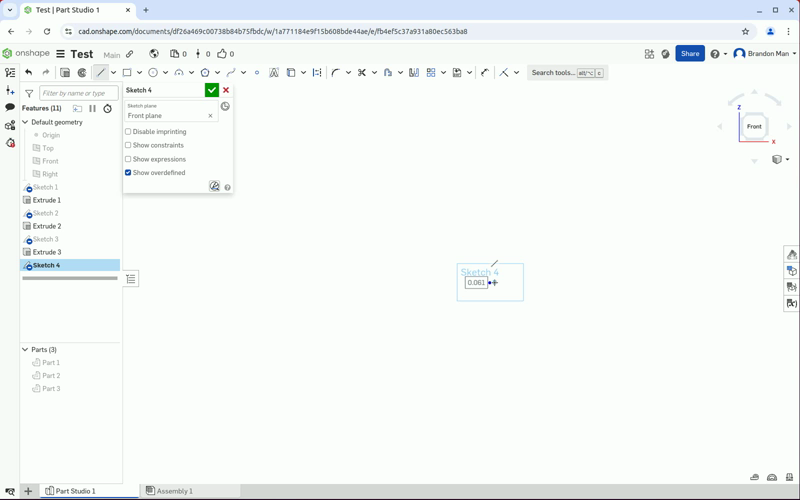
key_down(shift)
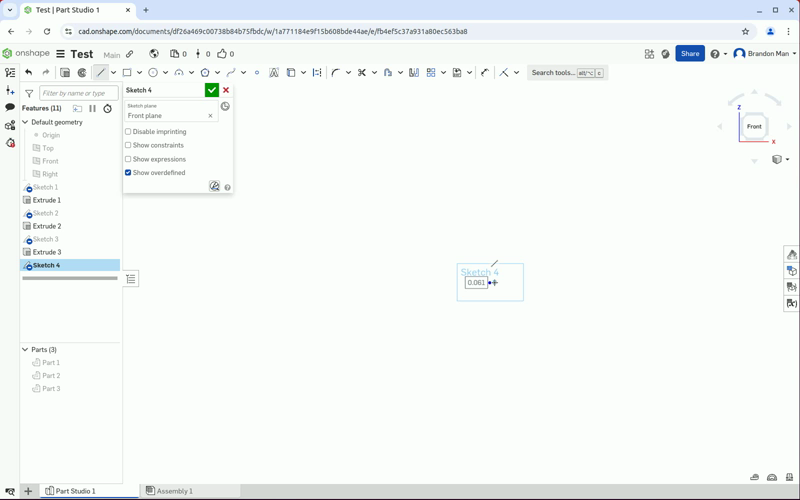
mouse_move(524, 282)
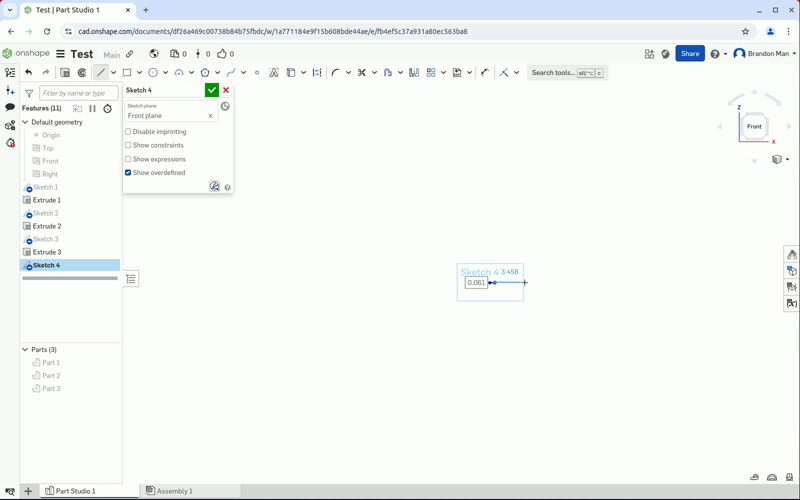
mouse_move(491, 282)
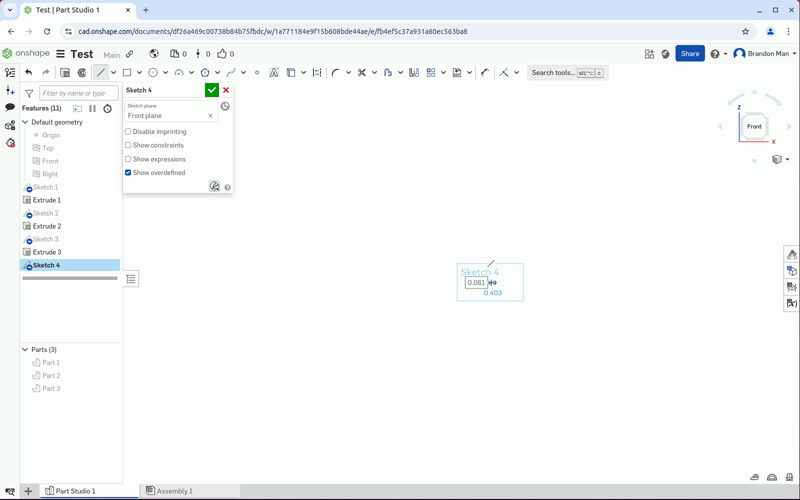
scroll(6)
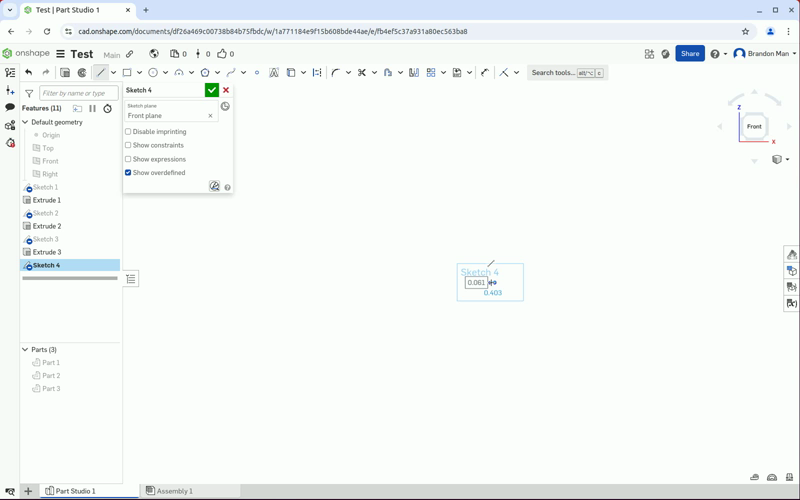
scroll(6)
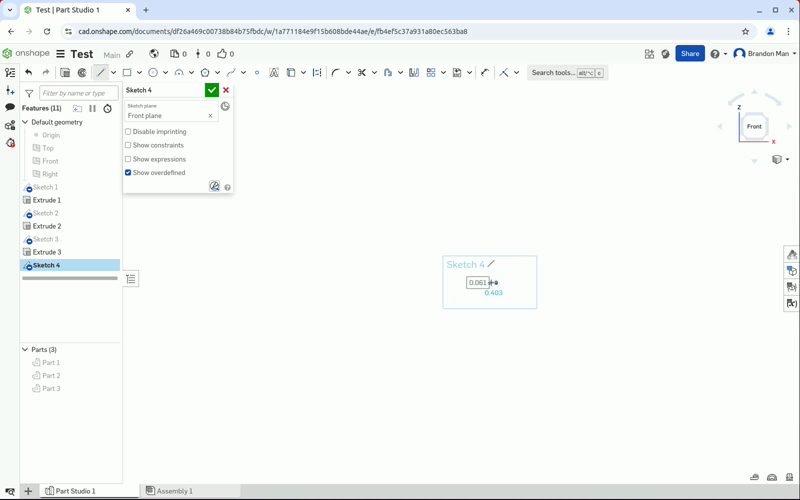
scroll(6)
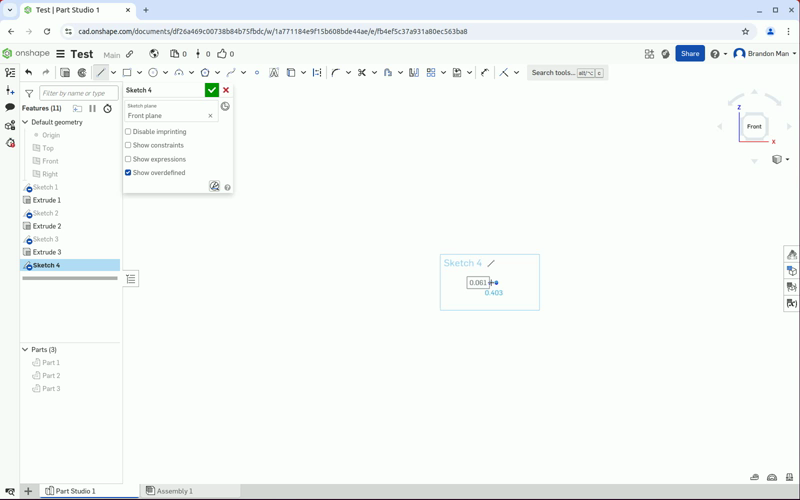
scroll(6)
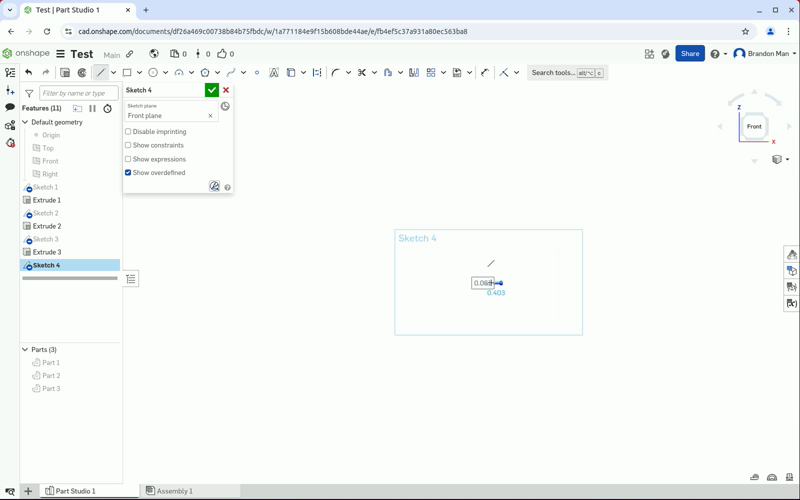
scroll(6)
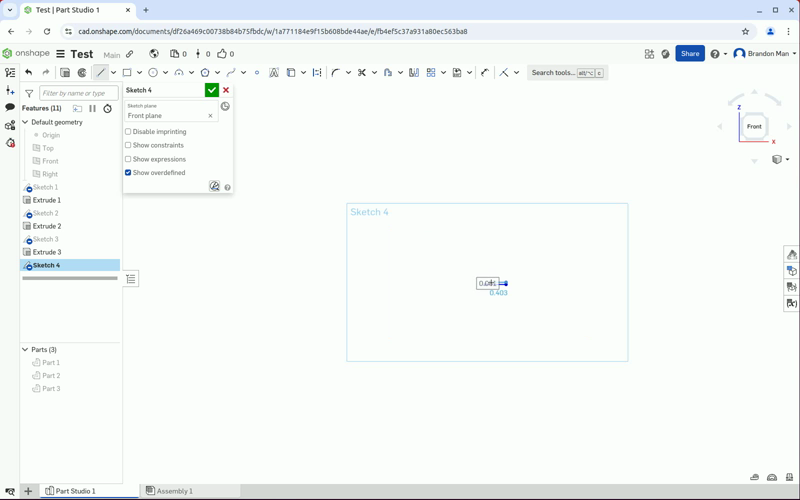
scroll(6)
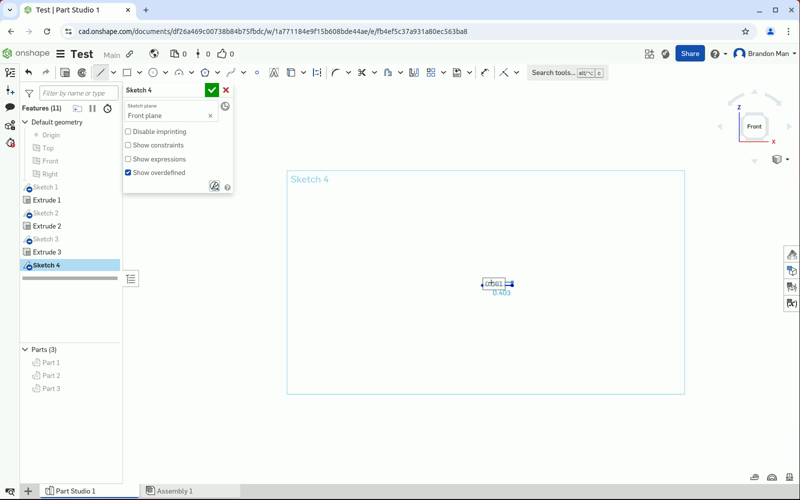
scroll(6)
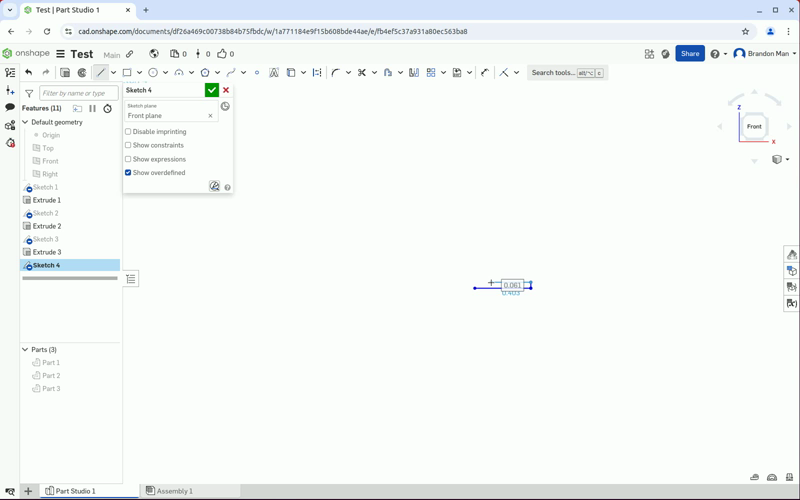
click(491, 282)
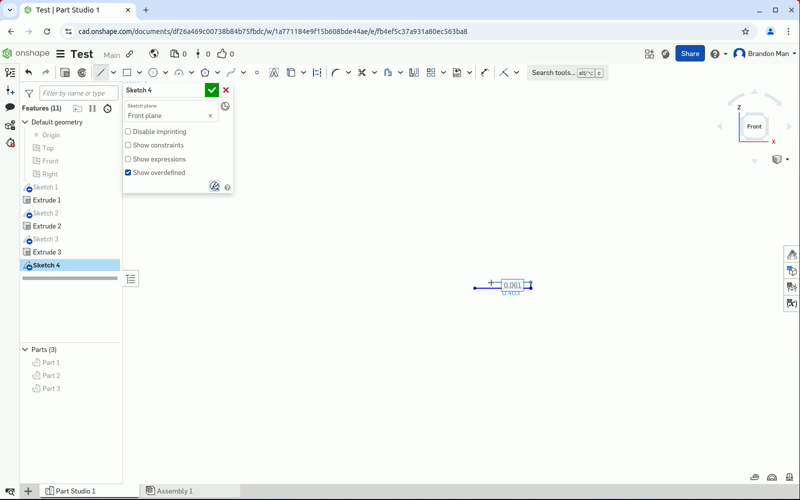
scroll(-6)
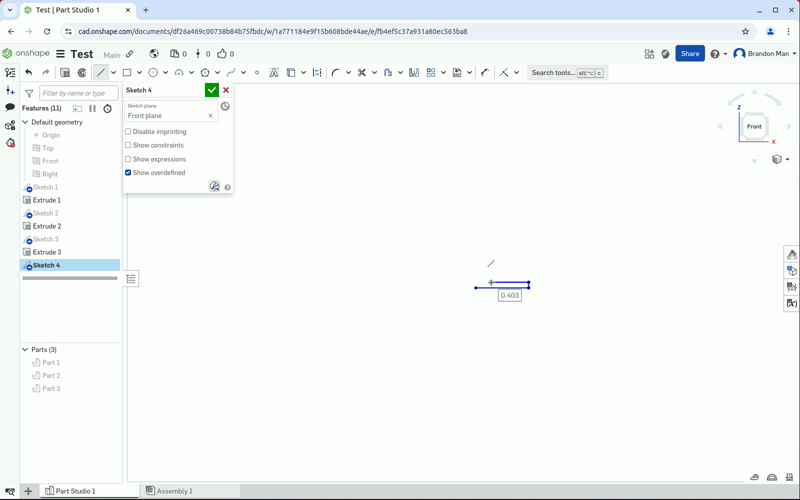
scroll(-6)
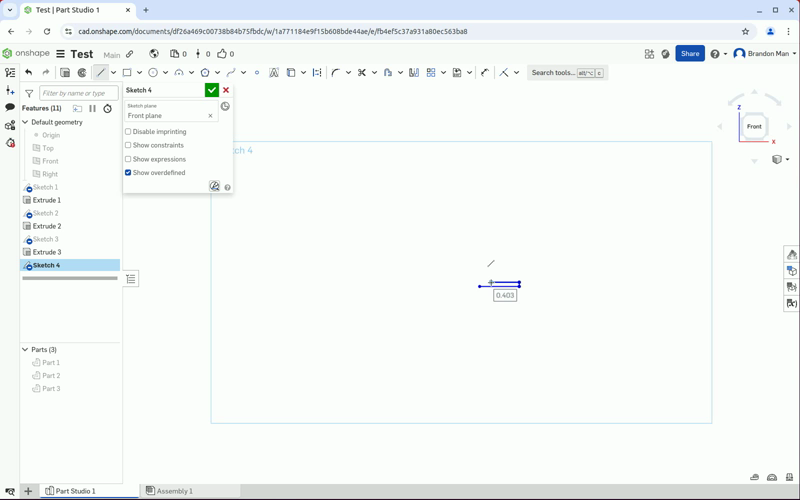
scroll(-6)
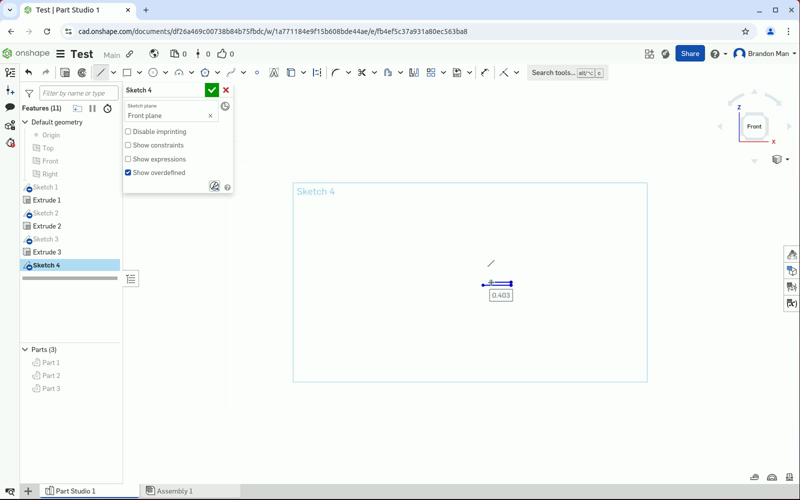
scroll(-6)
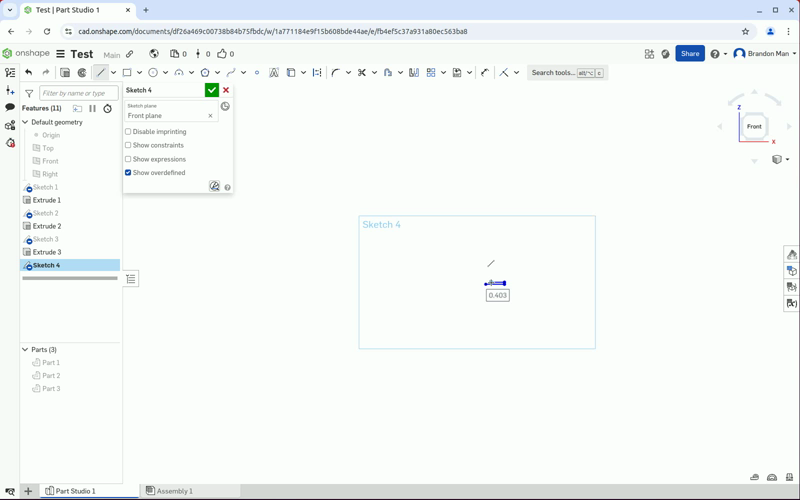
scroll(-6)
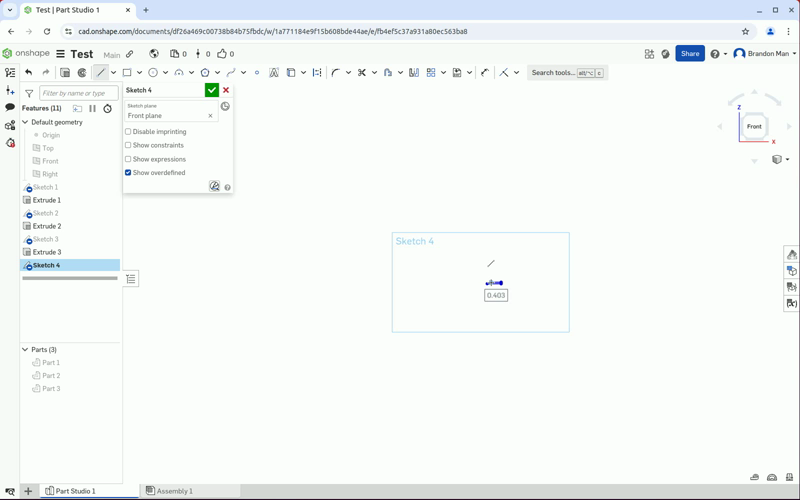
scroll(-6)
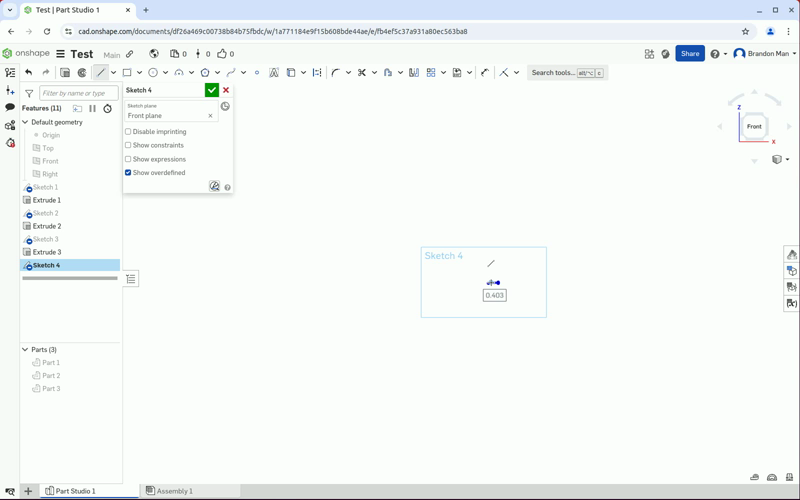
scroll(-6)
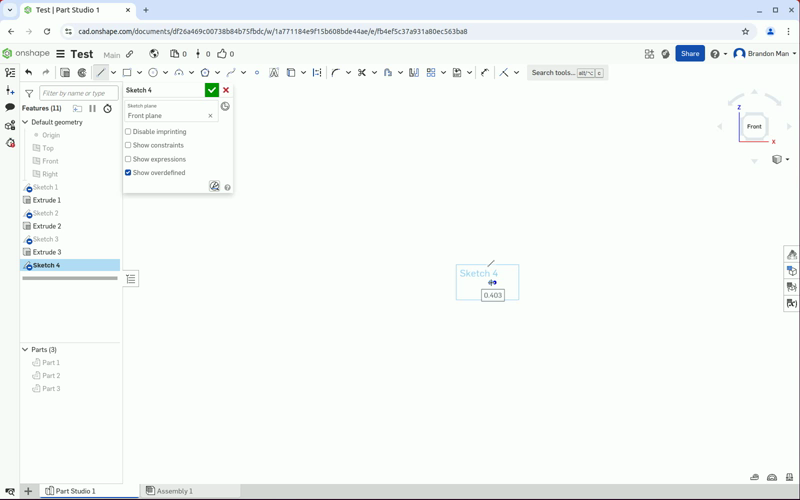
key_up(shift)
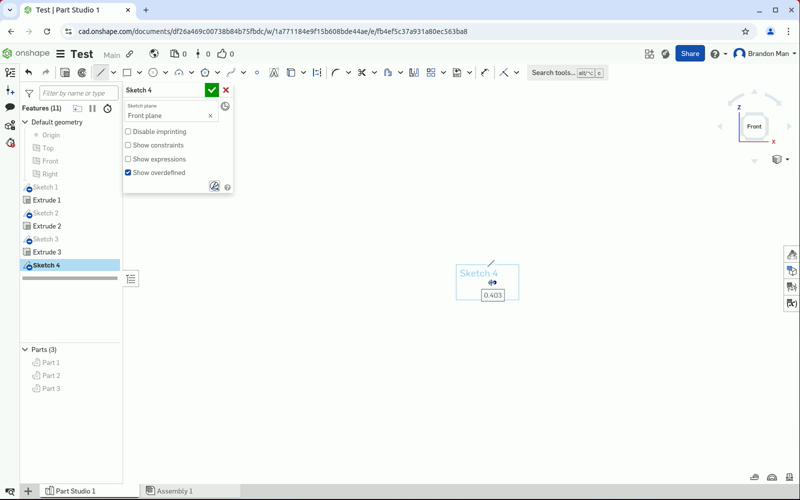
mouse_move(521, 282)
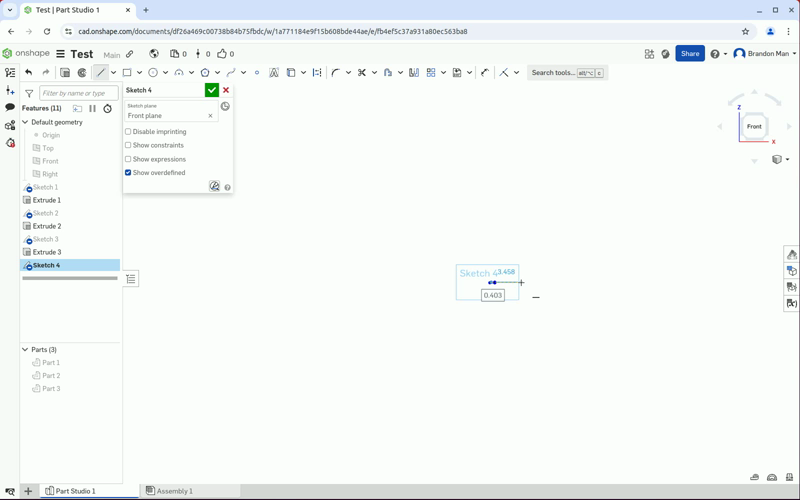
key_down(shift)
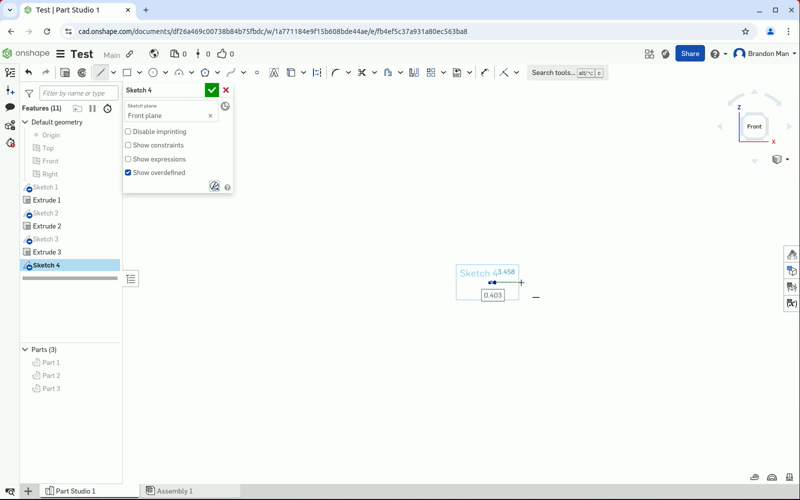
mouse_move(491, 282)
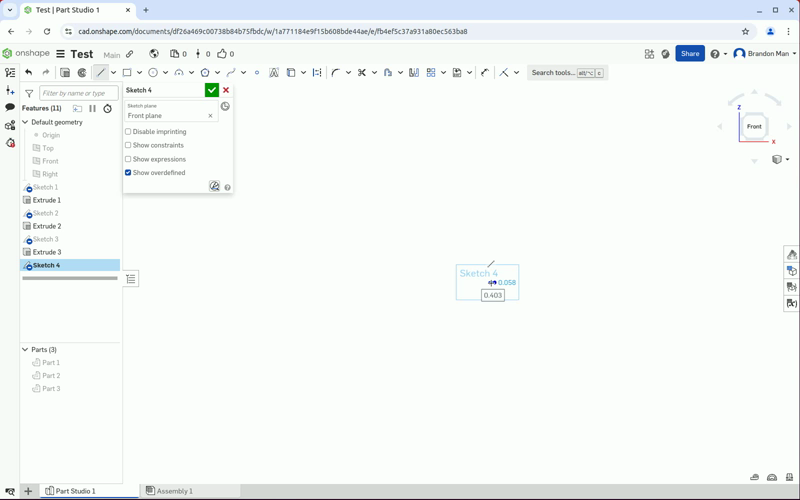
scroll(6)
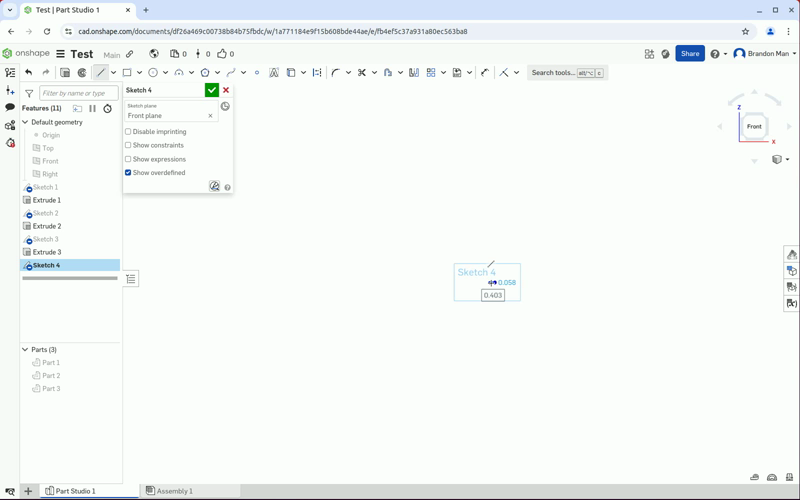
scroll(6)
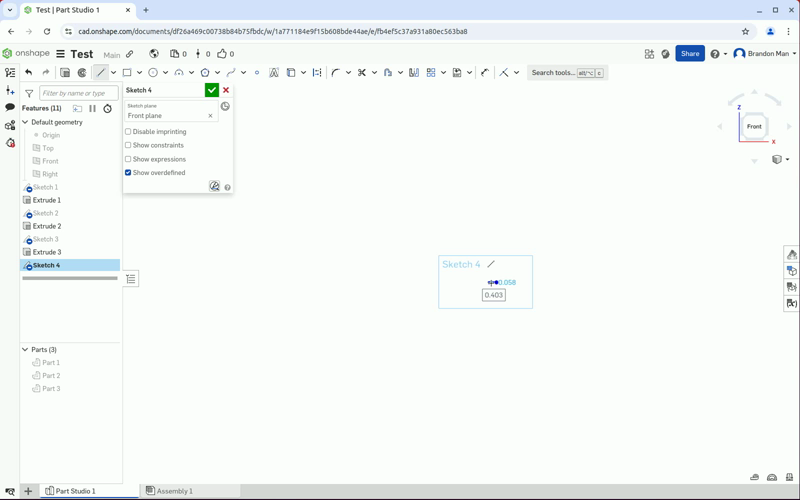
scroll(6)
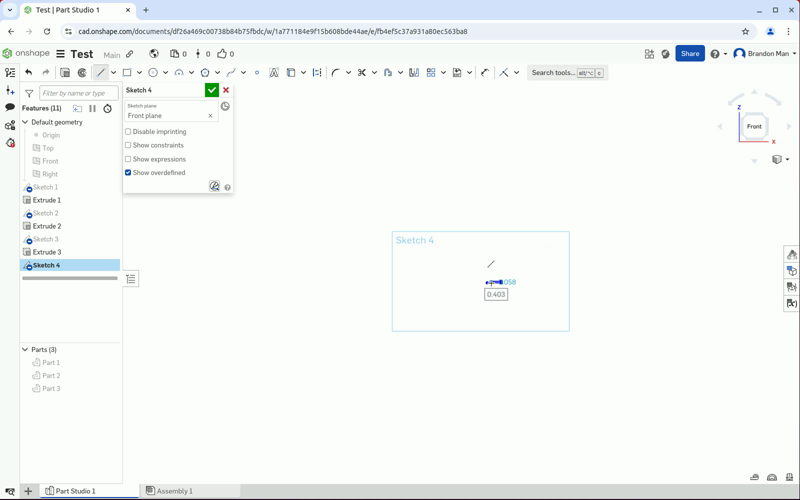
scroll(6)
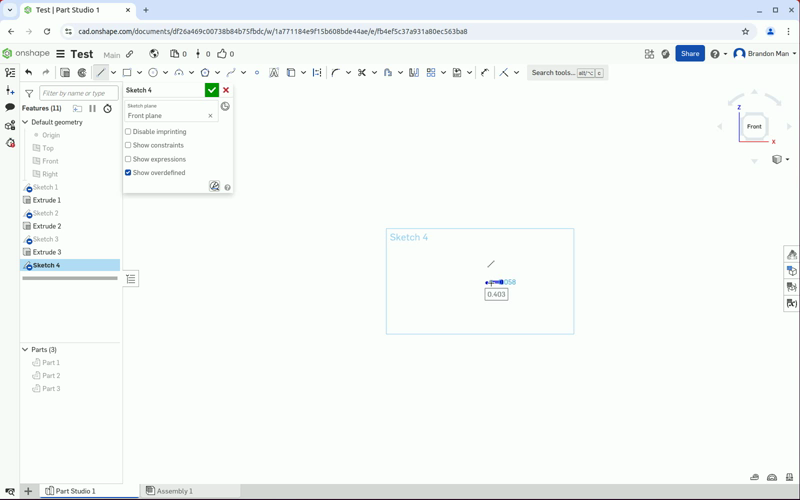
scroll(6)
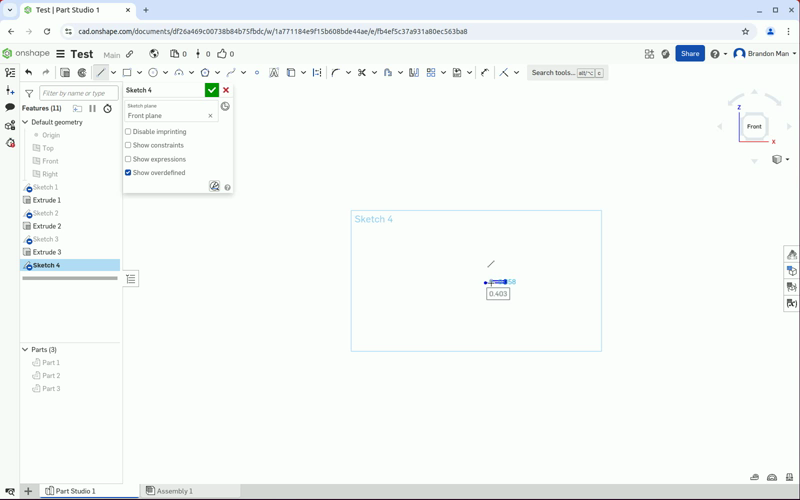
scroll(6)
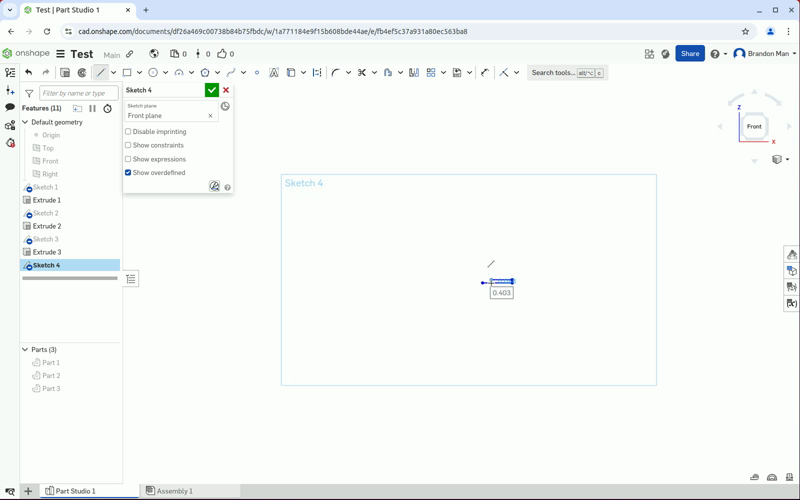
scroll(6)
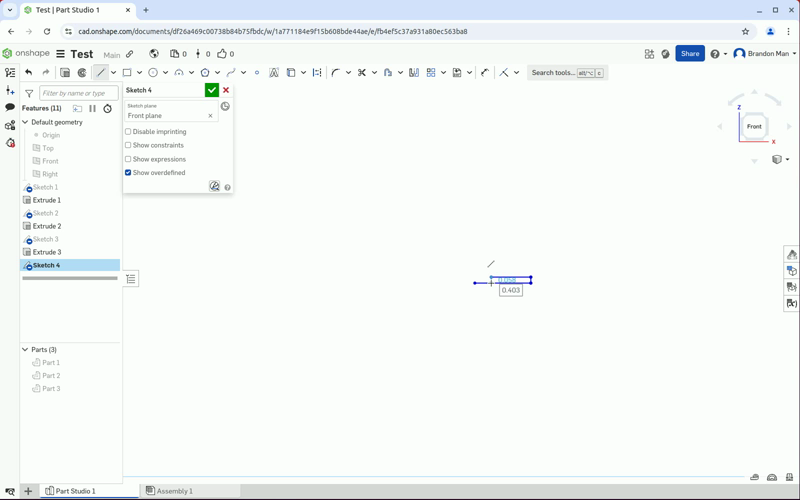
key_up(shift)
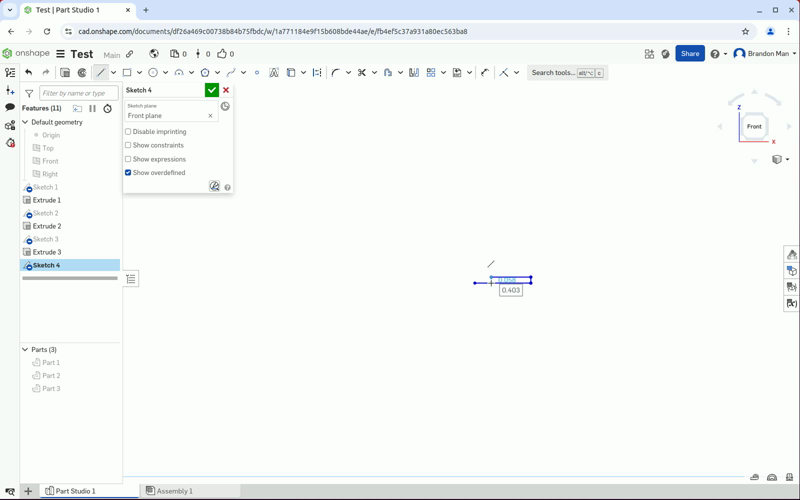
click(491, 282)
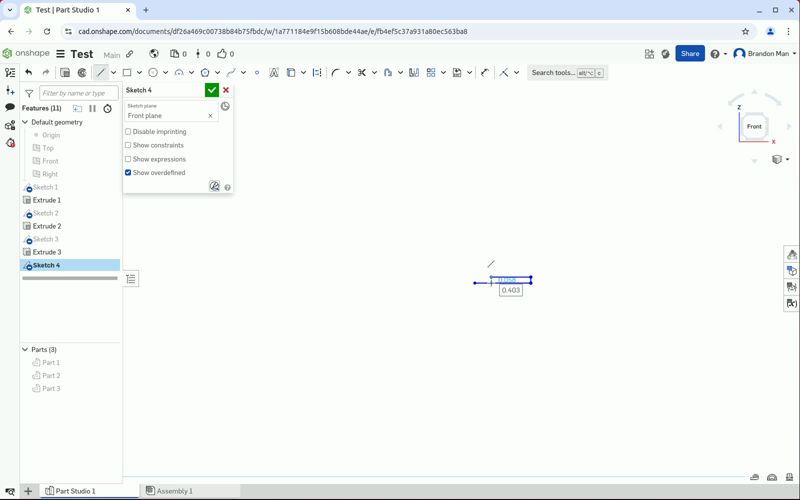
scroll(-6)
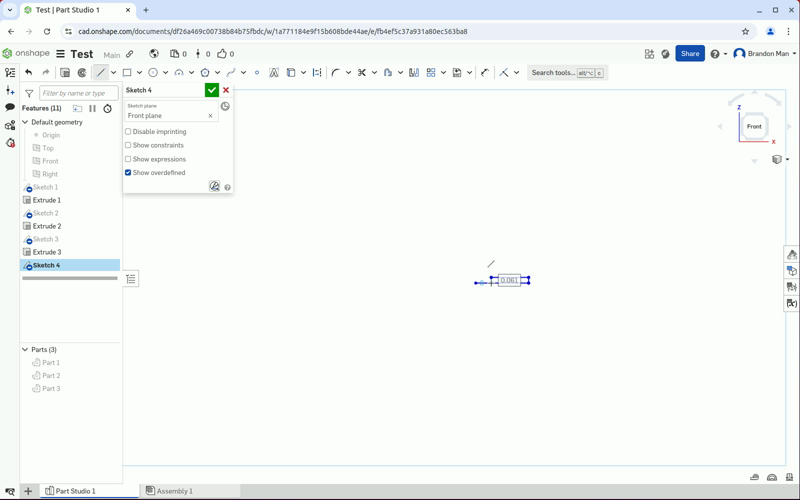
scroll(-6)
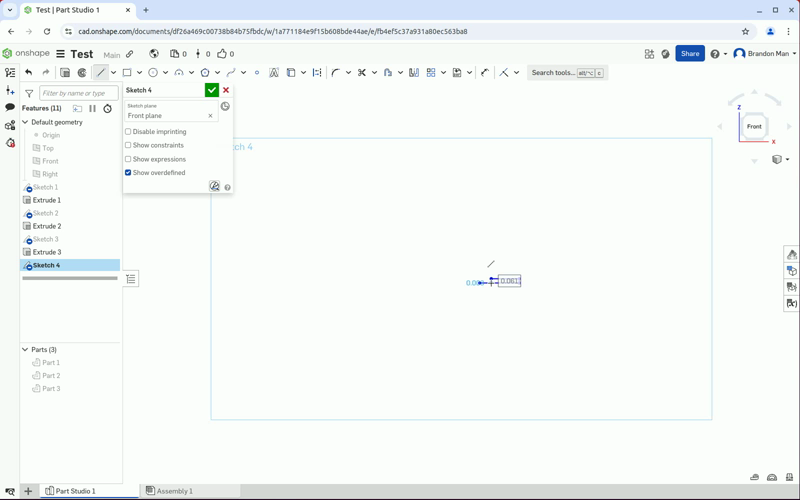
scroll(-6)
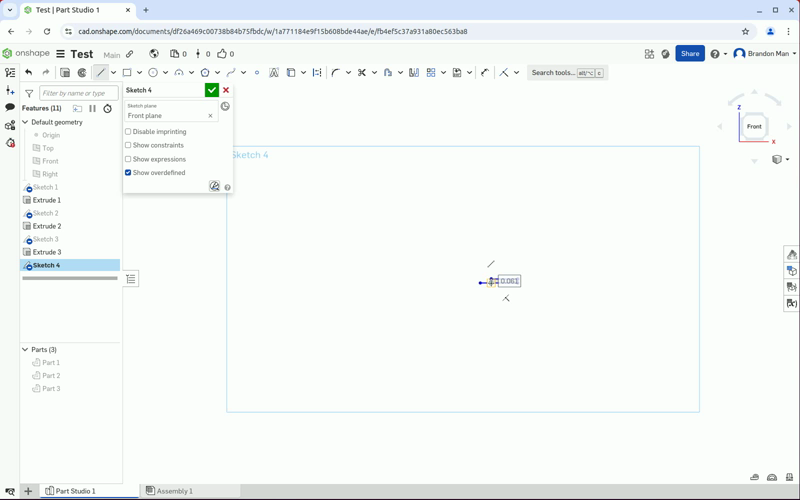
scroll(-6)
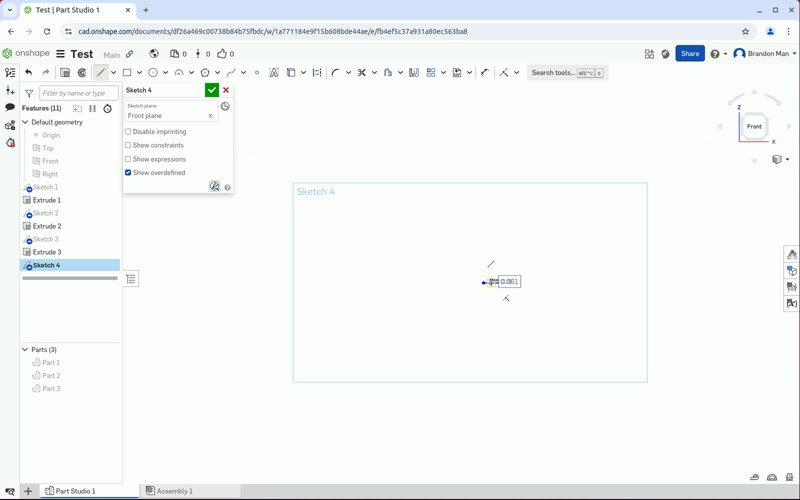
scroll(-6)
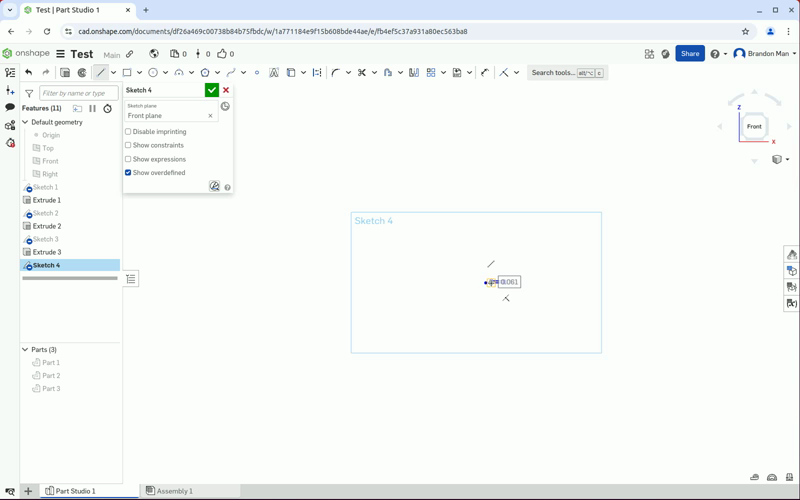
scroll(-6)
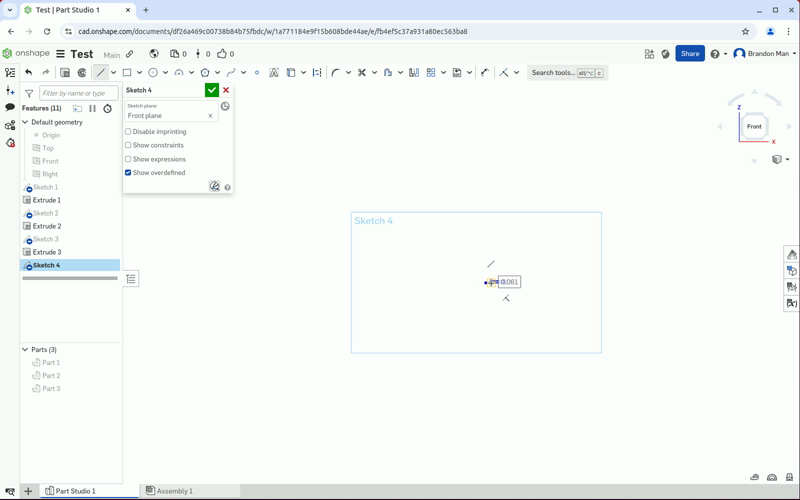
scroll(-6)
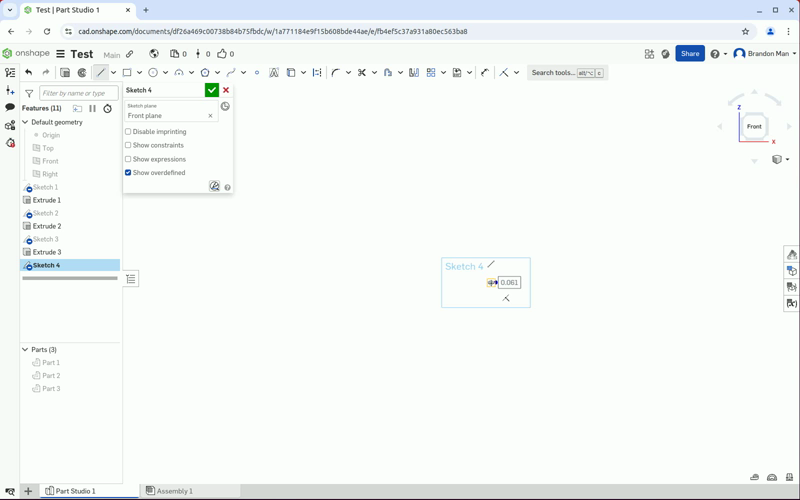
key(esc)
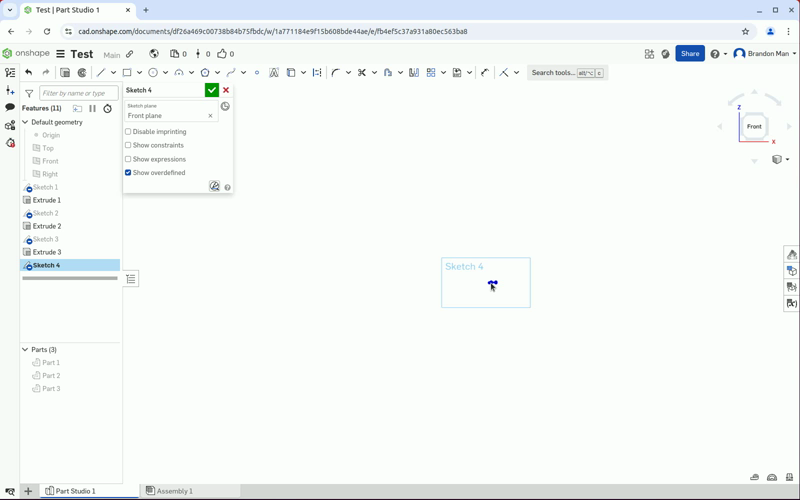
mouse_move(494, 282)
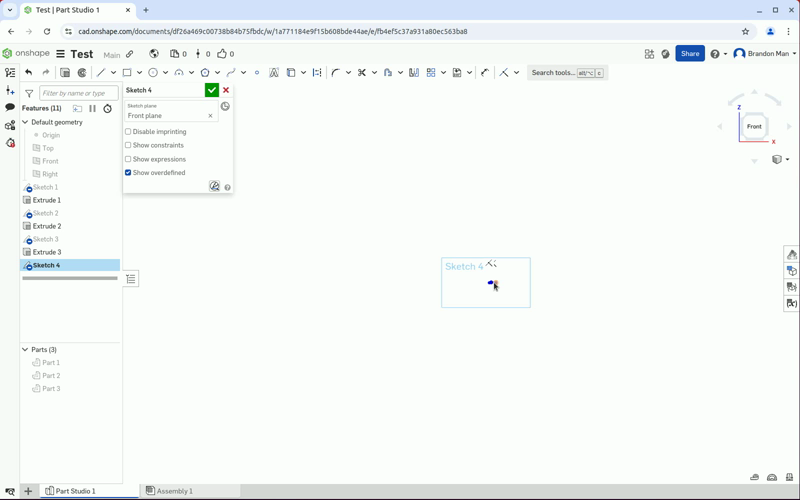
scroll(6)
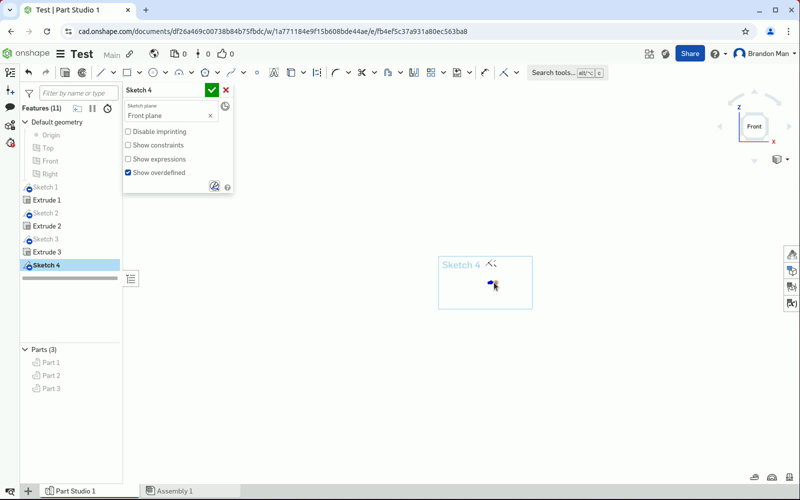
scroll(6)
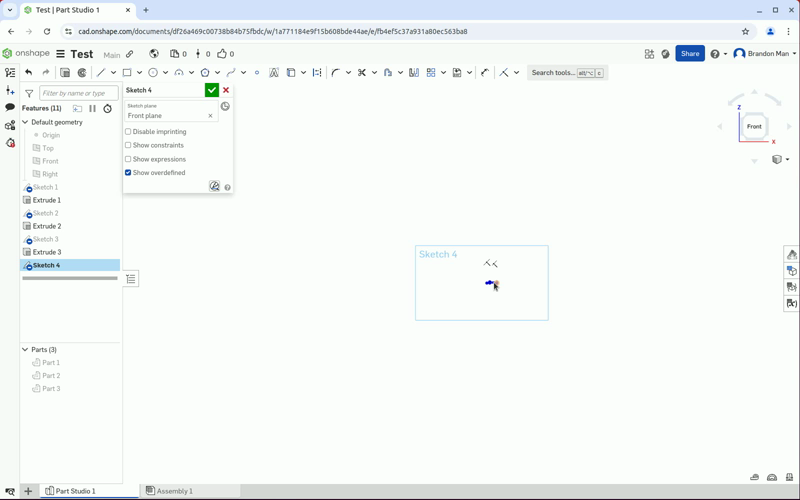
scroll(6)
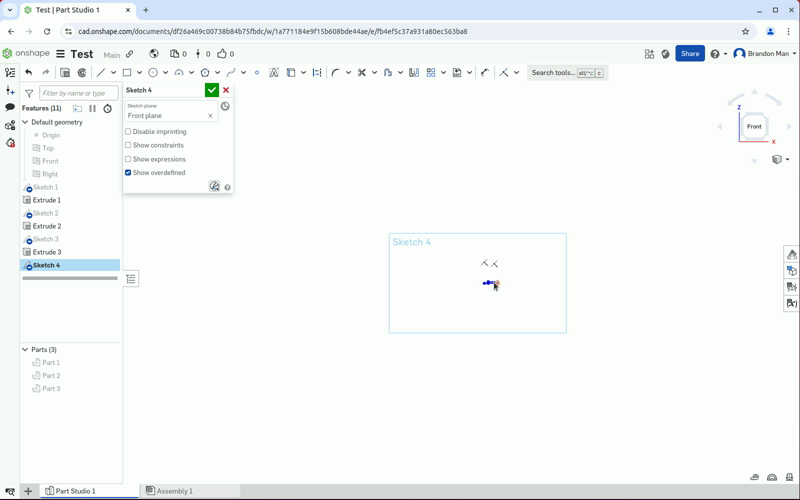
scroll(6)
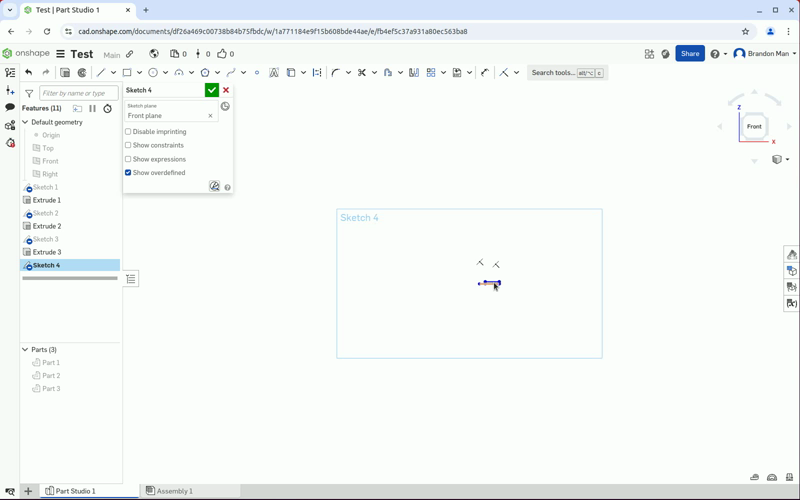
scroll(6)
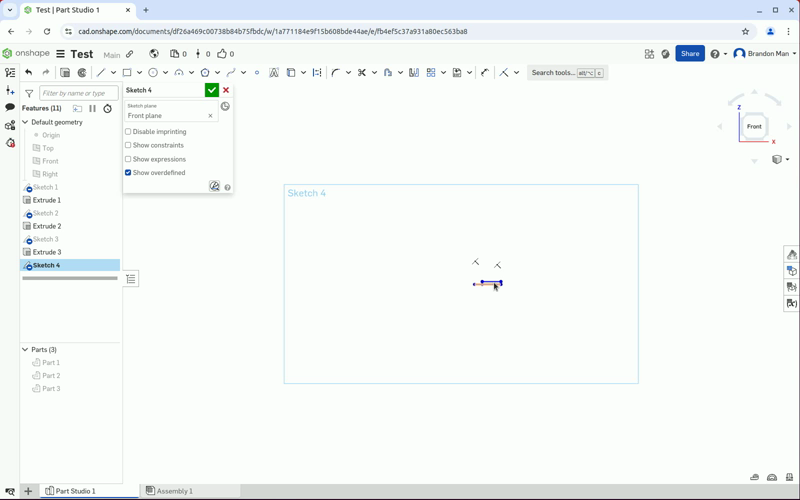
scroll(6)
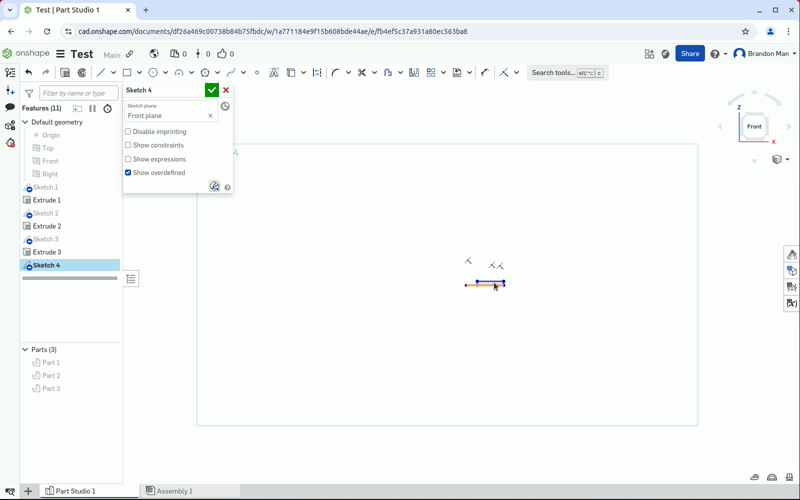
scroll(6)
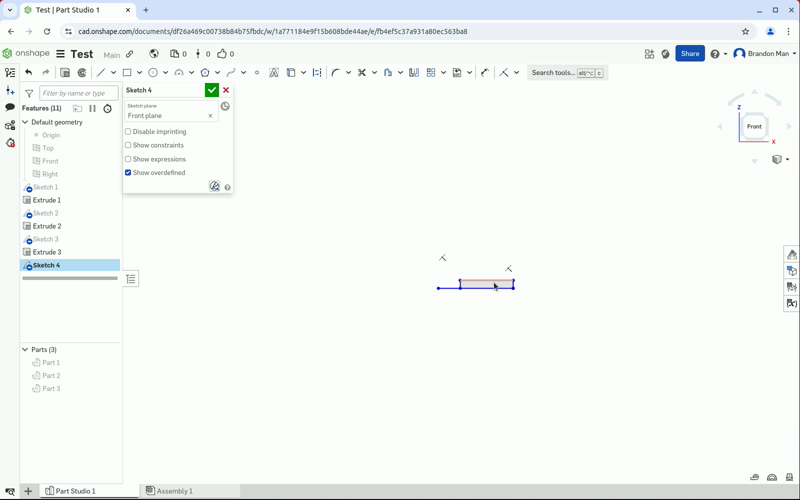
click(494, 282)
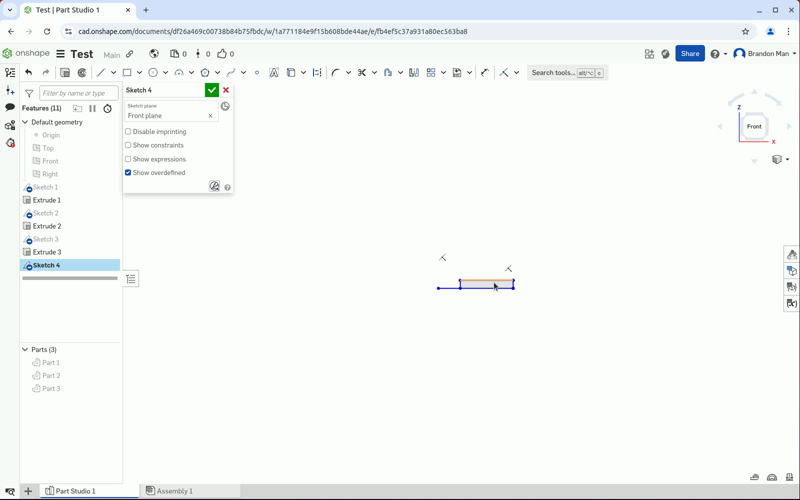
scroll(-6)
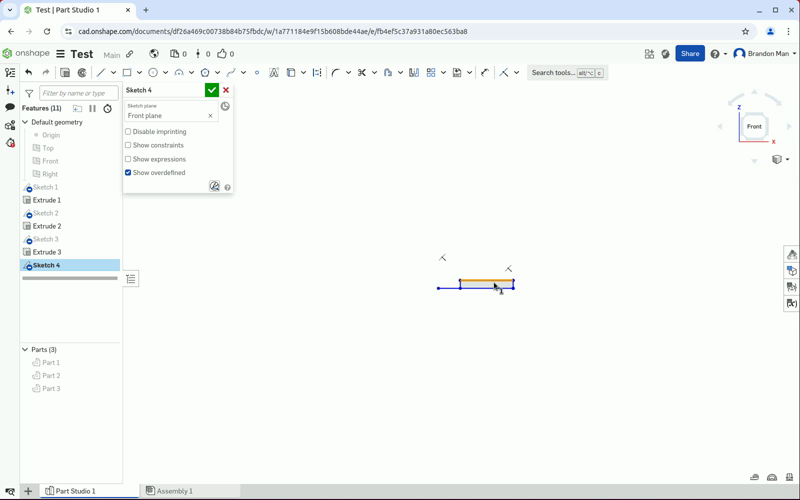
scroll(-6)
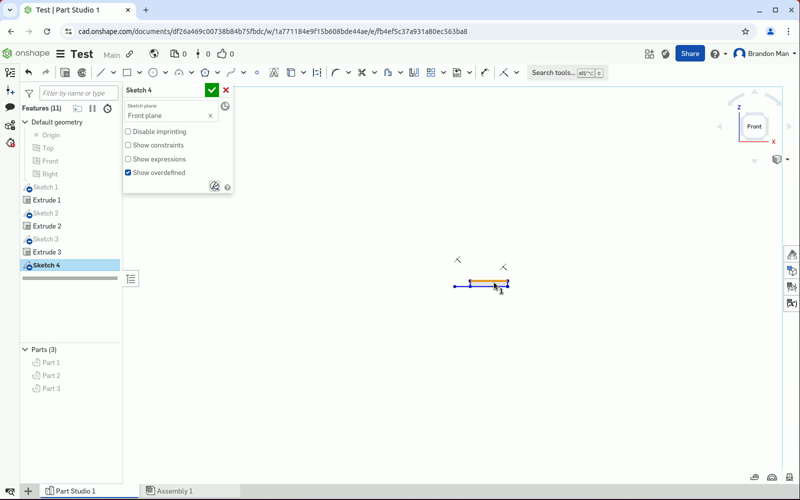
scroll(-6)
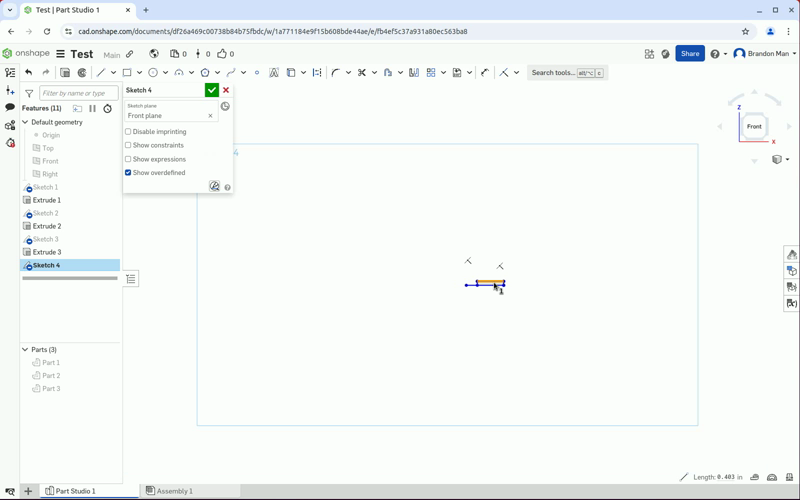
scroll(-6)
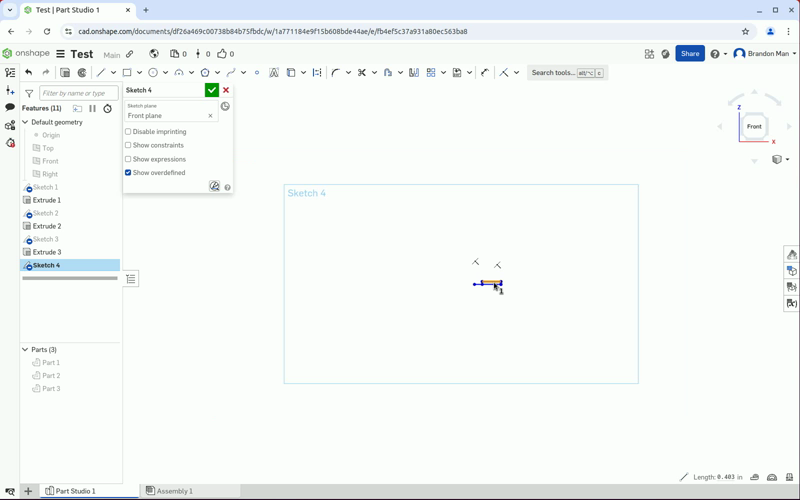
scroll(-6)
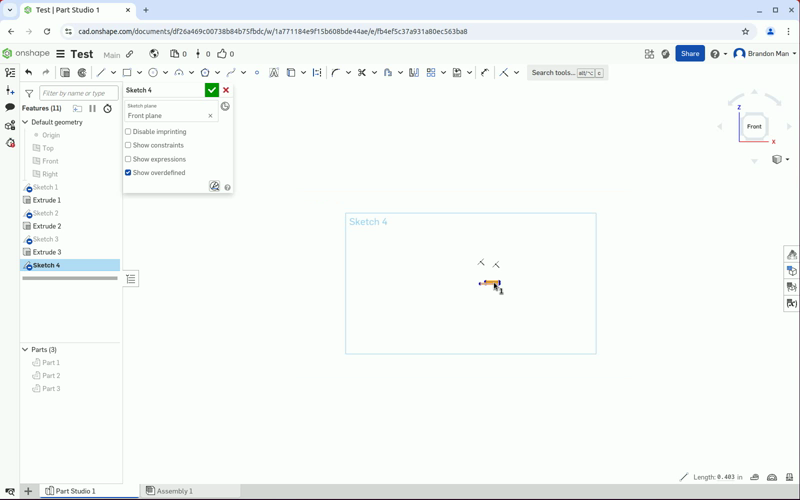
scroll(-6)
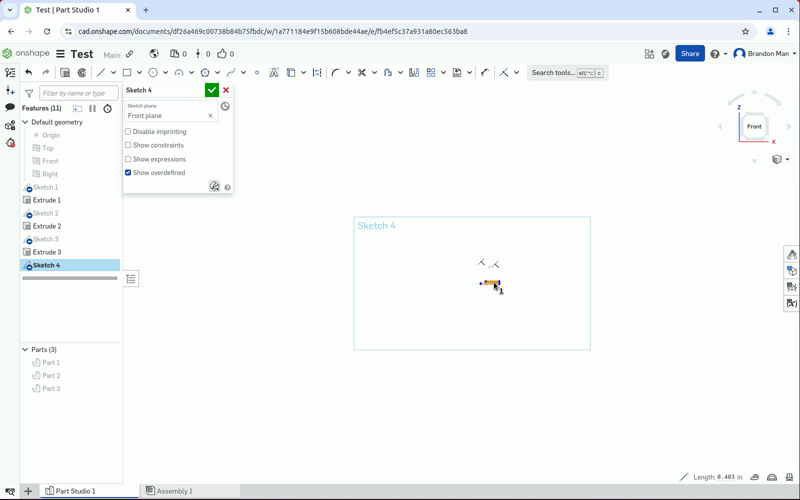
scroll(-6)
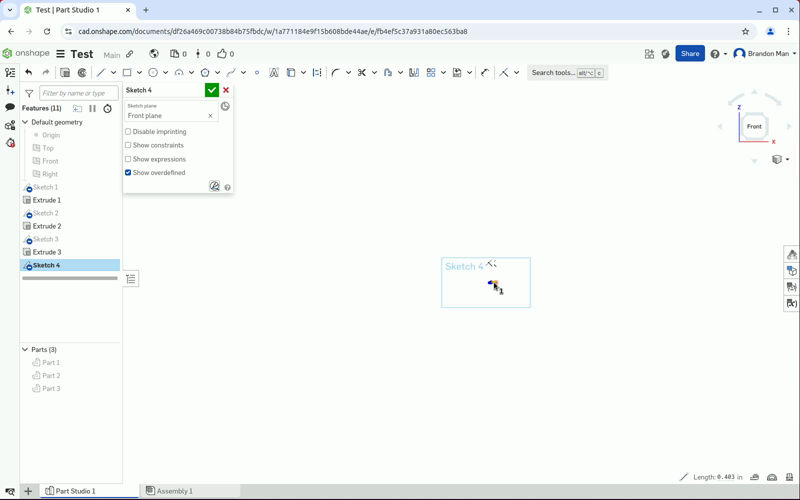
mouse_move(73, 352)
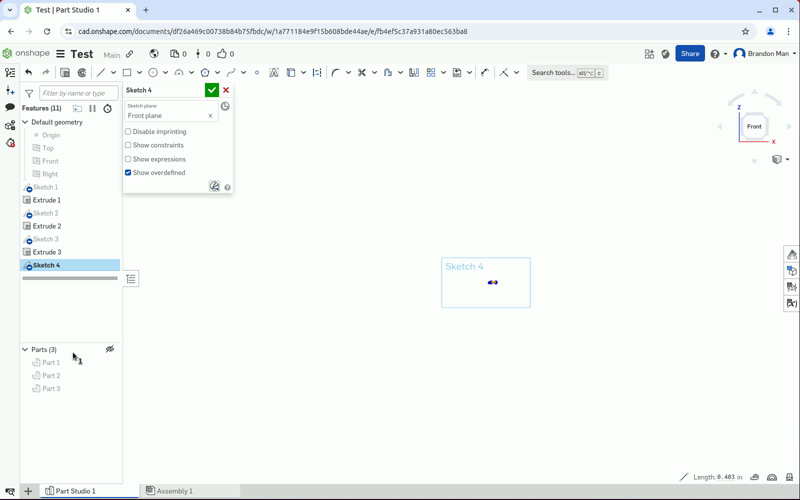
key(shift+y)
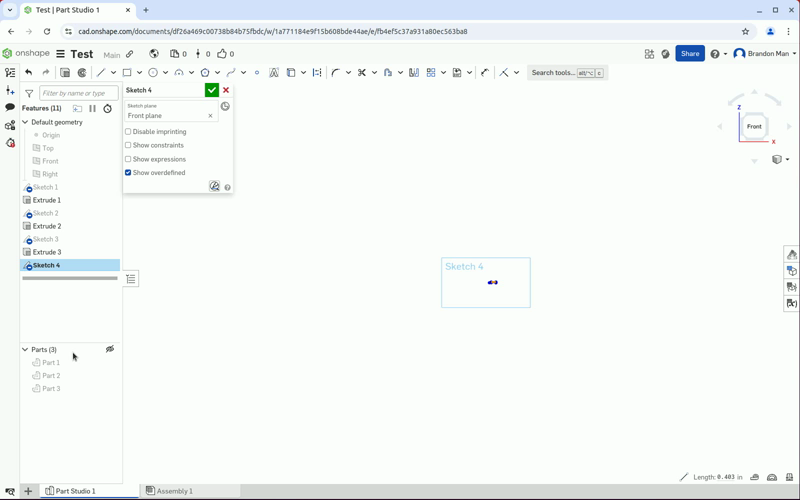
key(shift+e)
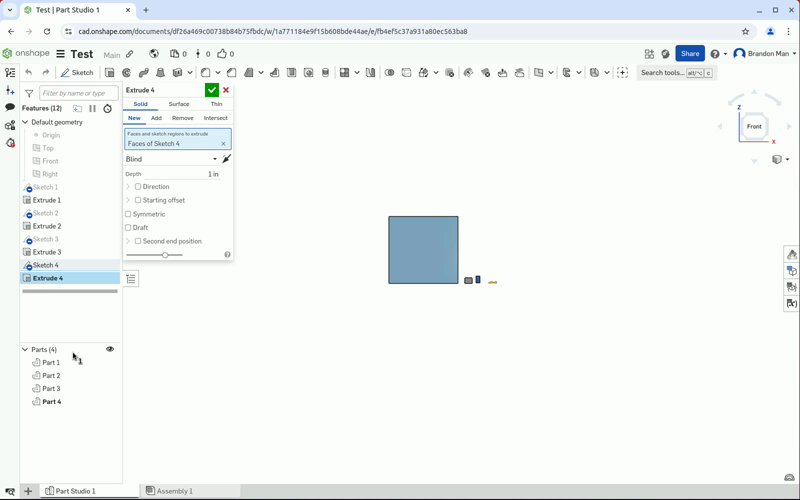
mouse_move(143, 106)
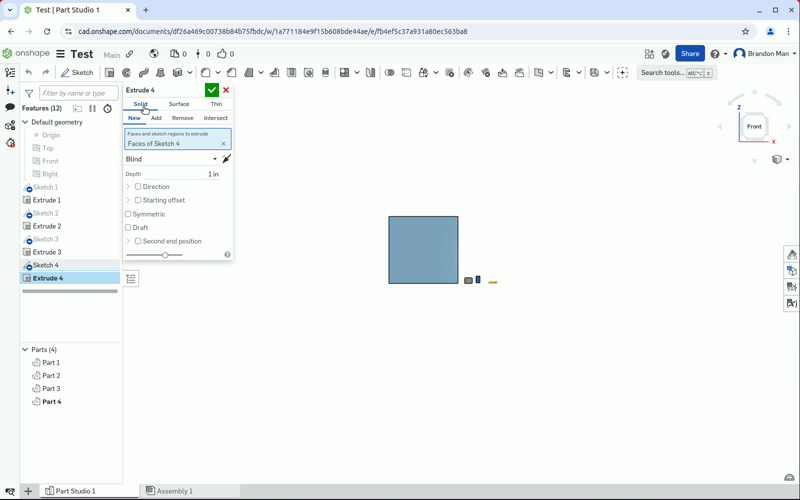
click(143, 106)
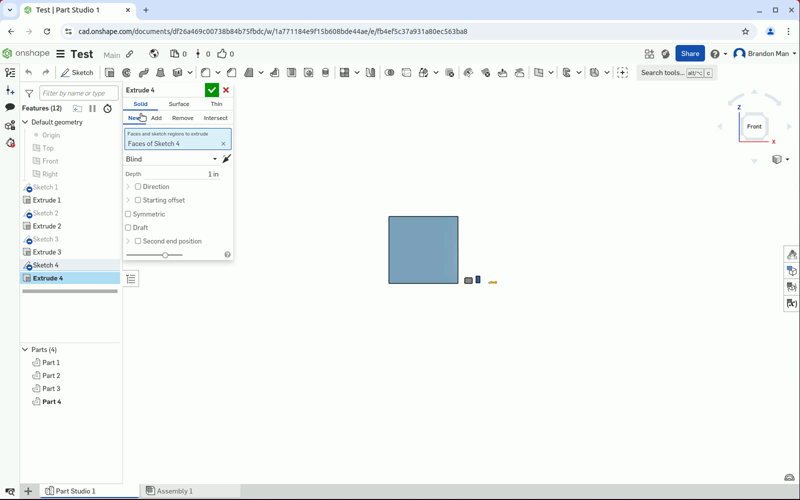
mouse_move(137, 120)
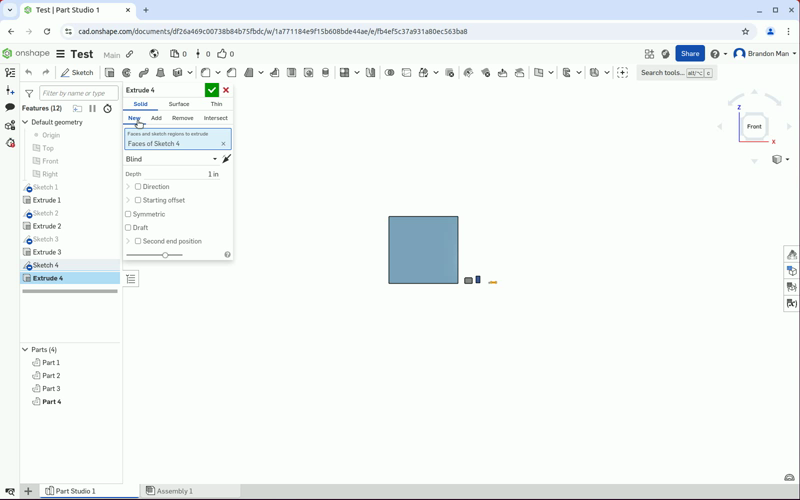
click(137, 120)
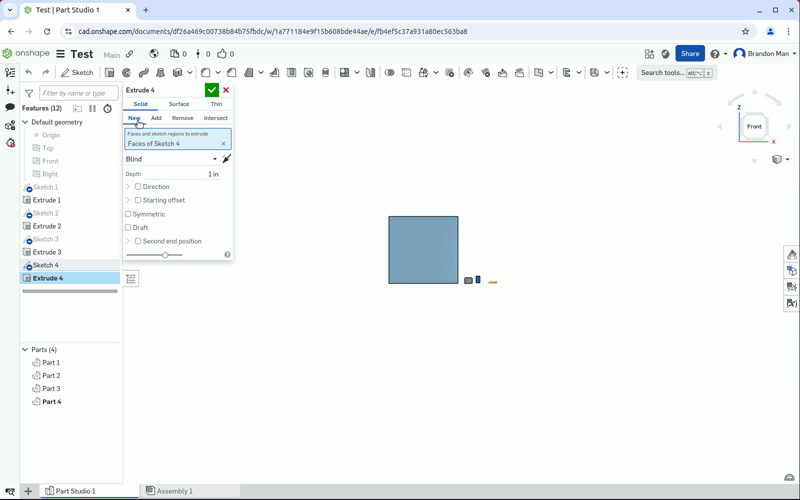
key(tab, 4)
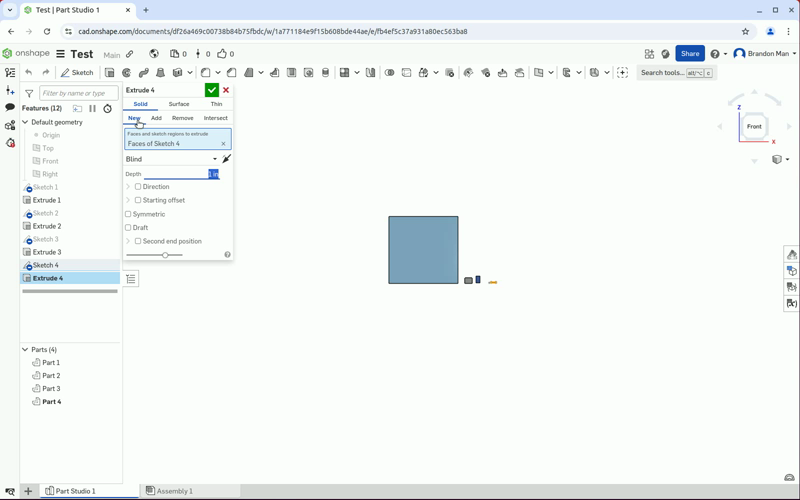
text(-23.108)
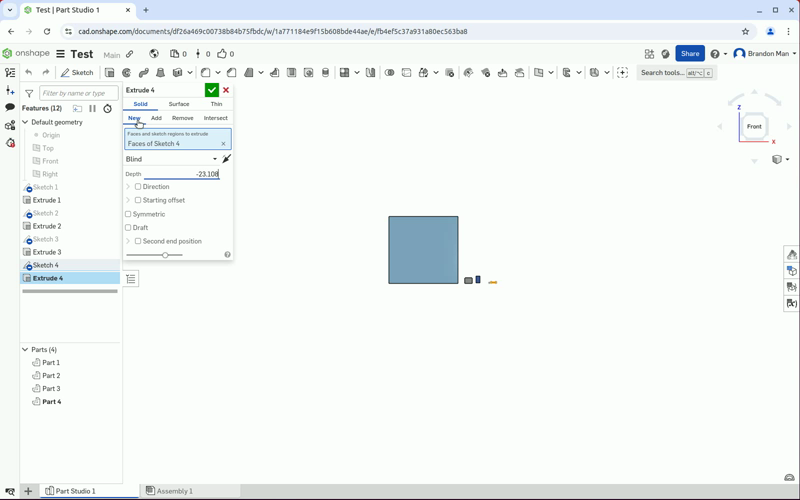
key(enter)
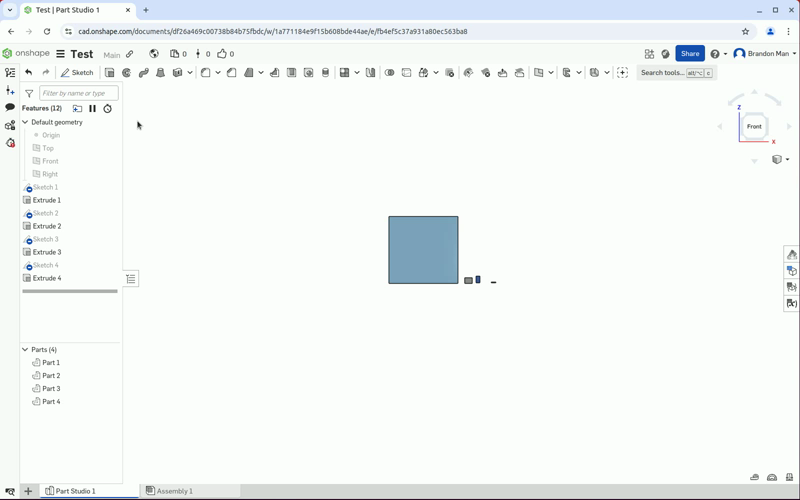
key(shift+h)
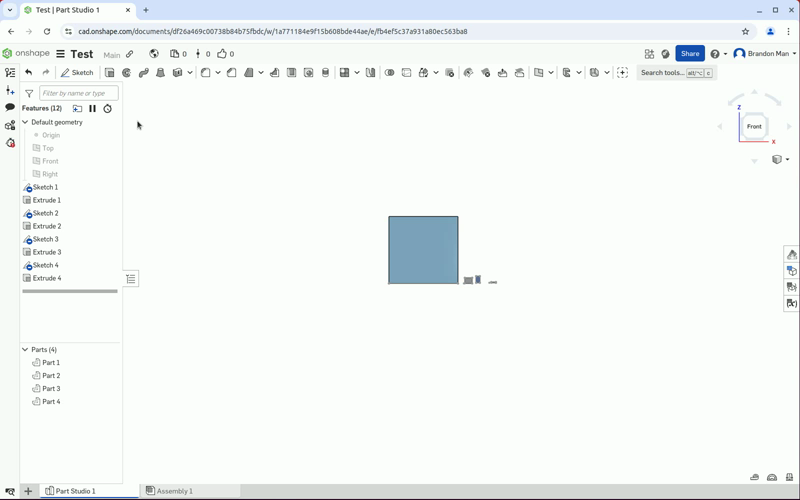
key(shift+h)
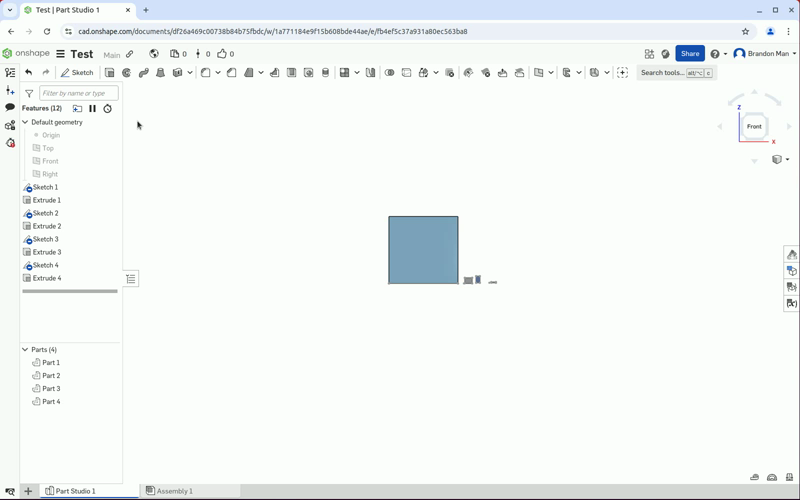
key(shift+7)
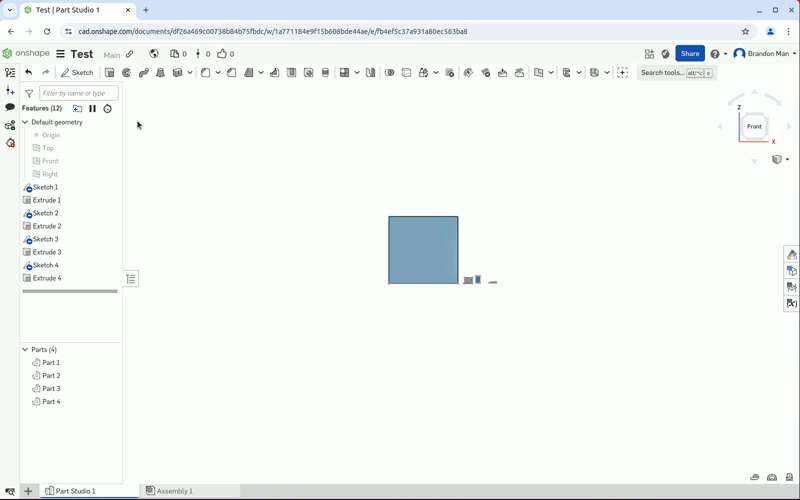
key(left, 2)
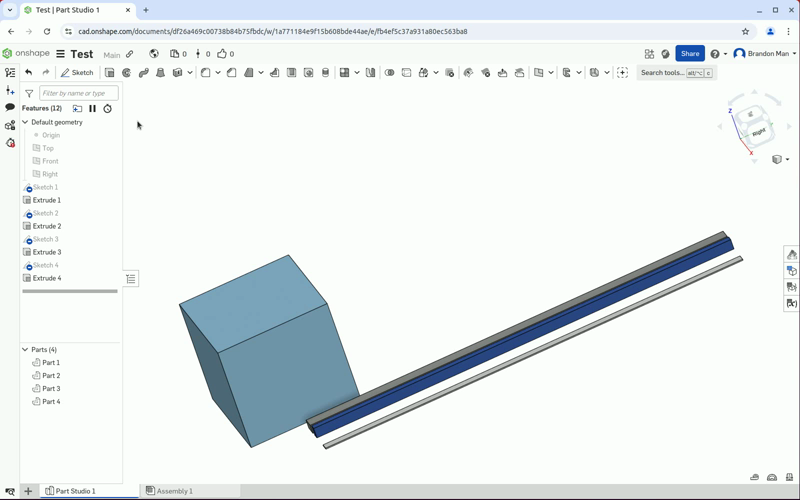
key(down, 2)
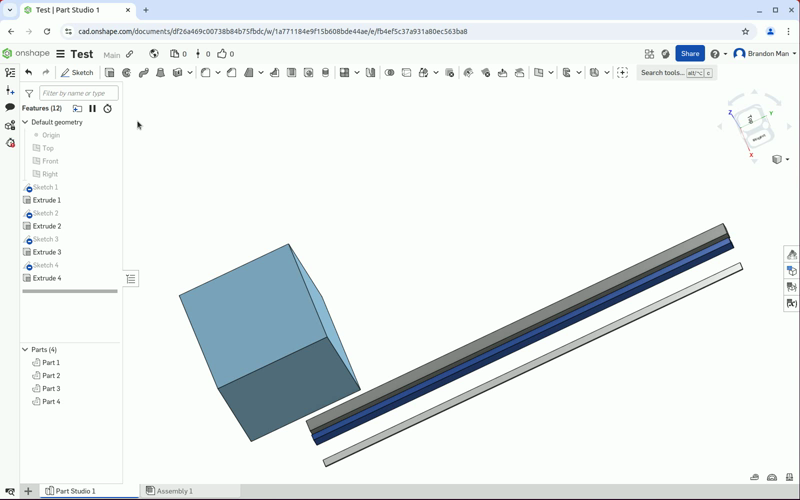
key(up, 2)
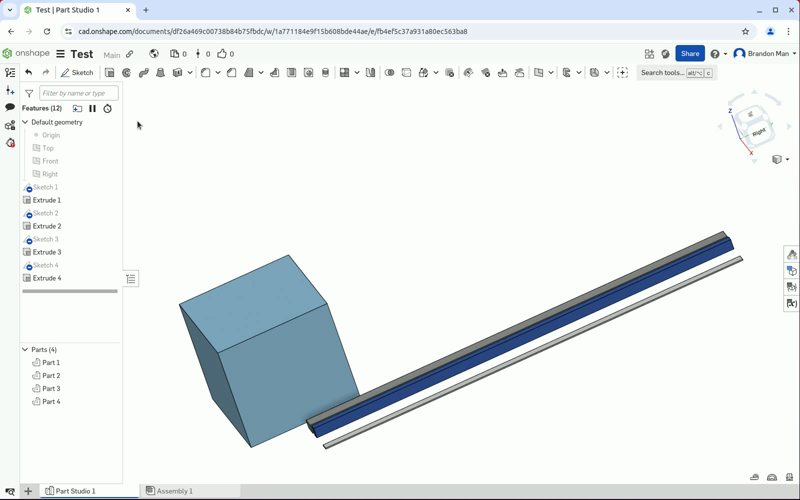
key(right, 2)
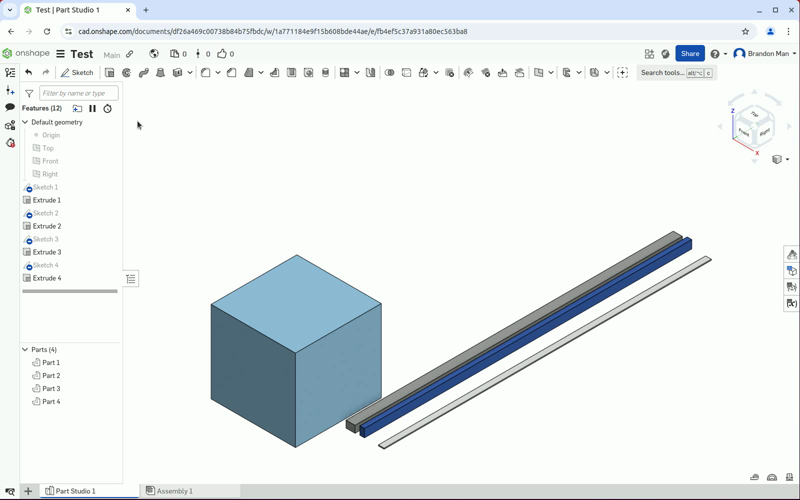
mouse_move(73, 189)
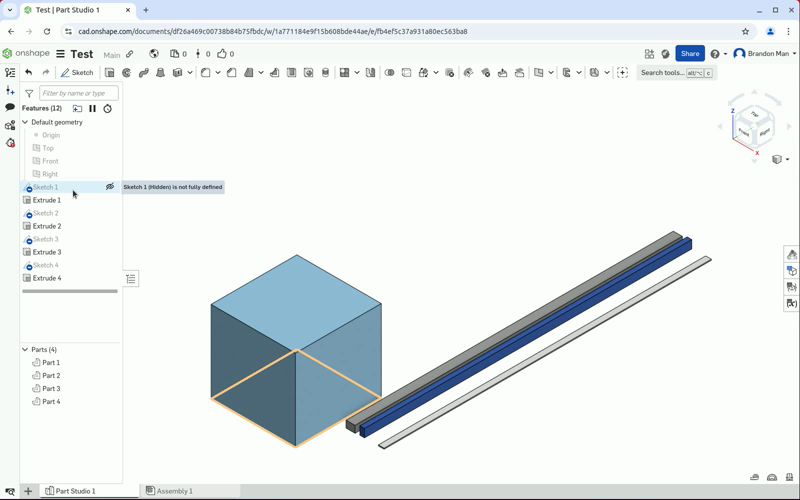
click(73, 189)